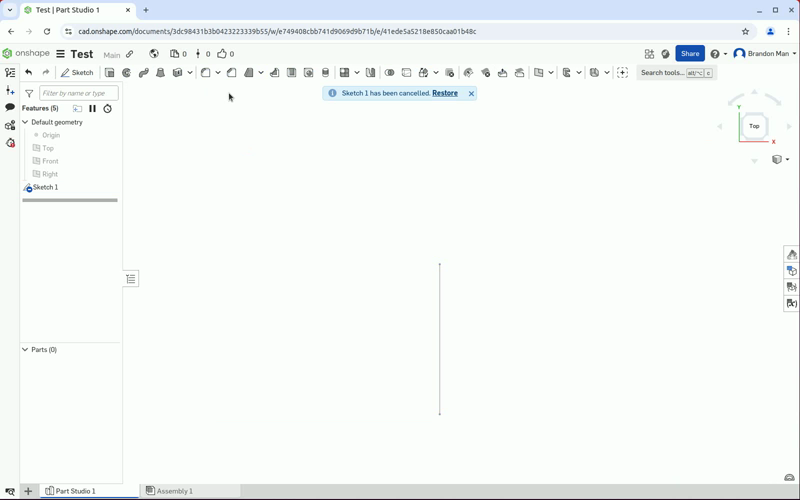
key(shift+h)
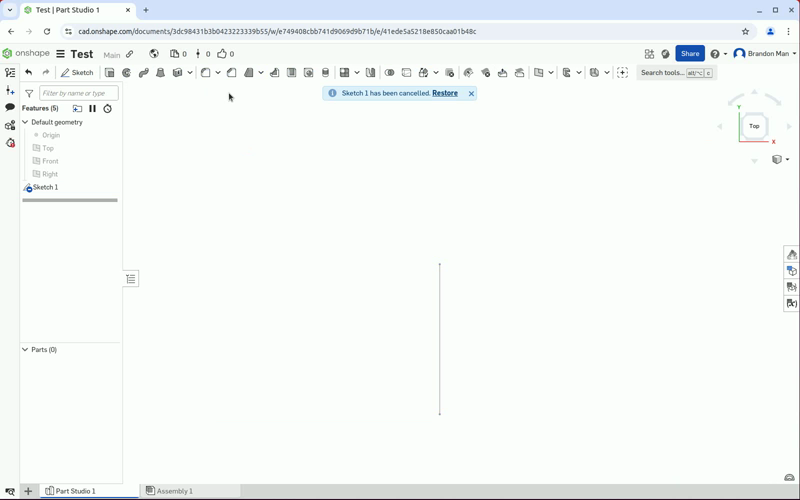
key(shift+s)
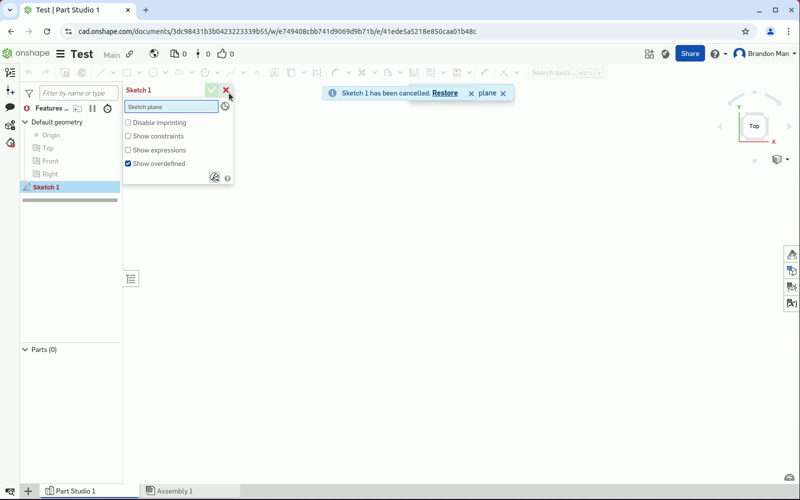
mouse_move(73, 150)
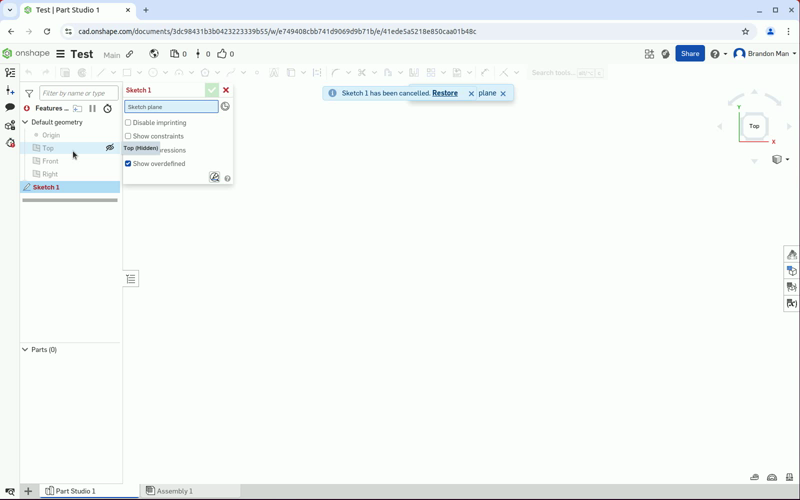
click(73, 150)
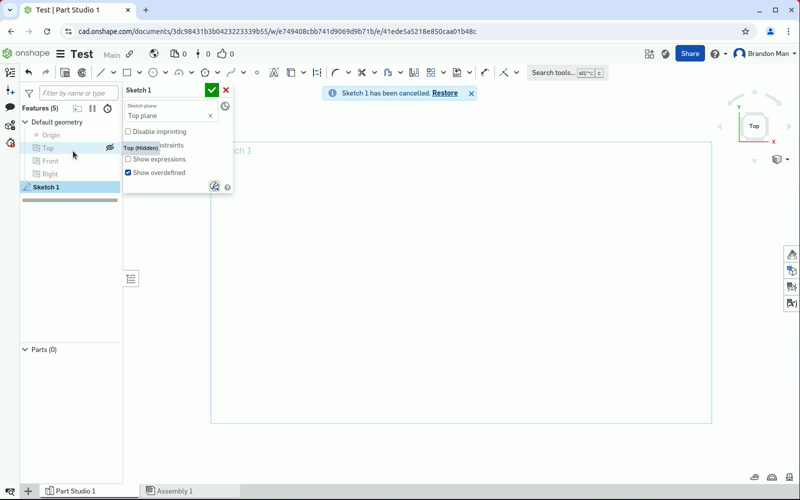
mouse_move(73, 352)
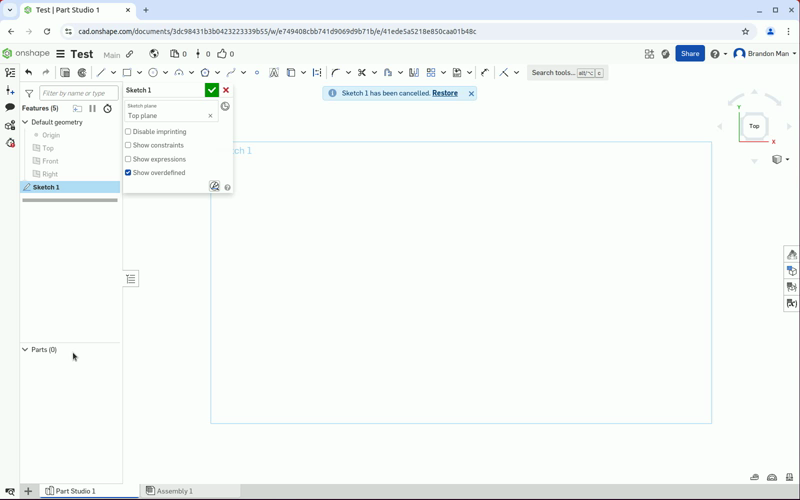
key(y)
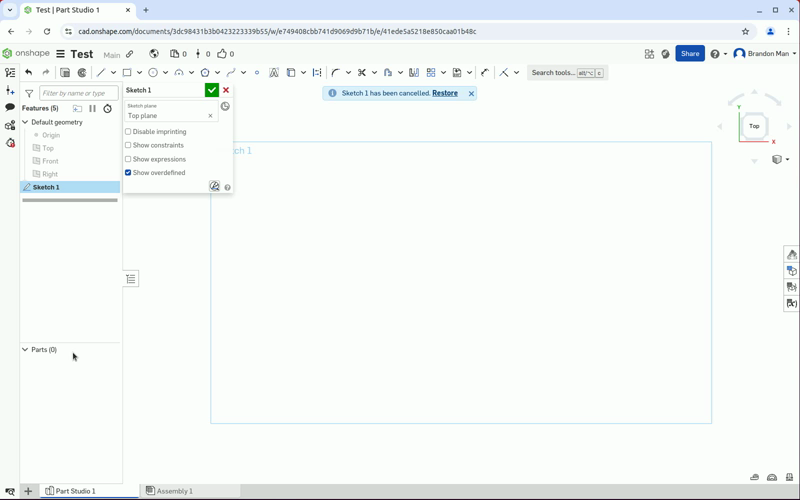
key(a)
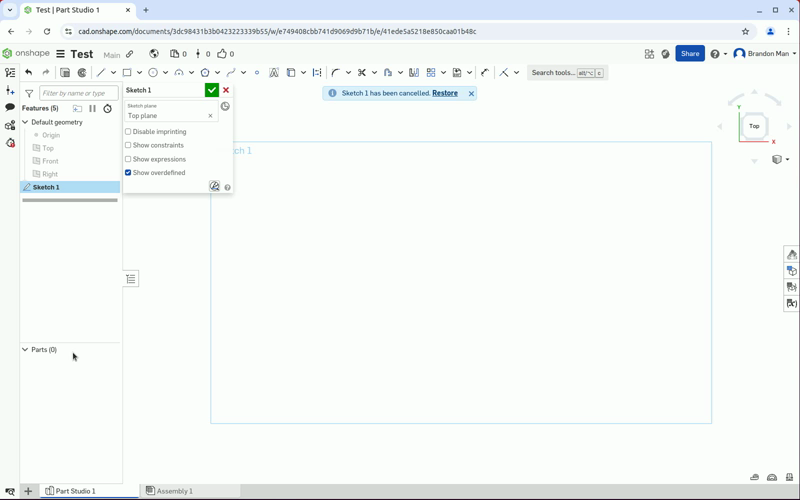
key_down(shift)
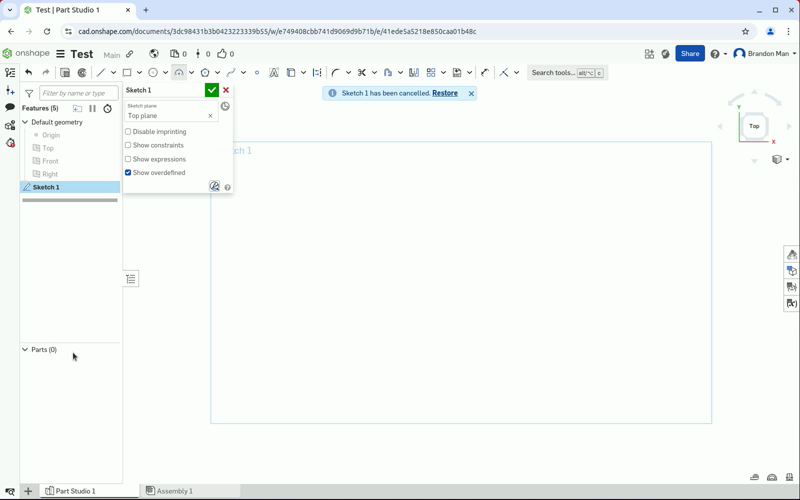
mouse_move(383, 333)
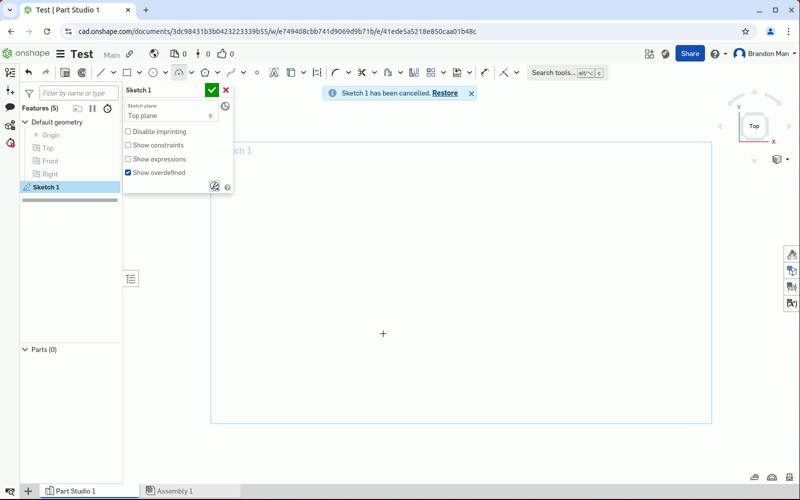
click(383, 333)
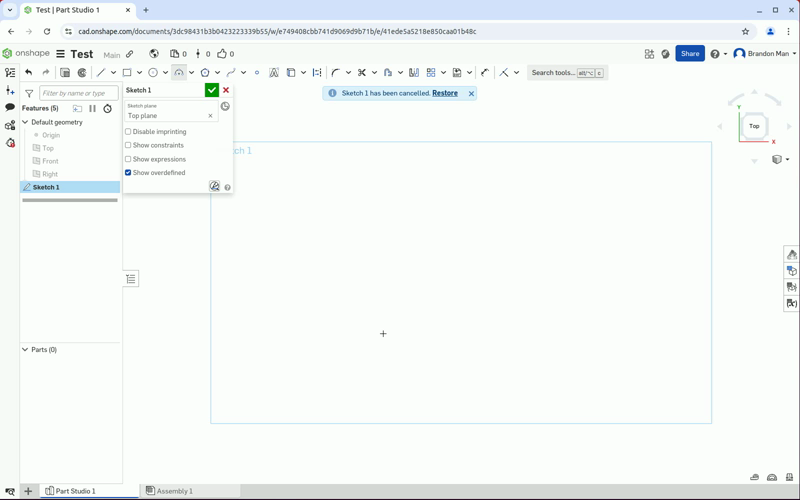
key_up(shift)
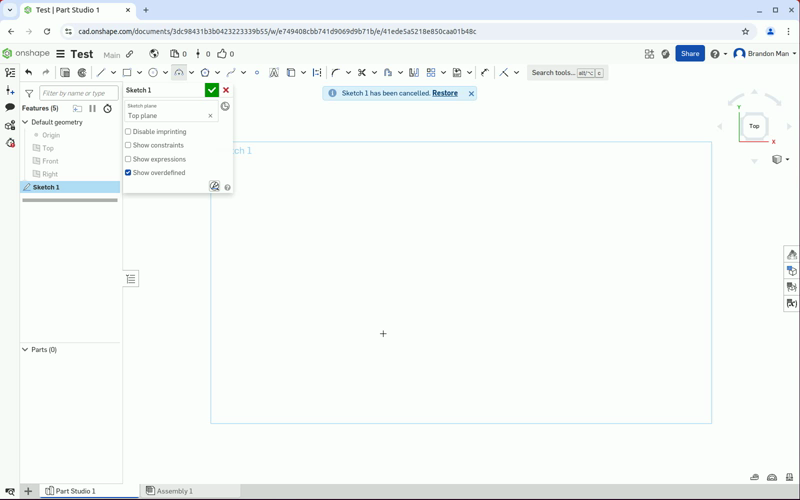
key_down(shift)
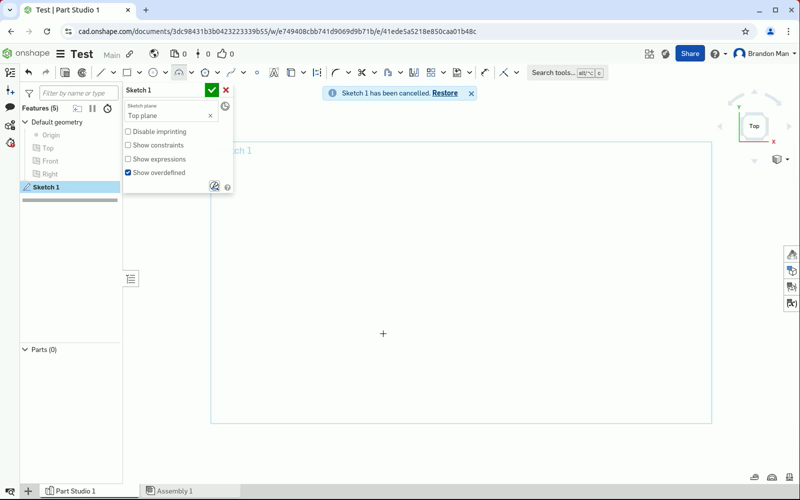
mouse_move(440, 318)
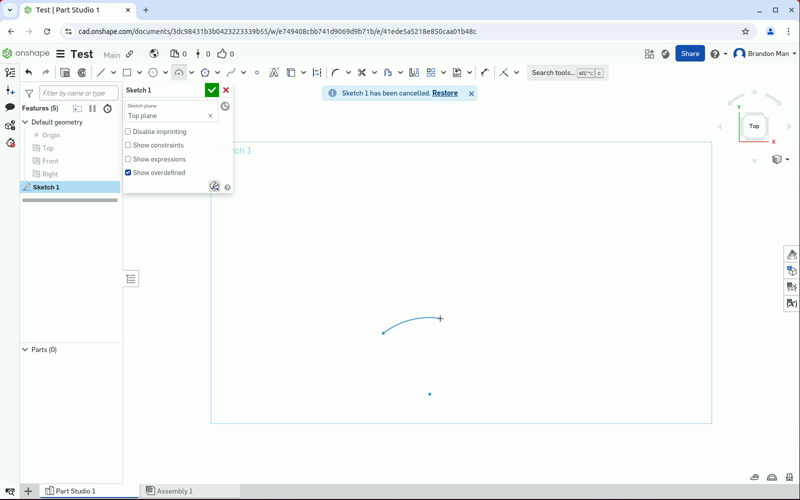
click(440, 318)
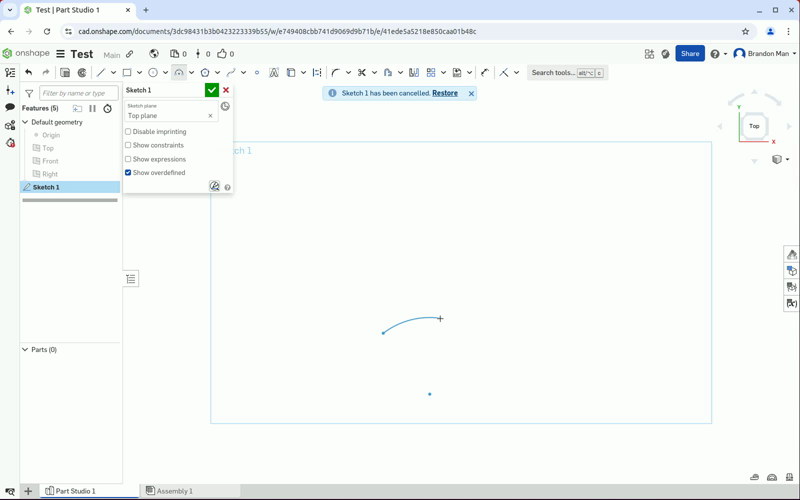
mouse_move(408, 314)
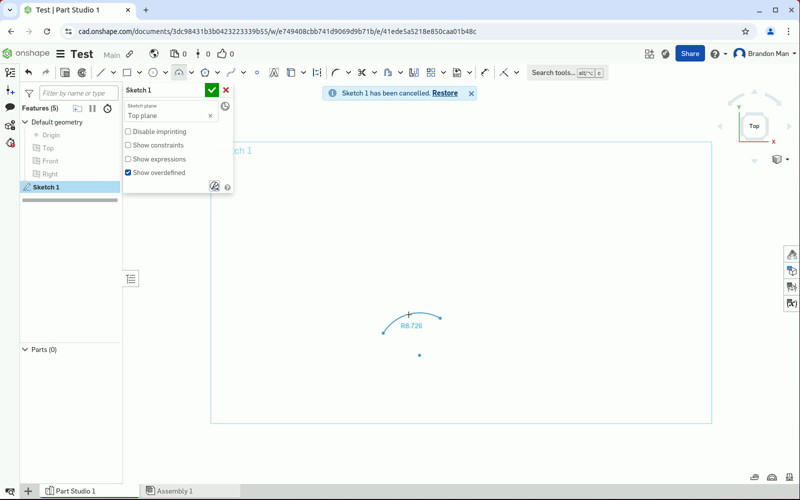
click(408, 314)
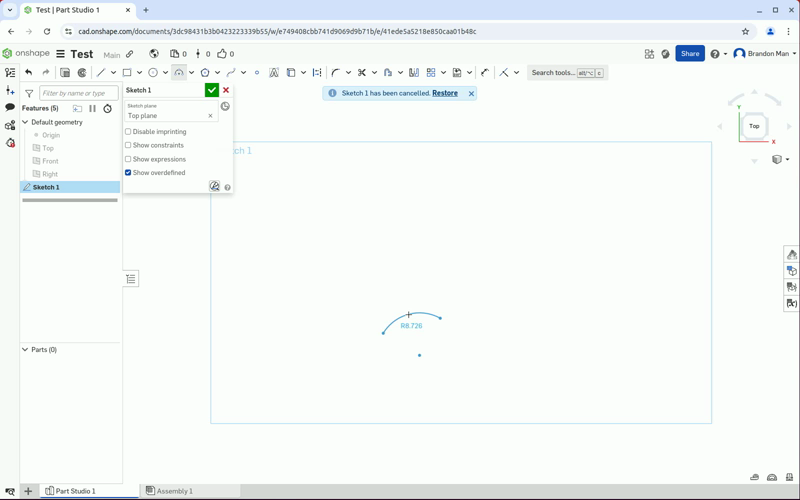
key_up(shift)
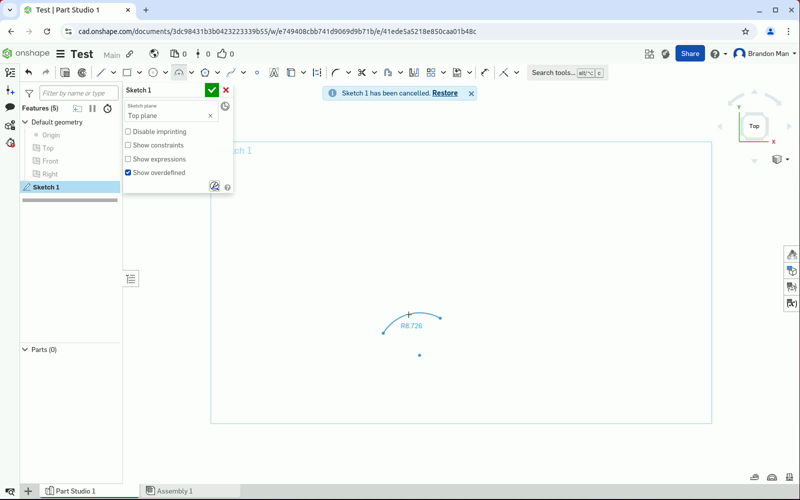
mouse_move(440, 318)
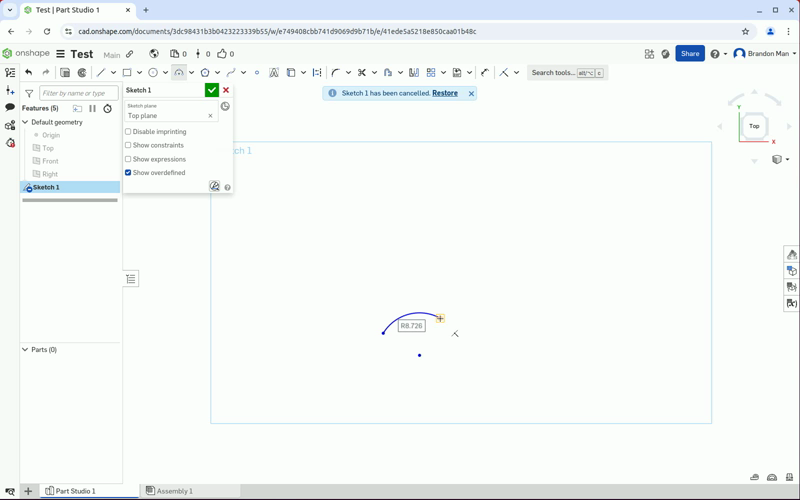
click(440, 318)
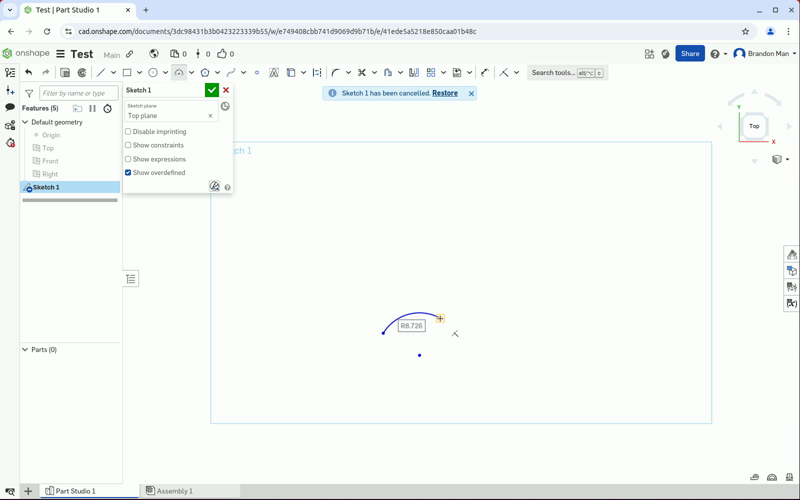
key_down(shift)
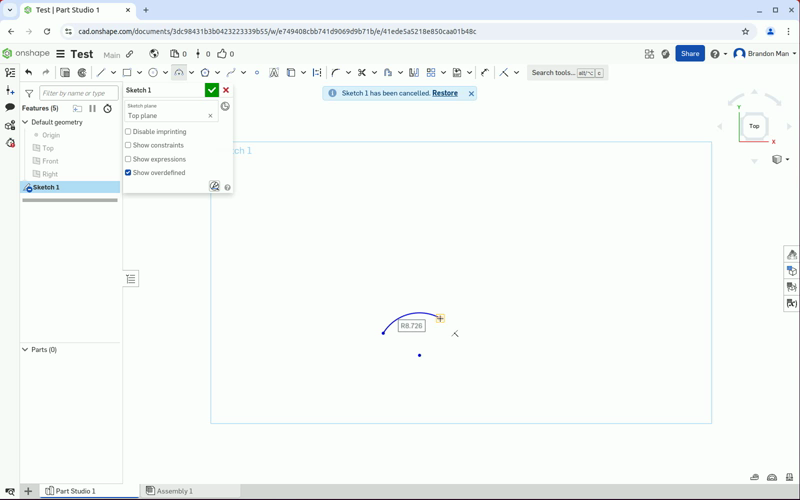
mouse_move(425, 261)
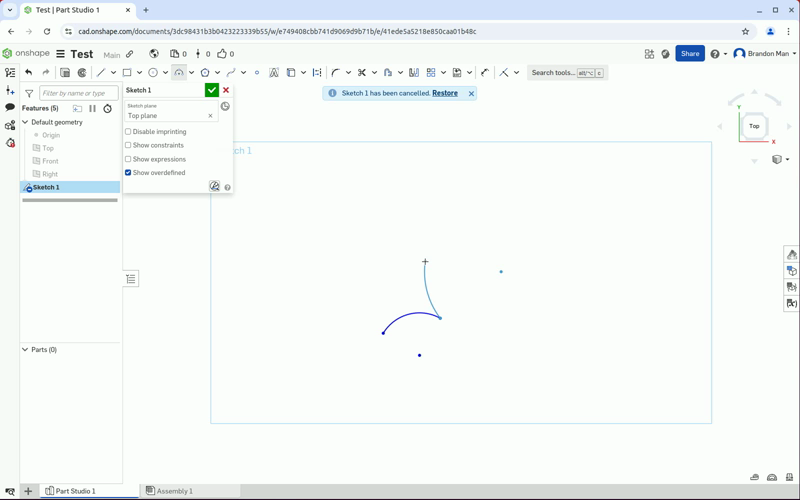
click(425, 261)
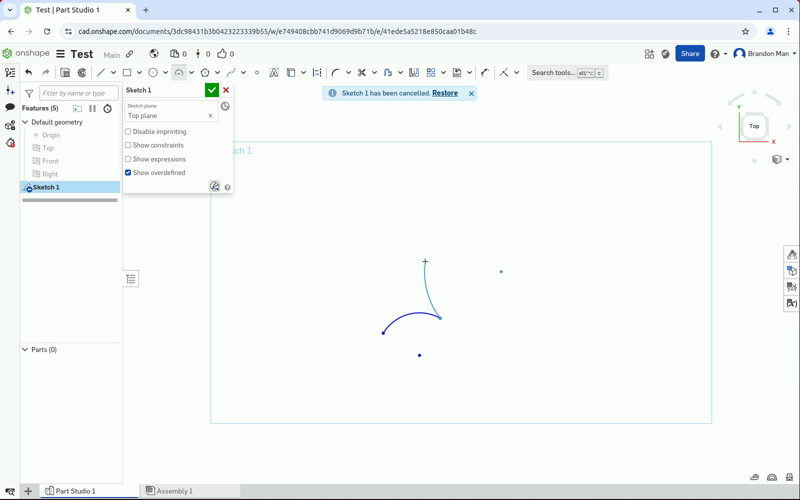
mouse_move(420, 292)
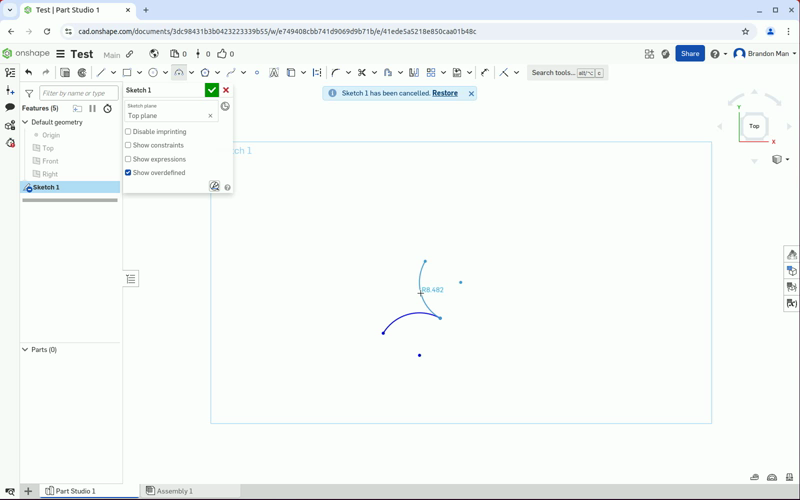
click(420, 292)
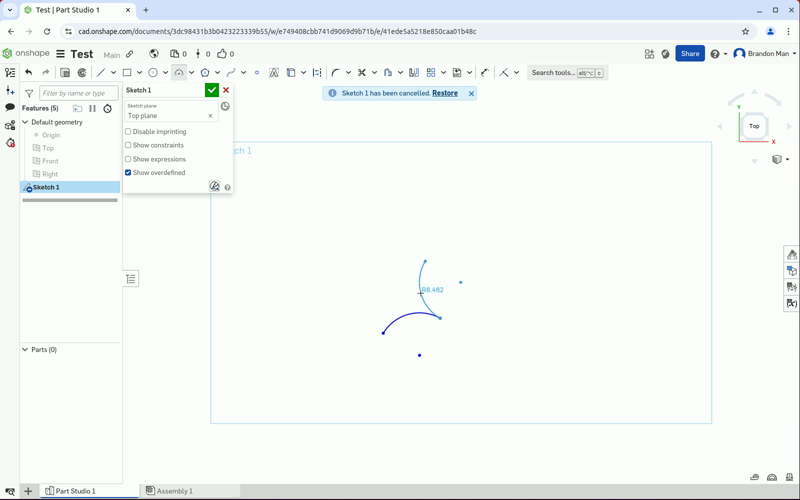
key_up(shift)
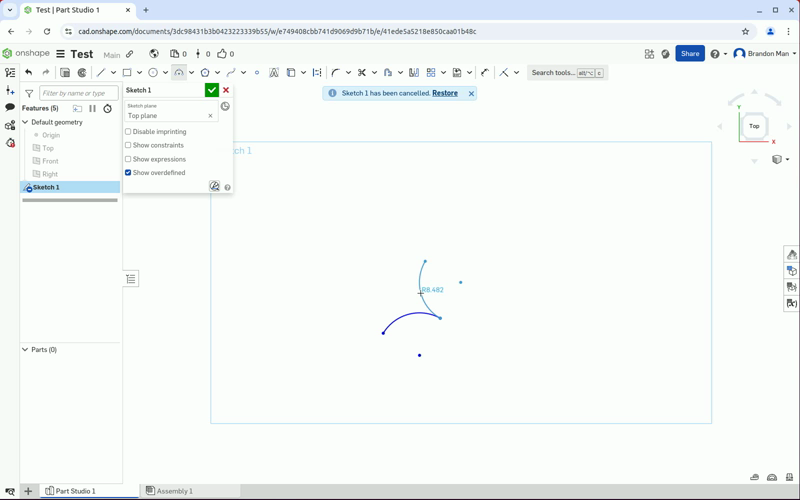
key(esc)
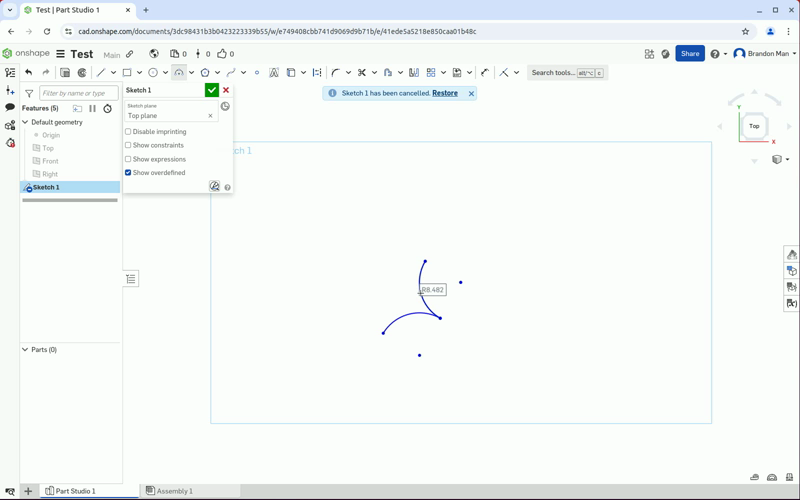
key(l)
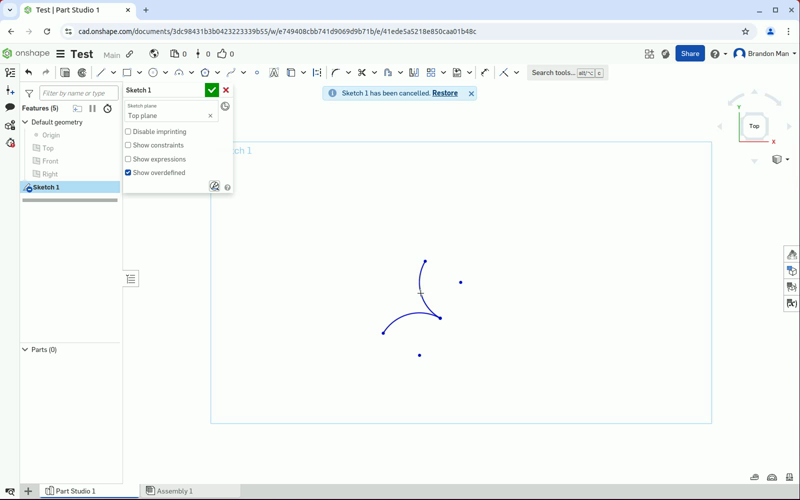
mouse_move(425, 261)
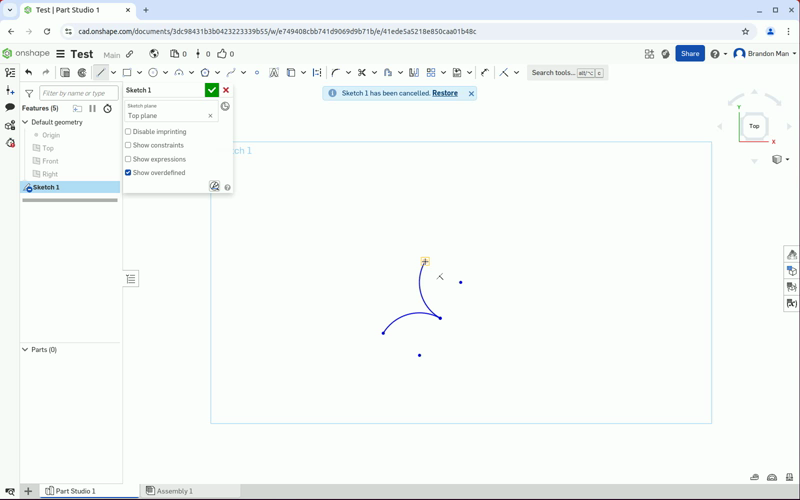
click(425, 261)
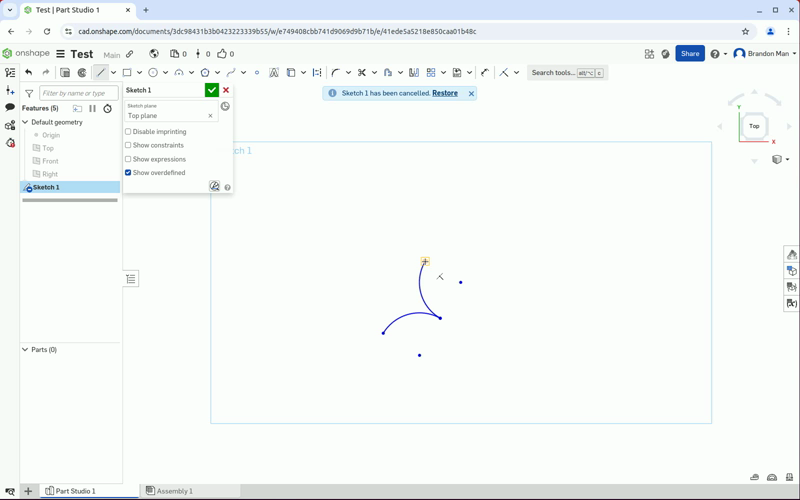
key_down(shift)
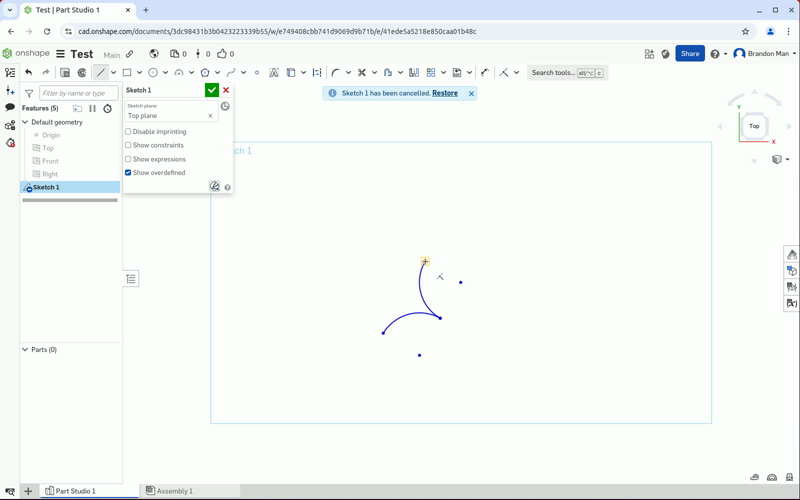
mouse_move(383, 333)
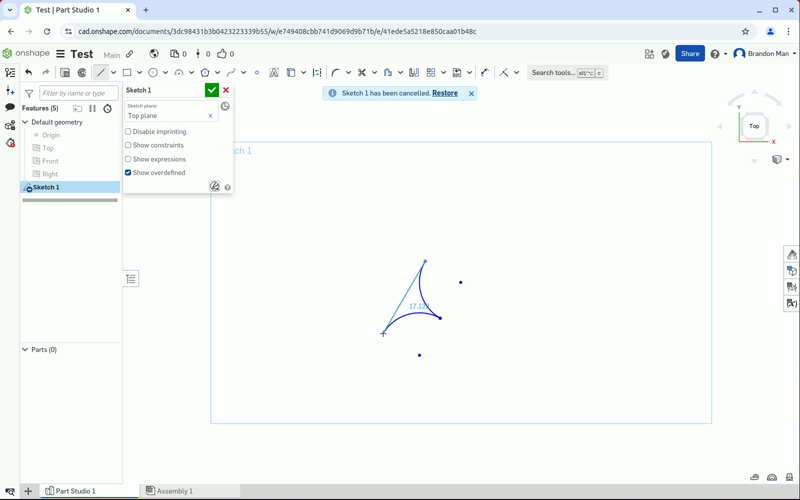
key_up(shift)
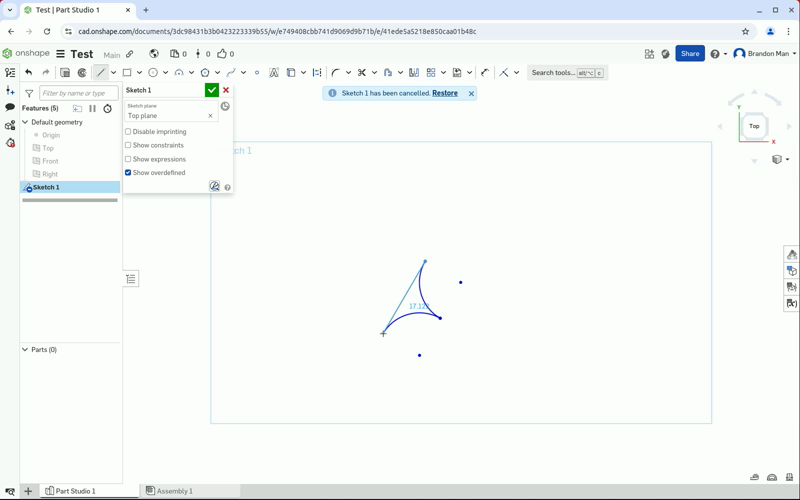
click(383, 333)
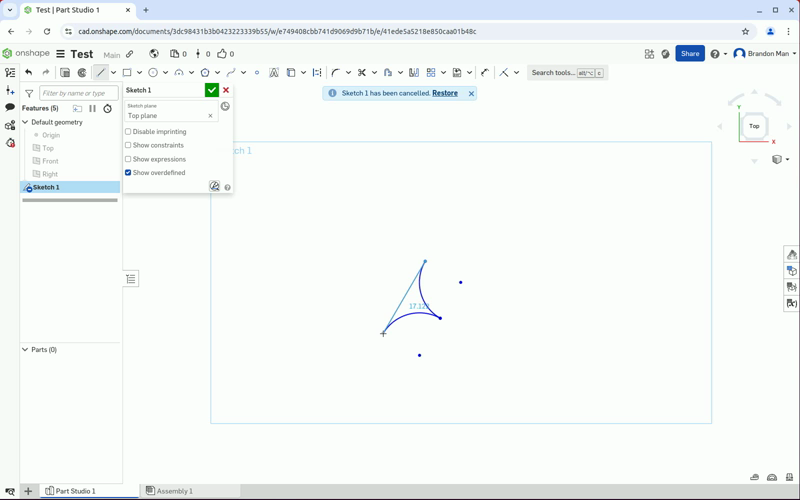
key(esc)
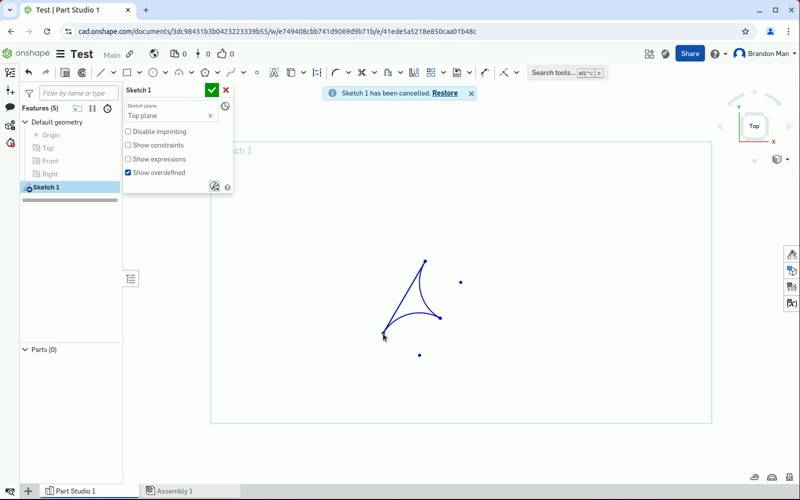
mouse_move(412, 315)
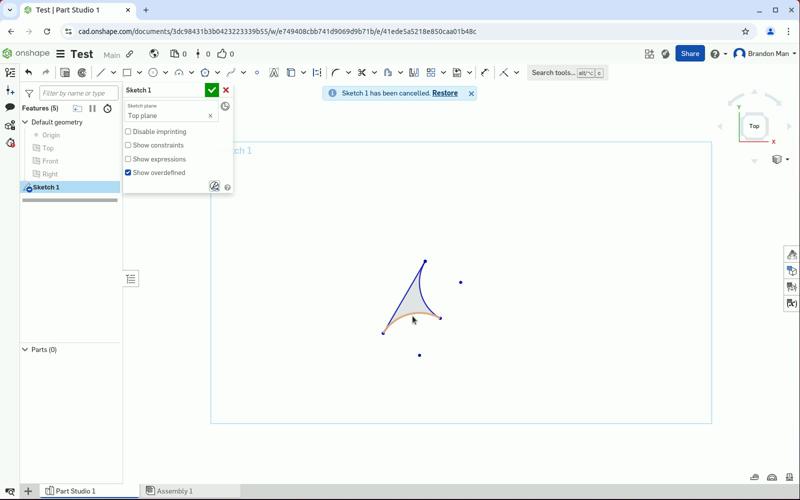
scroll(6)
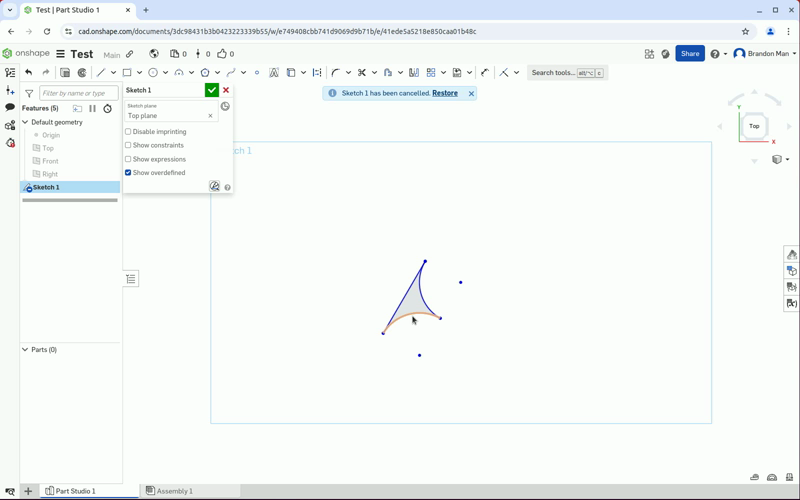
scroll(6)
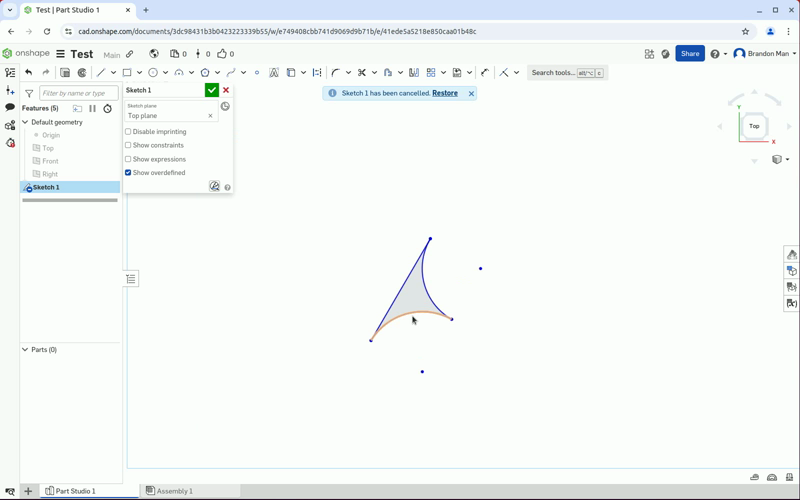
scroll(6)
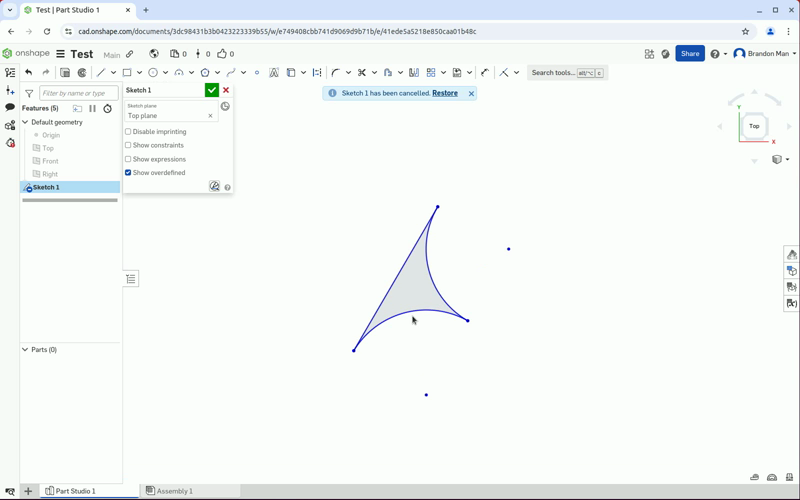
scroll(6)
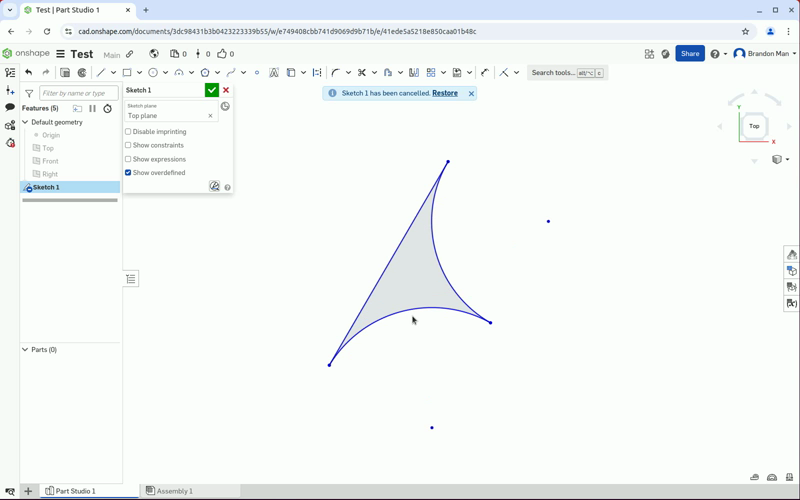
scroll(6)
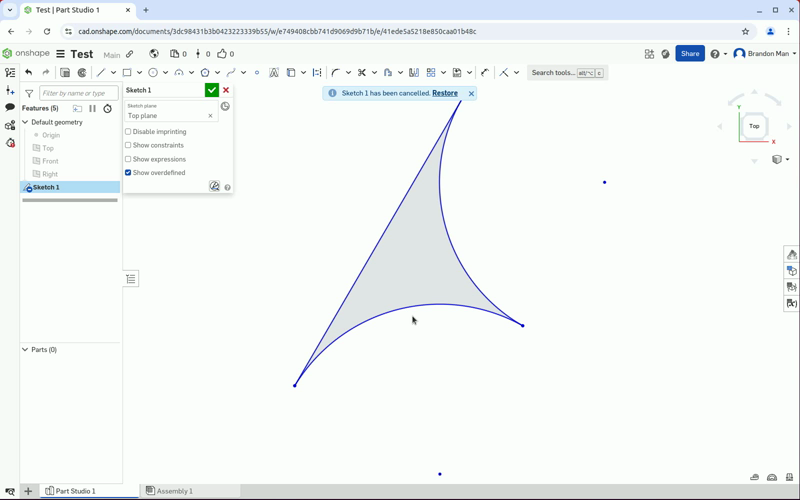
scroll(6)
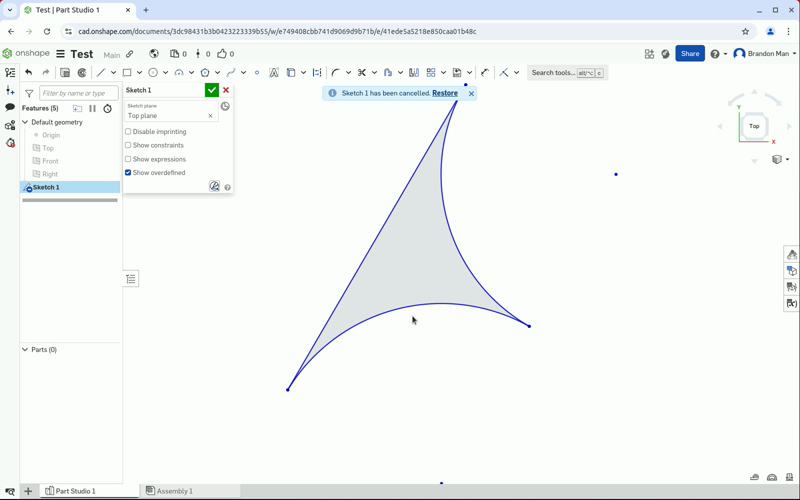
scroll(6)
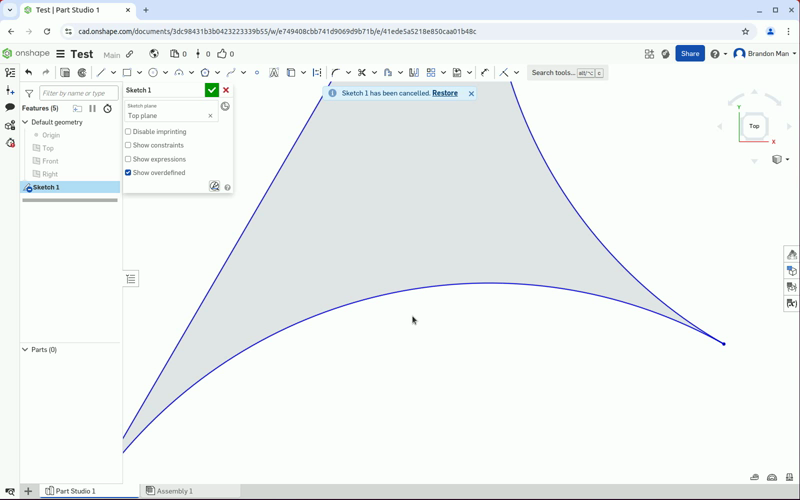
click(412, 315)
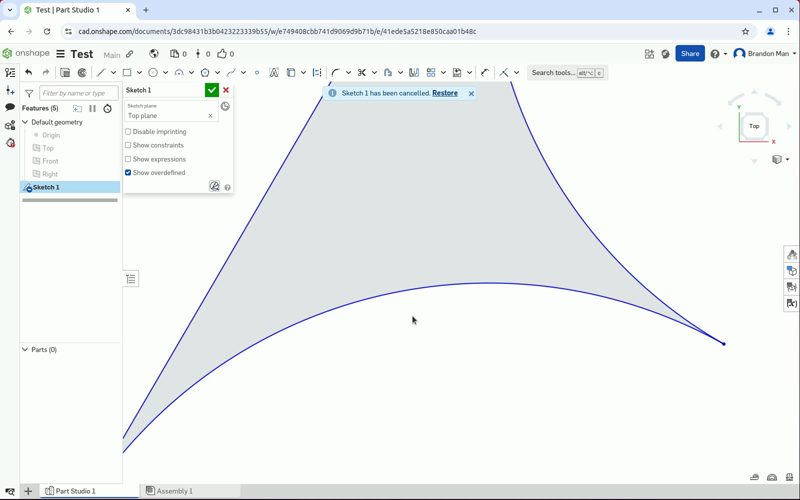
scroll(-6)
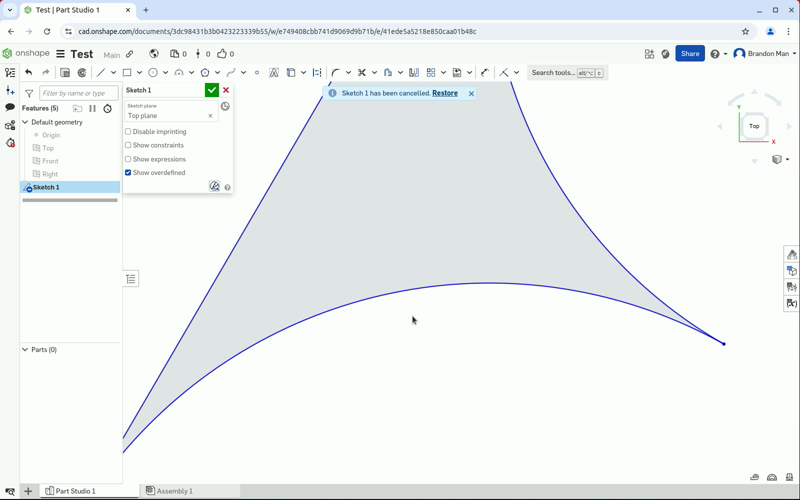
scroll(-6)
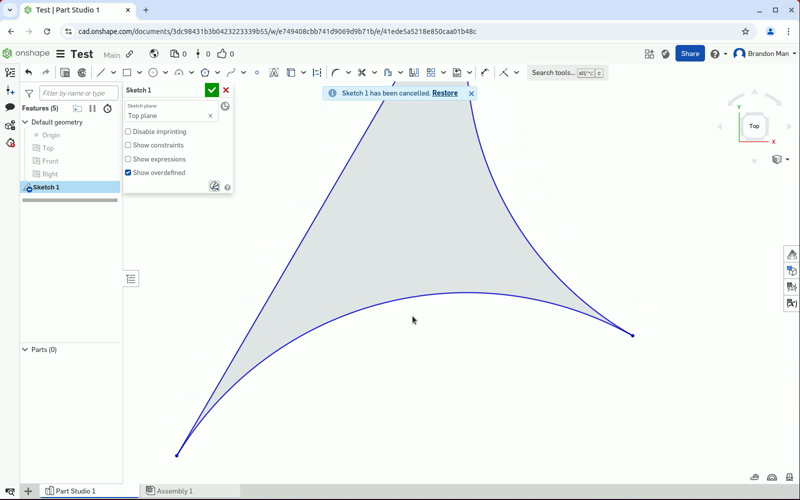
scroll(-6)
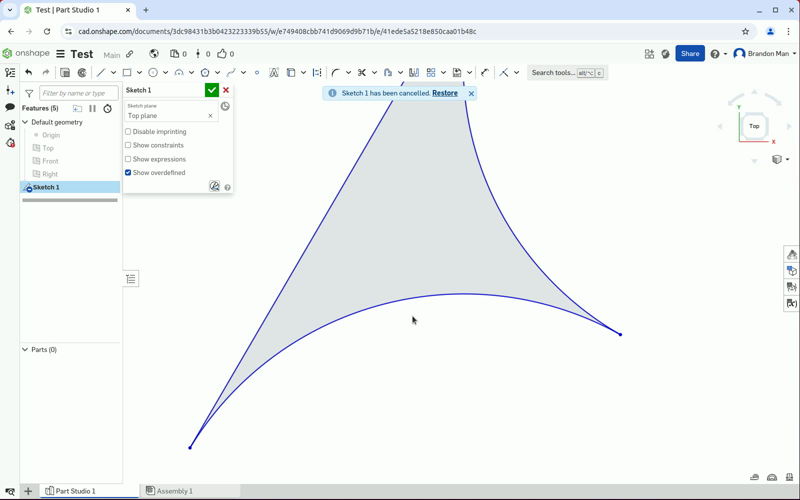
scroll(-6)
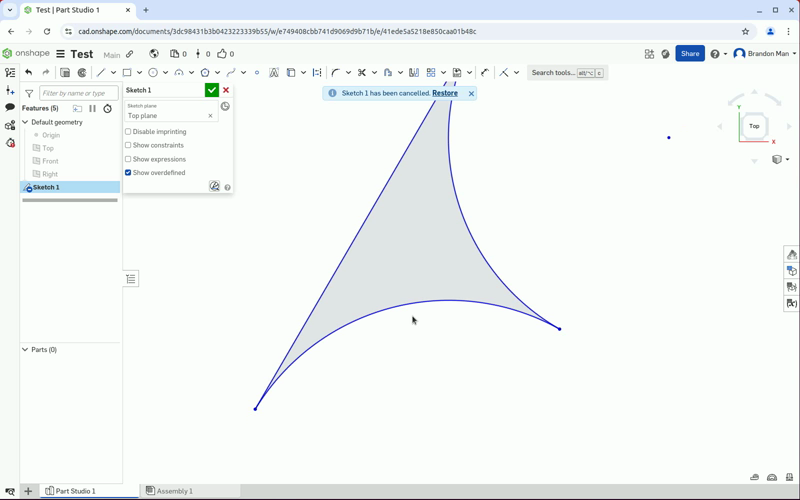
scroll(-6)
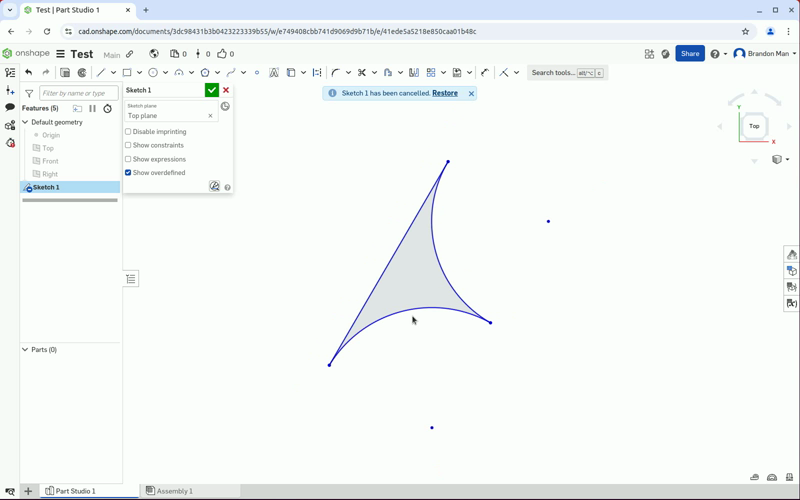
scroll(-6)
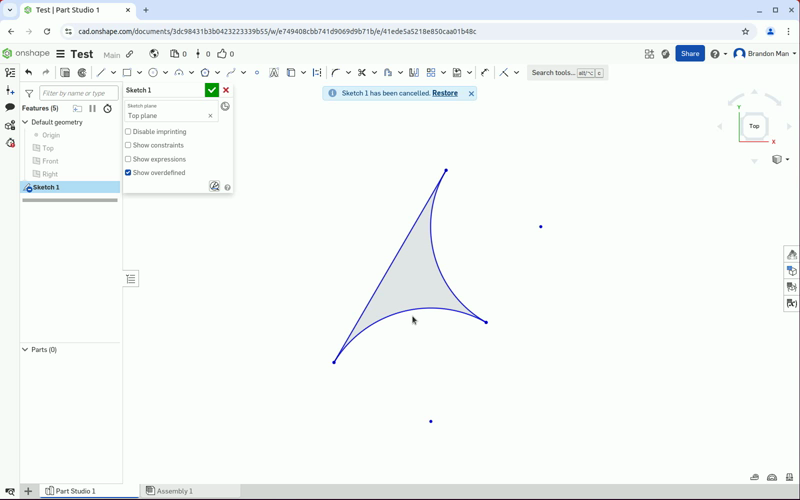
scroll(-6)
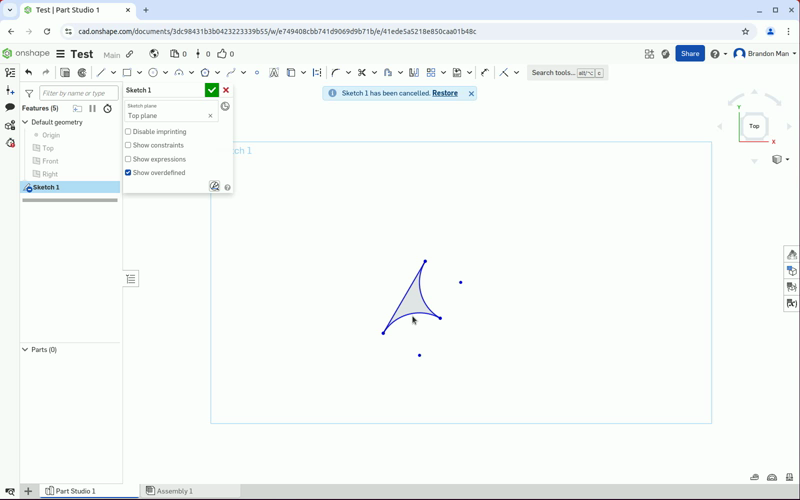
mouse_move(73, 352)
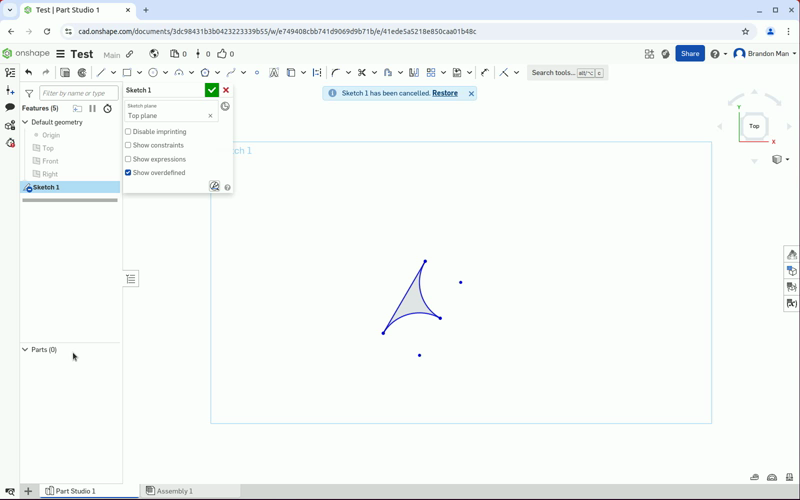
key(shift+y)
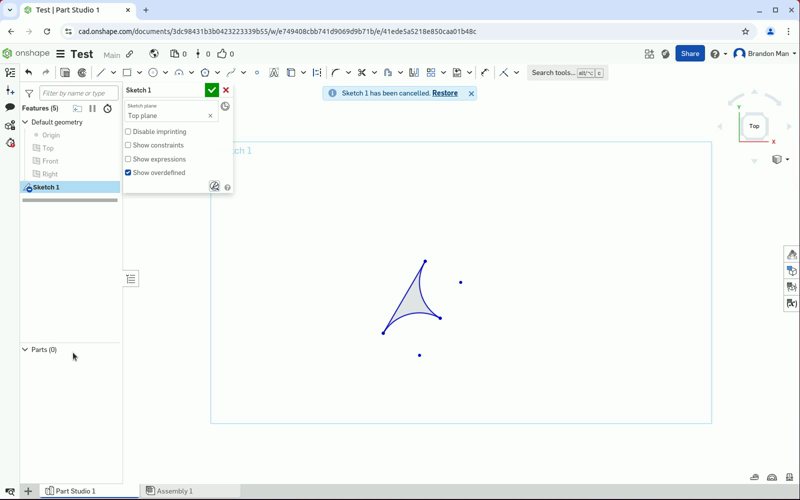
key(shift+e)
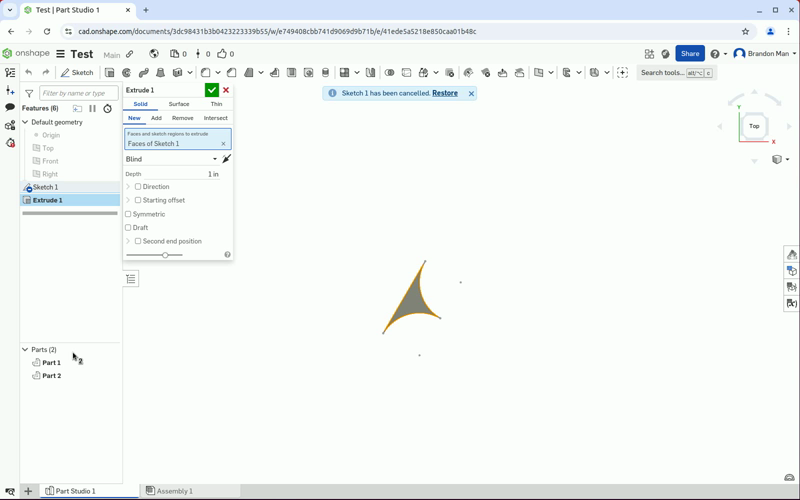
mouse_move(143, 106)
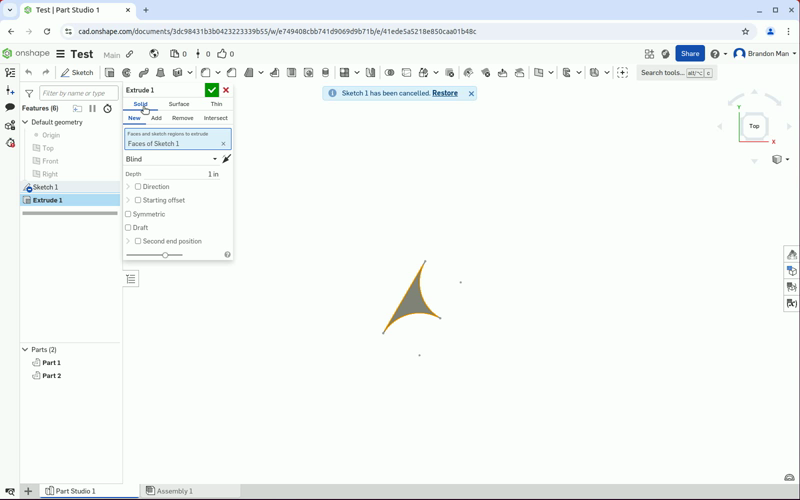
click(143, 106)
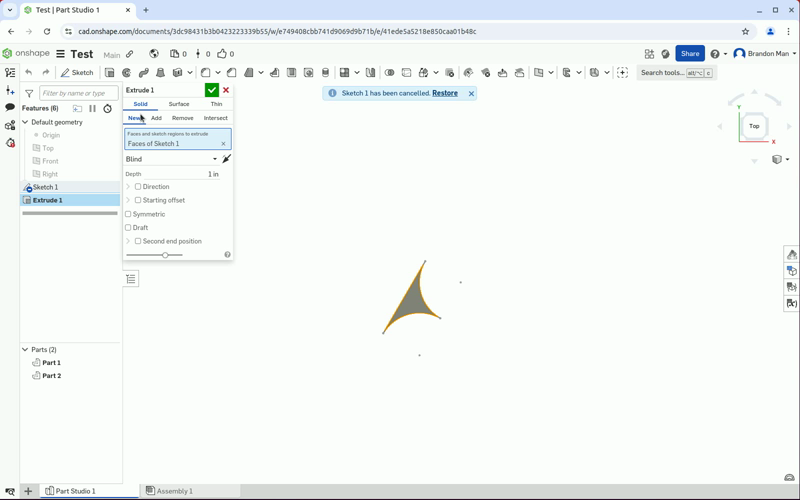
mouse_move(137, 120)
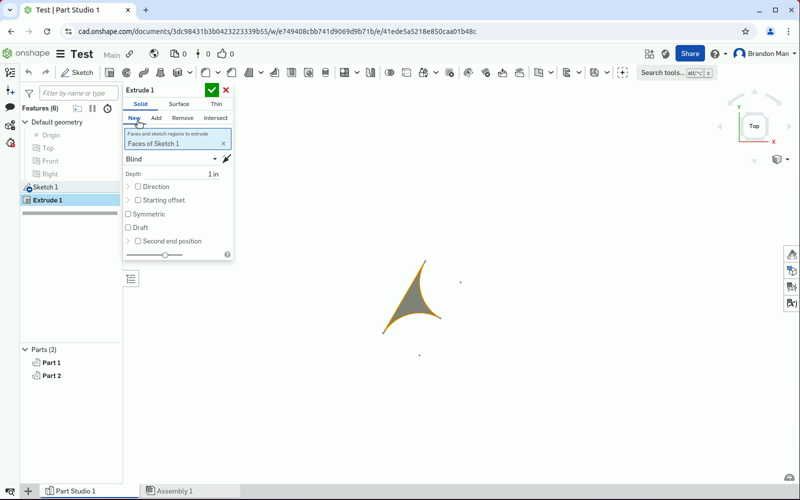
click(137, 120)
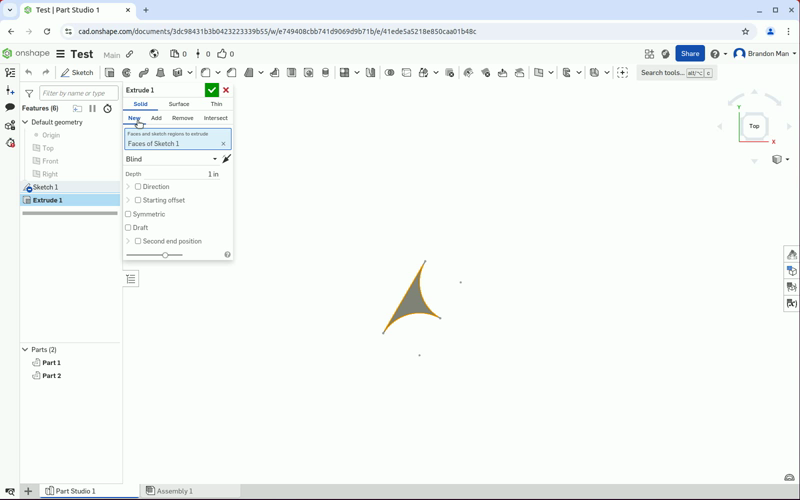
key(tab, 4)
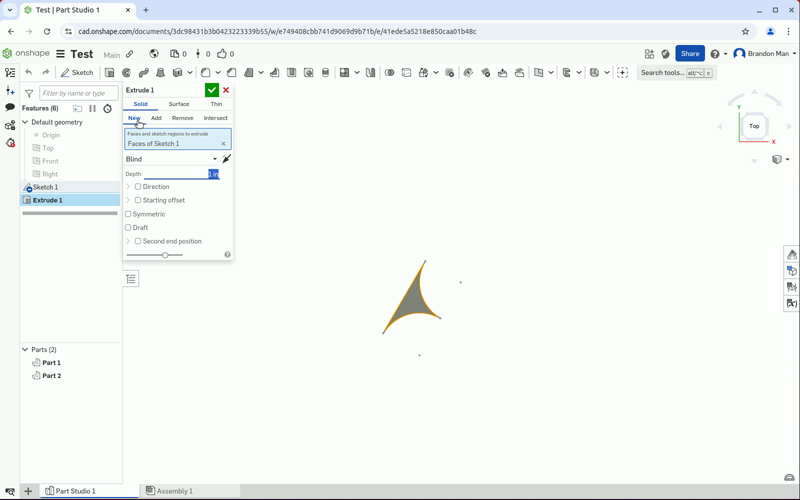
text(0.963)
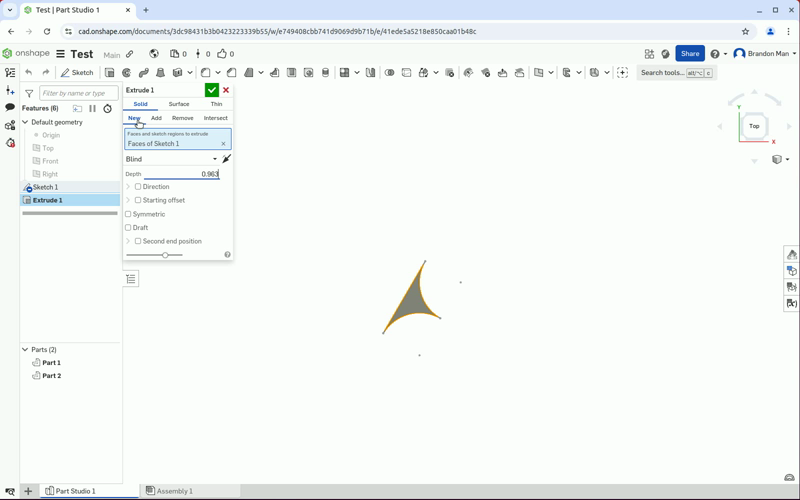
key(enter)
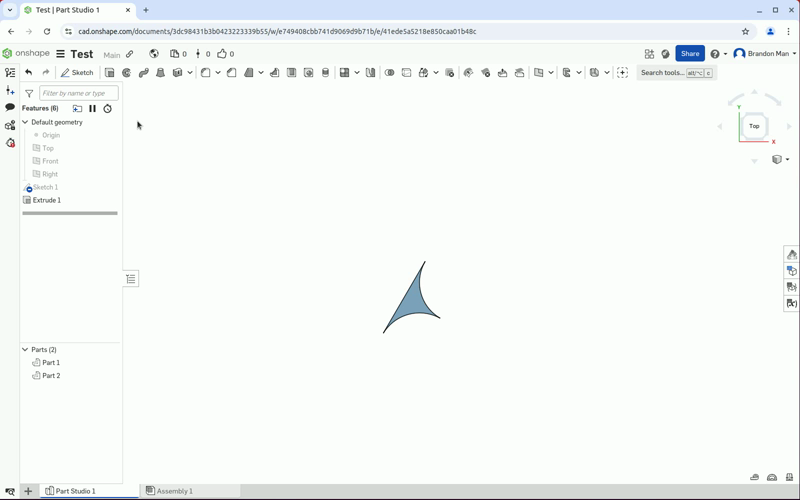
key(shift+h)
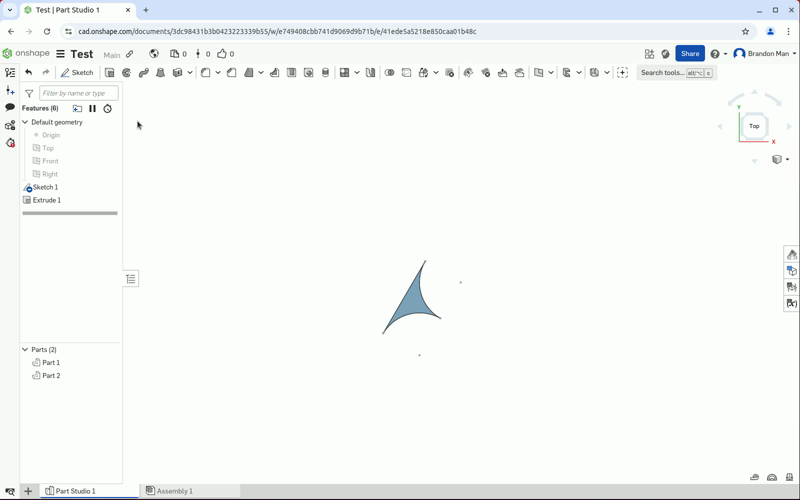
key(shift+h)
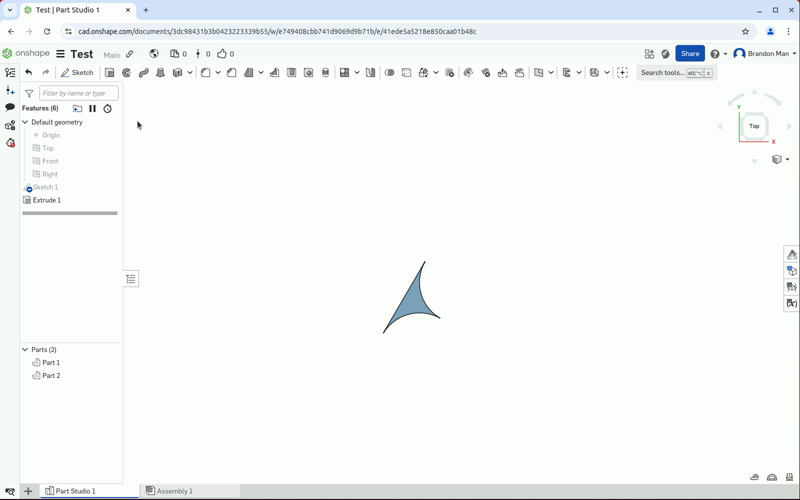
mouse_move(73, 189)
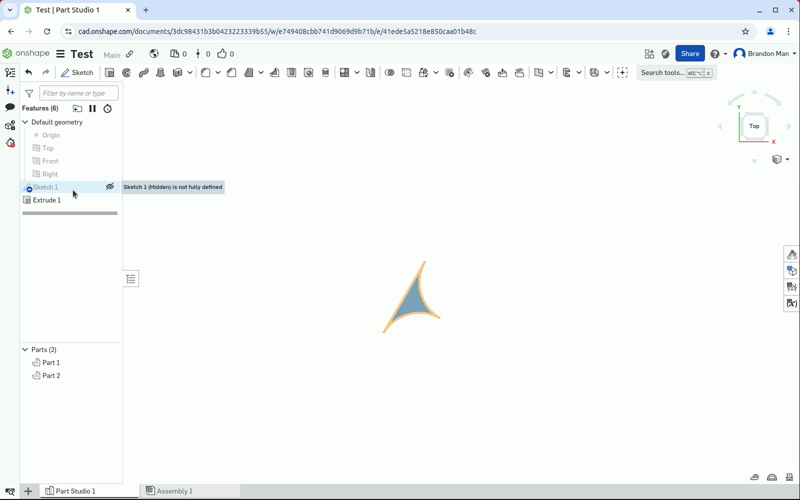
click(73, 189)
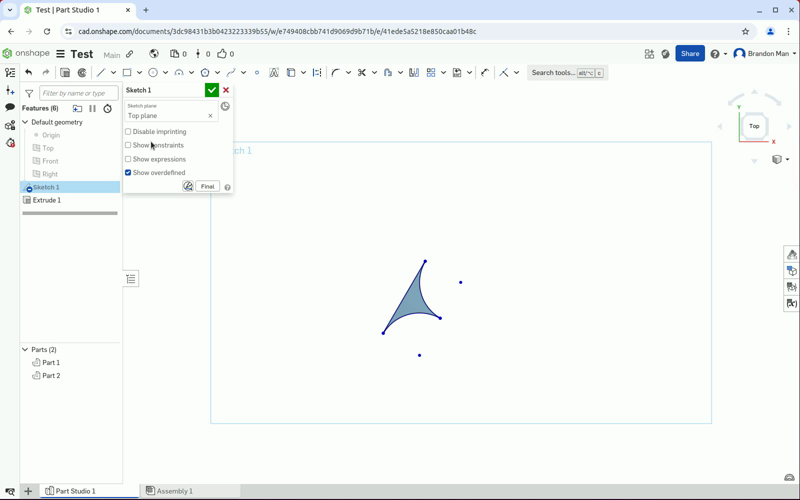
mouse_move(229, 92)
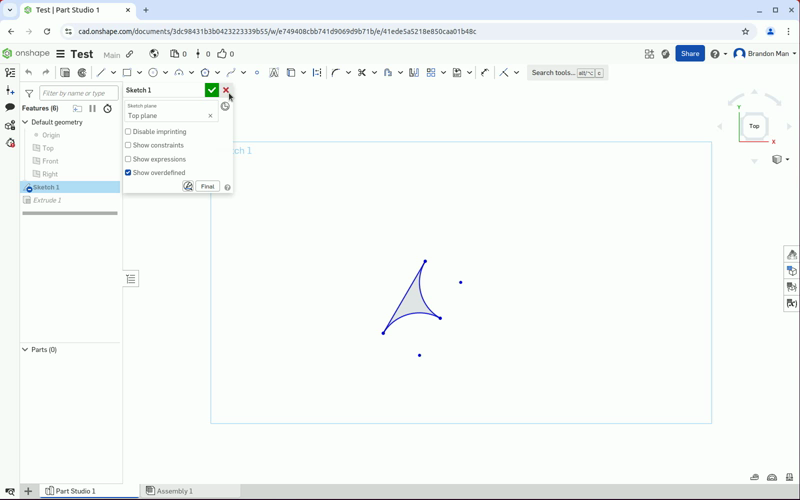
click(229, 92)
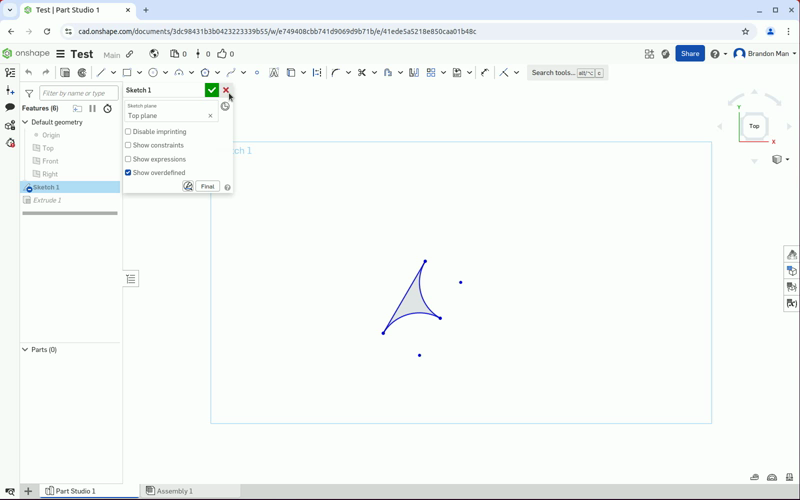
key(shift+s)
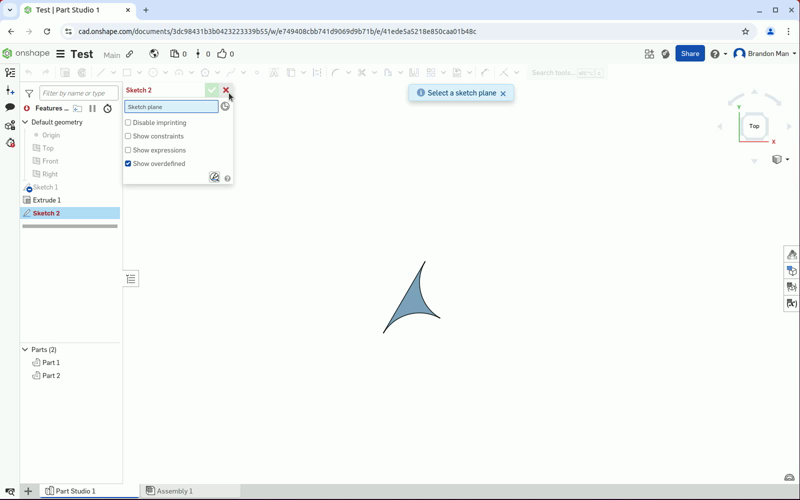
mouse_move(73, 150)
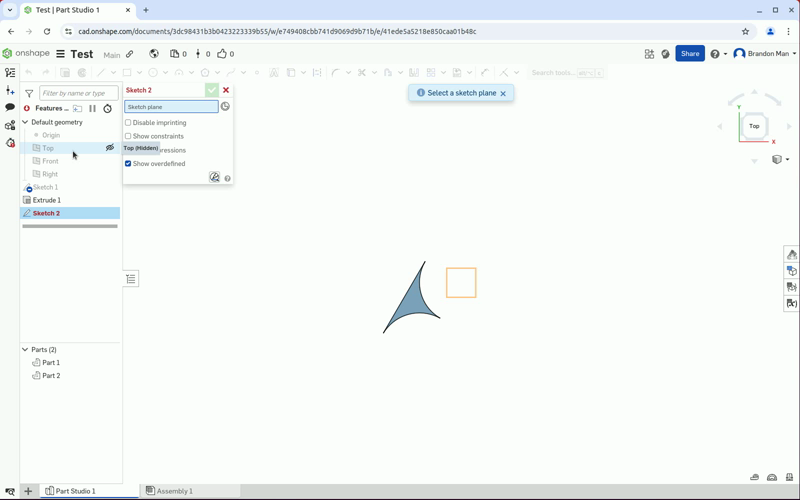
click(73, 150)
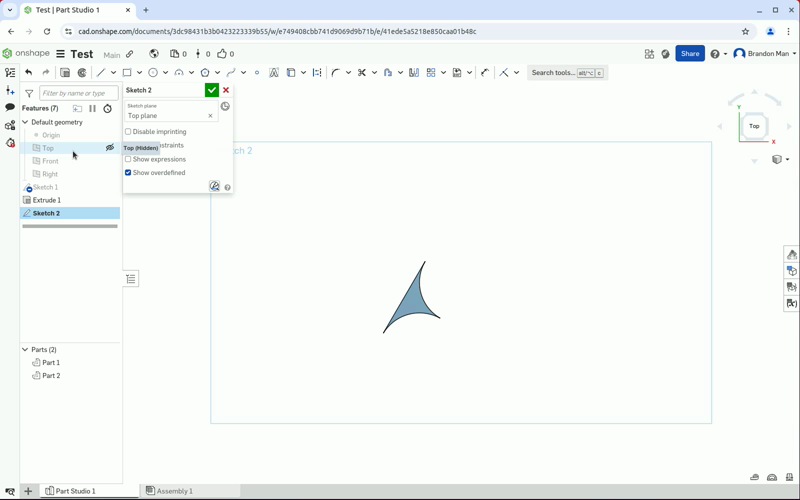
mouse_move(73, 352)
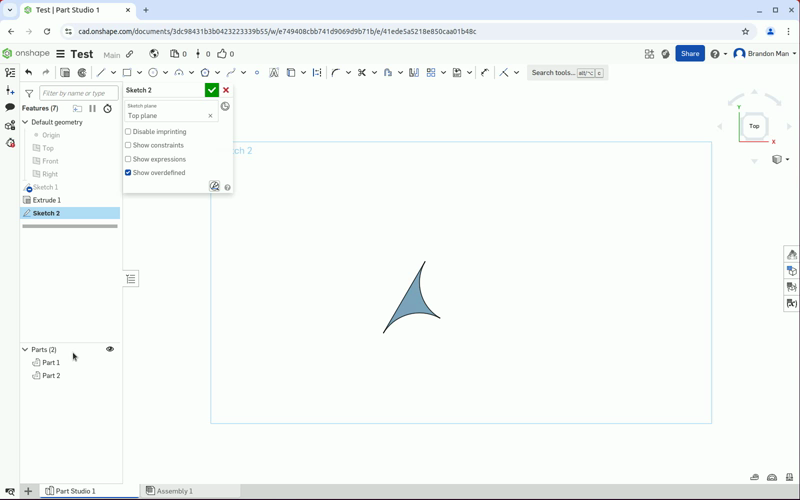
key(y)
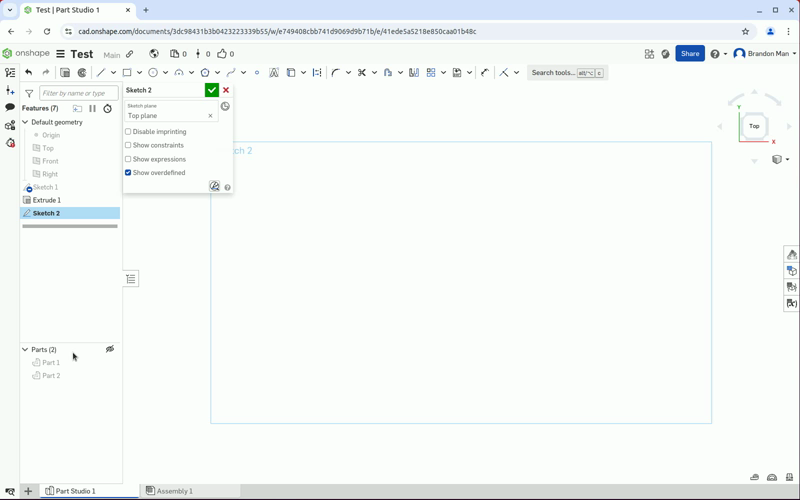
key(c)
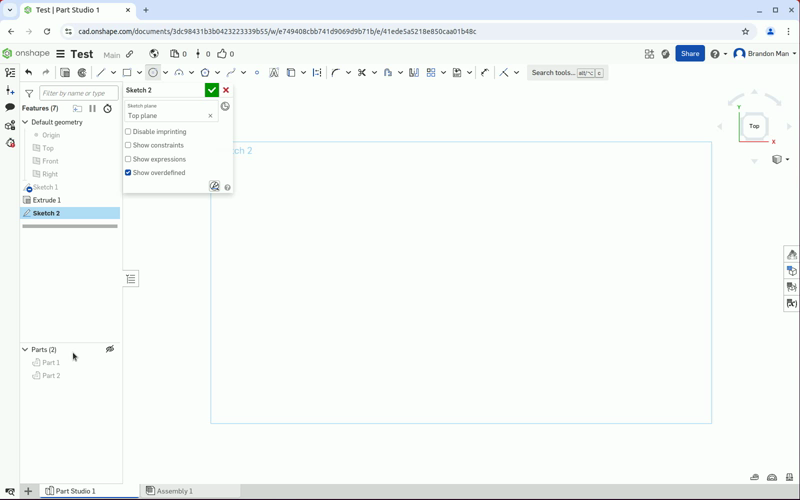
key_down(shift)
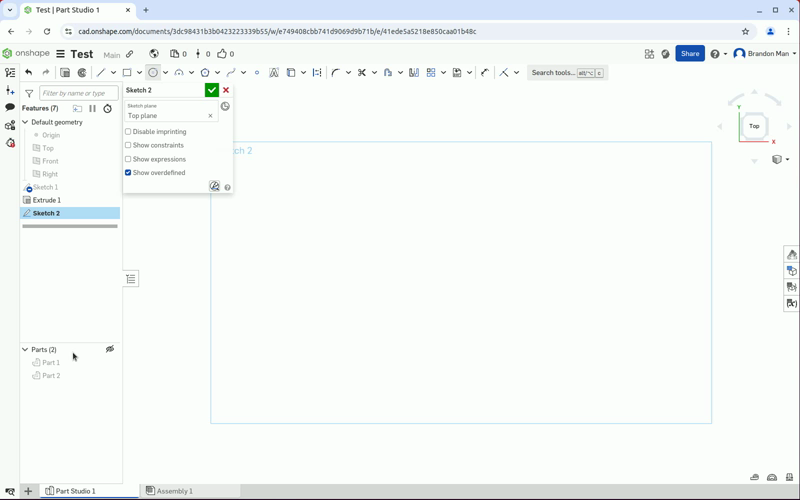
mouse_move(420, 354)
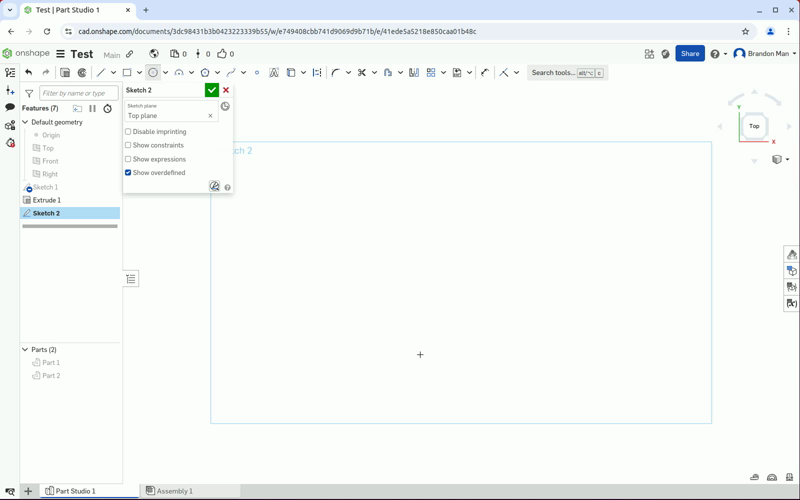
click(420, 354)
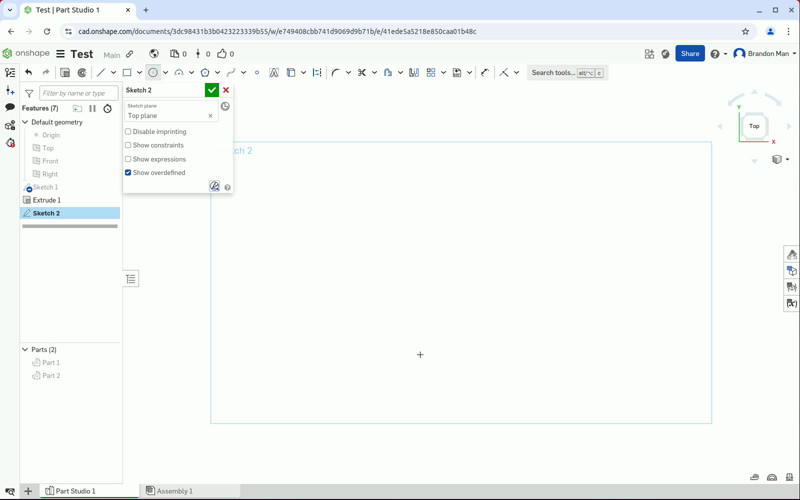
key_up(shift)
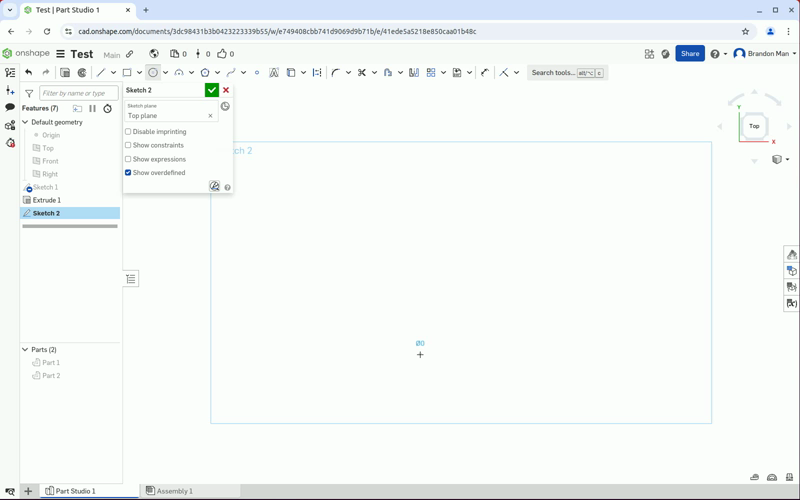
mouse_move(462, 354)
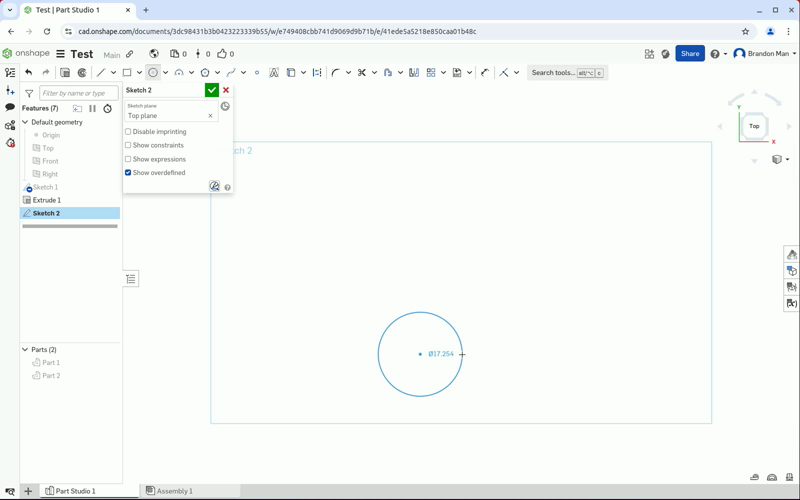
click(462, 354)
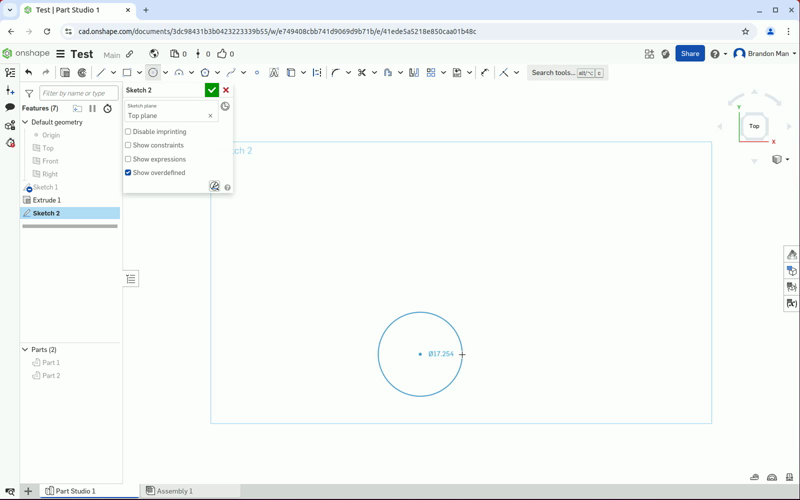
key(esc)
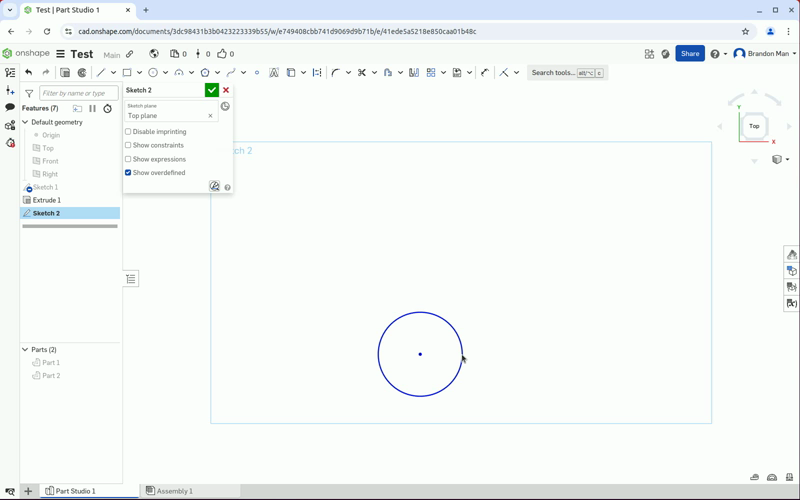
key(c)
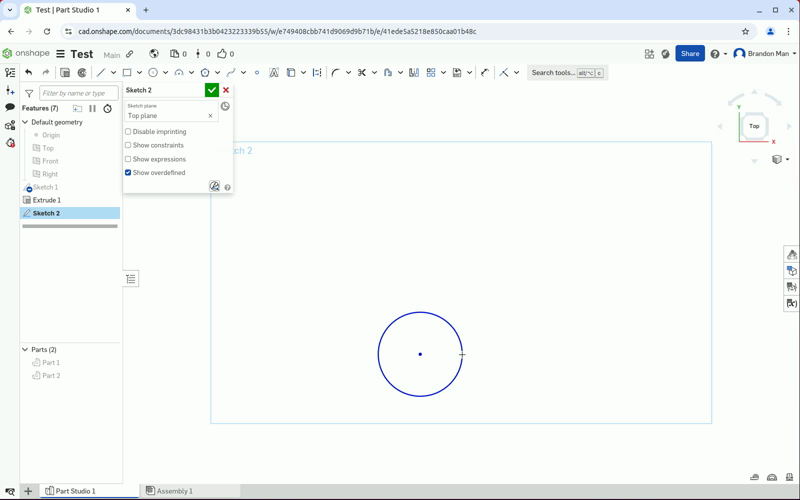
key_down(shift)
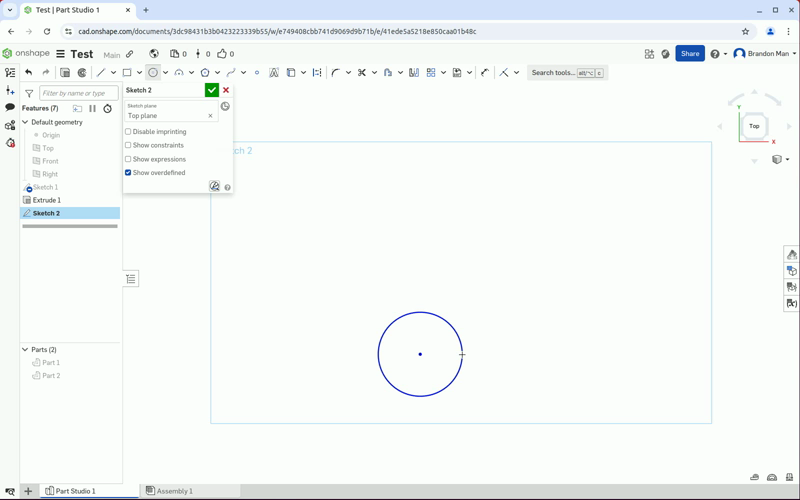
mouse_move(420, 354)
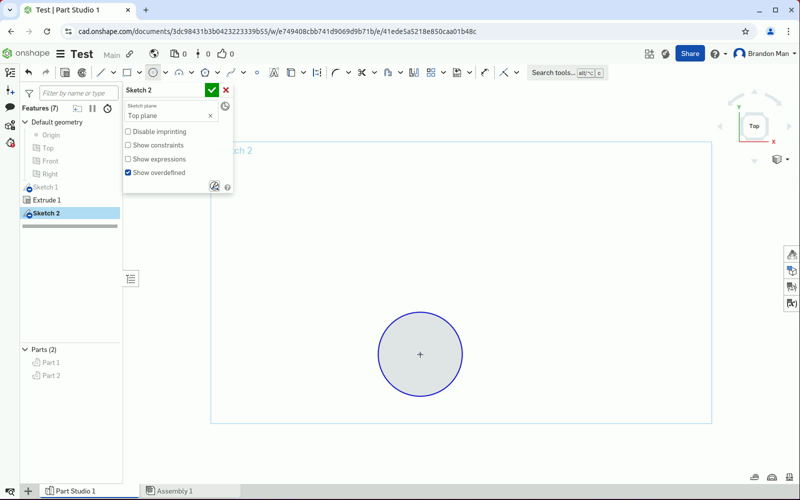
click(420, 354)
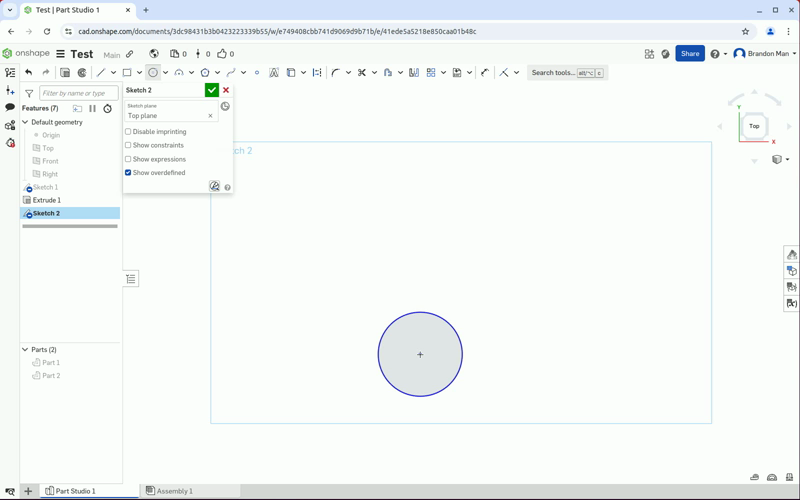
key_up(shift)
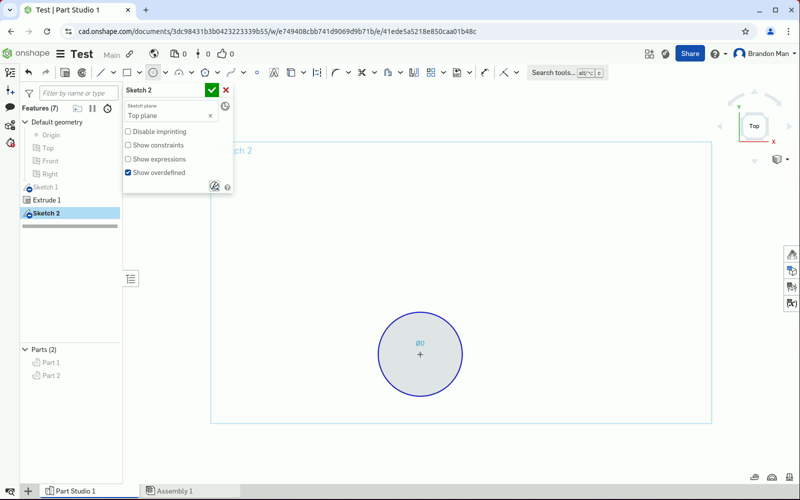
mouse_move(453, 354)
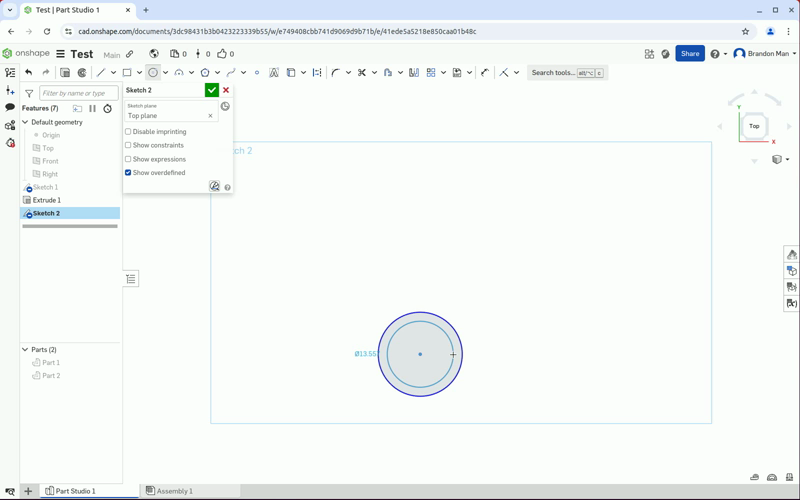
click(453, 354)
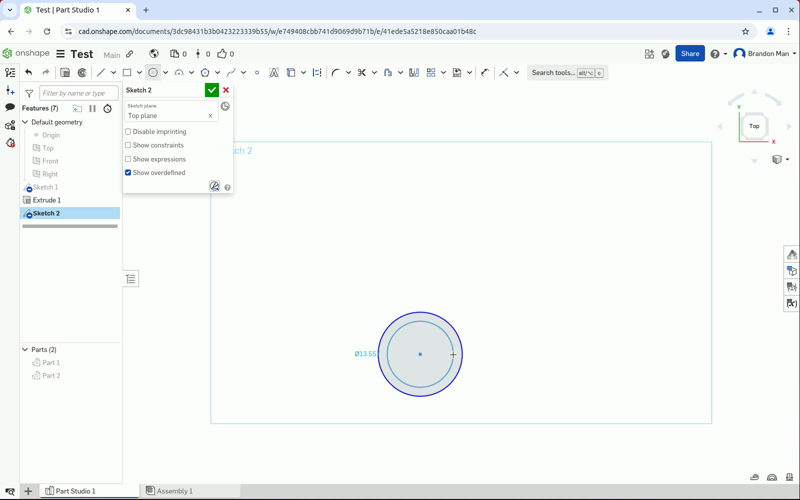
key(esc)
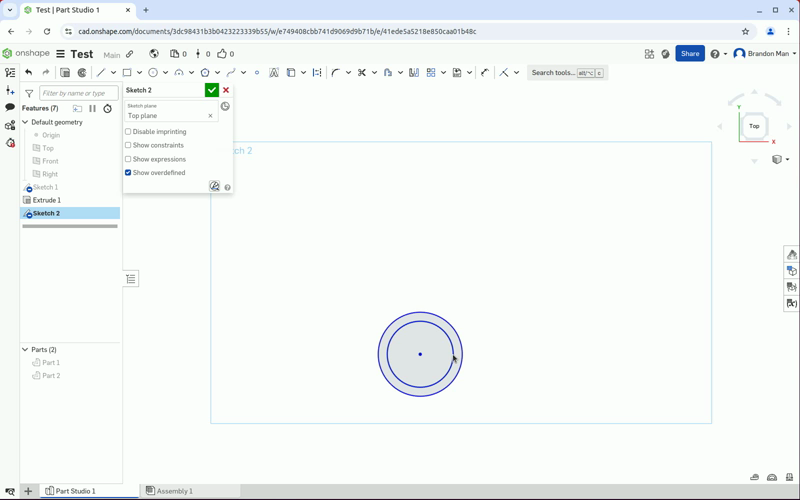
mouse_move(383, 367)
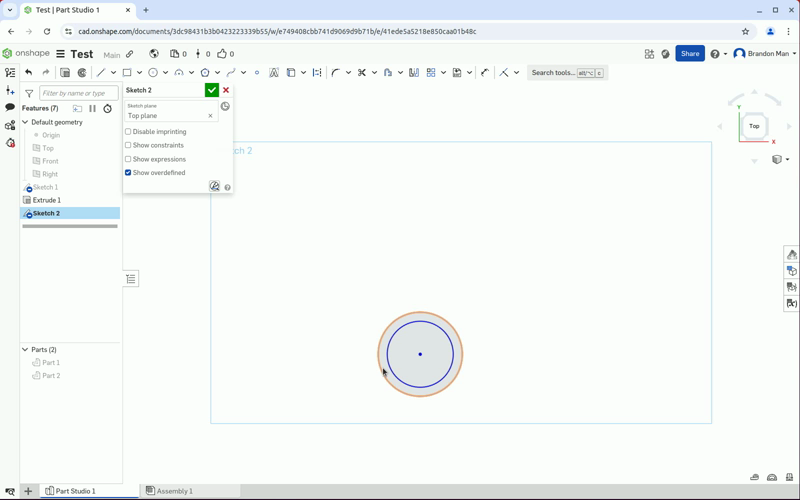
click(383, 367)
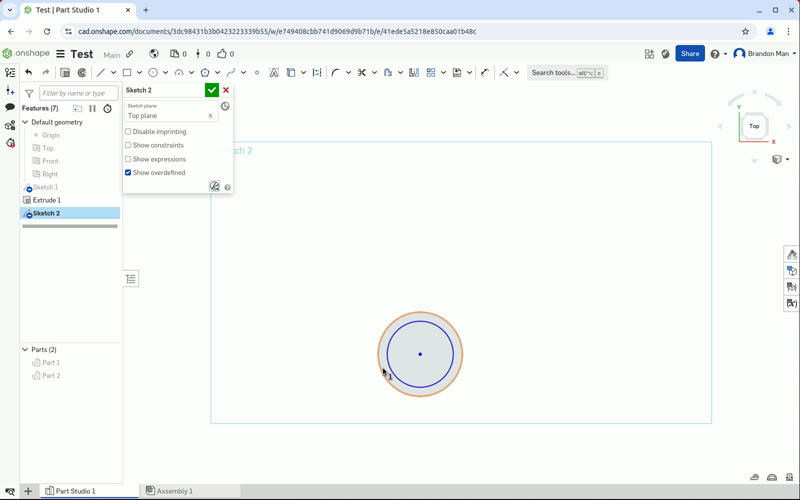
mouse_move(73, 352)
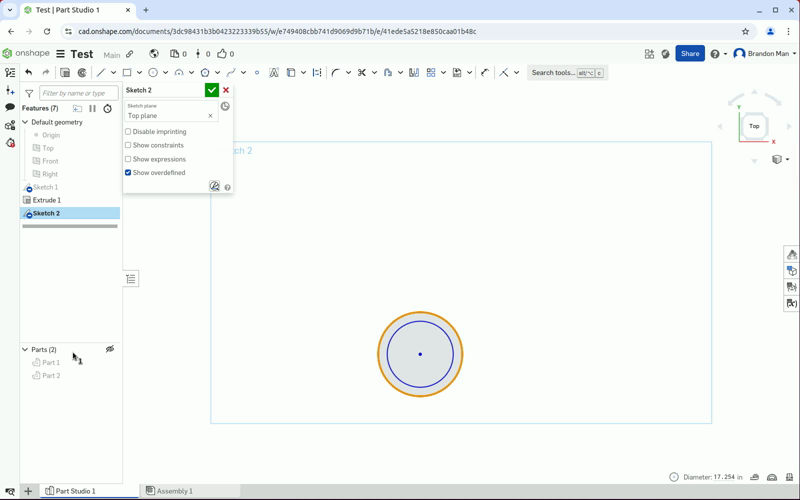
key(shift+y)
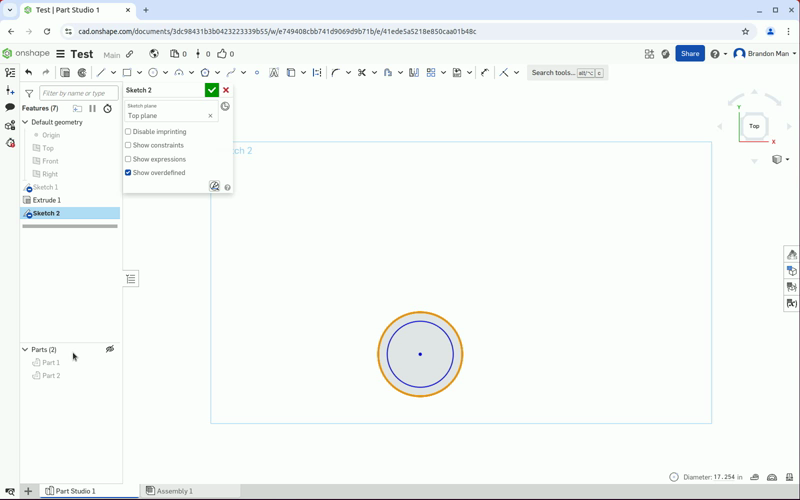
key(shift+e)
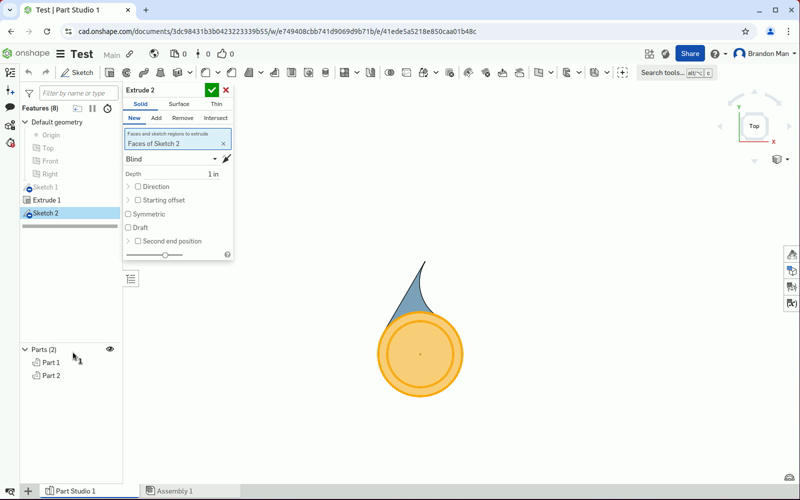
mouse_move(143, 106)
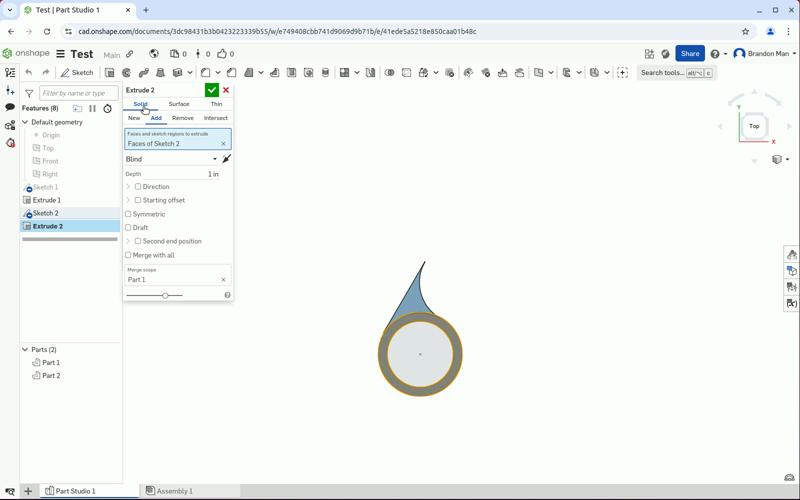
click(143, 106)
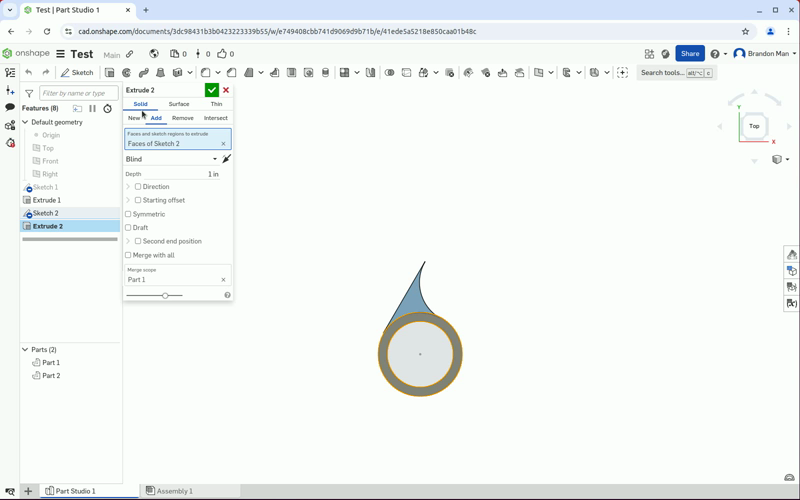
mouse_move(137, 120)
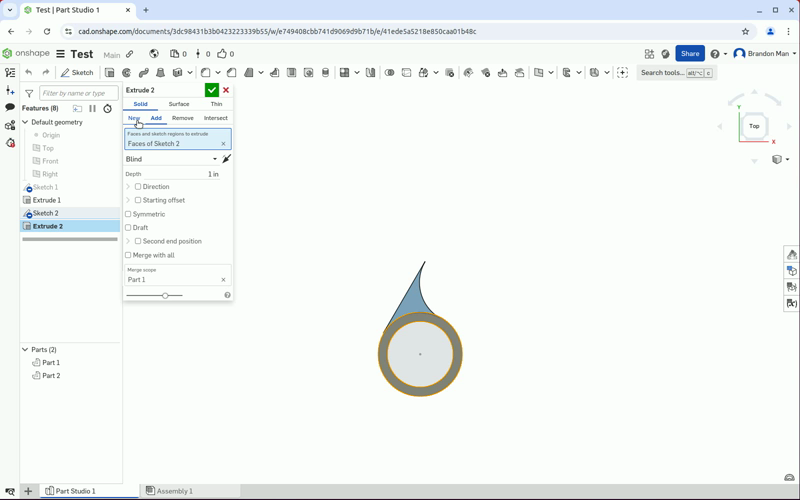
click(137, 120)
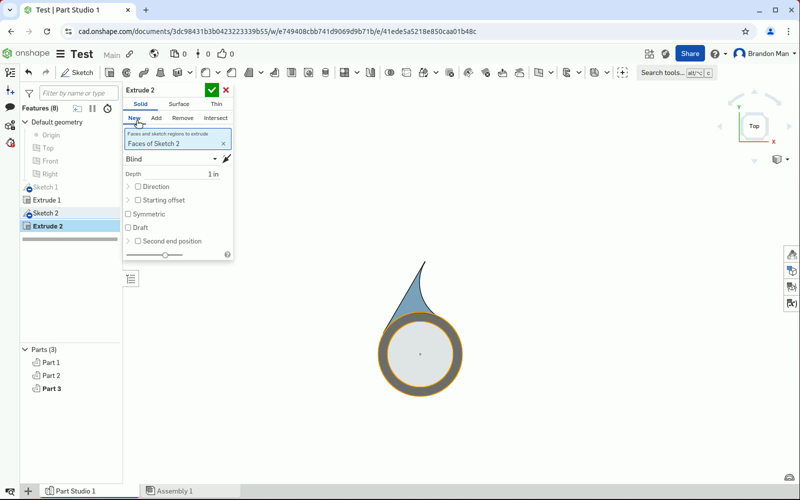
key(tab, 4)
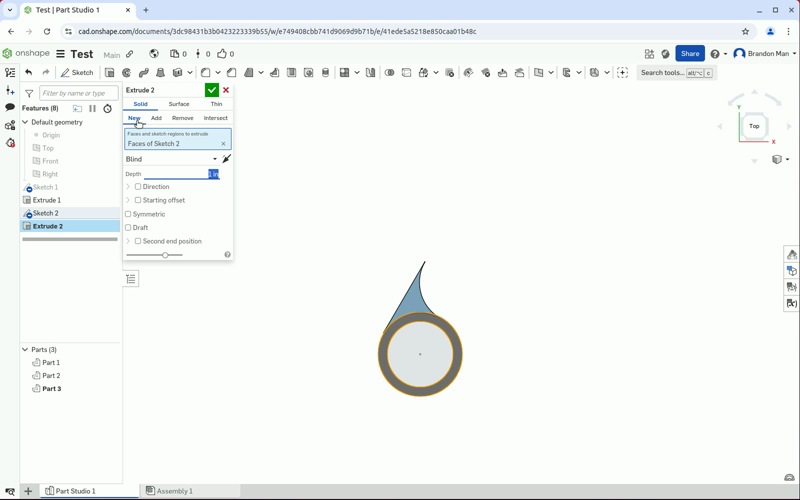
text(0.963)
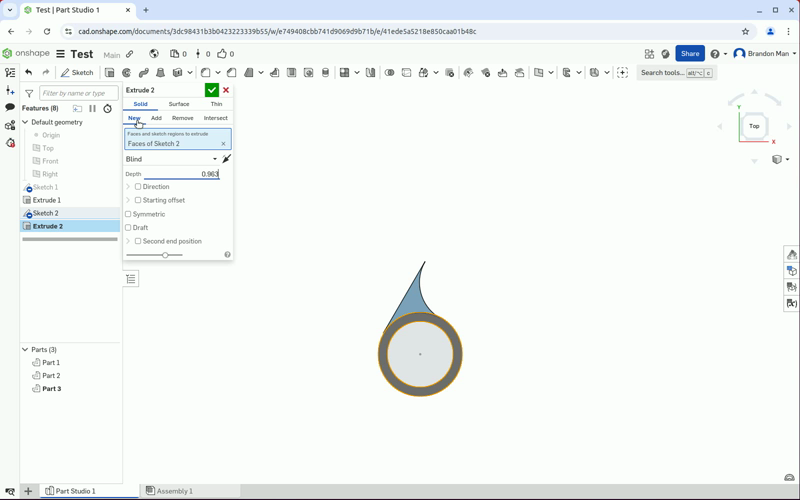
key(enter)
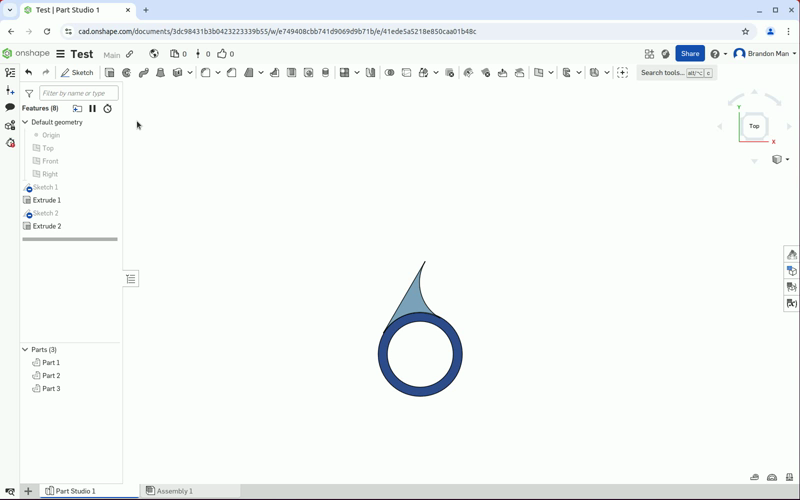
key(shift+h)
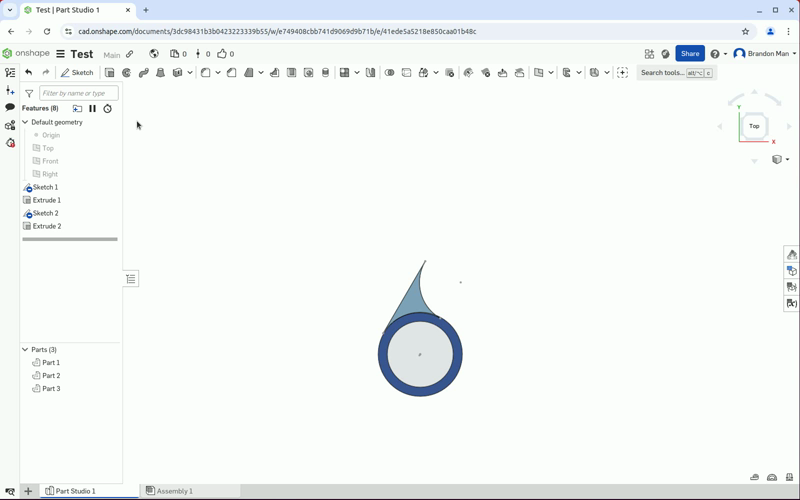
key(shift+h)
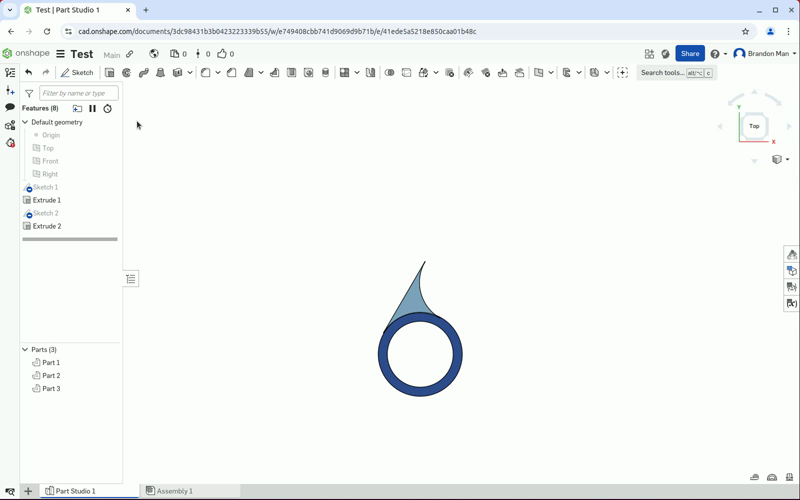
mouse_move(73, 189)
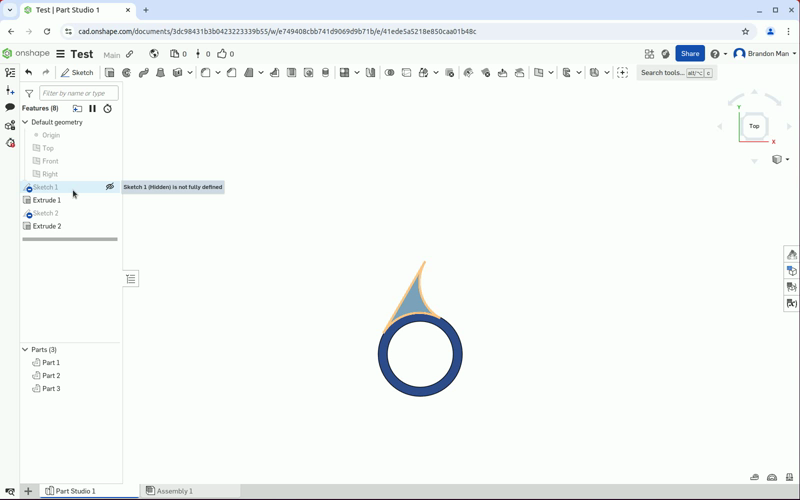
click(73, 189)
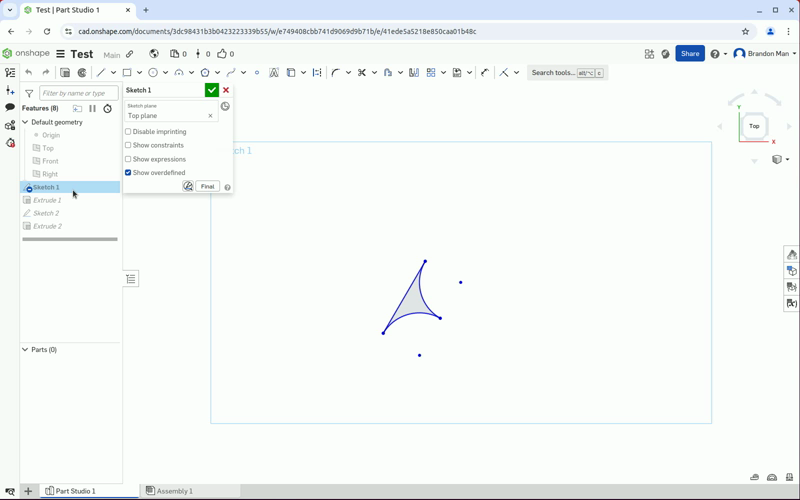
mouse_move(229, 92)
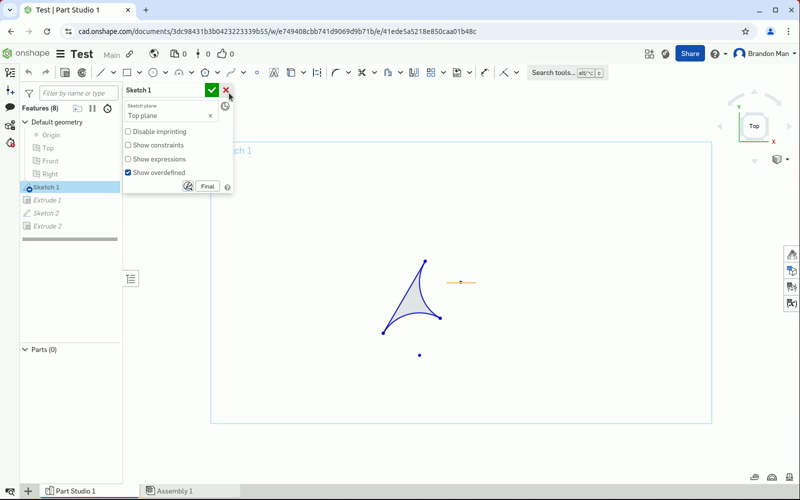
click(229, 92)
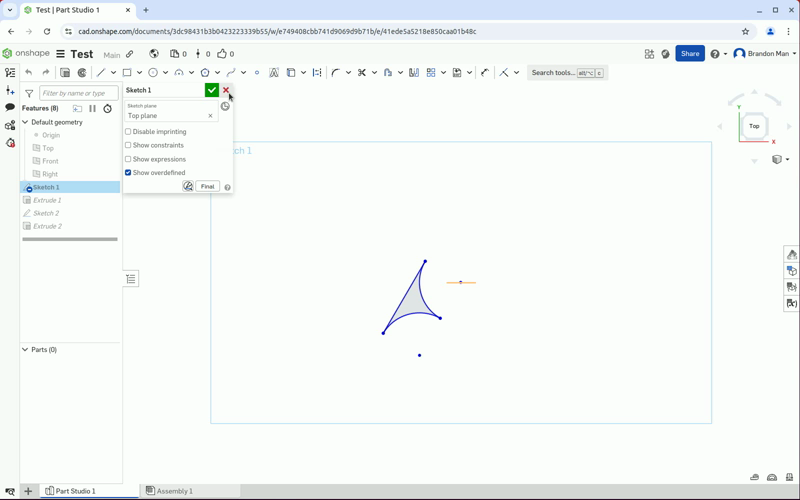
key(shift+s)
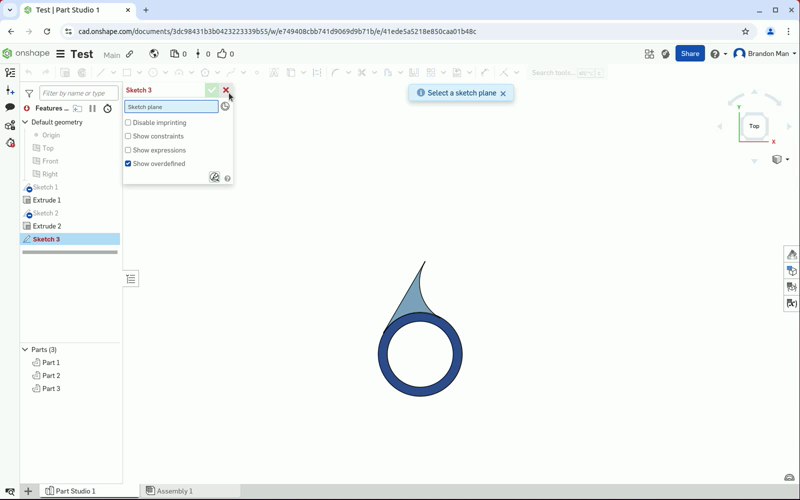
mouse_move(73, 150)
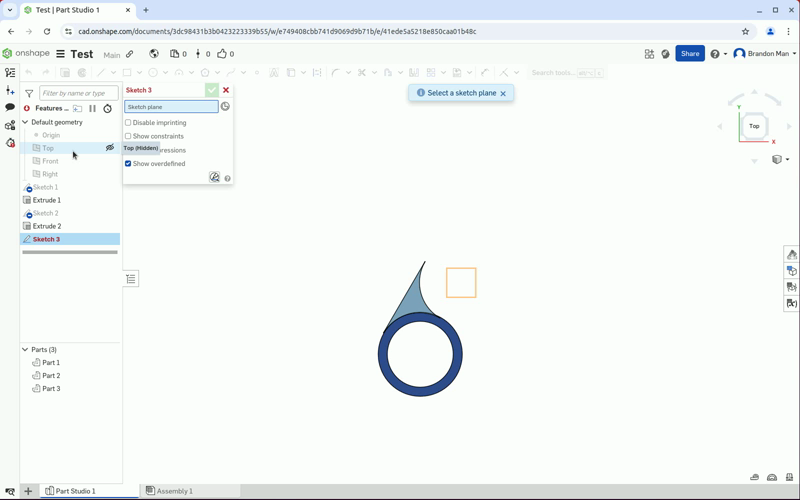
click(73, 150)
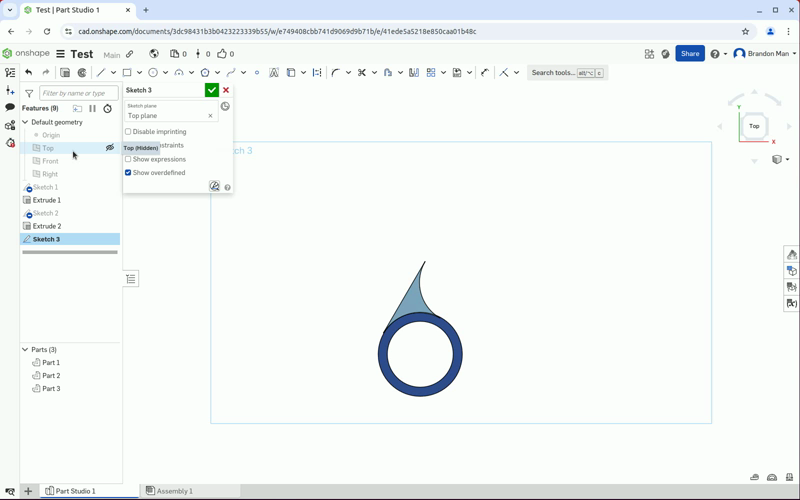
mouse_move(73, 352)
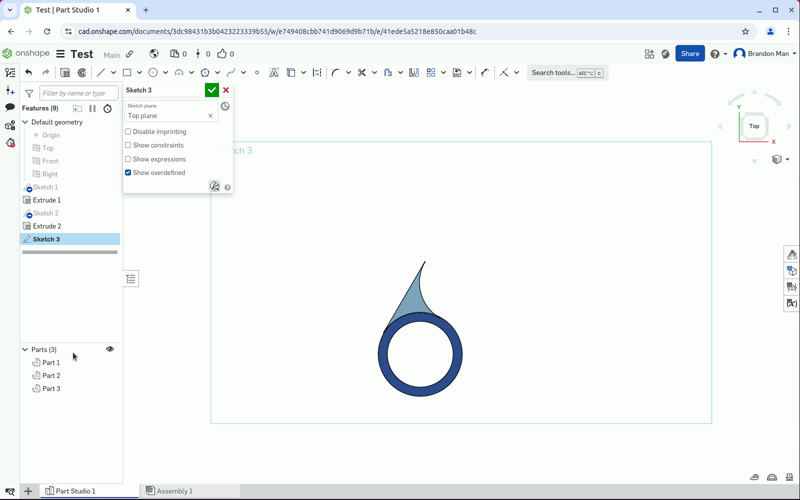
key(y)
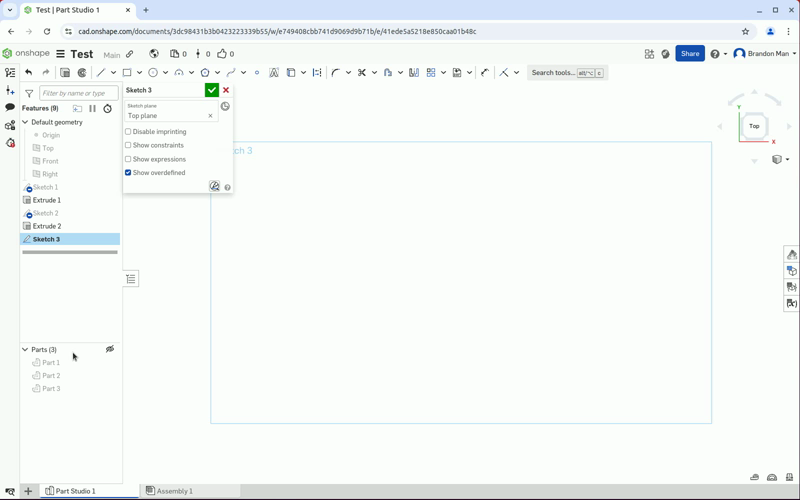
key(l)
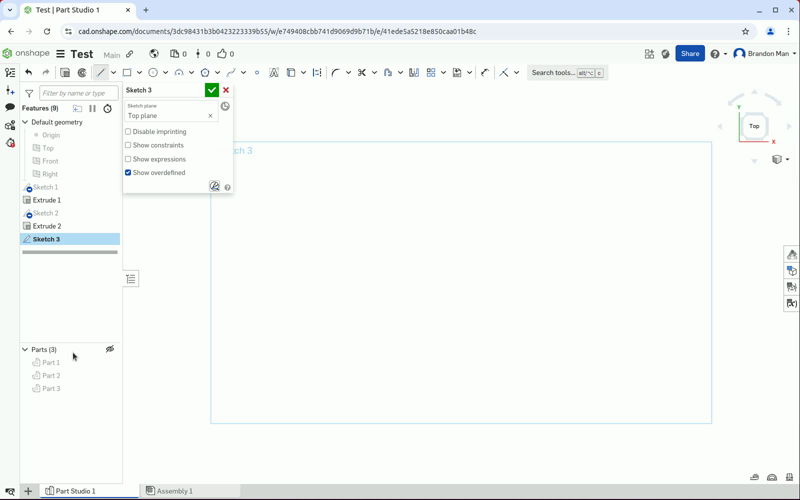
key_down(shift)
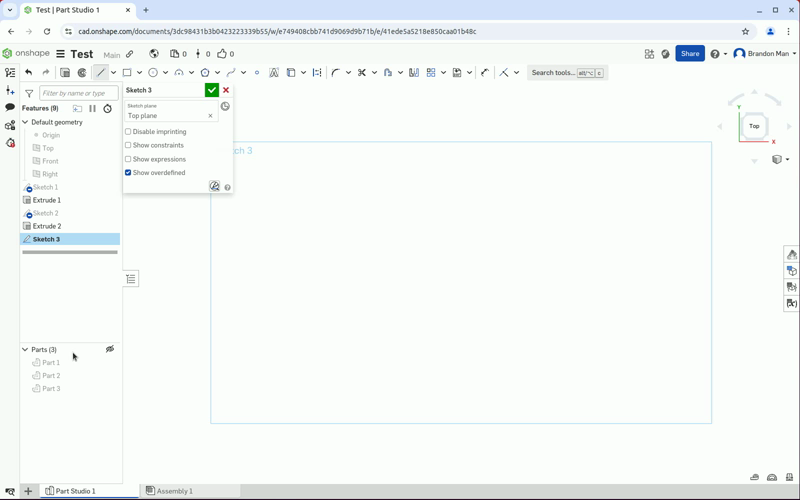
mouse_move(419, 395)
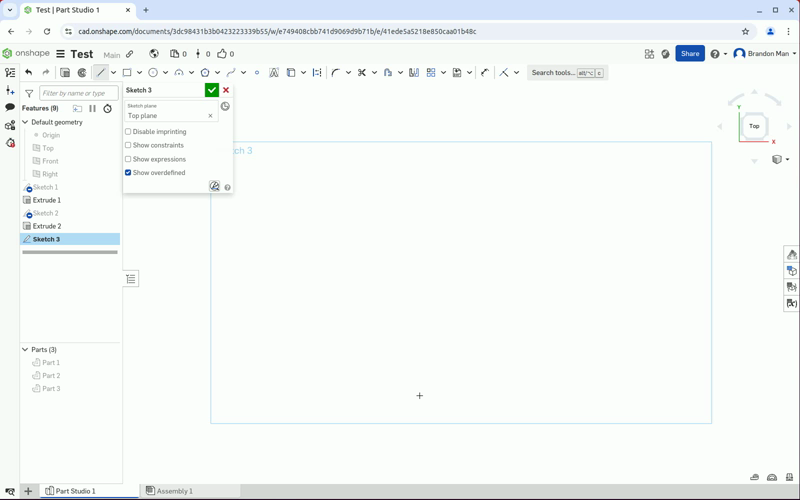
click(419, 395)
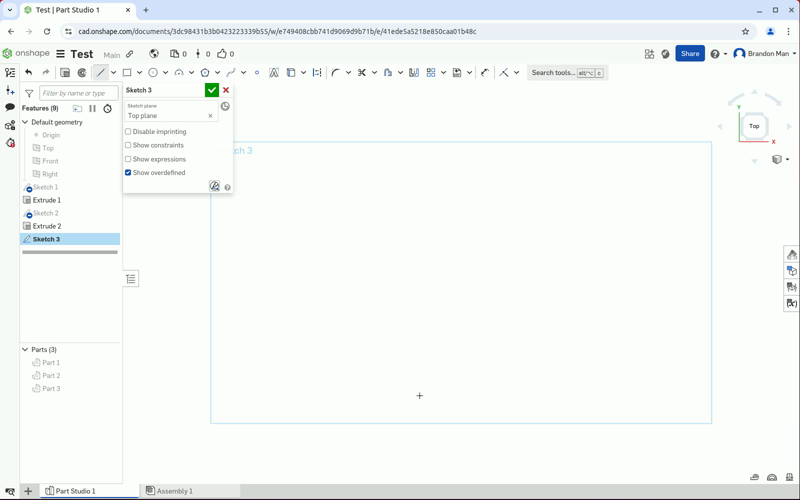
key_up(shift)
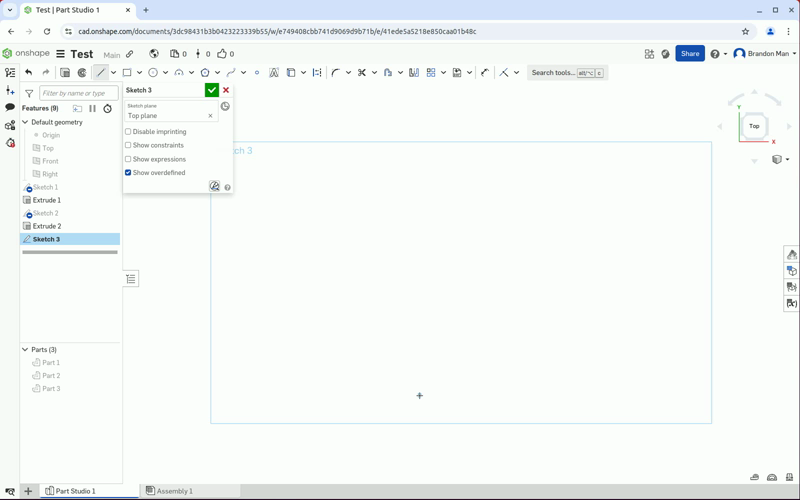
key_down(shift)
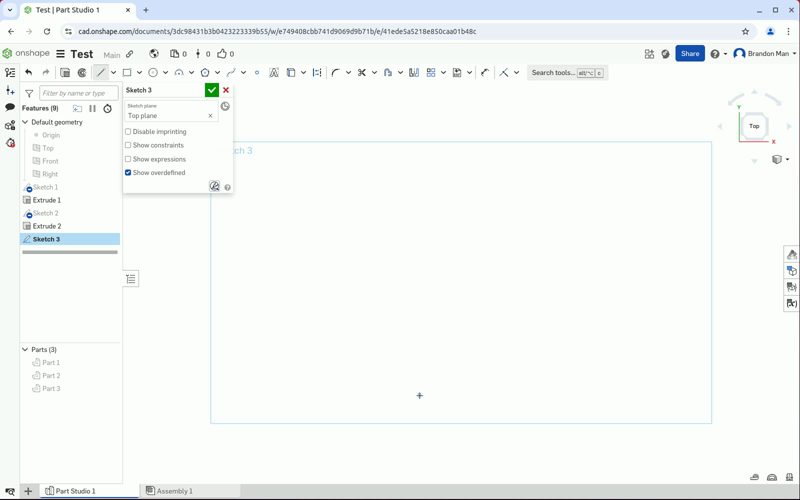
mouse_move(502, 395)
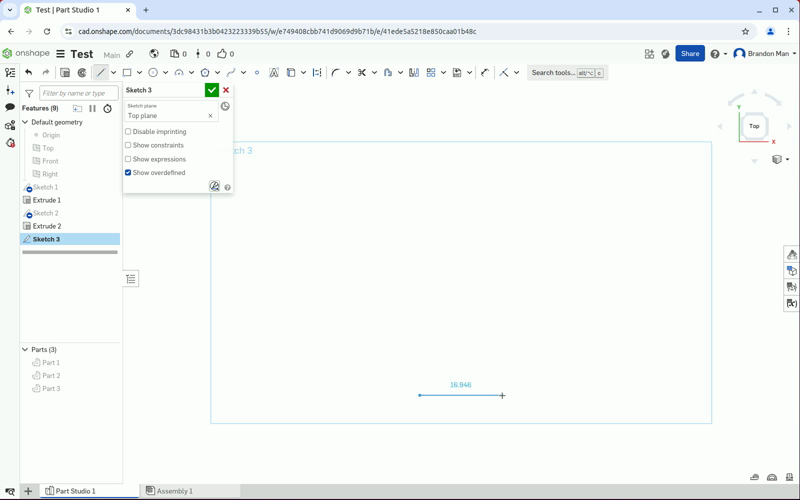
click(502, 395)
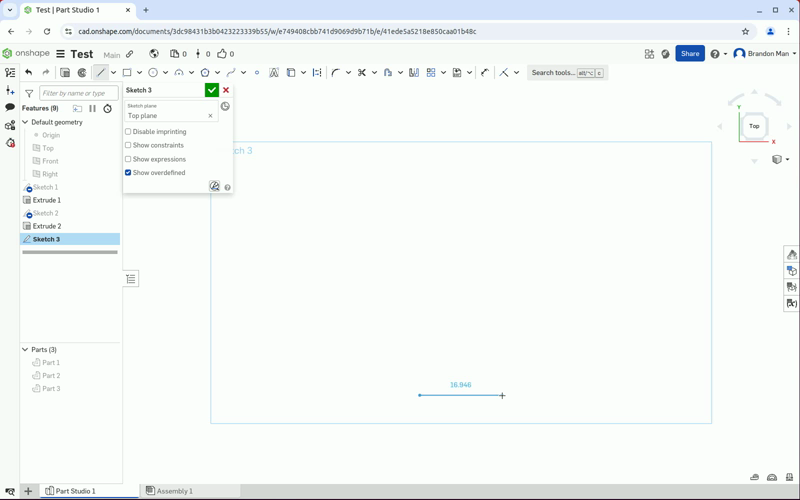
key_up(shift)
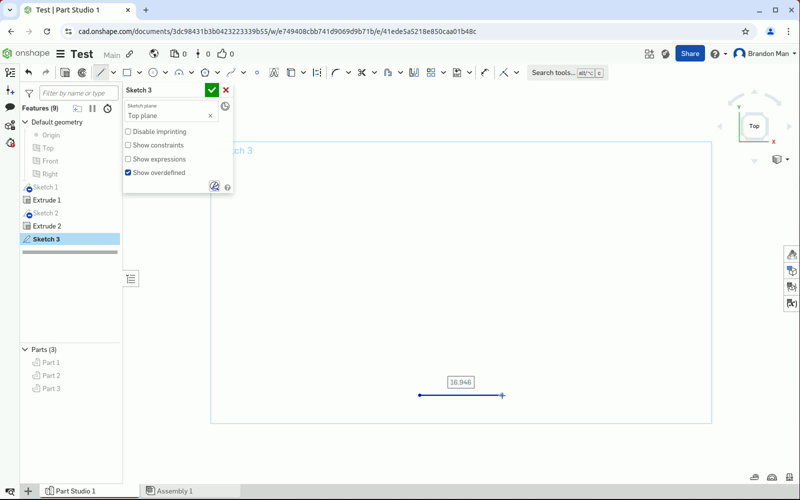
key(esc)
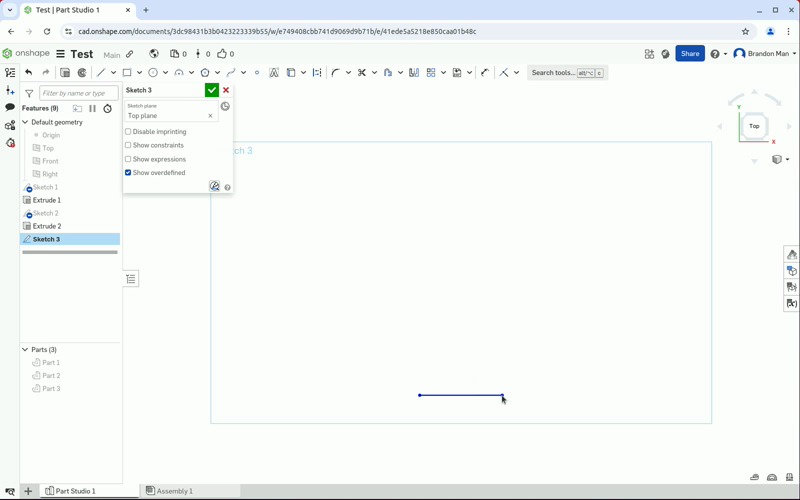
key(a)
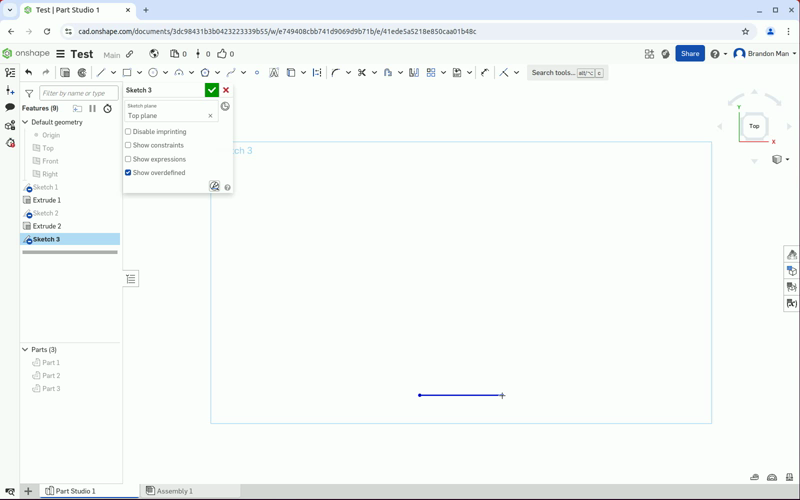
mouse_move(502, 395)
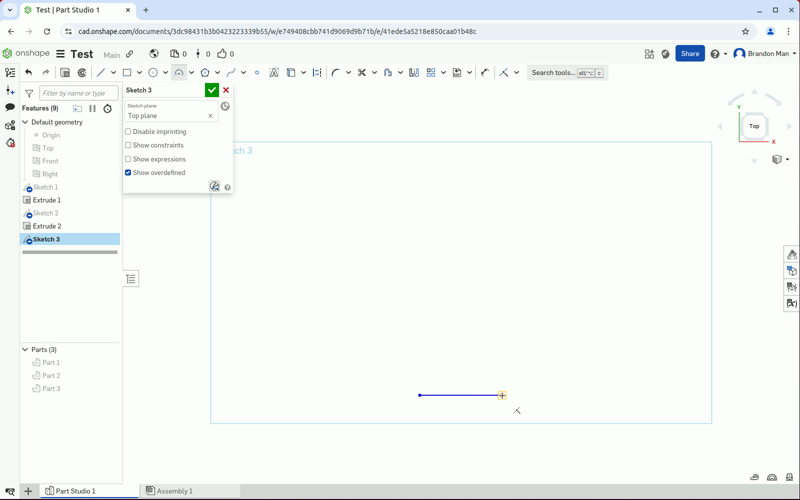
click(502, 395)
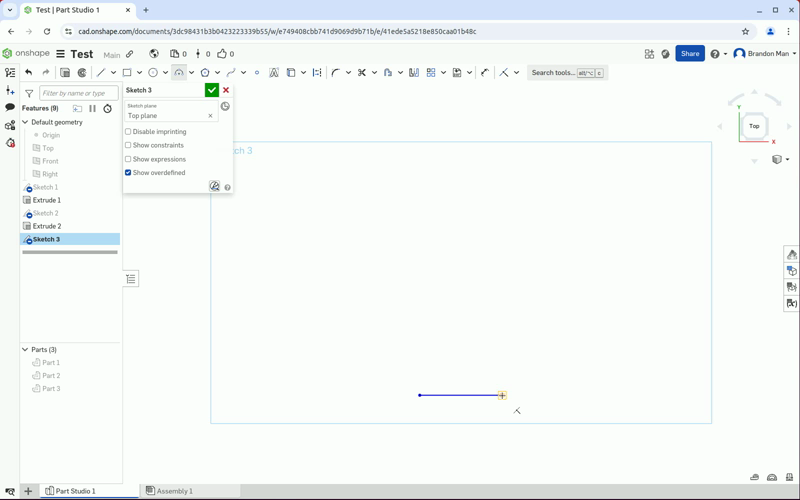
key_down(shift)
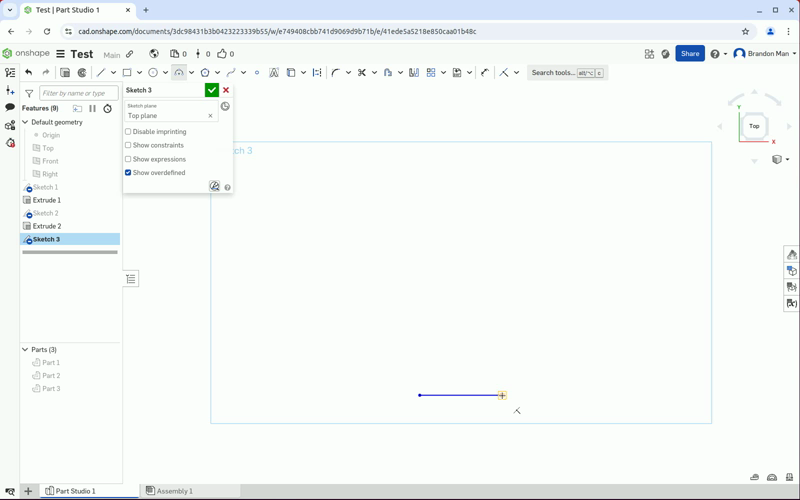
mouse_move(461, 353)
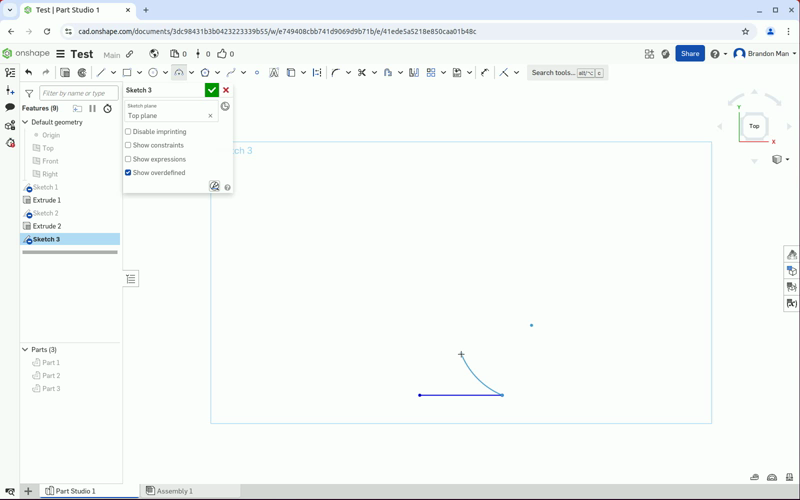
click(461, 353)
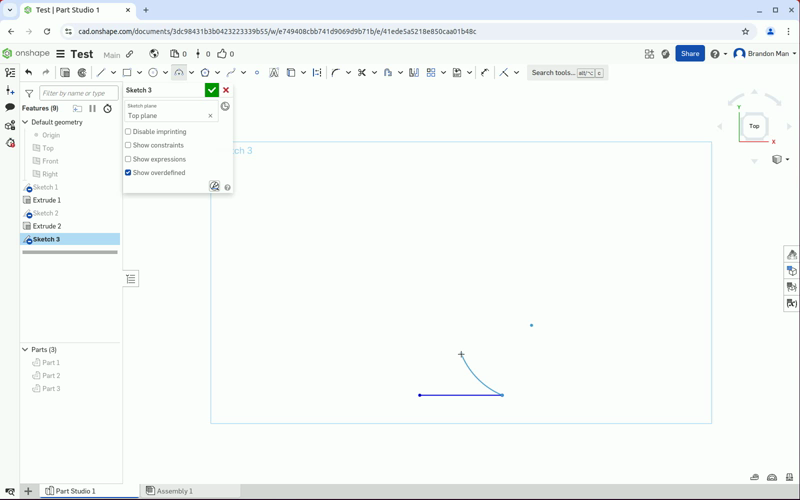
mouse_move(473, 383)
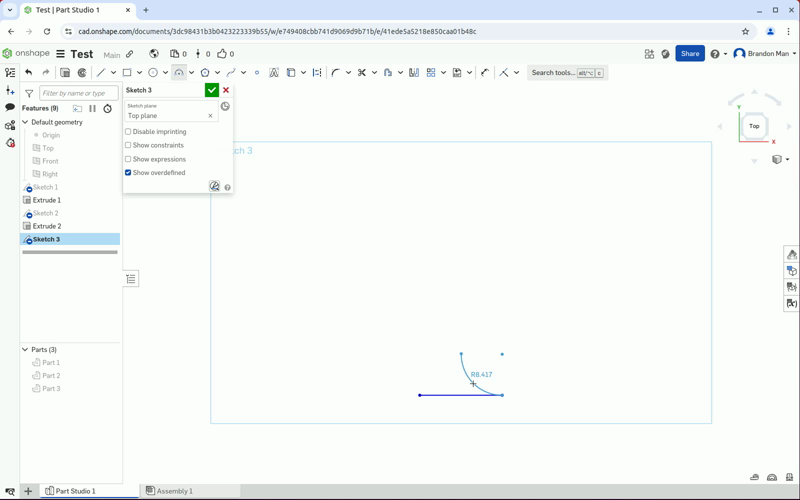
click(473, 383)
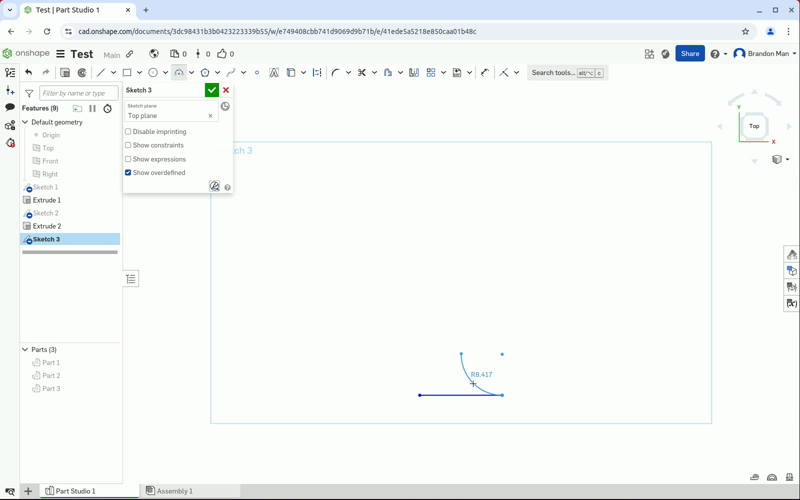
key_up(shift)
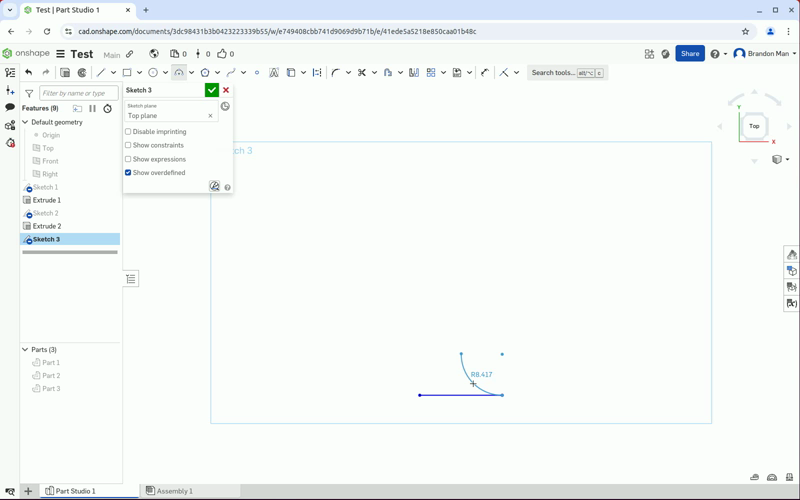
mouse_move(461, 353)
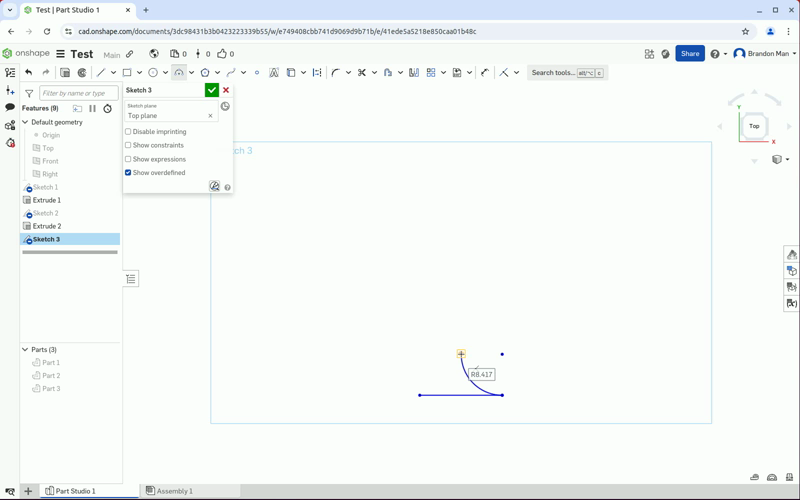
click(461, 353)
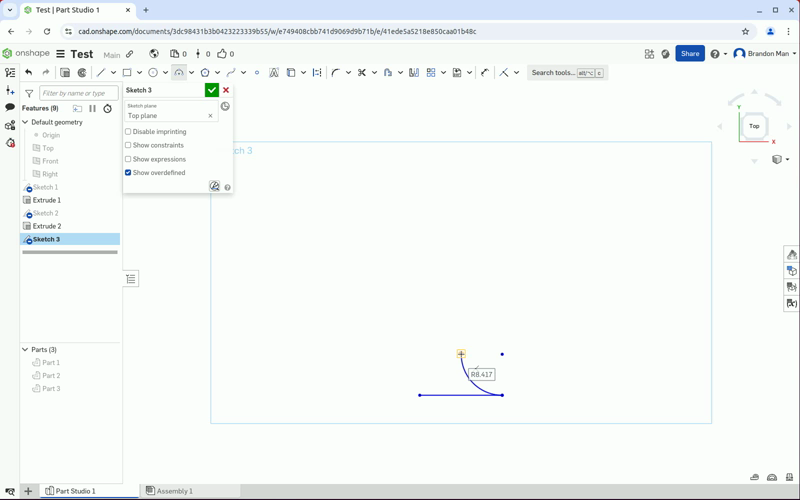
mouse_move(419, 395)
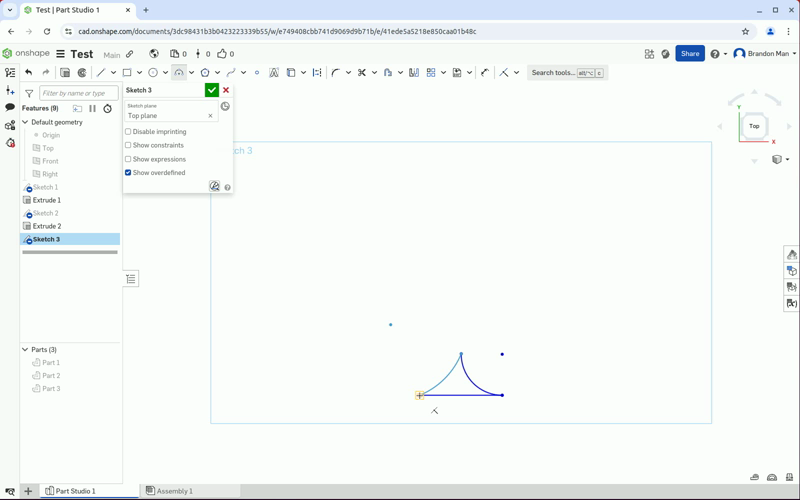
click(419, 395)
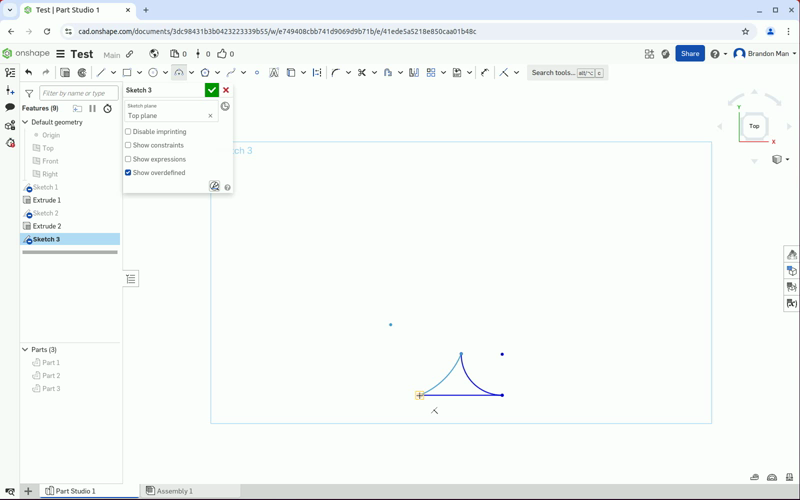
key_down(shift)
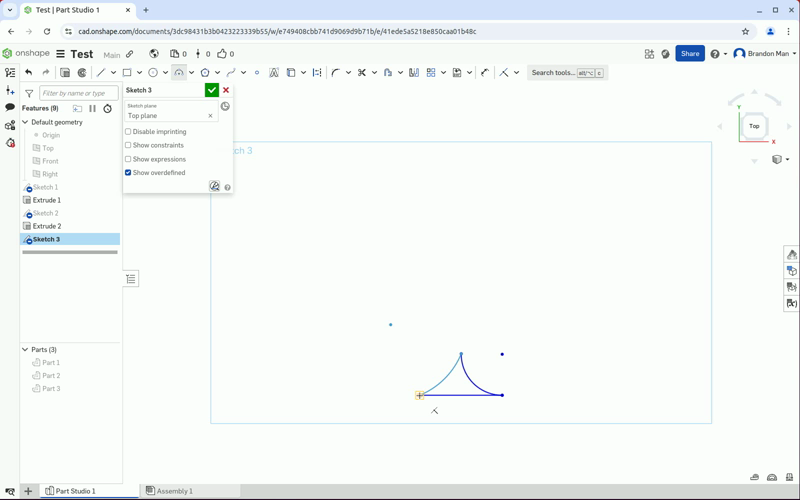
mouse_move(449, 383)
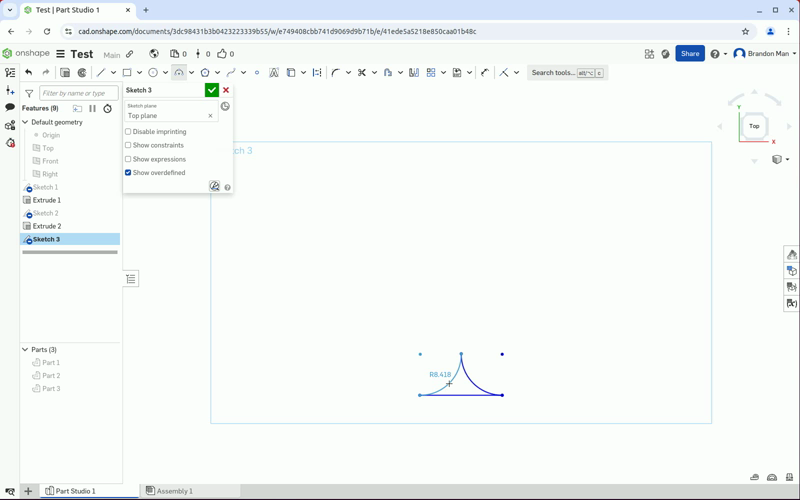
click(449, 383)
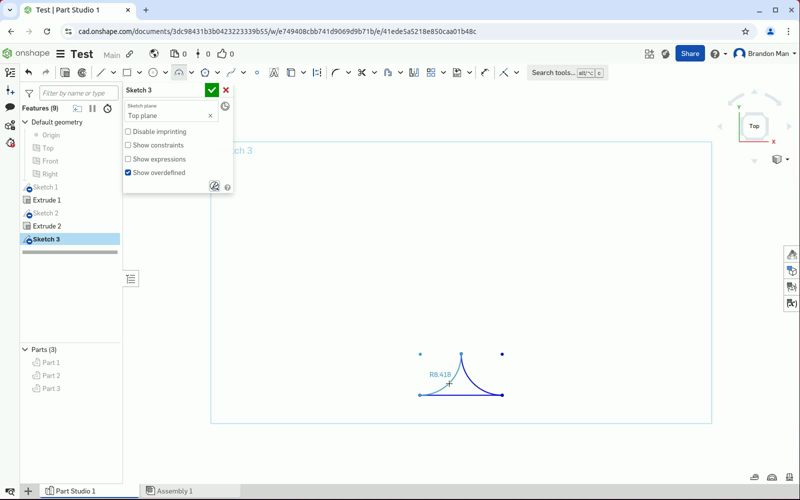
key_up(shift)
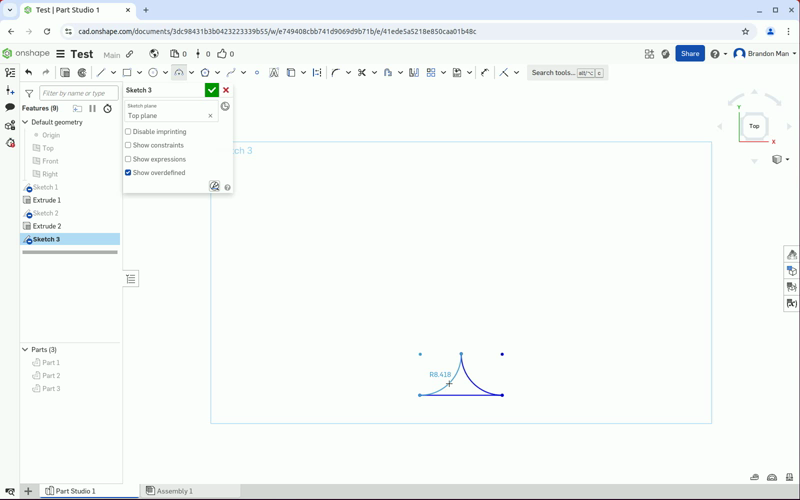
key(esc)
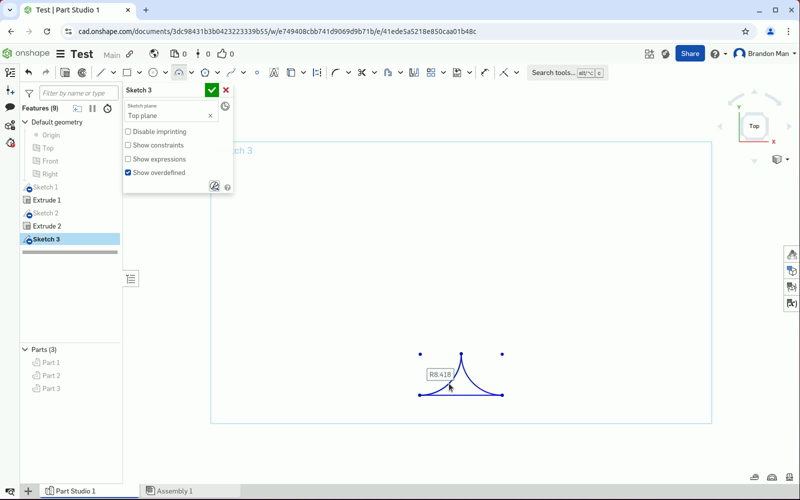
mouse_move(491, 386)
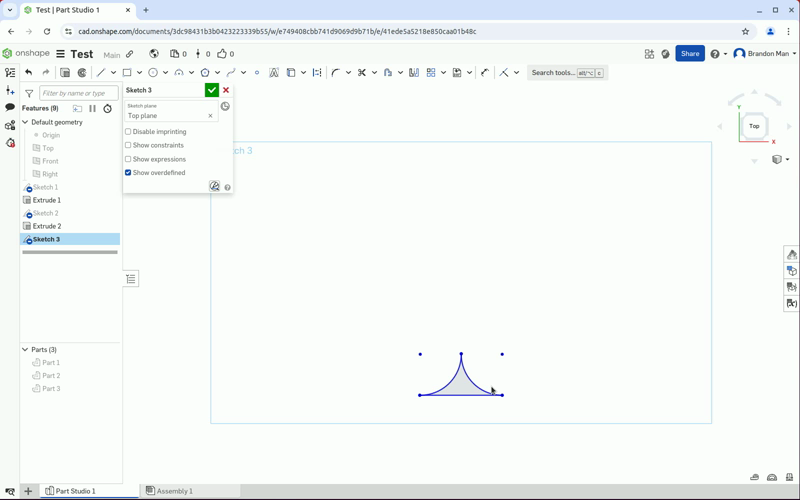
scroll(6)
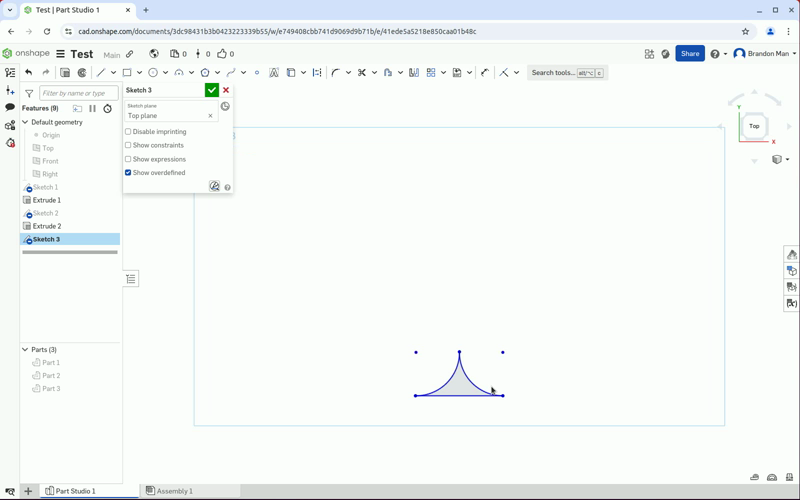
scroll(6)
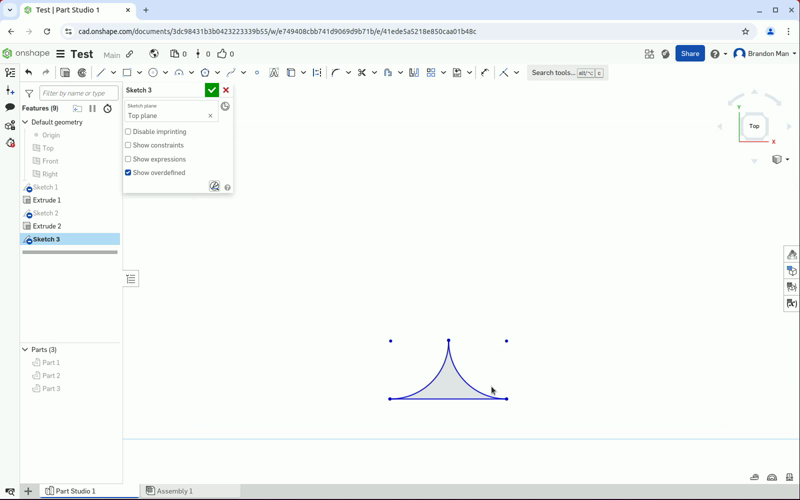
scroll(6)
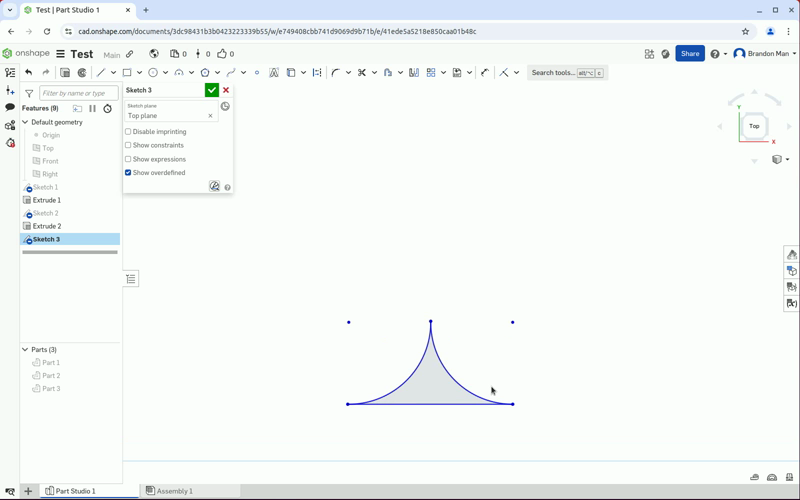
scroll(6)
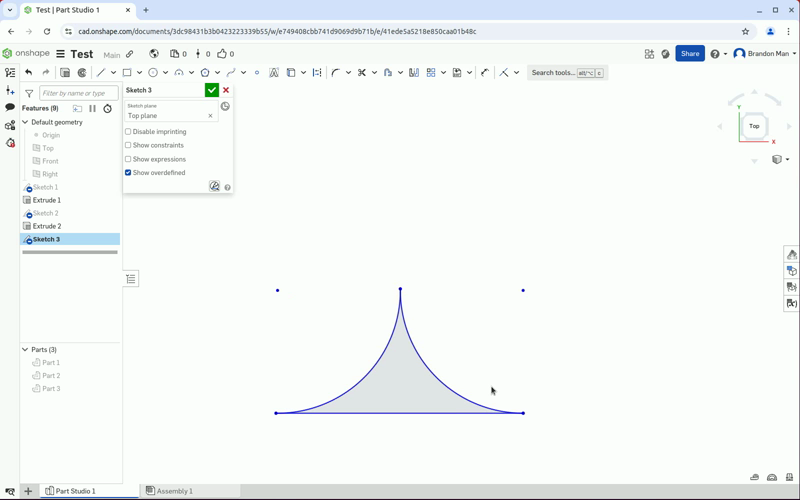
scroll(6)
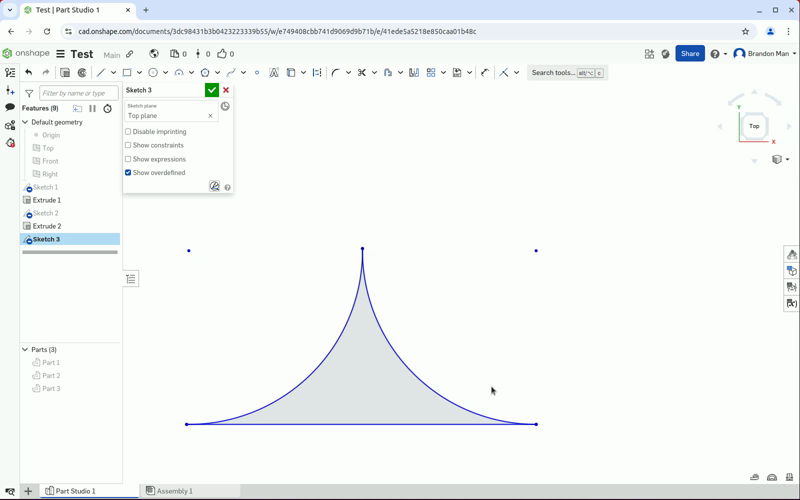
scroll(6)
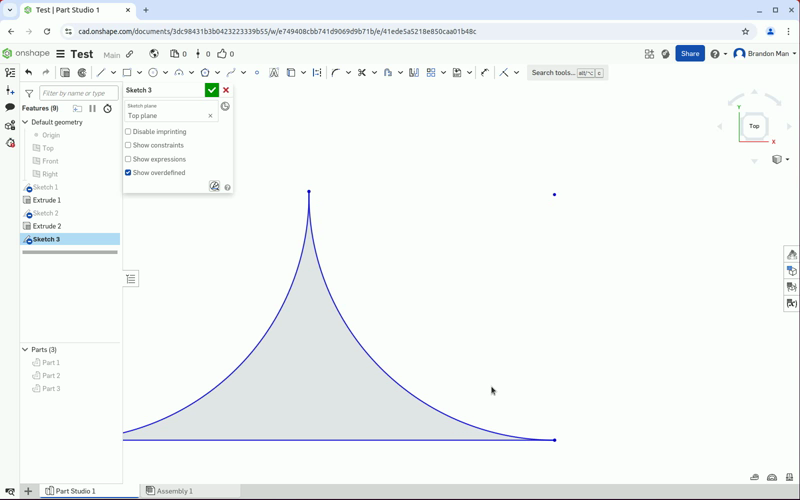
scroll(6)
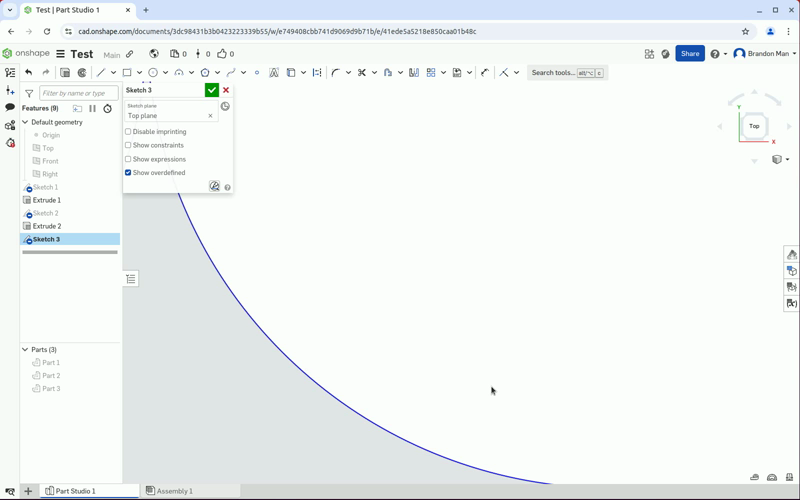
click(491, 386)
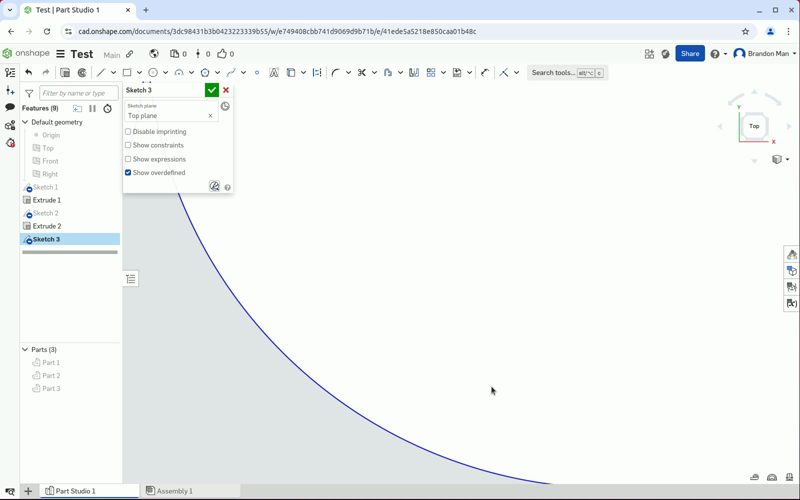
scroll(-6)
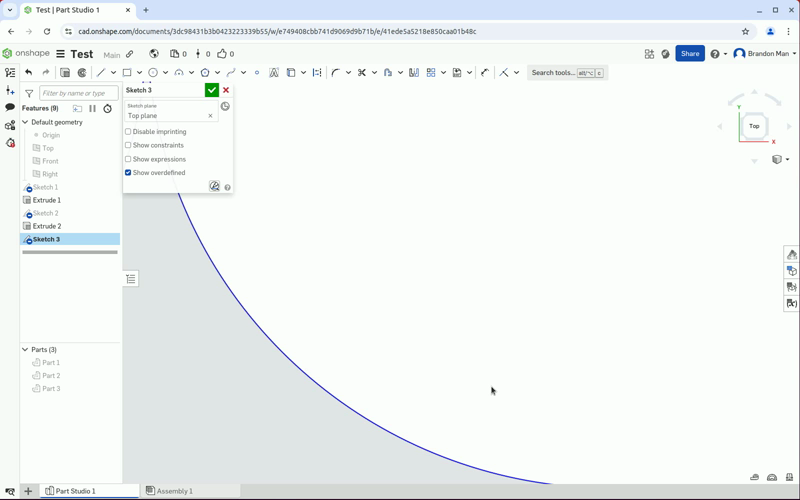
scroll(-6)
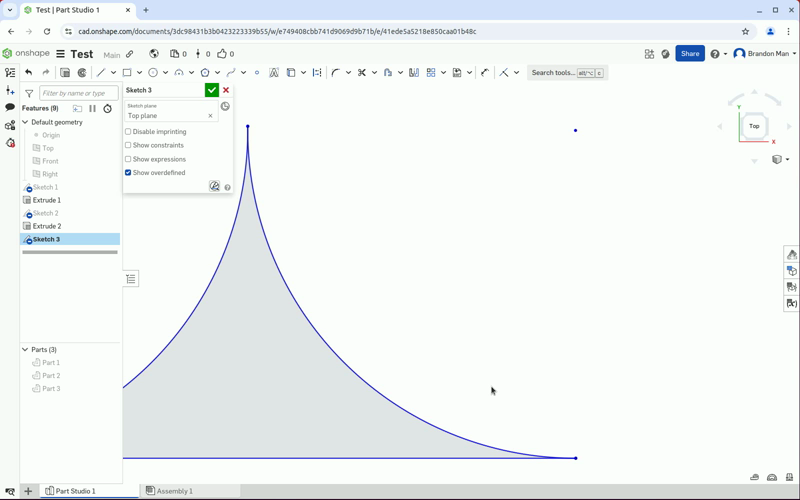
scroll(-6)
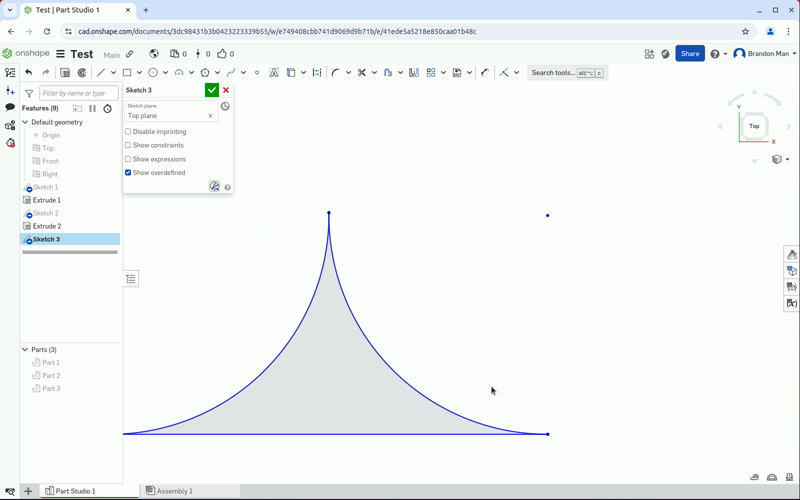
scroll(-6)
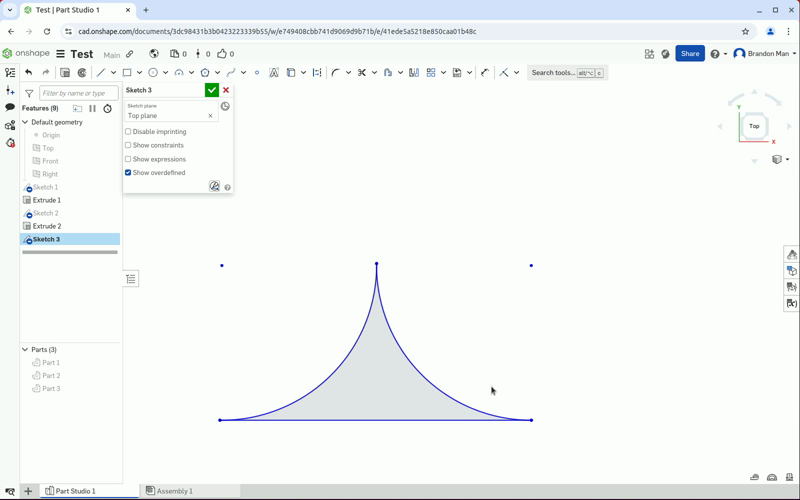
scroll(-6)
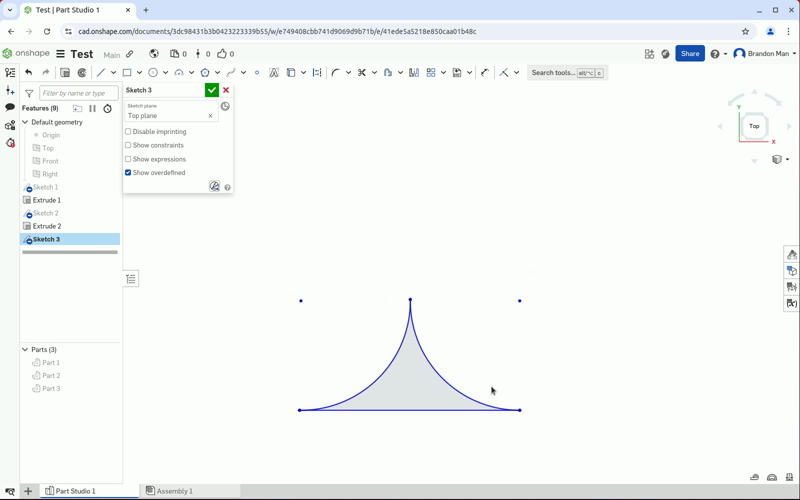
scroll(-6)
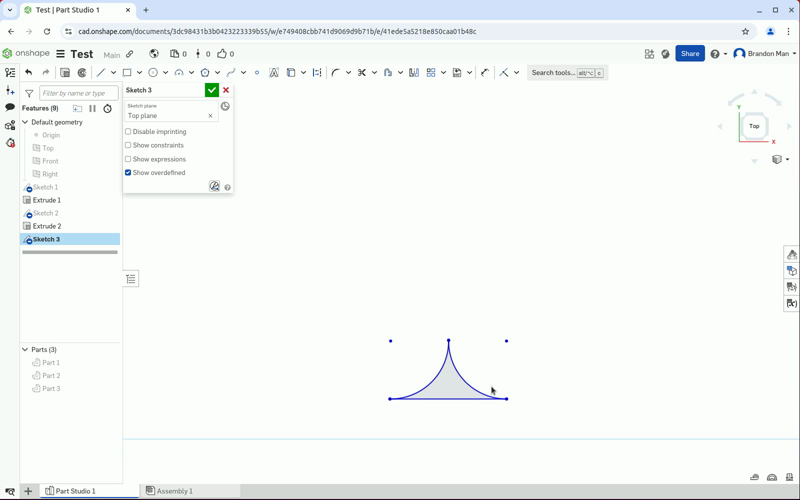
scroll(-6)
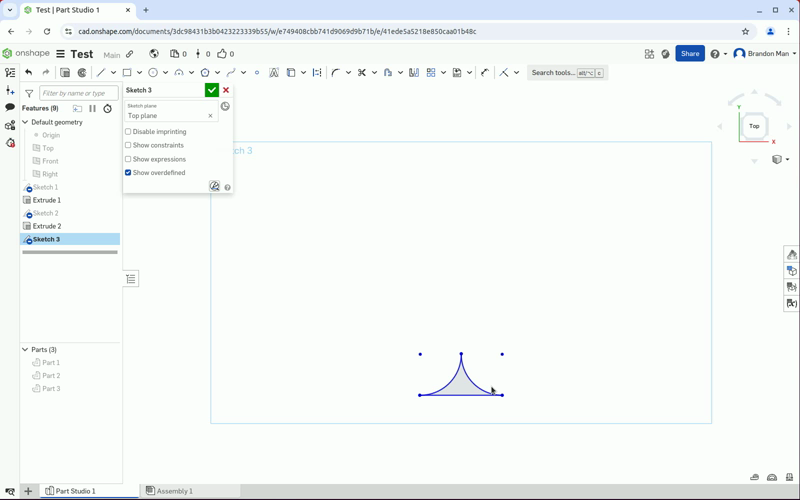
mouse_move(73, 352)
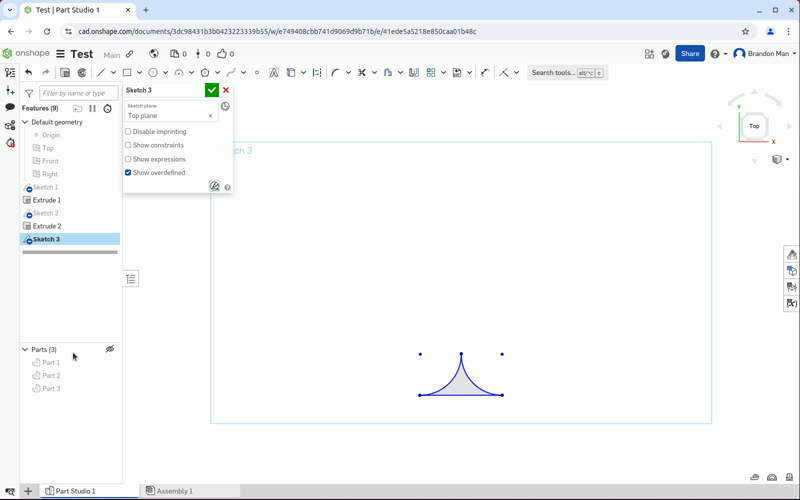
key(shift+y)
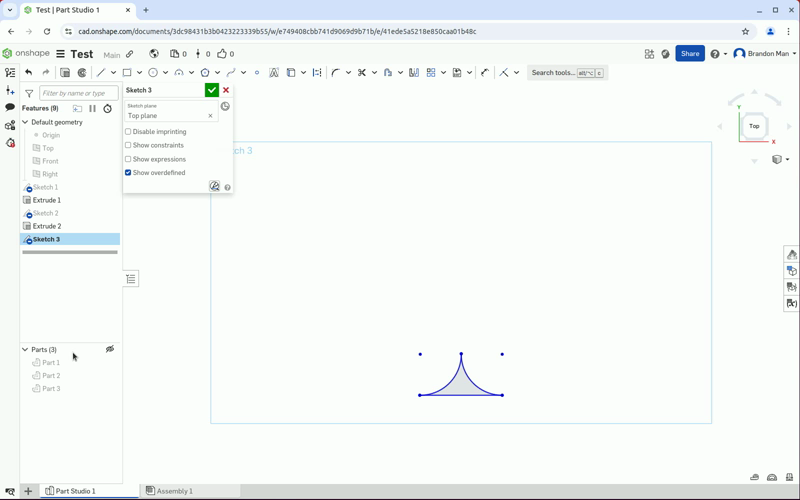
key(shift+e)
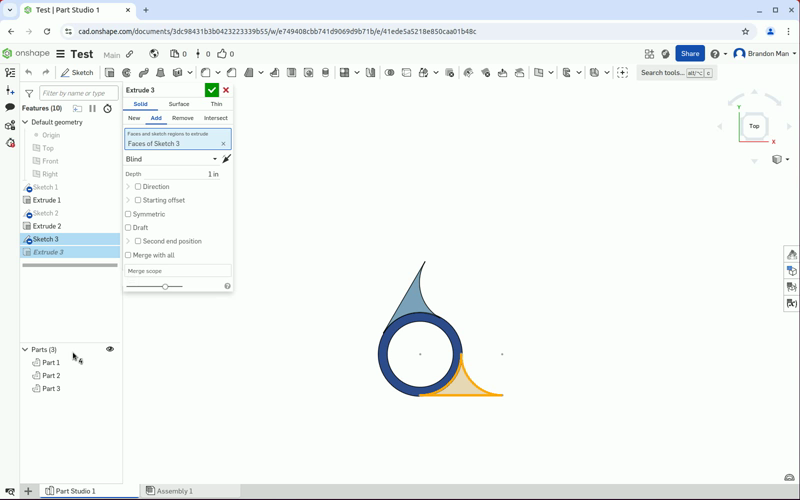
mouse_move(143, 106)
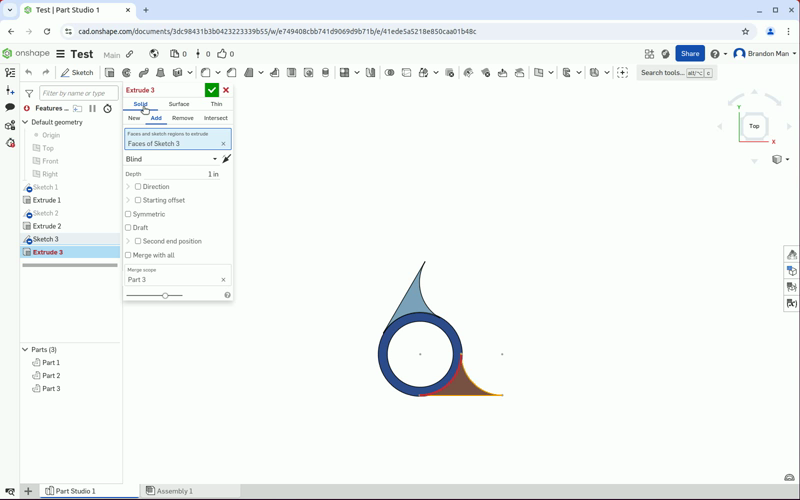
click(143, 106)
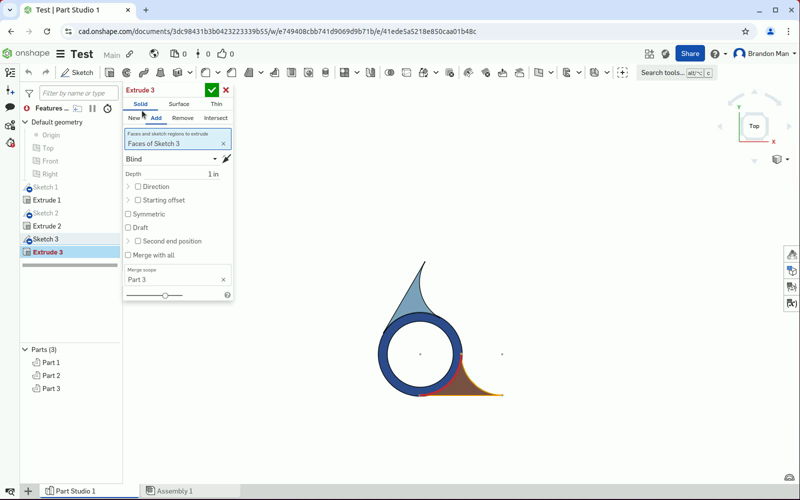
mouse_move(137, 120)
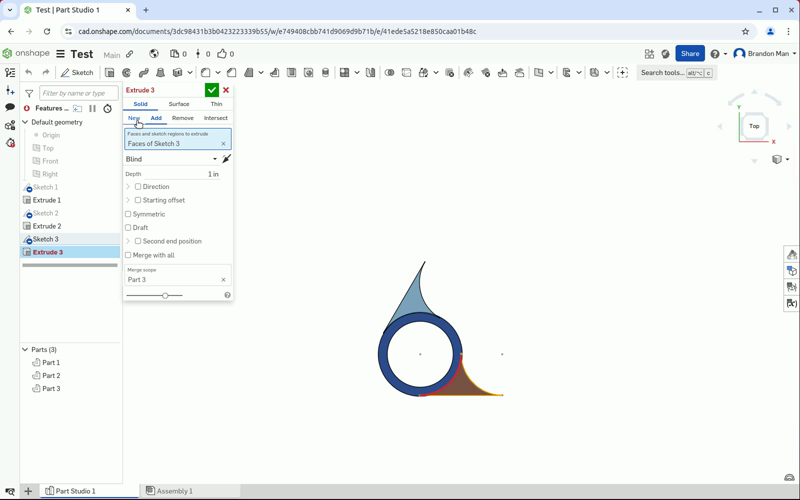
click(137, 120)
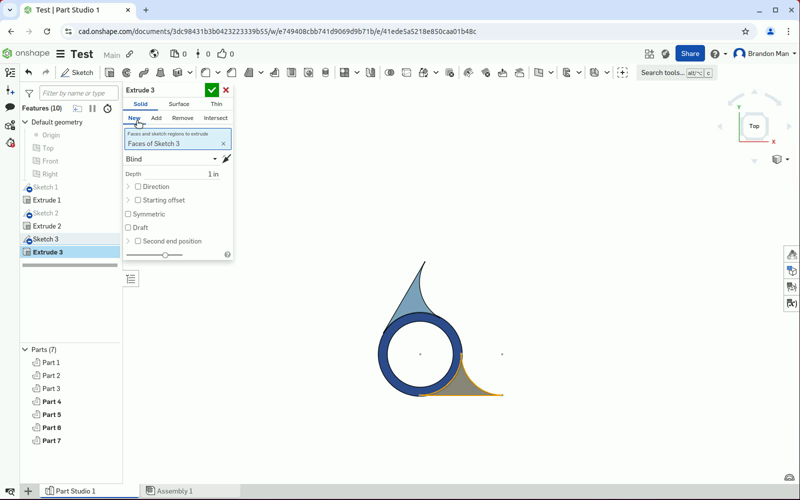
key(tab, 4)
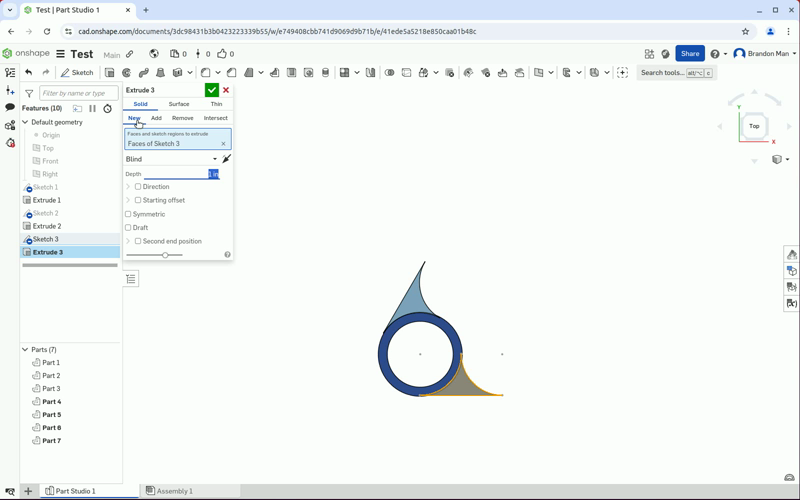
text(0.963)
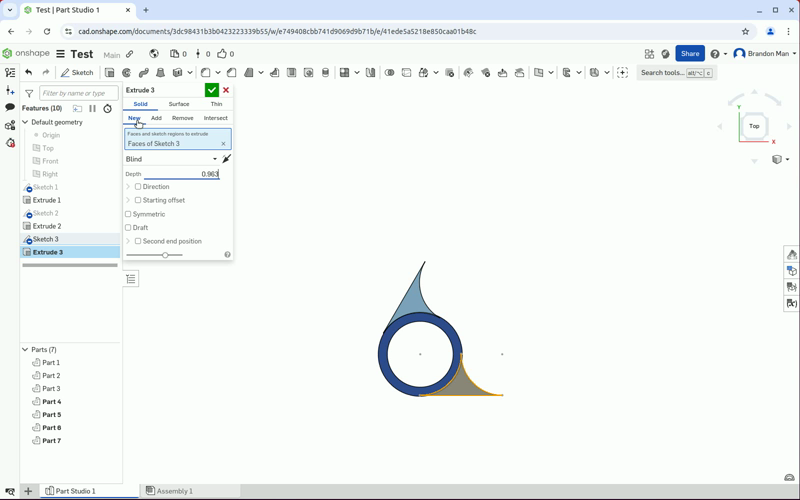
key(enter)
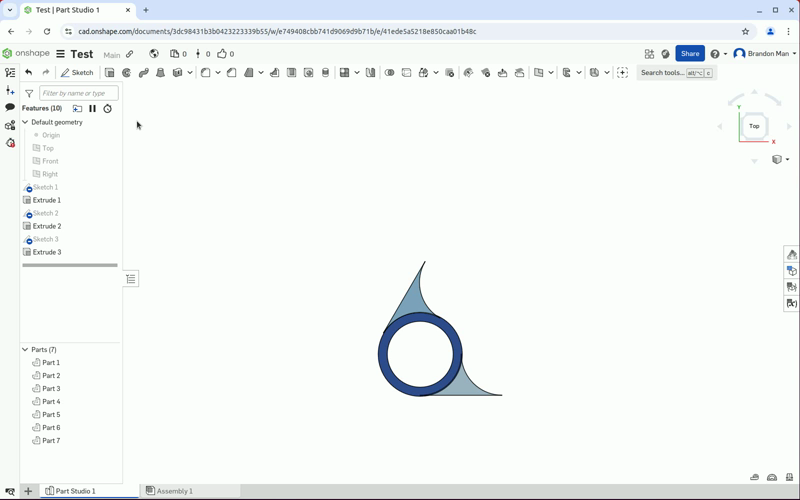
key(shift+h)
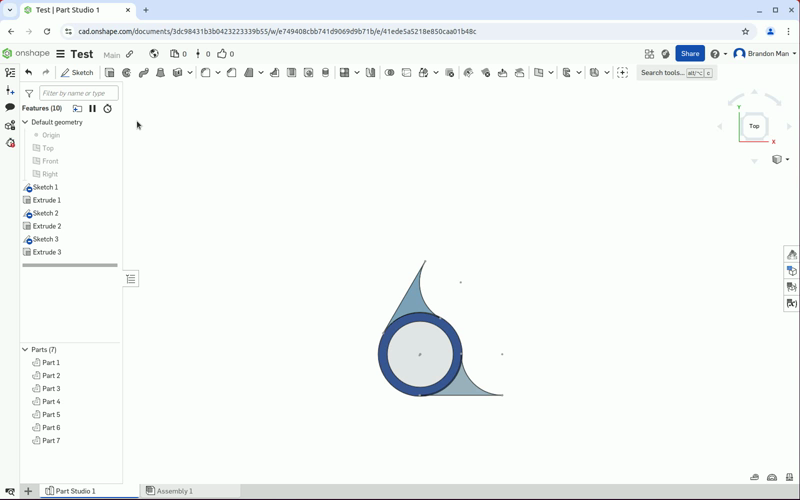
key(shift+h)
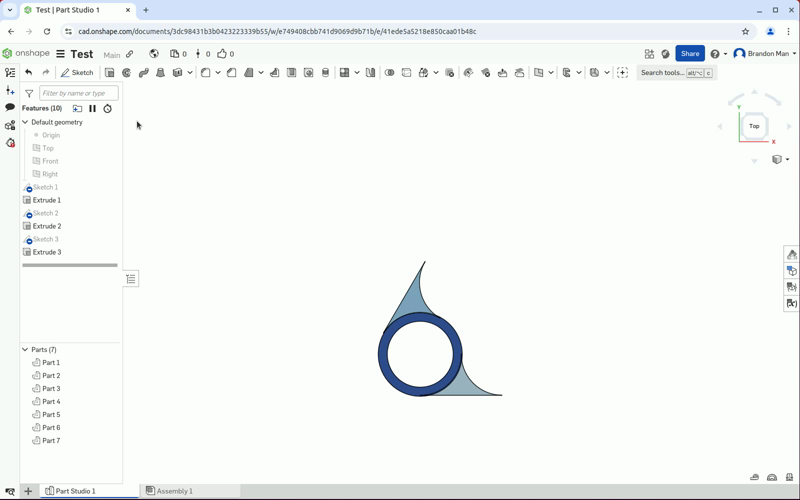
mouse_move(73, 189)
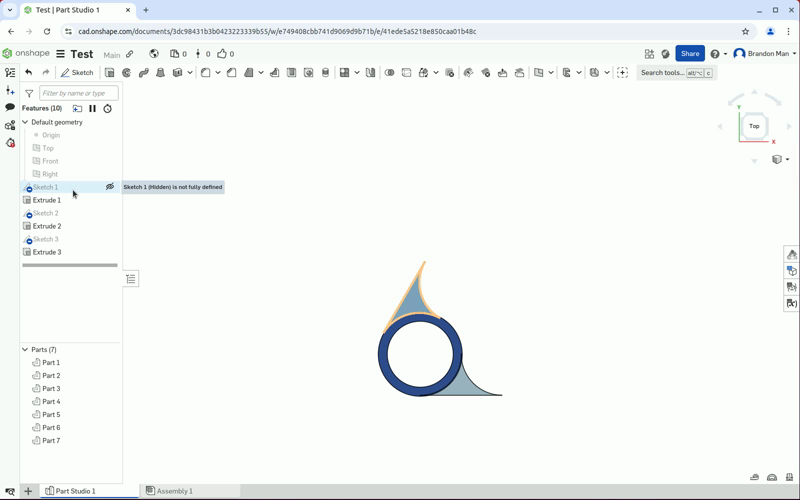
click(73, 189)
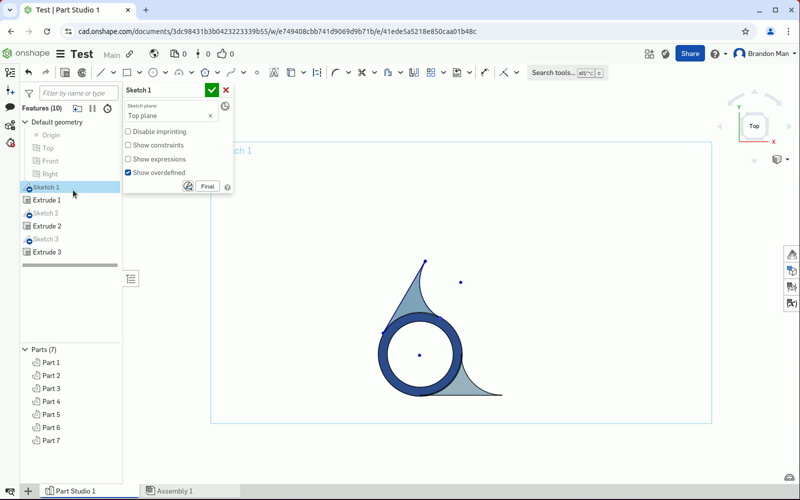
mouse_move(229, 92)
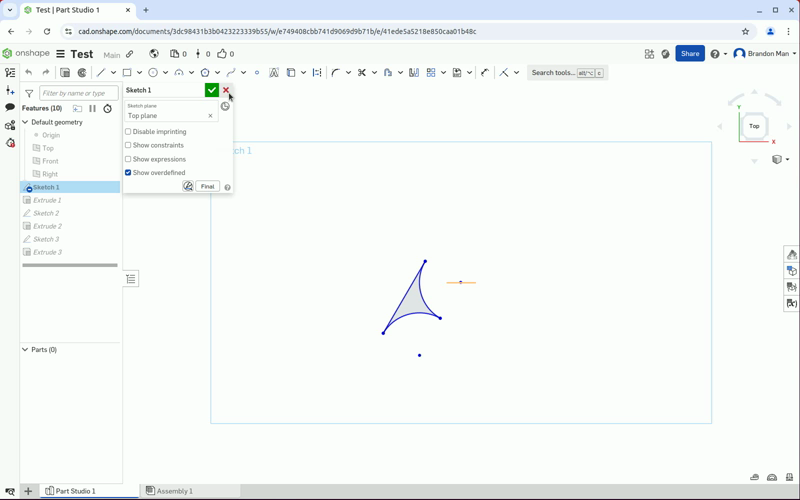
click(229, 92)
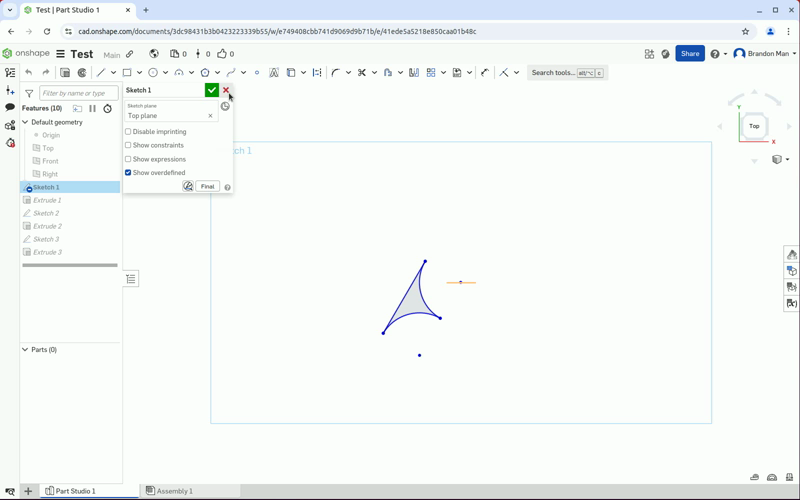
key(shift+s)
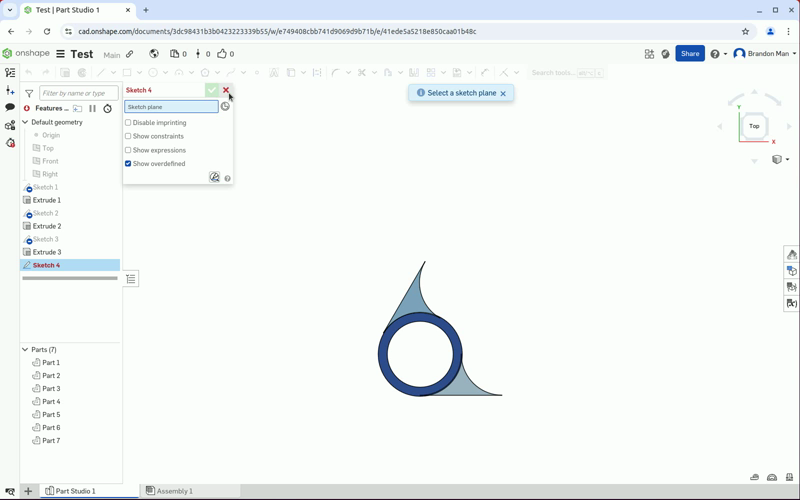
mouse_move(73, 150)
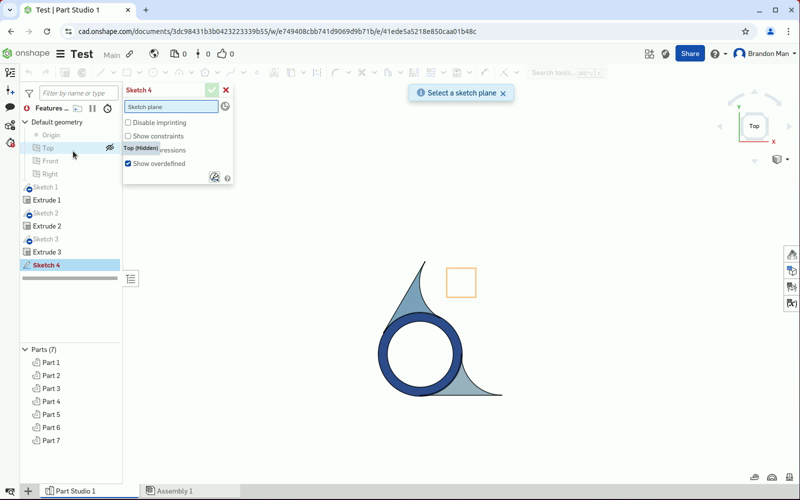
click(73, 150)
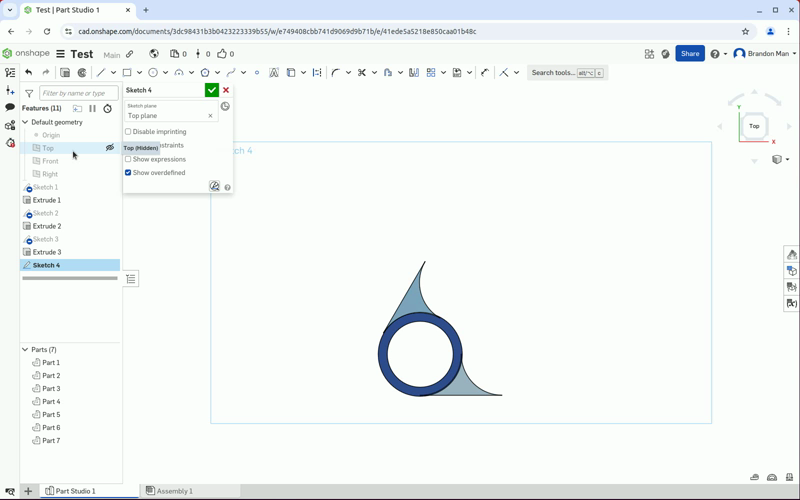
mouse_move(73, 352)
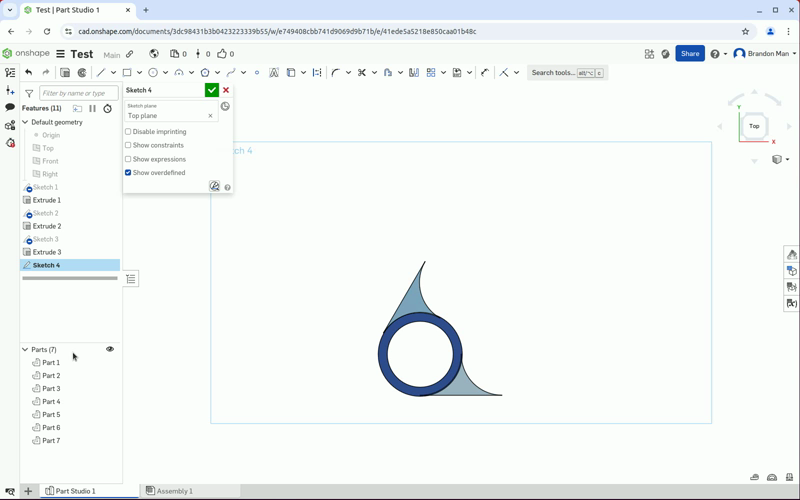
key(y)
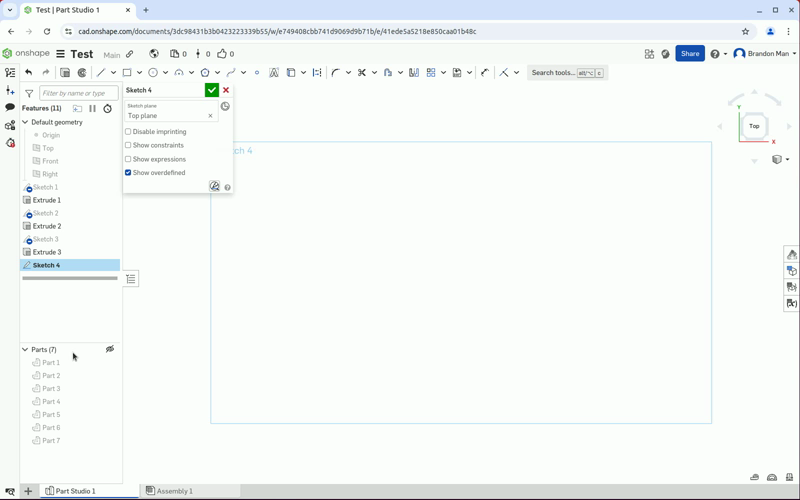
key(c)
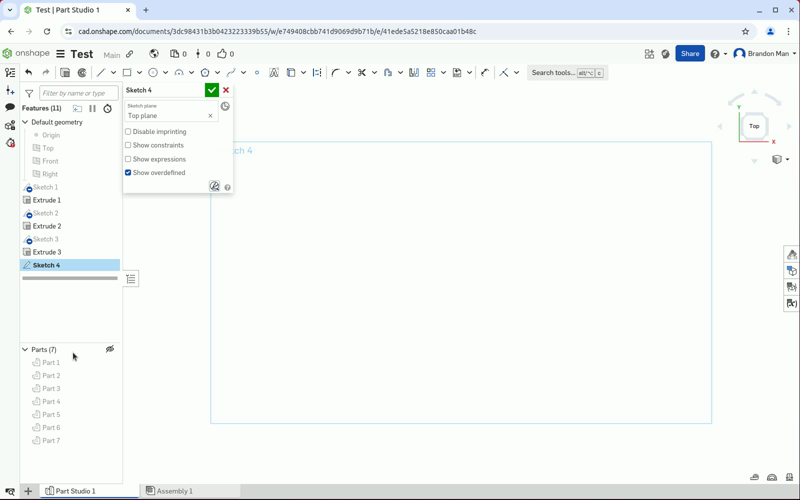
key_down(shift)
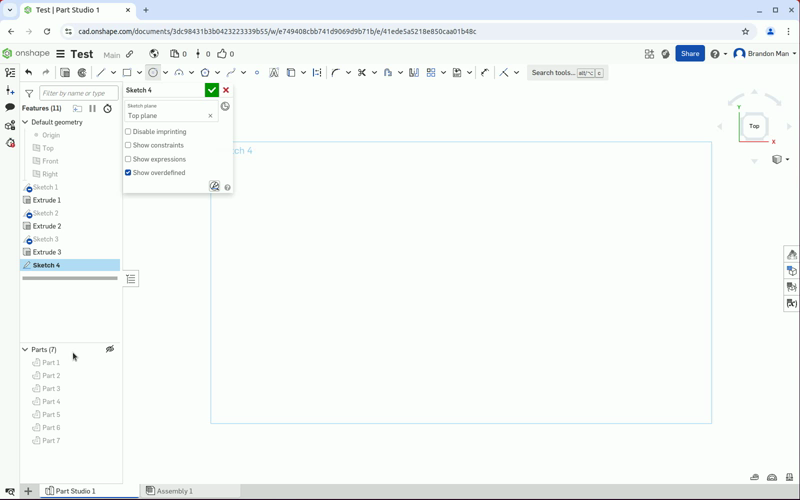
mouse_move(502, 354)
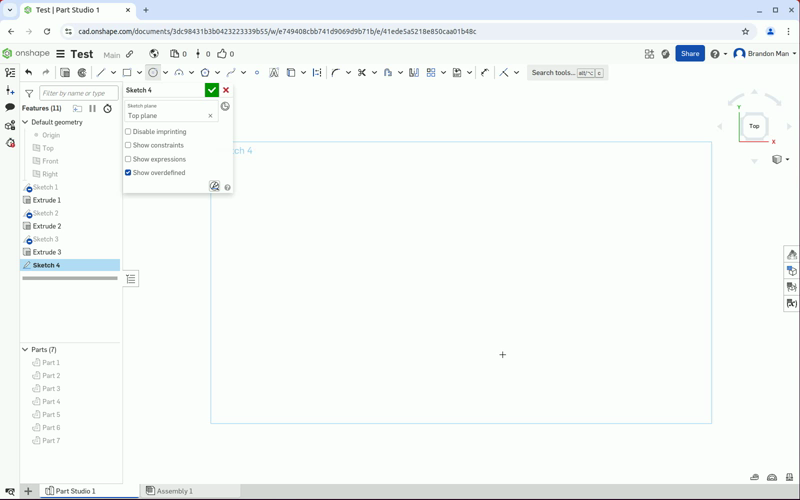
click(502, 354)
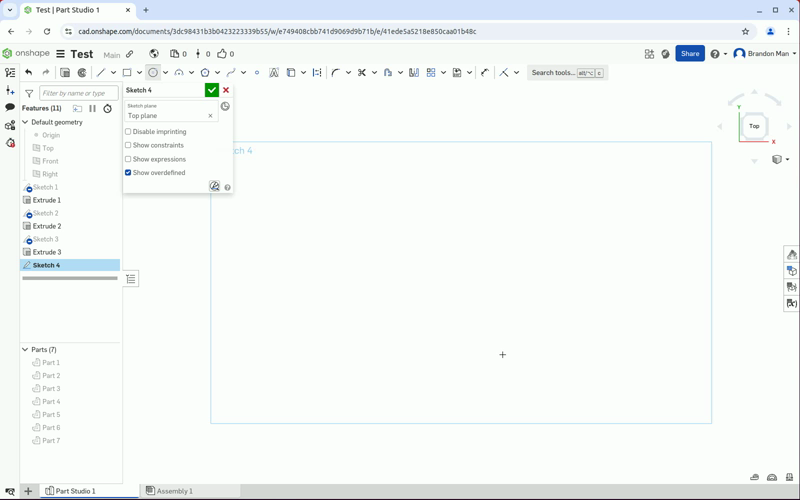
key_up(shift)
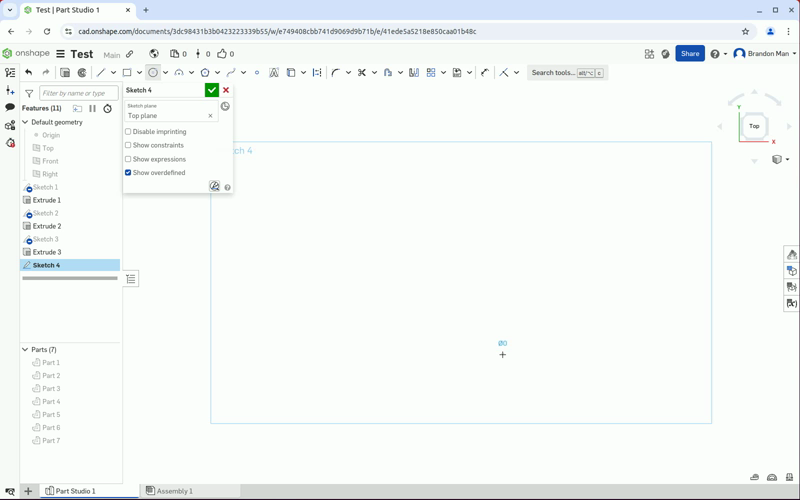
mouse_move(544, 354)
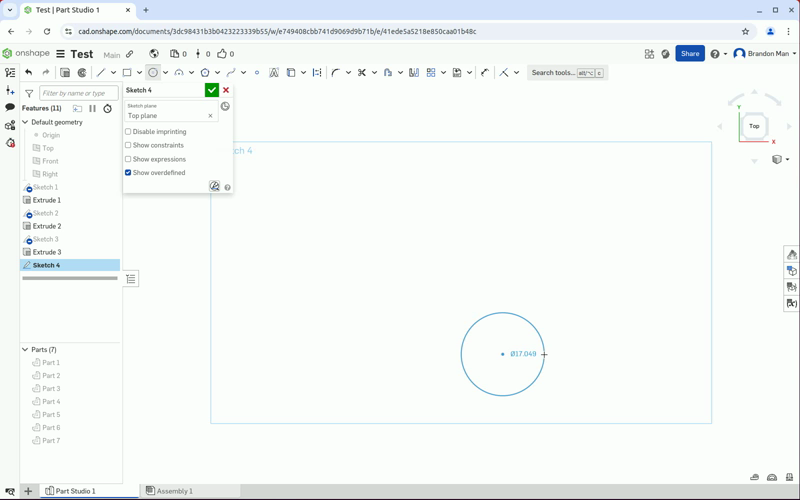
click(544, 354)
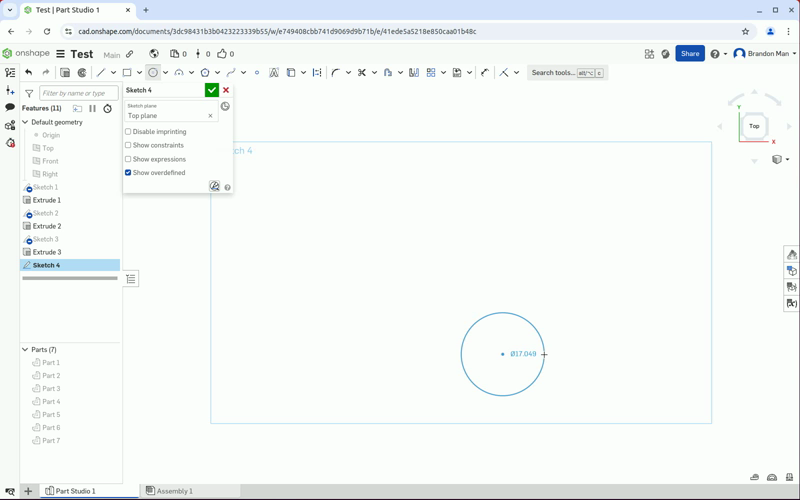
key(esc)
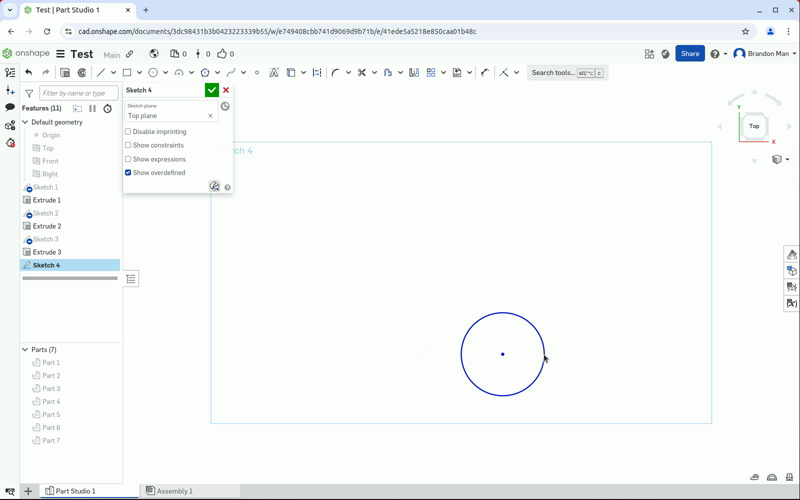
key(c)
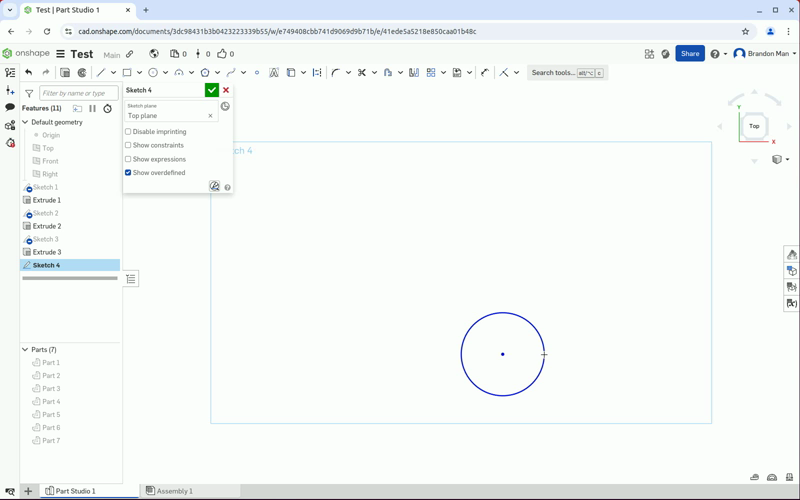
key_down(shift)
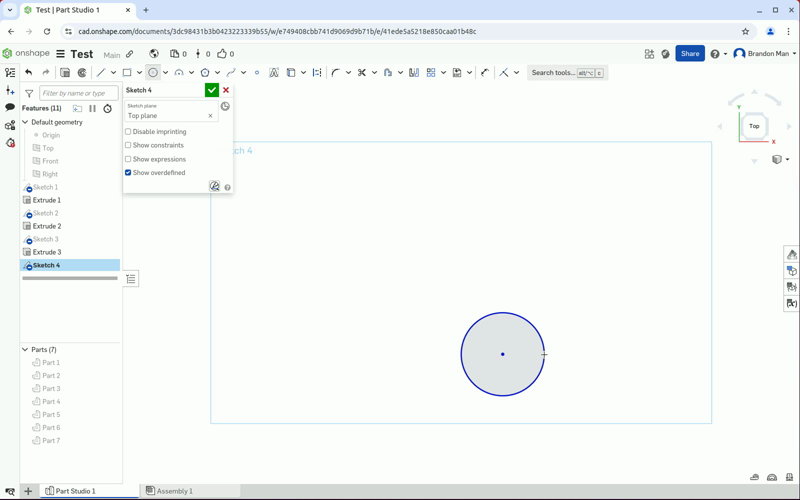
mouse_move(502, 354)
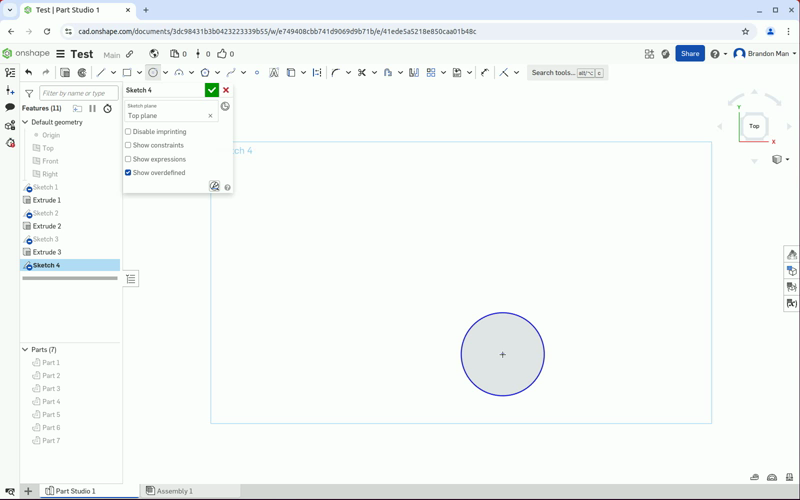
click(502, 354)
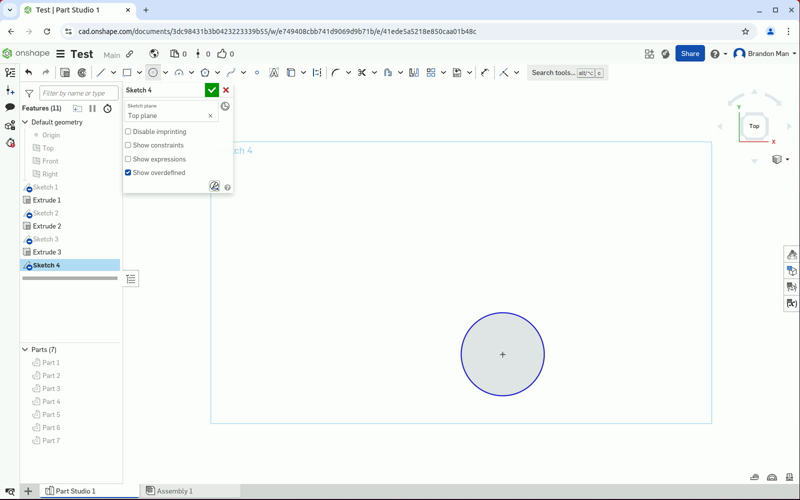
key_up(shift)
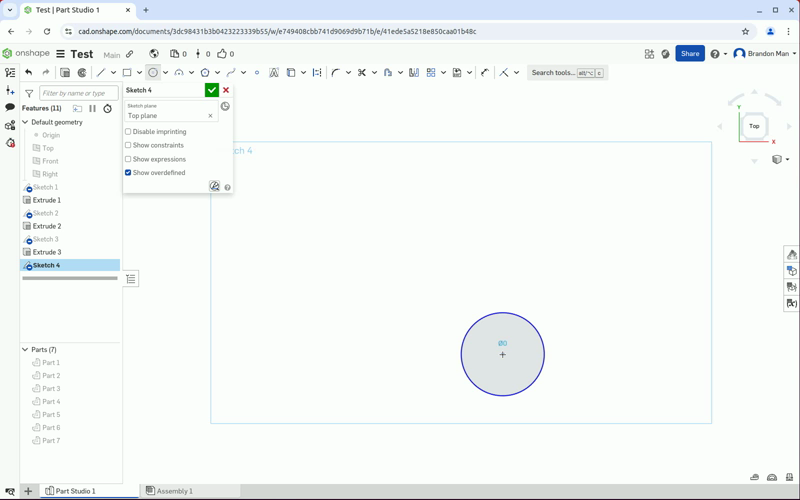
mouse_move(535, 354)
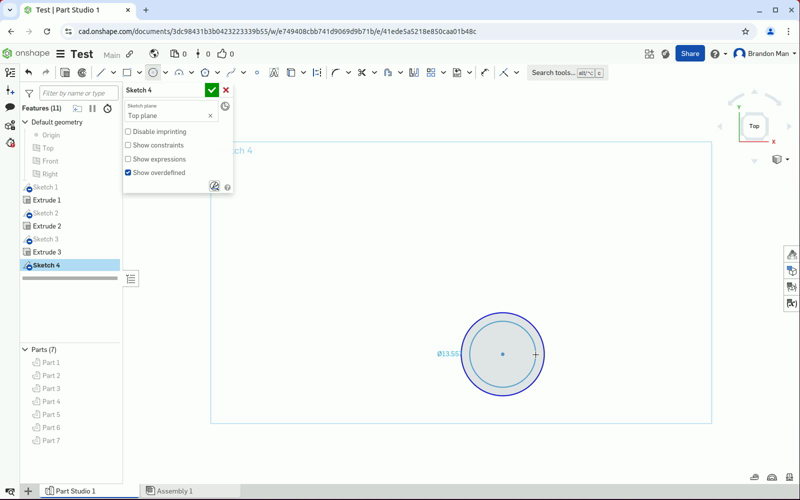
click(535, 354)
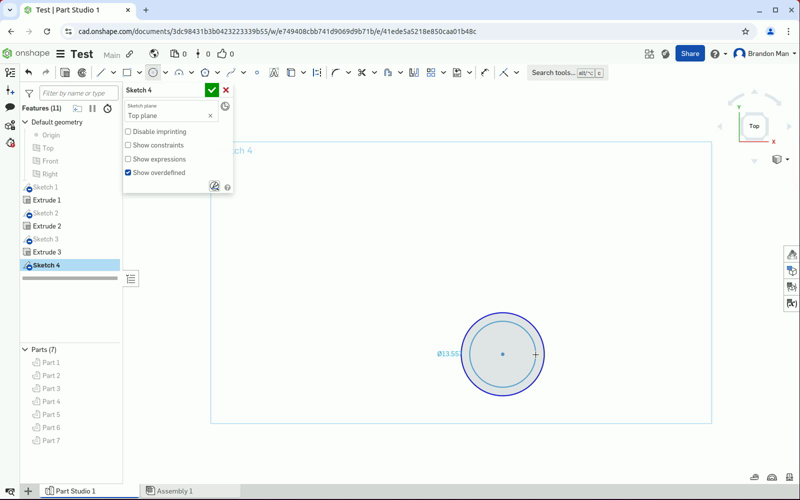
key(esc)
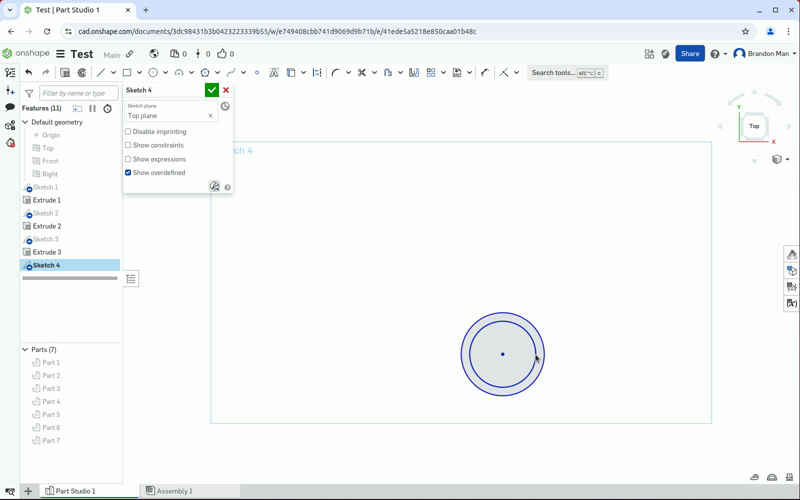
mouse_move(533, 333)
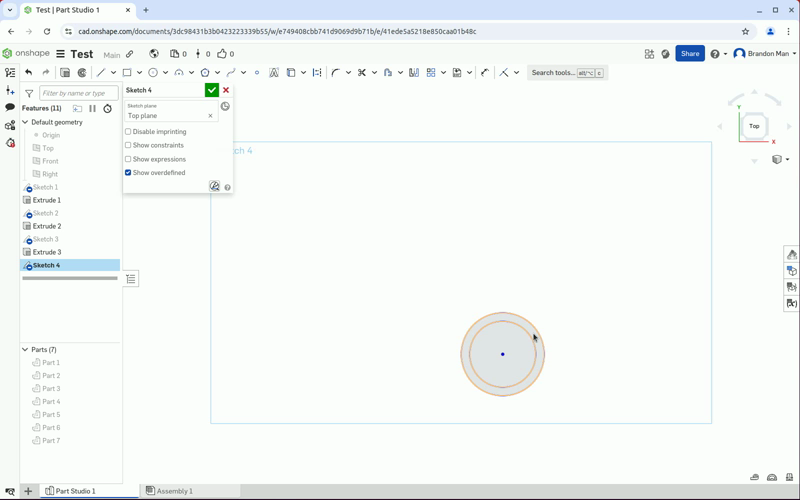
click(533, 333)
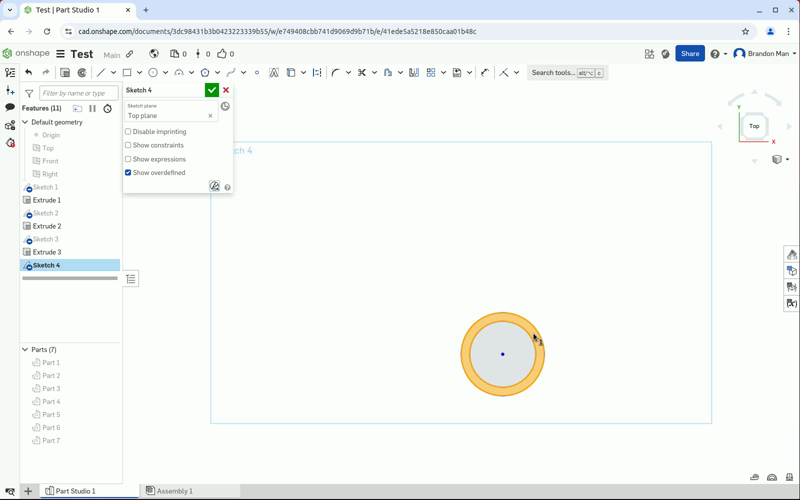
mouse_move(73, 352)
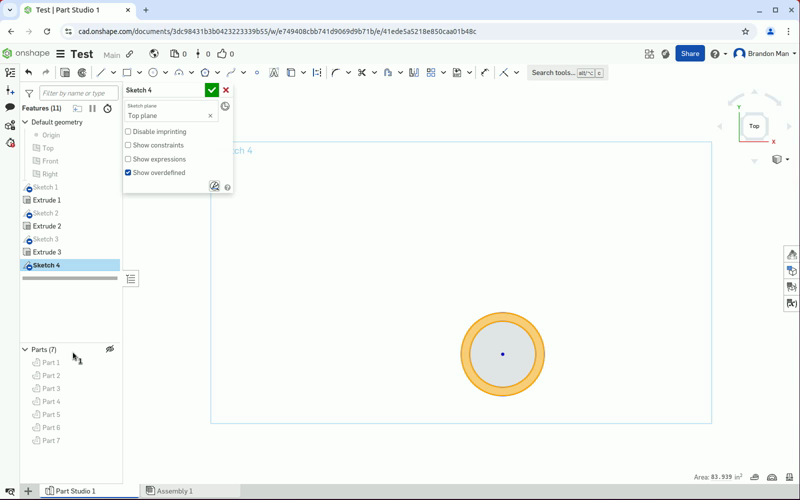
key(shift+y)
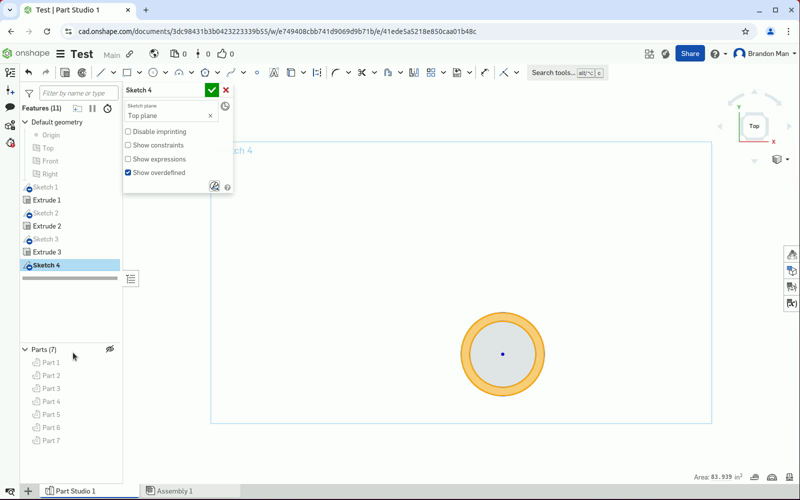
key(shift+e)
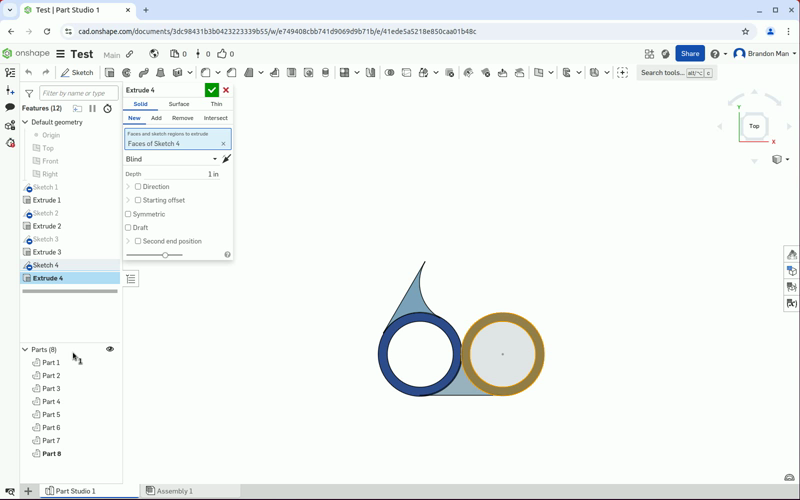
mouse_move(143, 106)
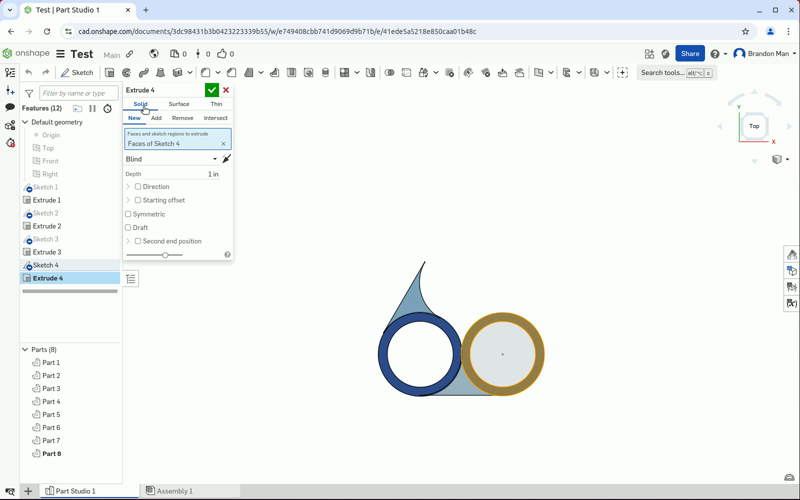
click(143, 106)
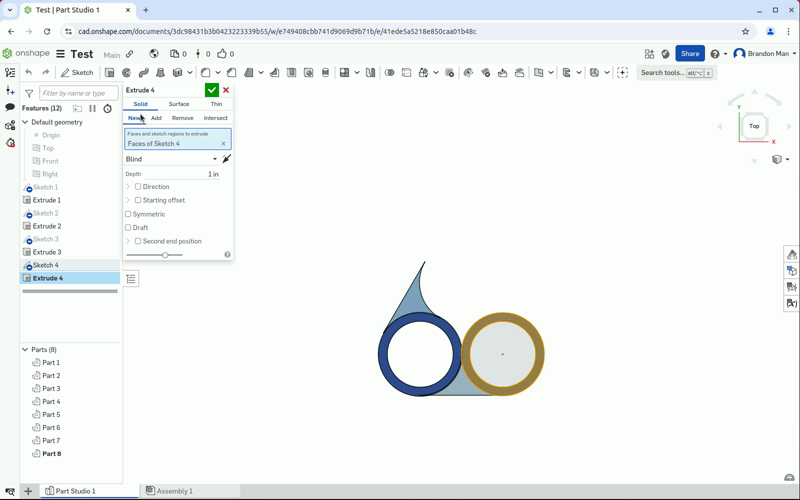
mouse_move(137, 120)
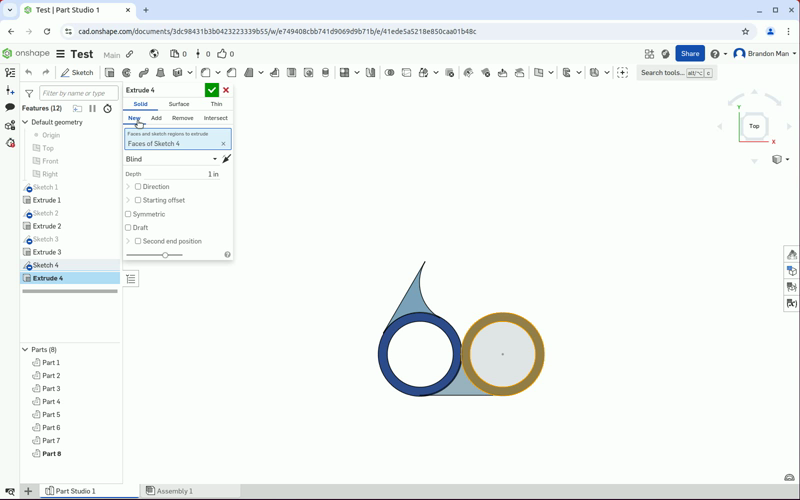
click(137, 120)
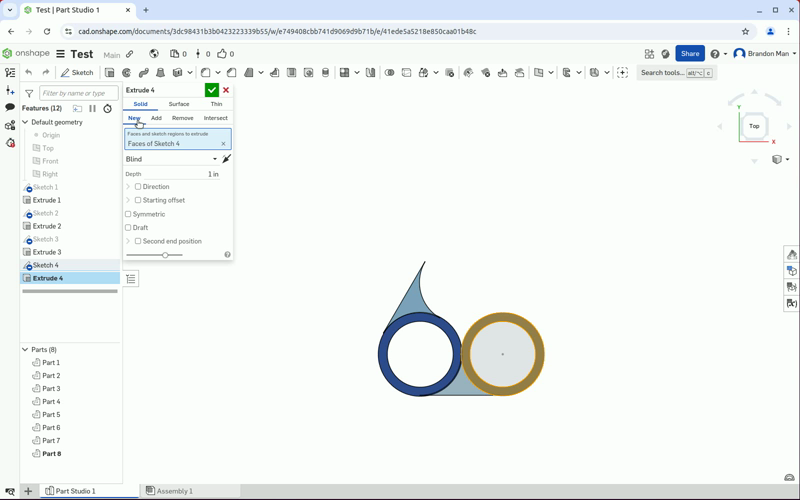
key(tab, 4)
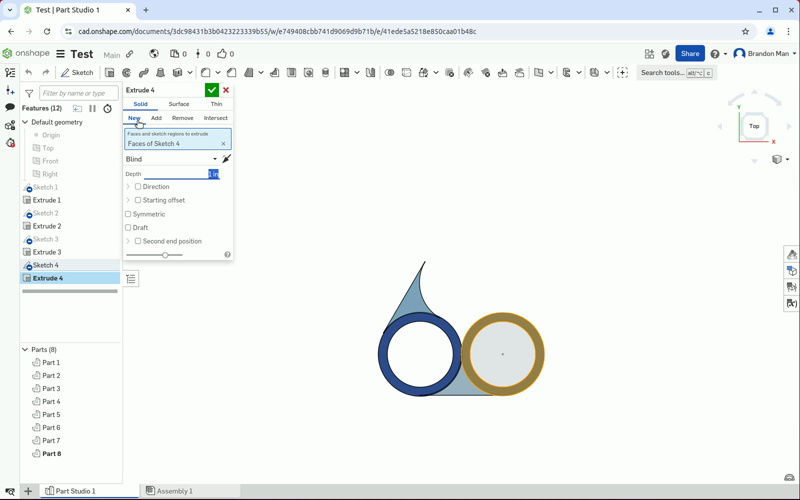
text(0.963)
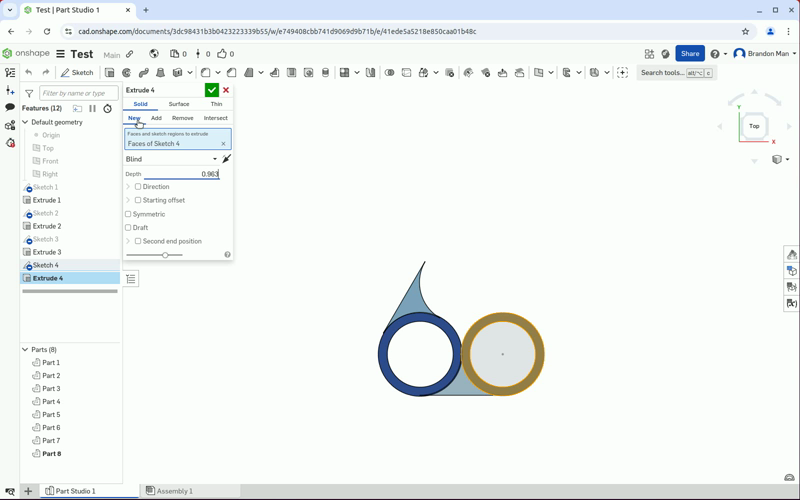
key(enter)
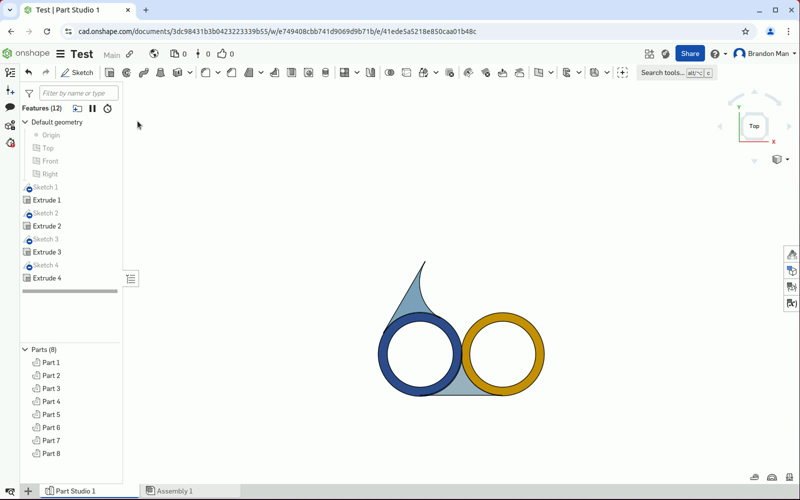
key(shift+h)
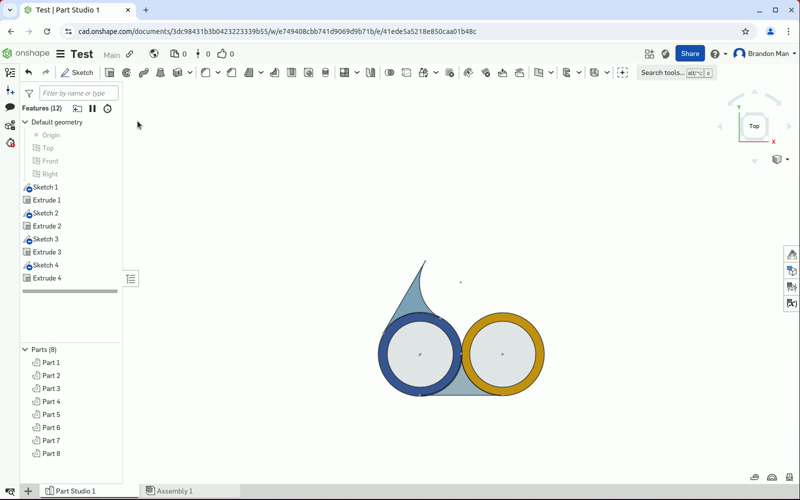
key(shift+h)
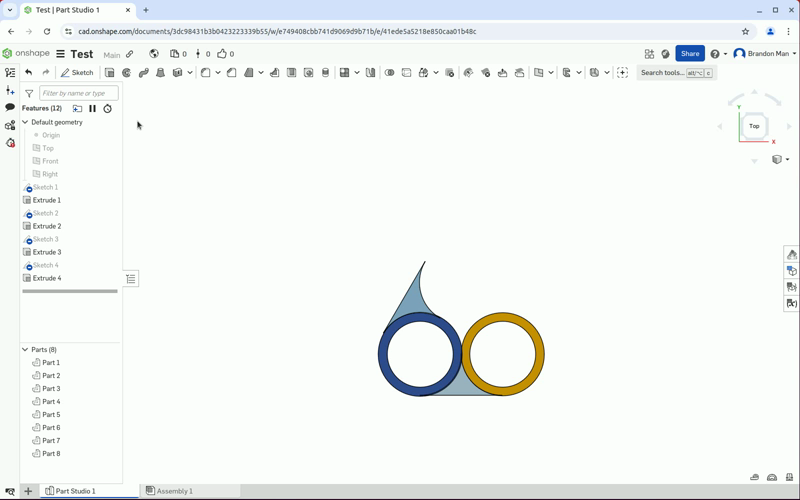
mouse_move(73, 189)
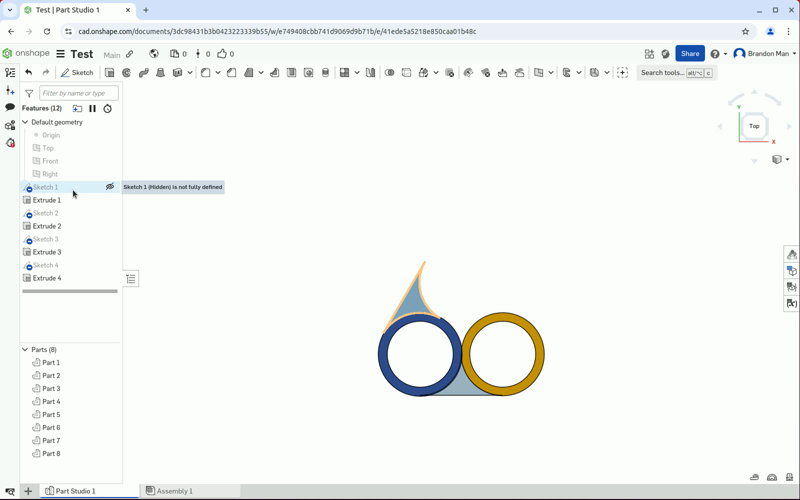
click(73, 189)
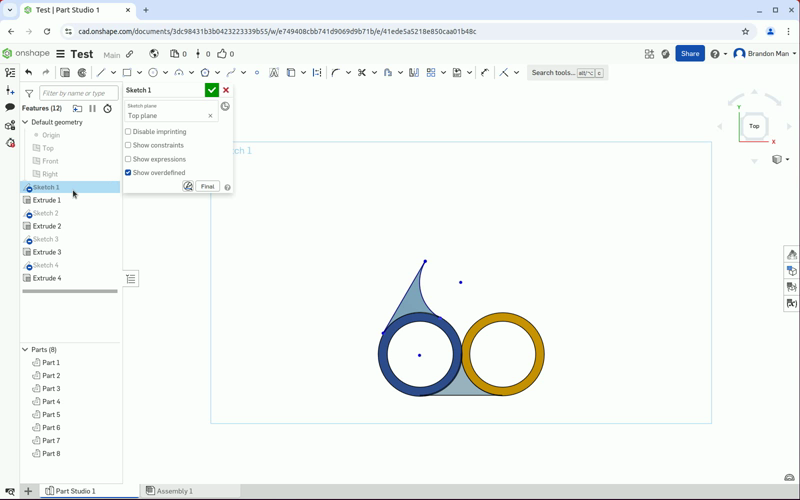
mouse_move(229, 92)
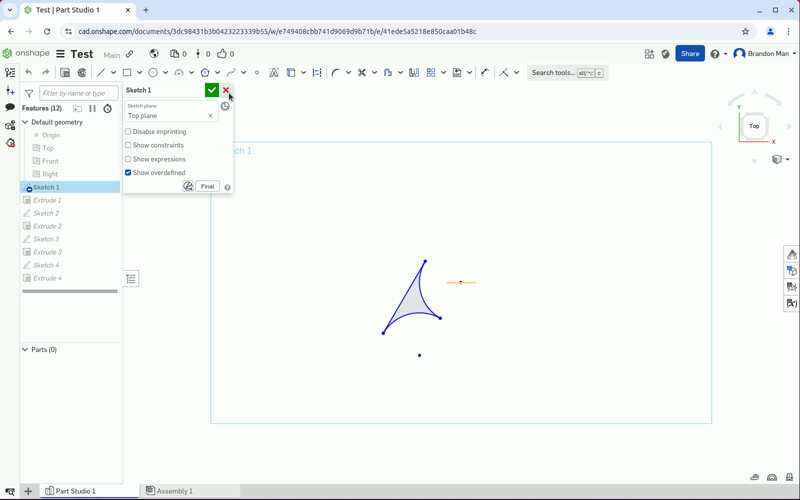
click(229, 92)
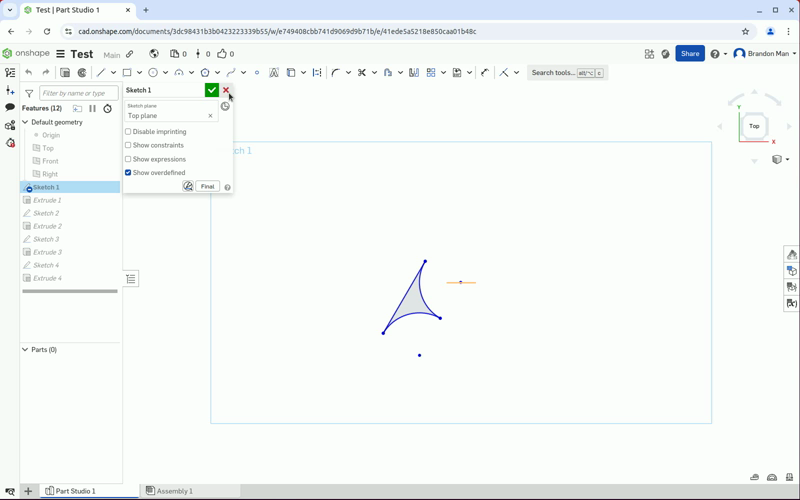
key(shift+s)
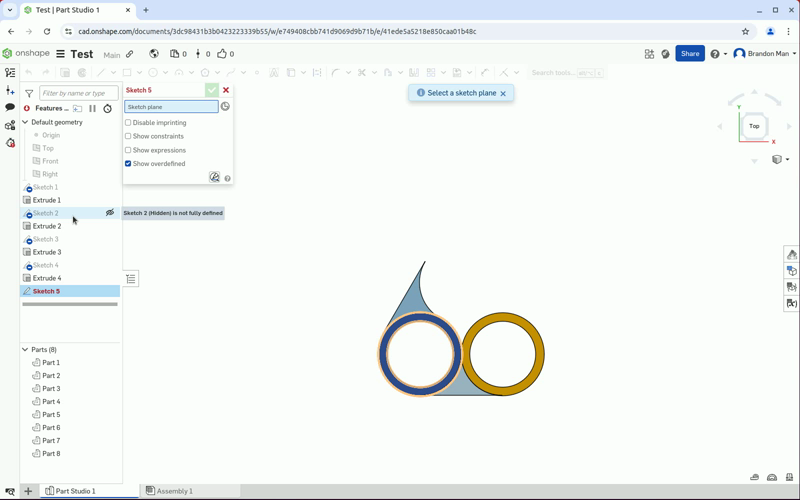
scroll(3)
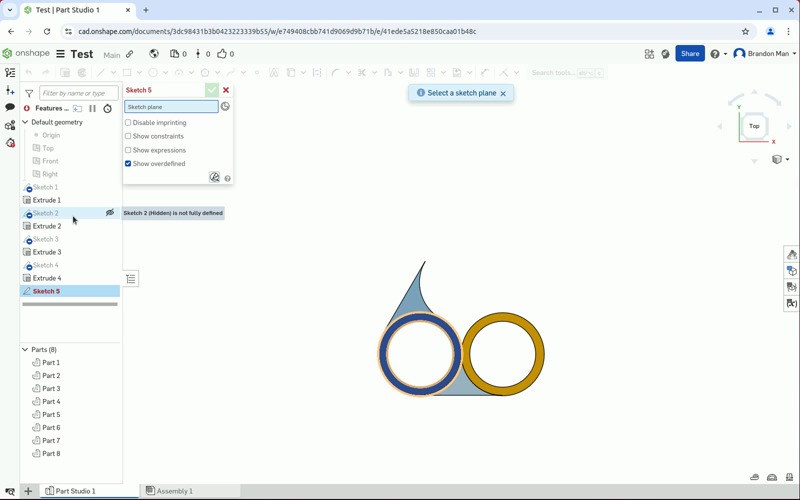
mouse_move(73, 150)
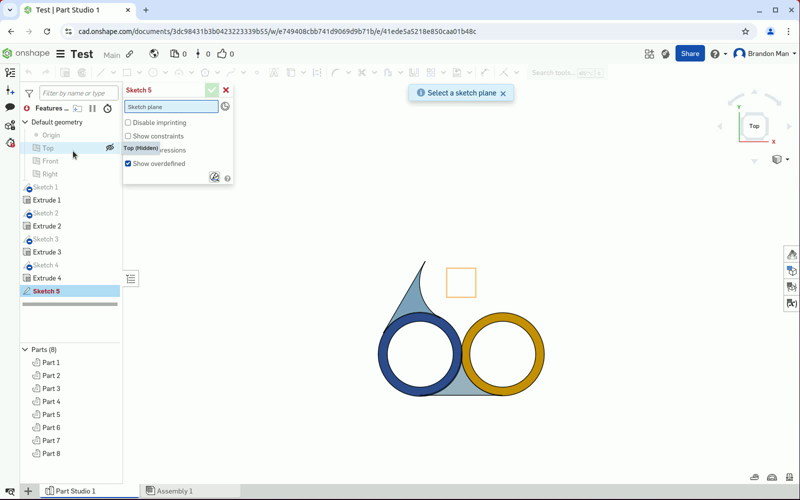
click(73, 150)
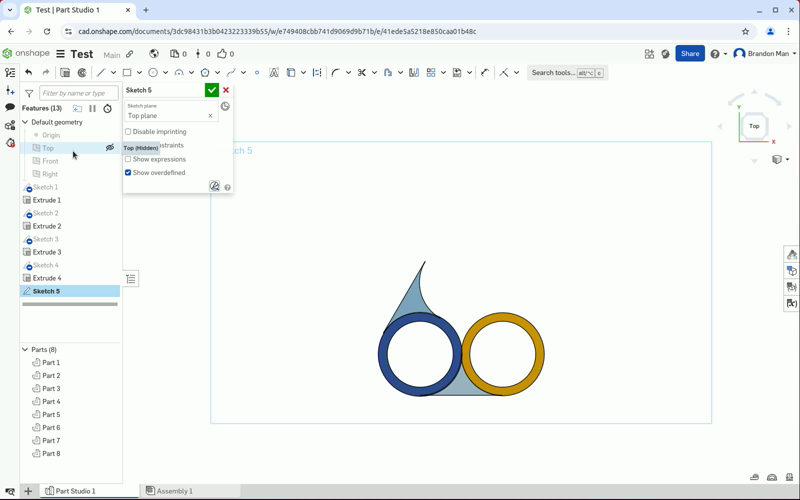
mouse_move(73, 352)
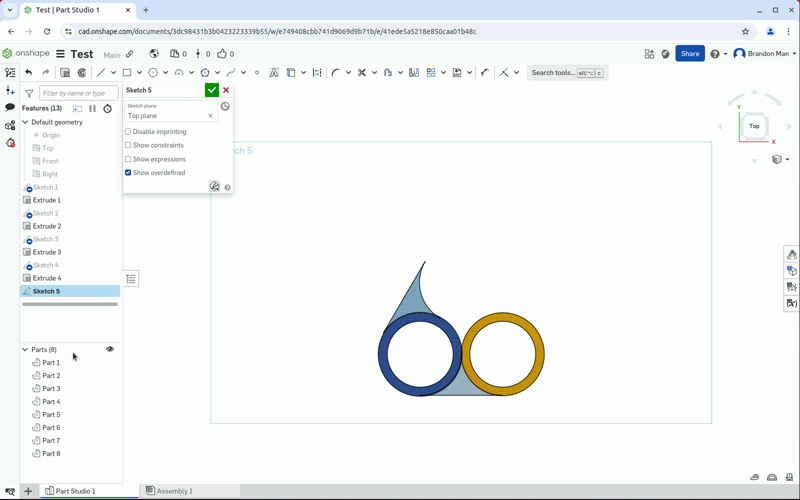
key(y)
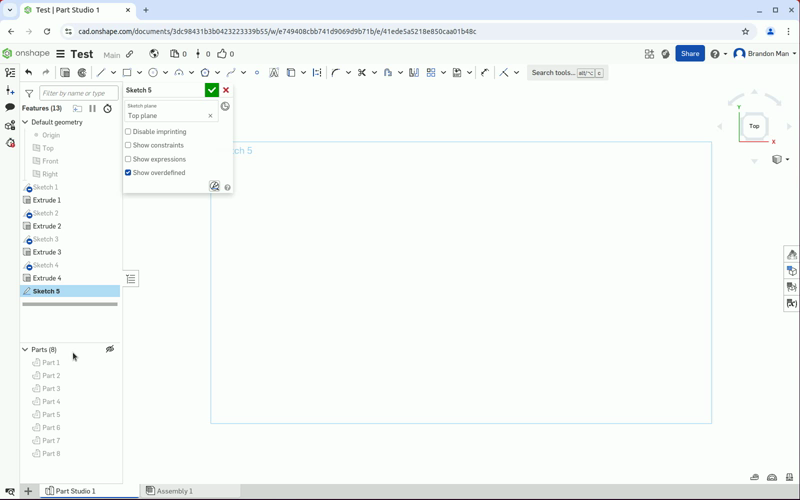
key(a)
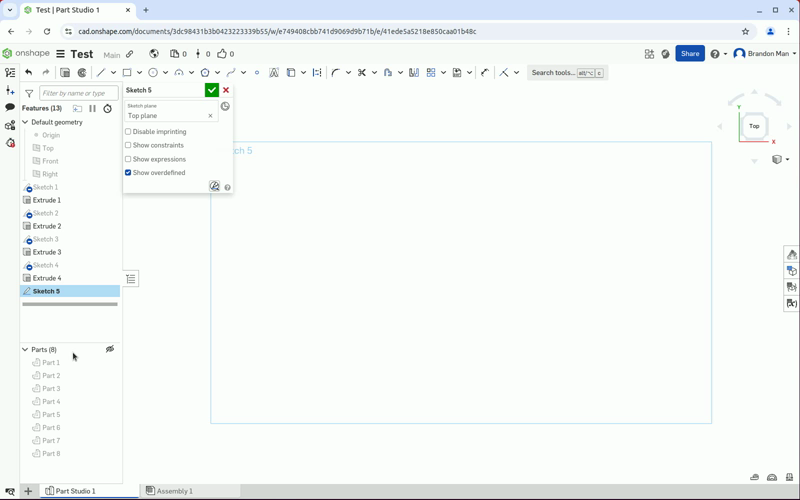
key_down(shift)
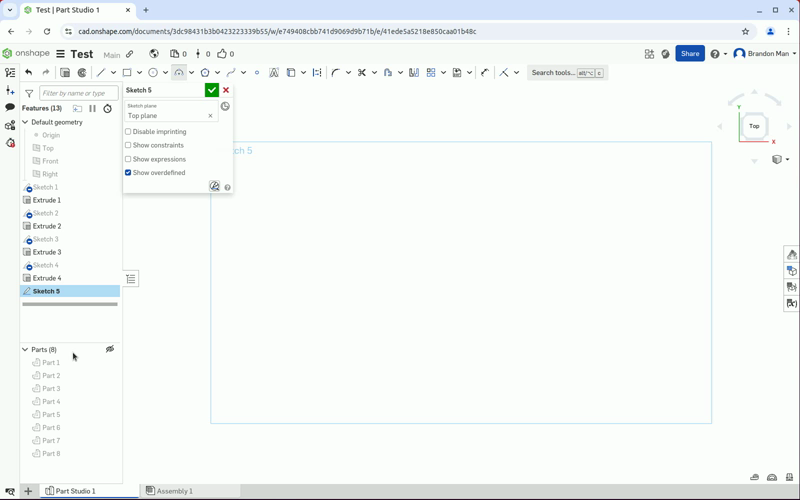
mouse_move(481, 318)
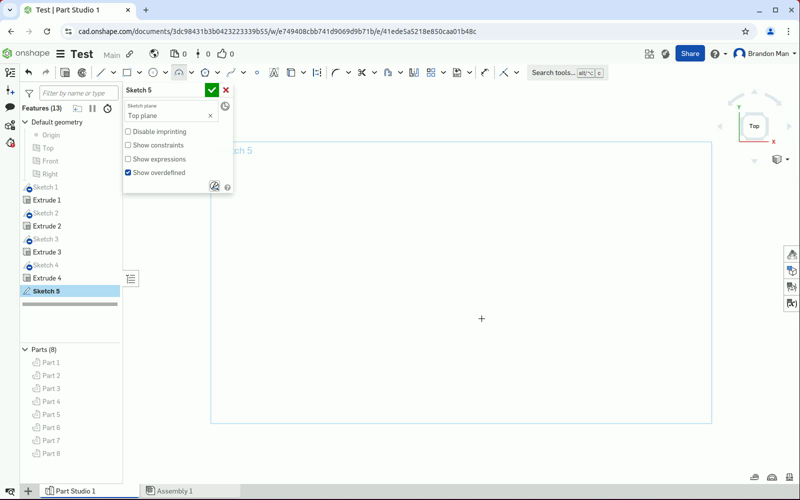
click(481, 318)
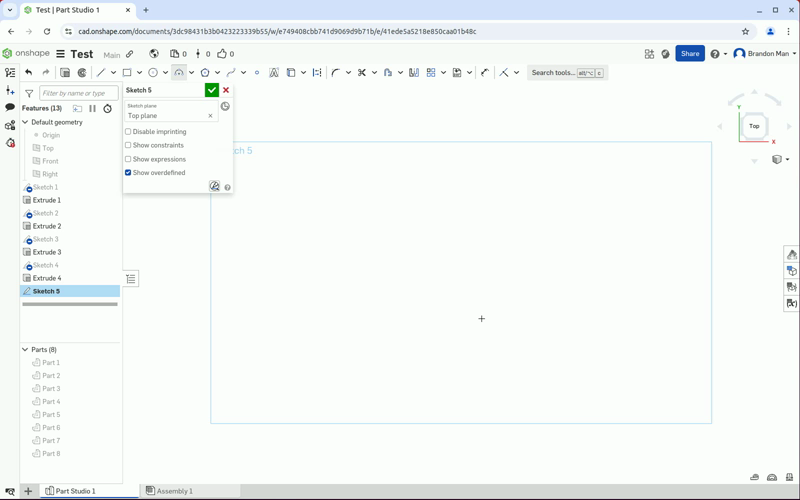
key_up(shift)
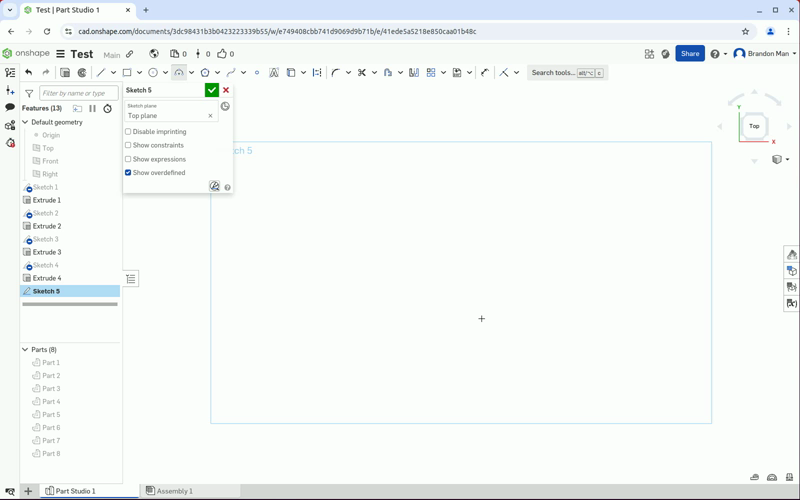
key_down(shift)
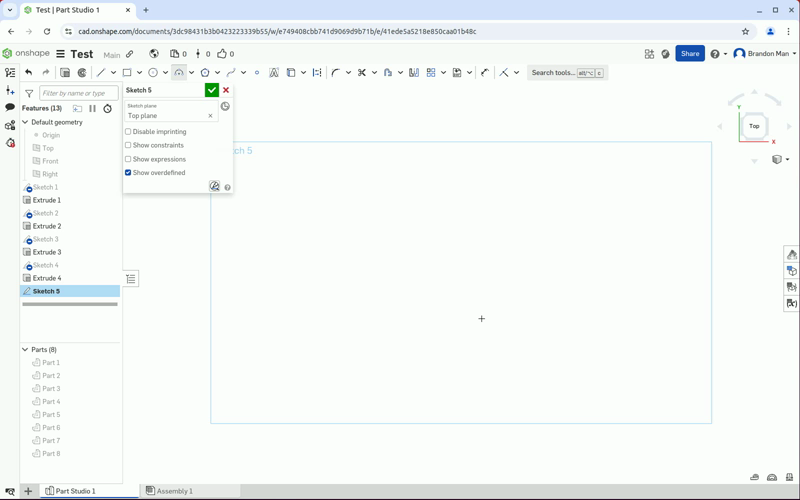
mouse_move(538, 333)
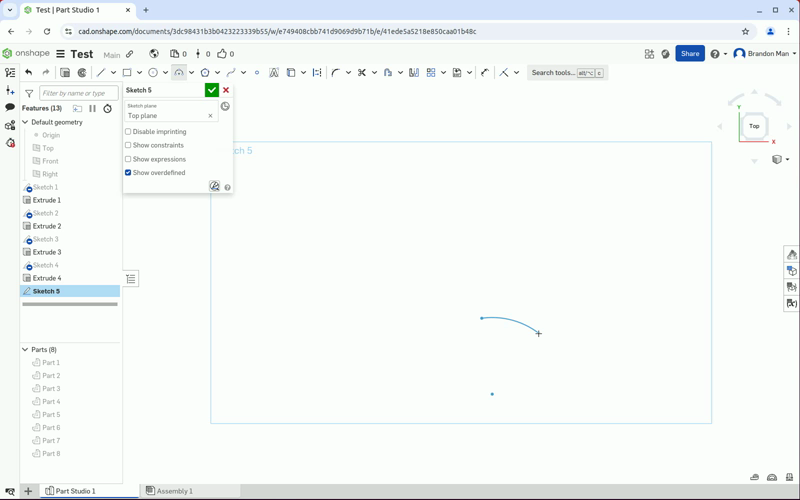
click(538, 333)
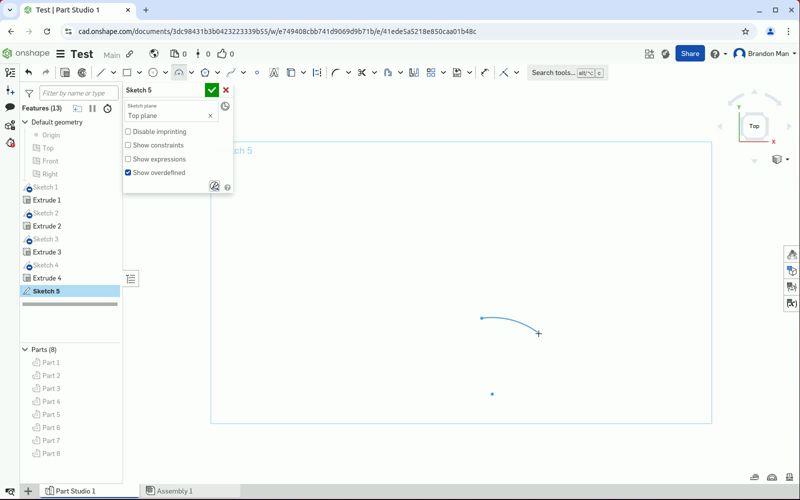
mouse_move(513, 313)
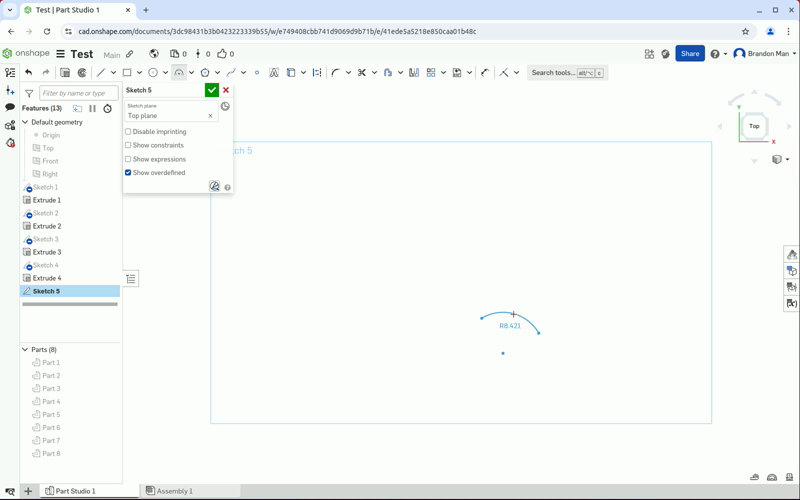
click(513, 313)
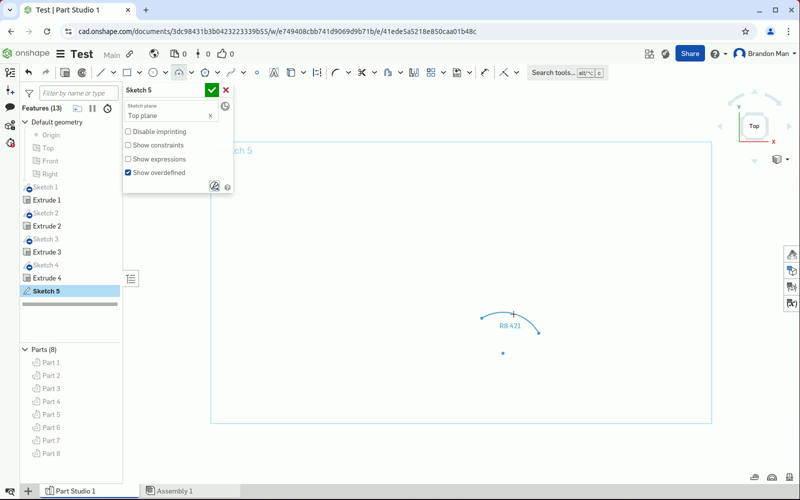
key_up(shift)
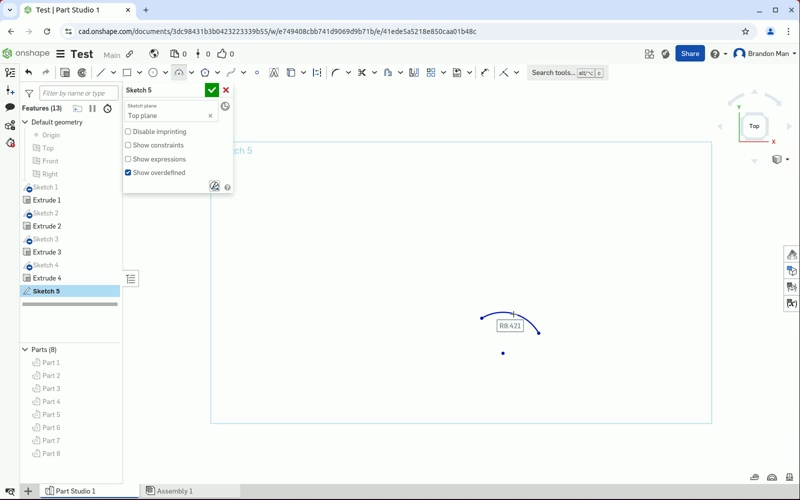
key(esc)
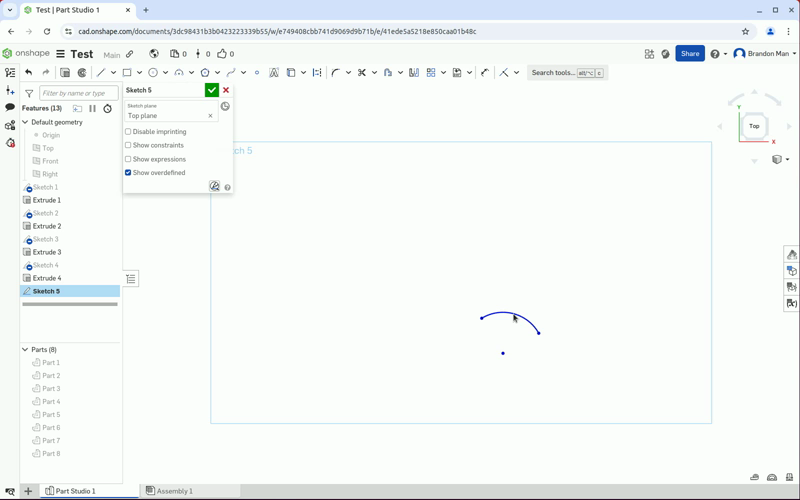
key(l)
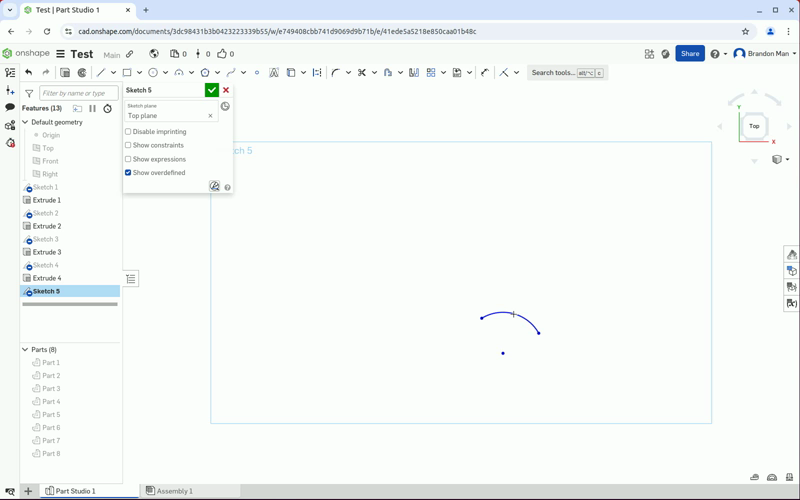
mouse_move(538, 333)
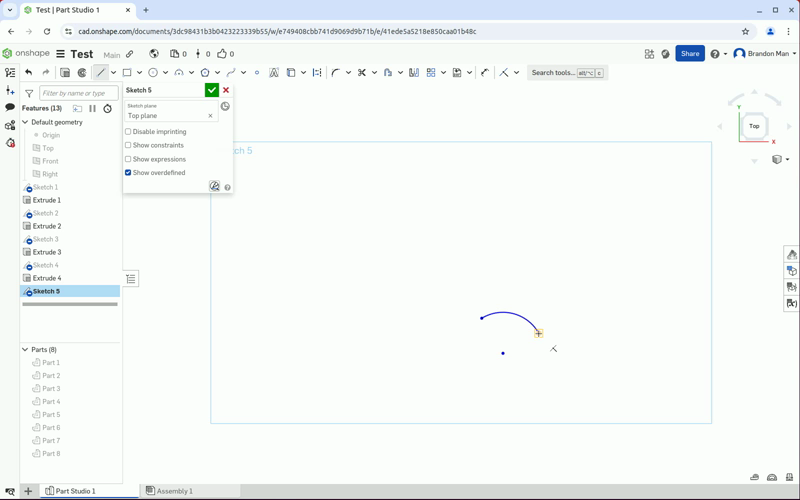
click(538, 333)
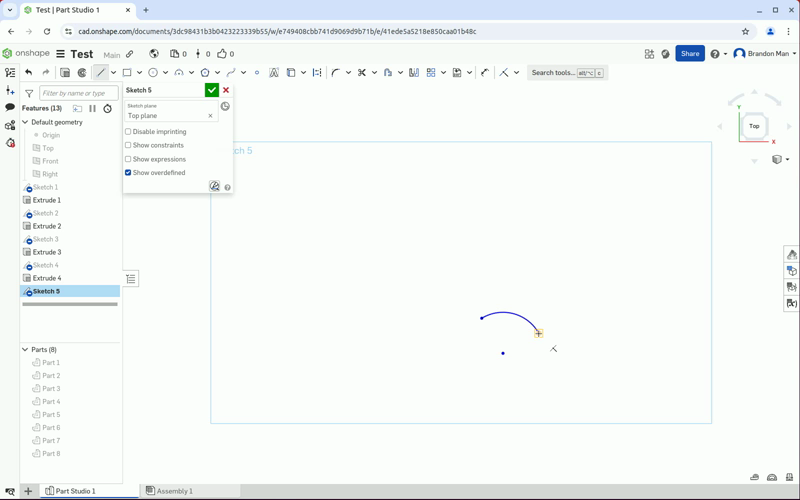
key_down(shift)
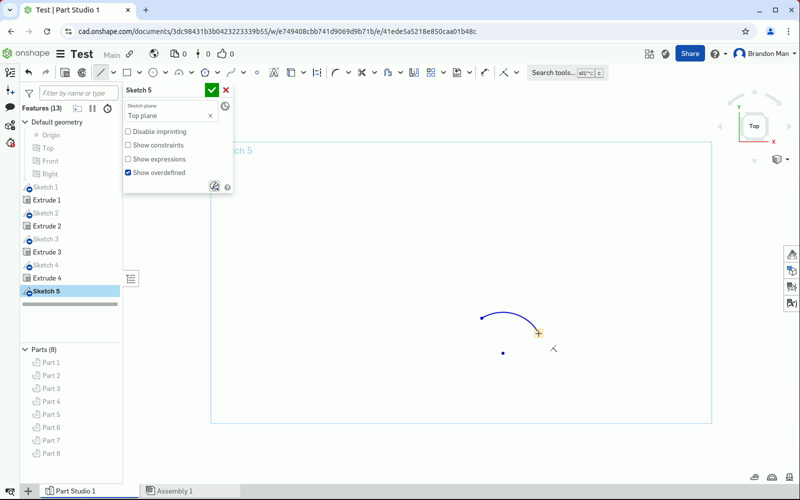
mouse_move(496, 261)
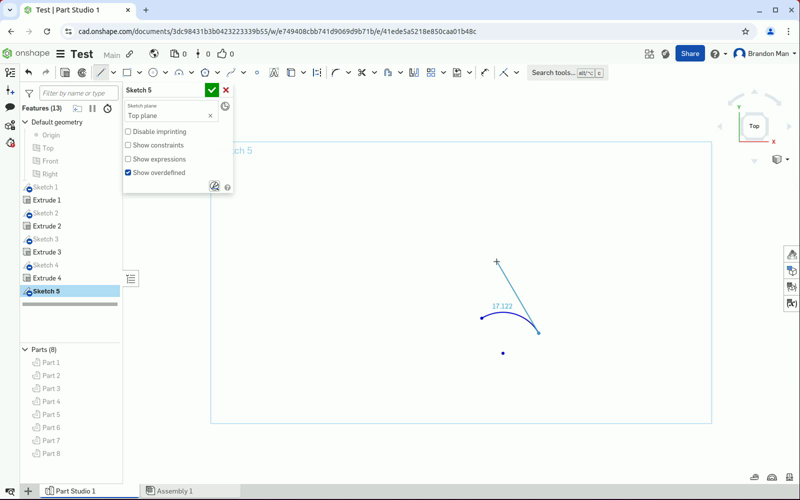
click(496, 261)
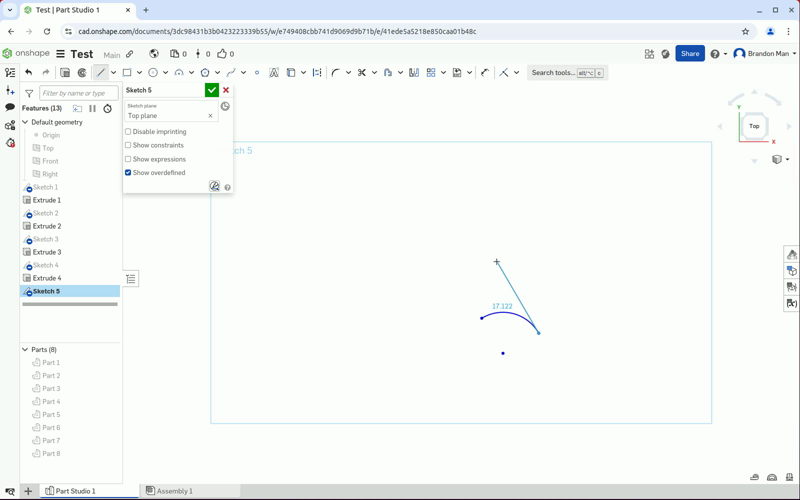
key_up(shift)
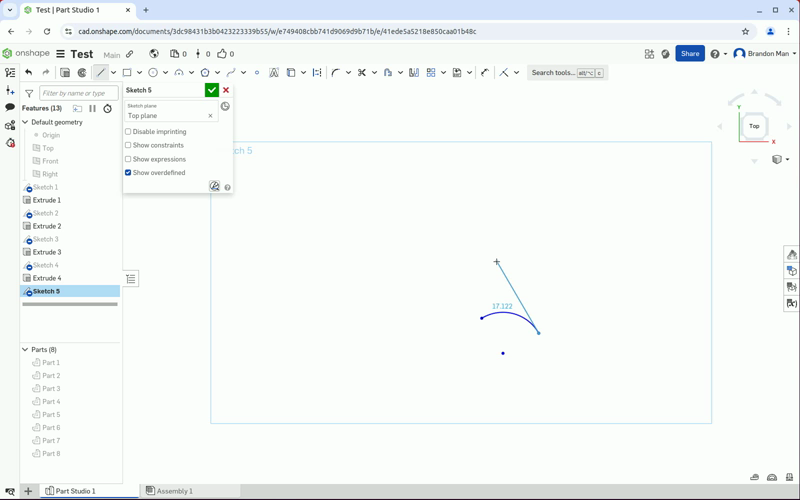
key(esc)
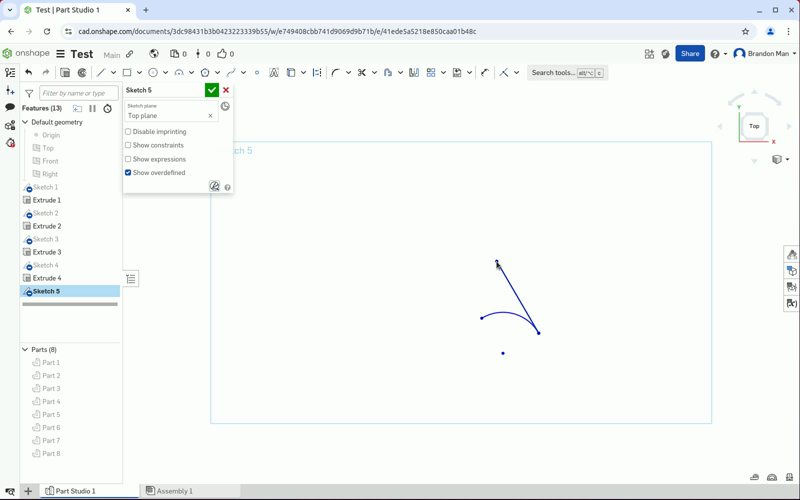
key(a)
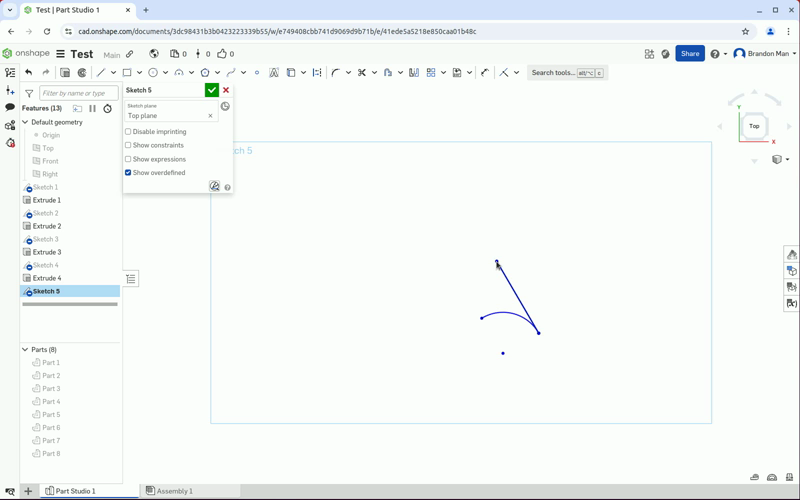
mouse_move(496, 261)
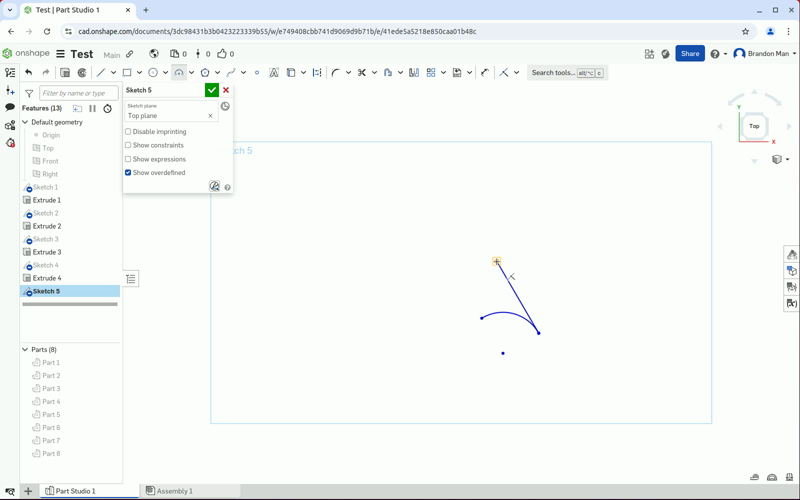
click(496, 261)
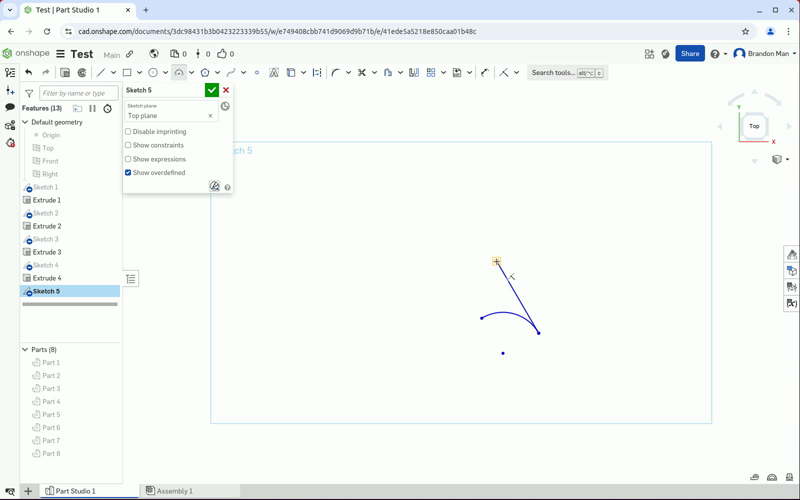
mouse_move(481, 318)
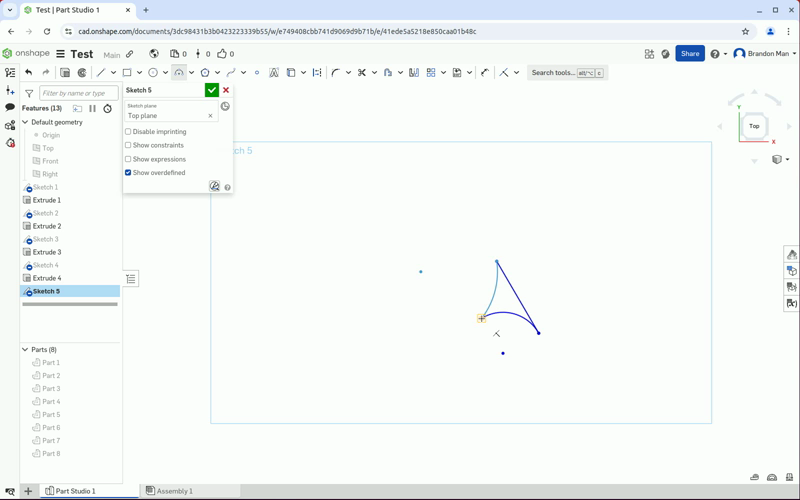
click(481, 318)
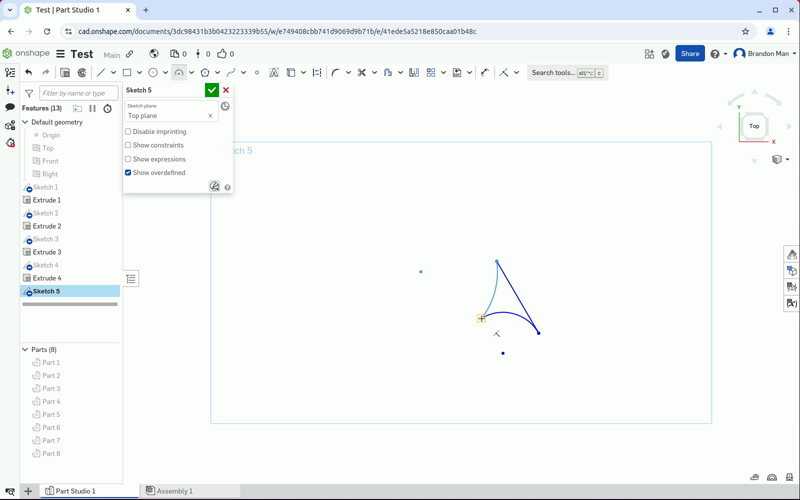
key_down(shift)
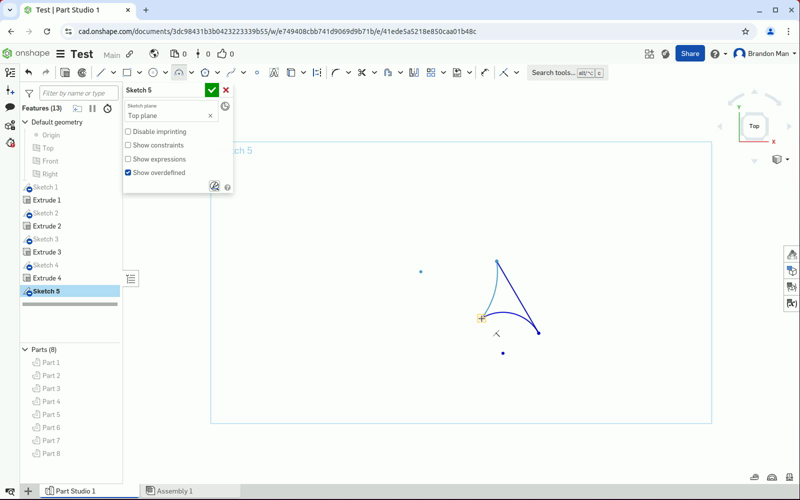
mouse_move(501, 292)
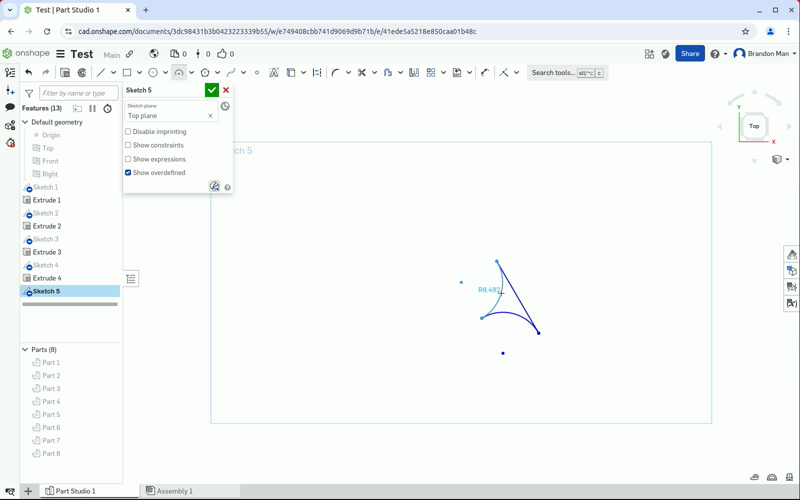
click(501, 292)
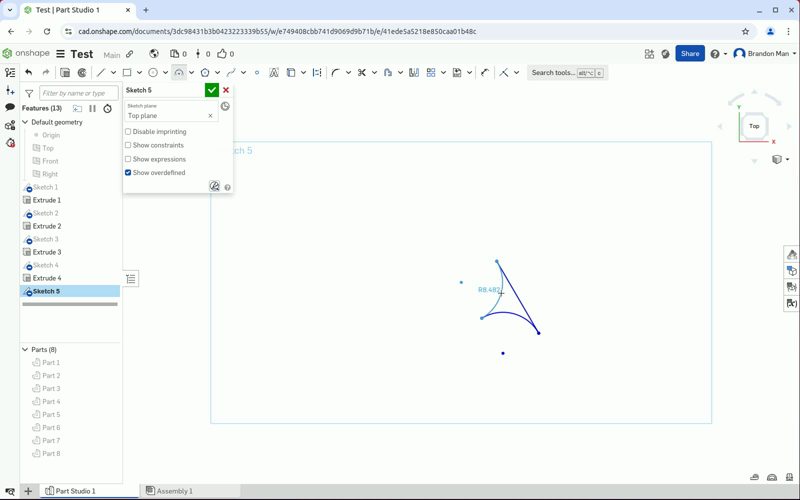
key_up(shift)
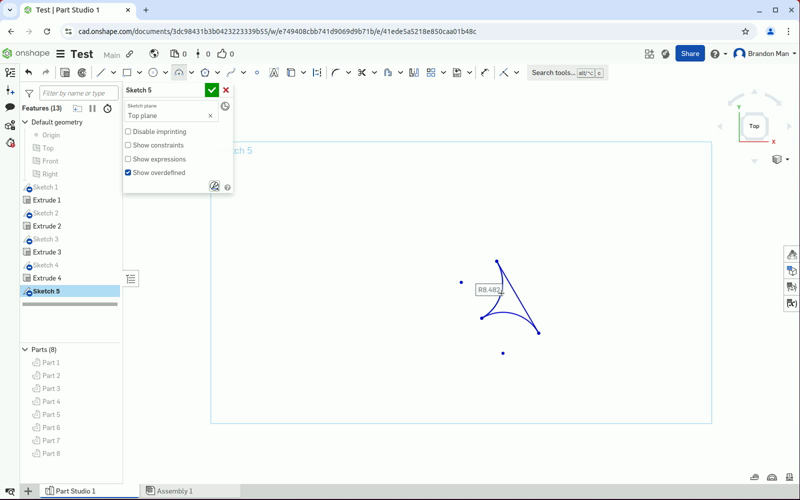
key(esc)
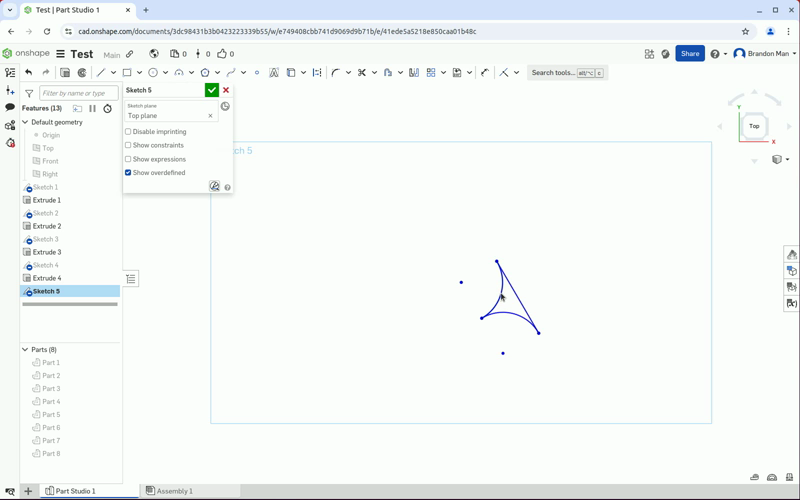
mouse_move(505, 320)
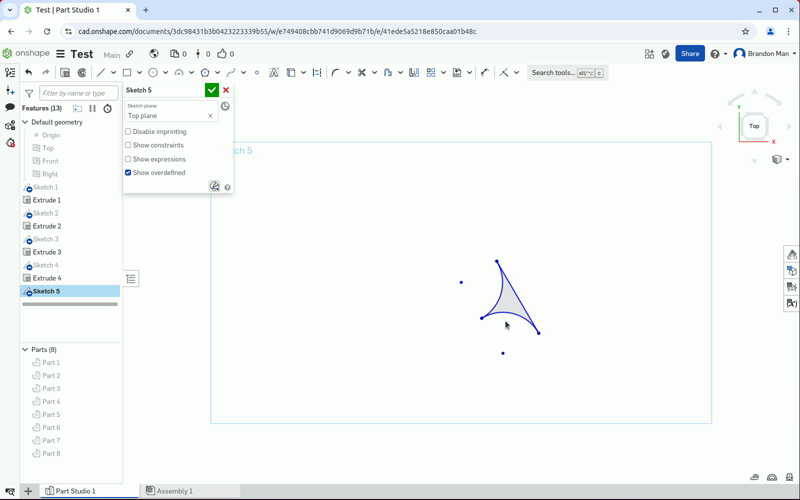
scroll(6)
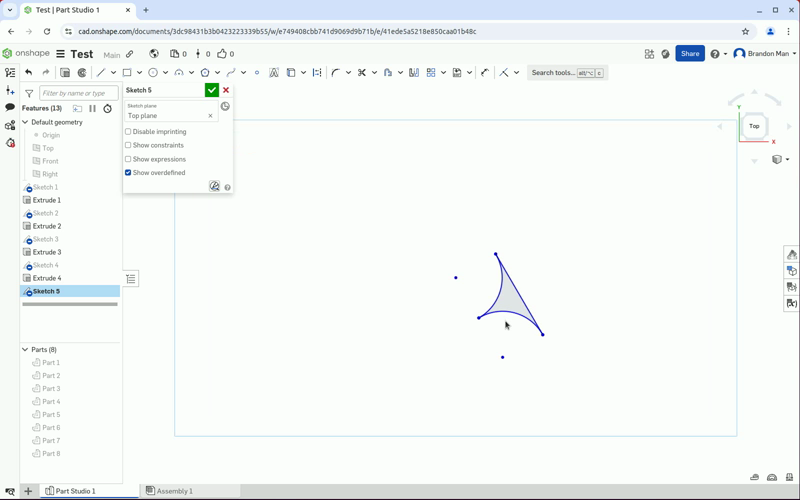
scroll(6)
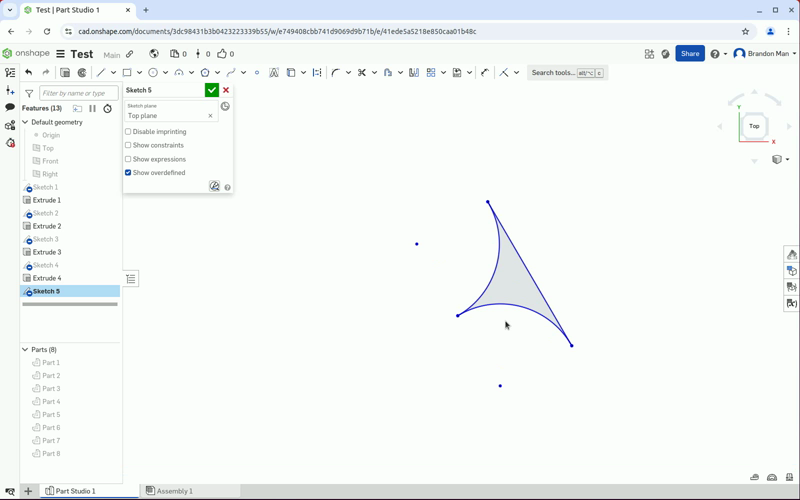
scroll(6)
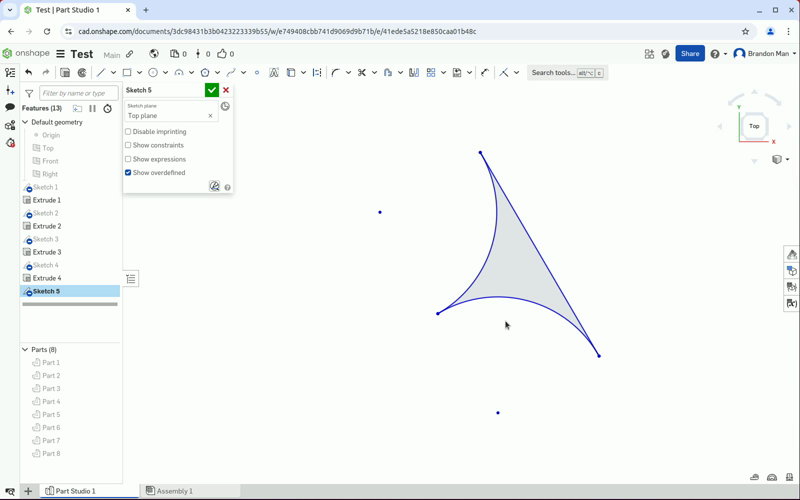
scroll(6)
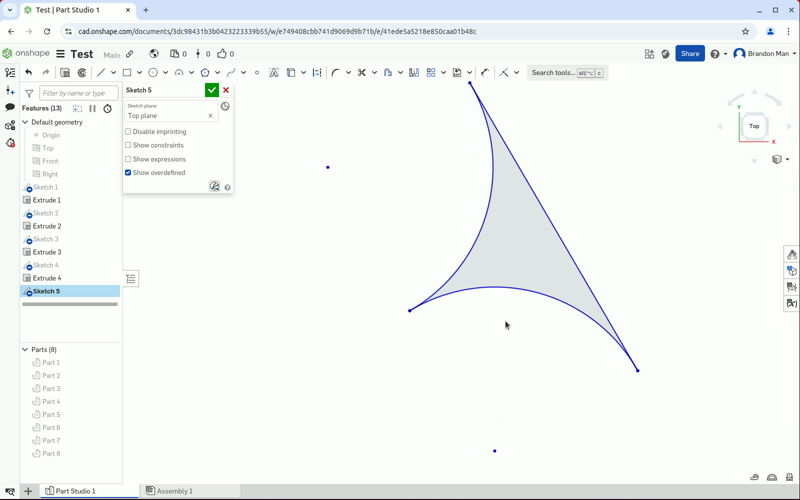
scroll(6)
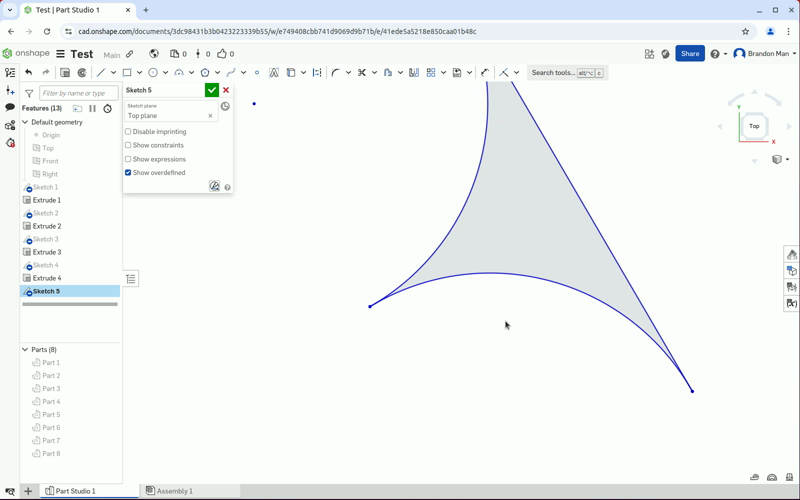
scroll(6)
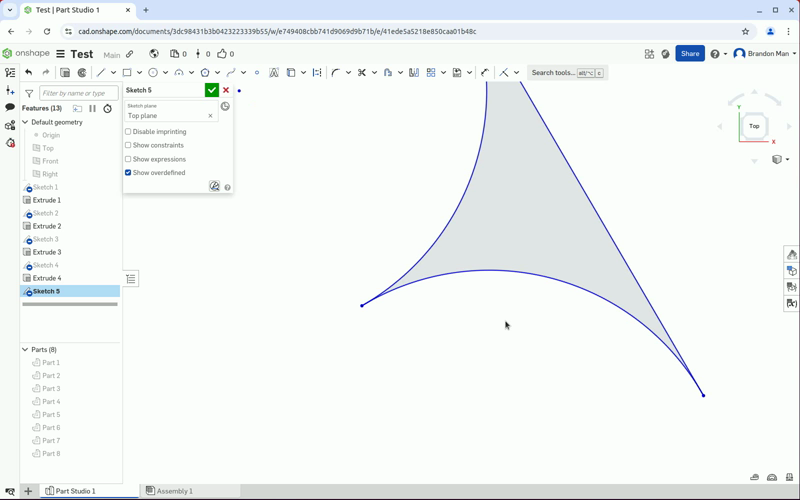
scroll(6)
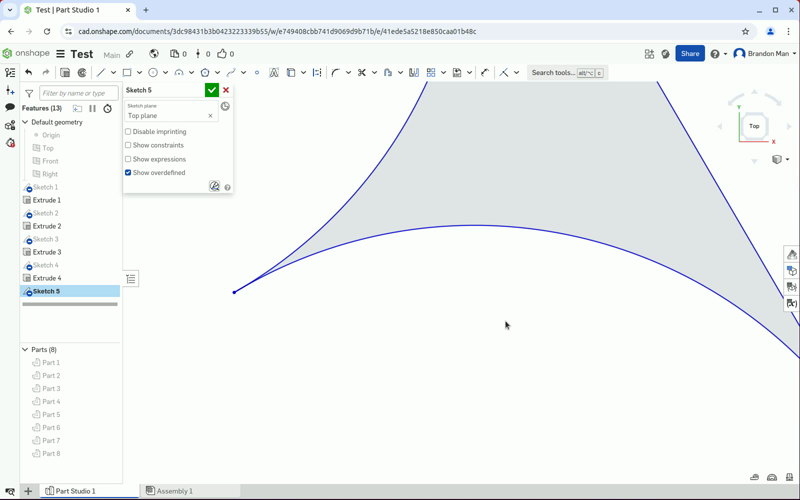
click(505, 320)
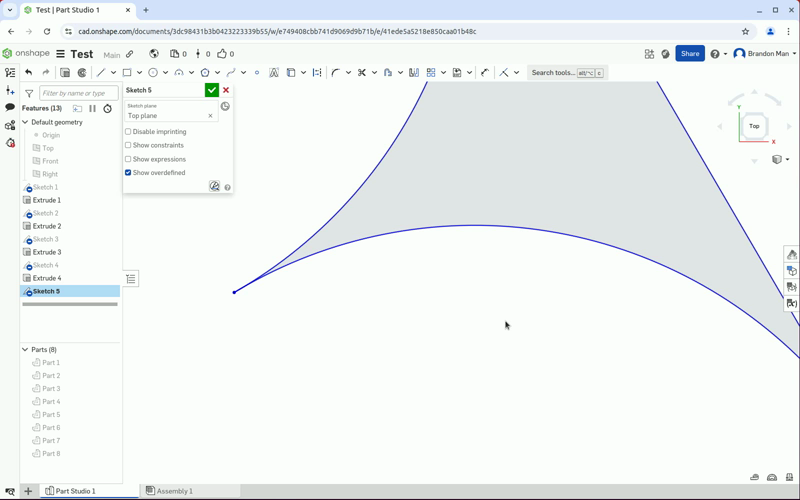
scroll(-6)
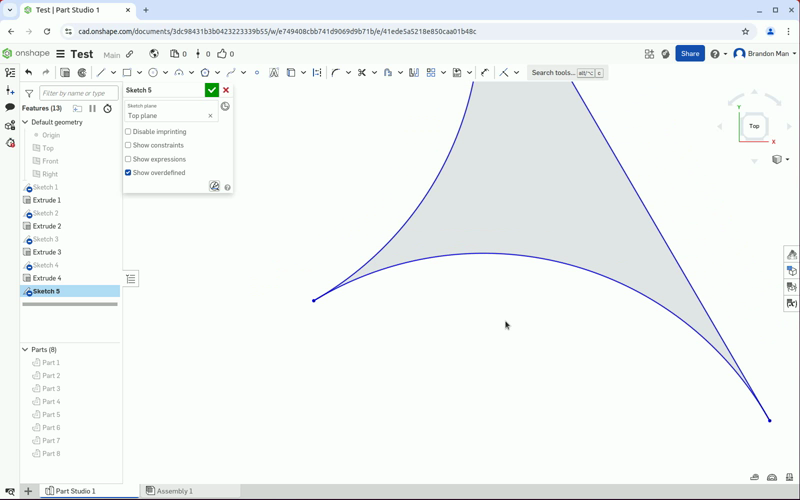
scroll(-6)
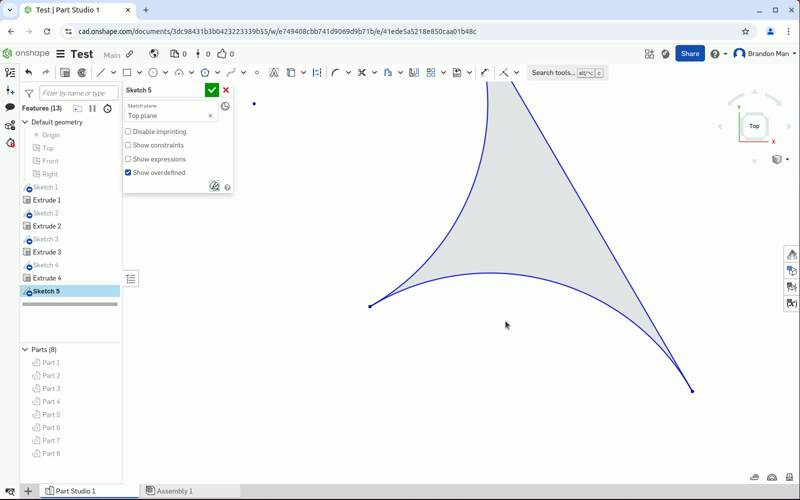
scroll(-6)
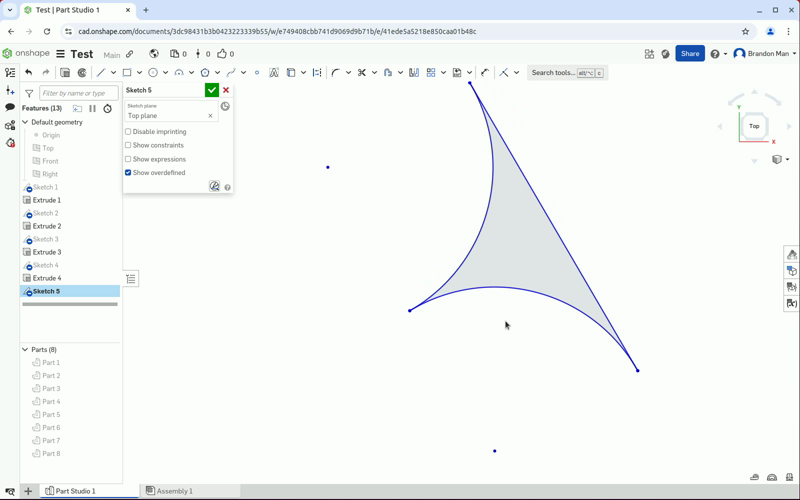
scroll(-6)
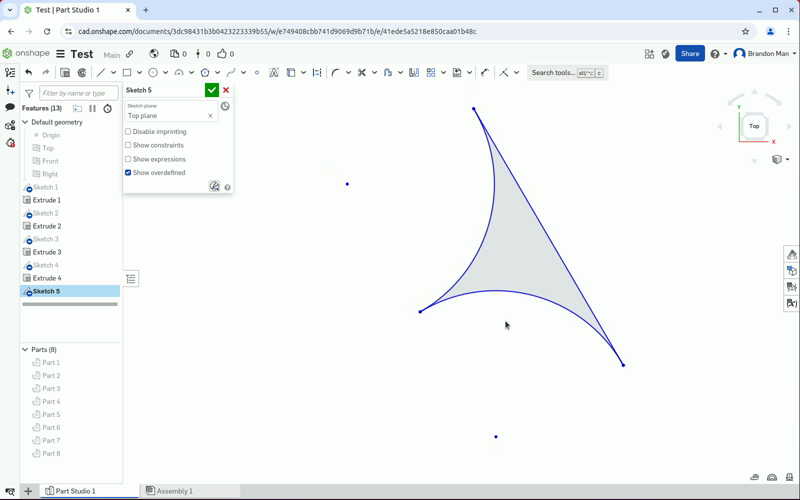
scroll(-6)
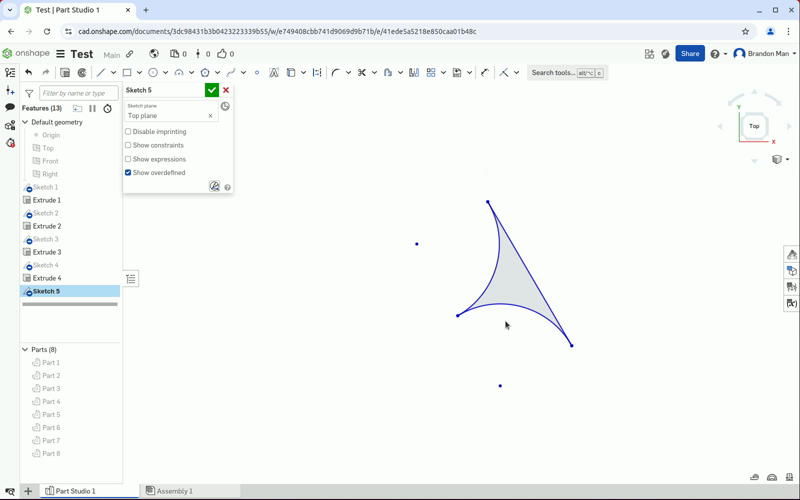
scroll(-6)
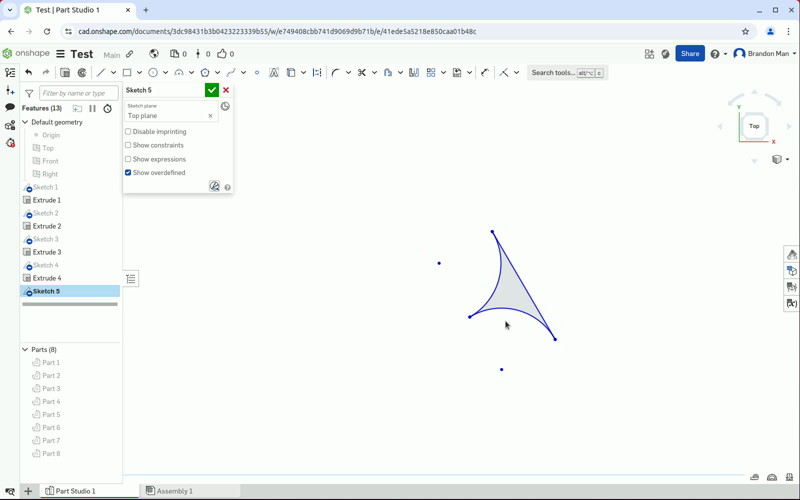
scroll(-6)
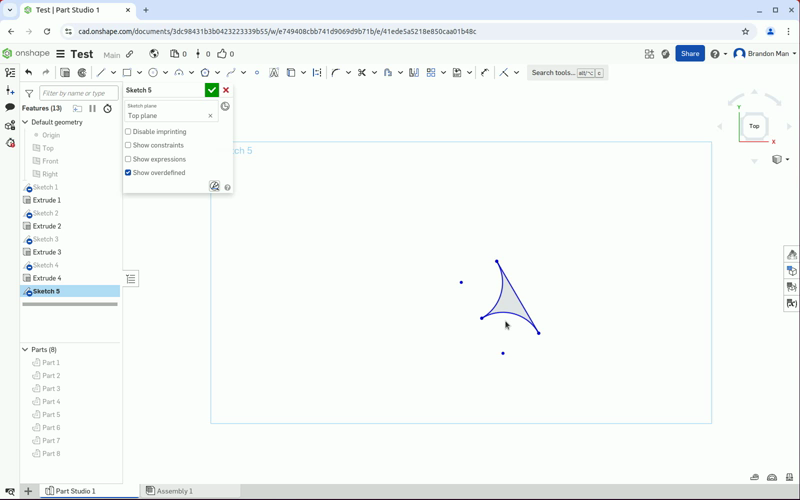
mouse_move(73, 352)
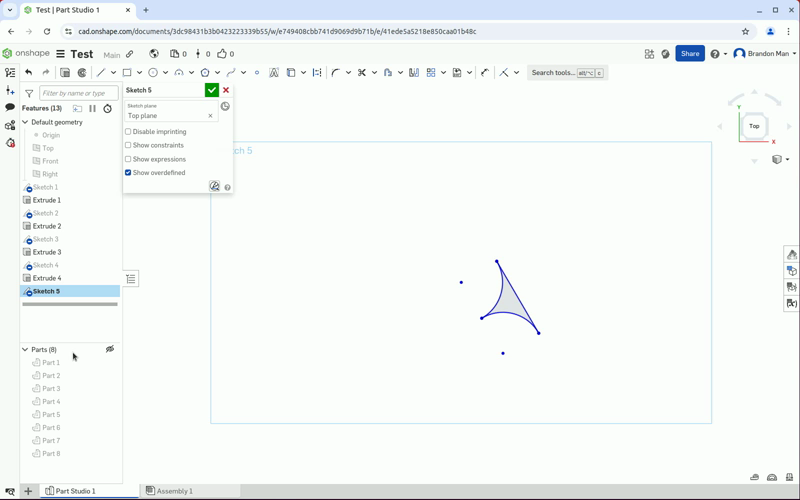
key(shift+y)
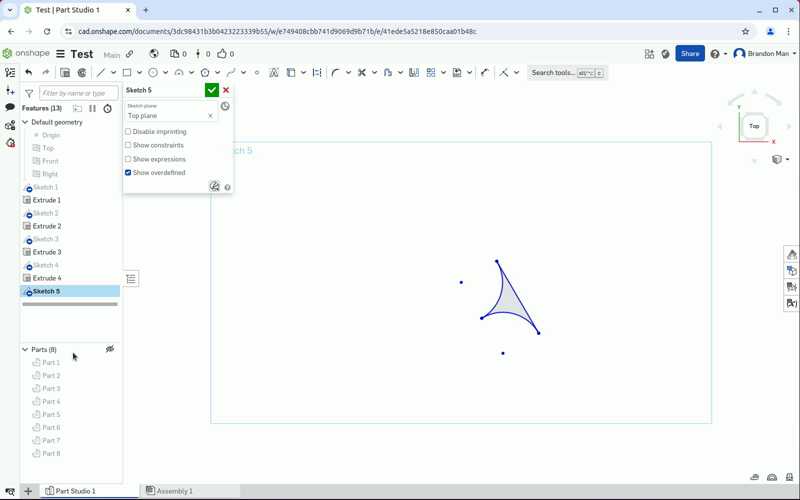
key(shift+e)
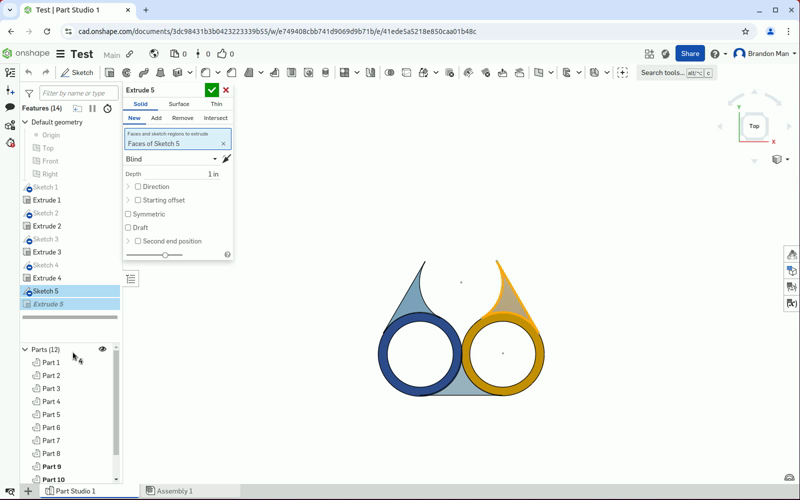
mouse_move(143, 106)
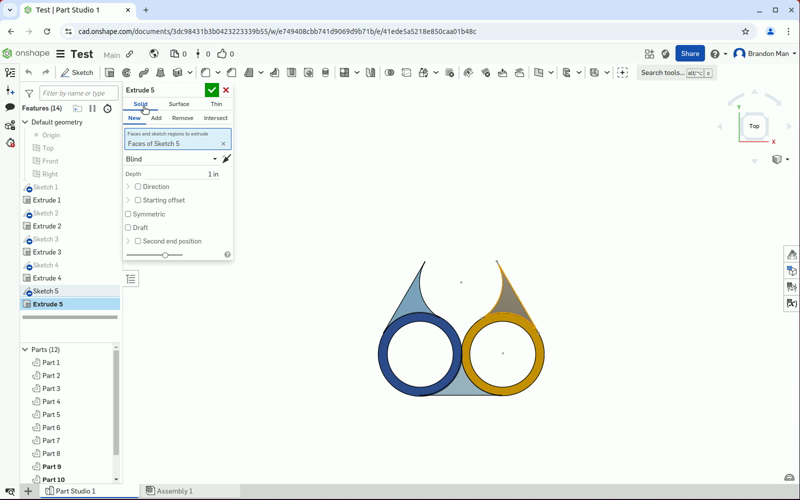
click(143, 106)
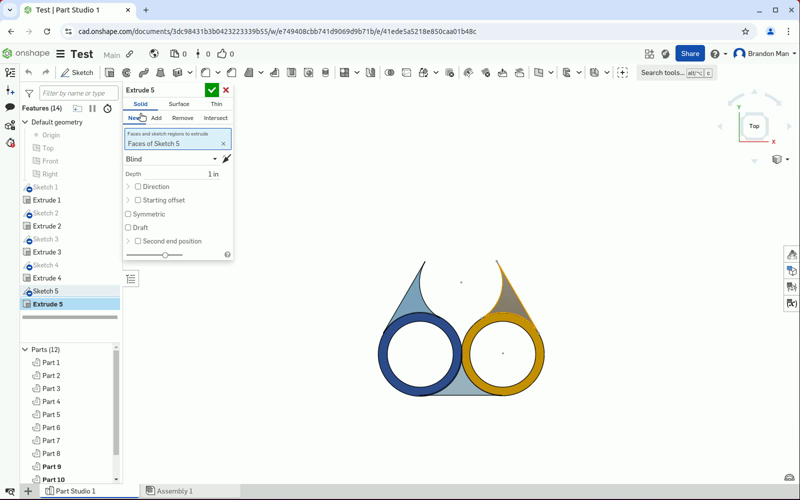
mouse_move(137, 120)
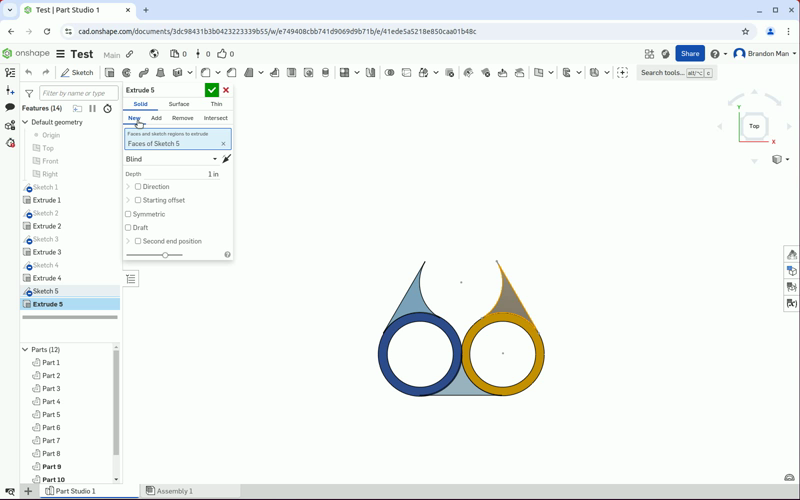
click(137, 120)
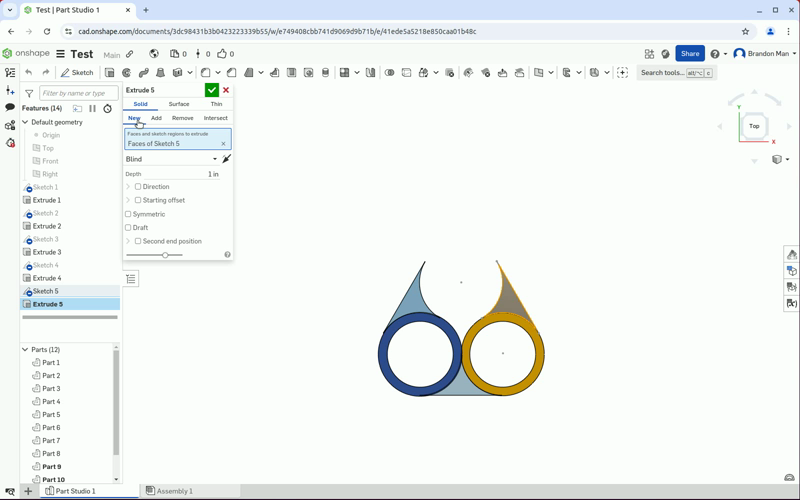
key(tab, 4)
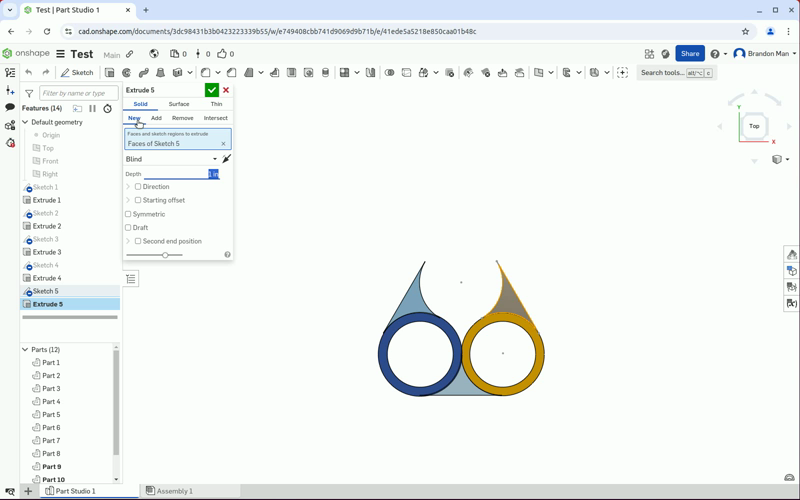
text(0.963)
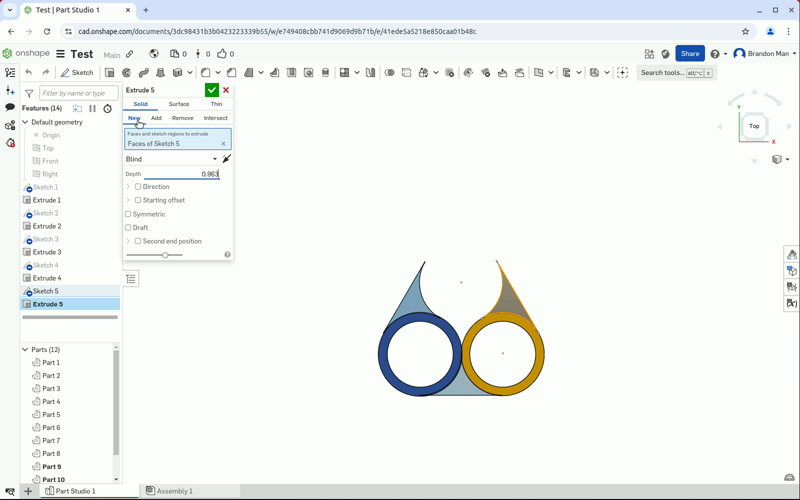
key(enter)
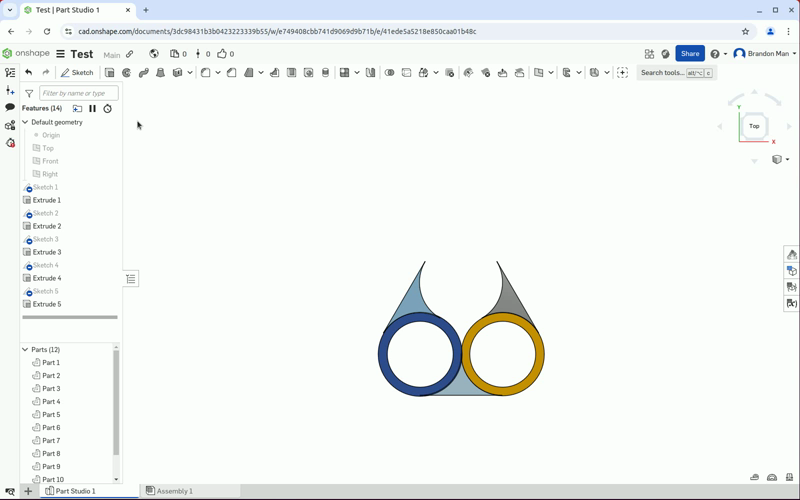
key(shift+h)
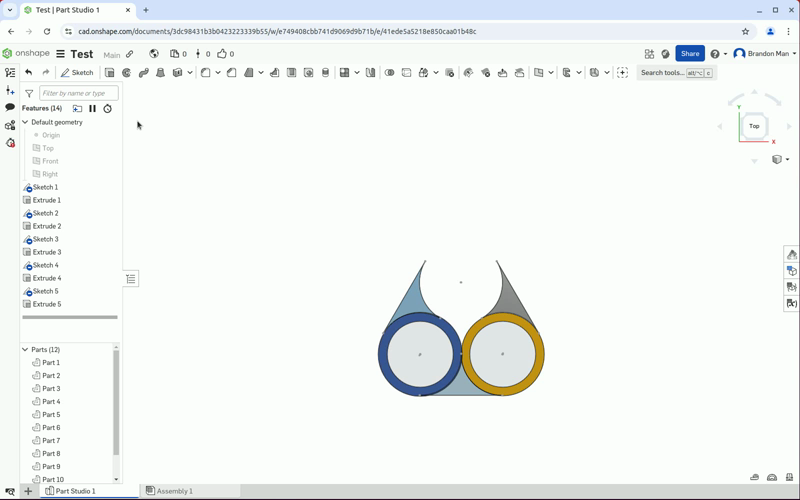
key(shift+h)
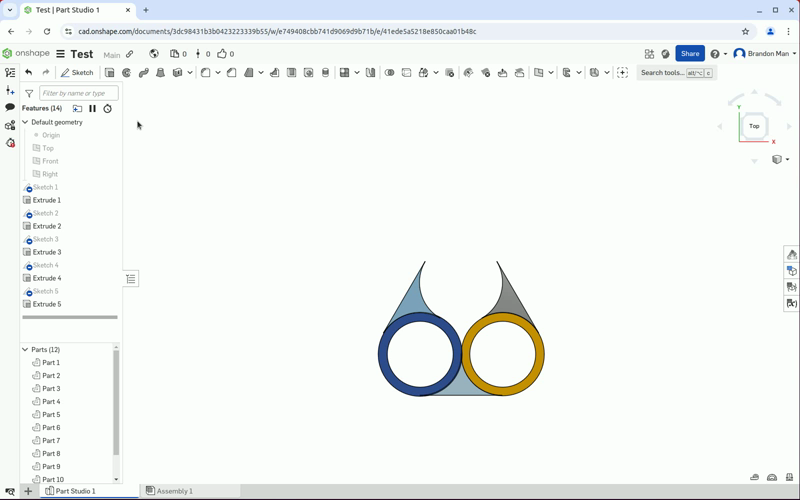
mouse_move(73, 189)
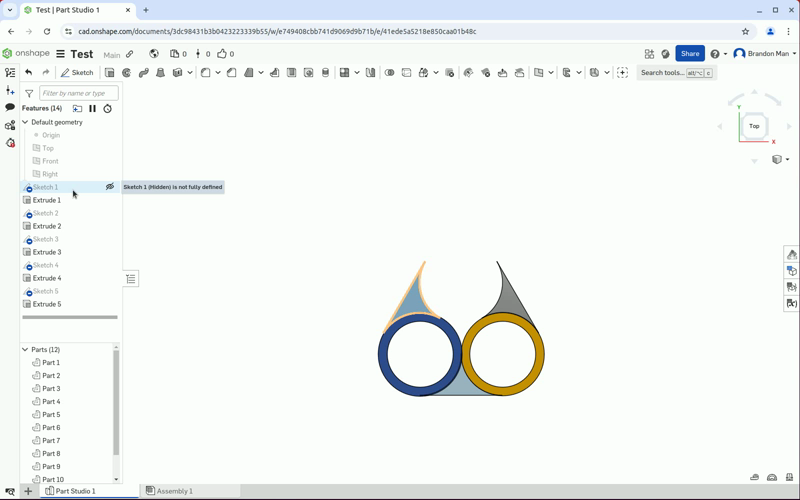
click(73, 189)
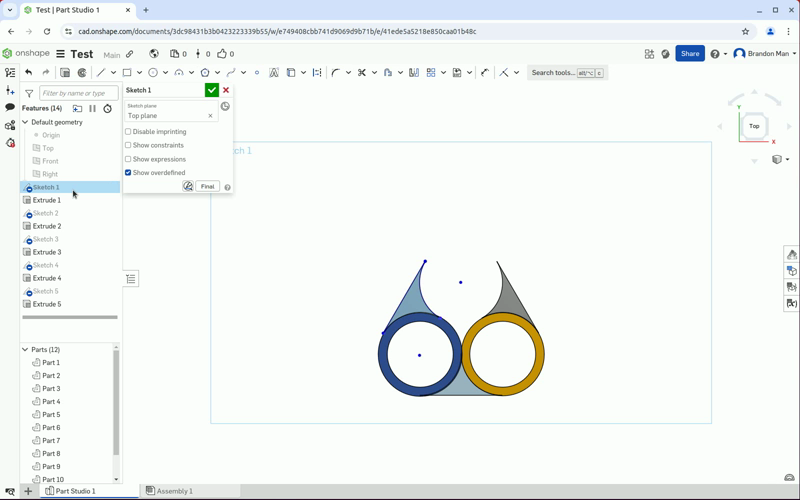
mouse_move(229, 92)
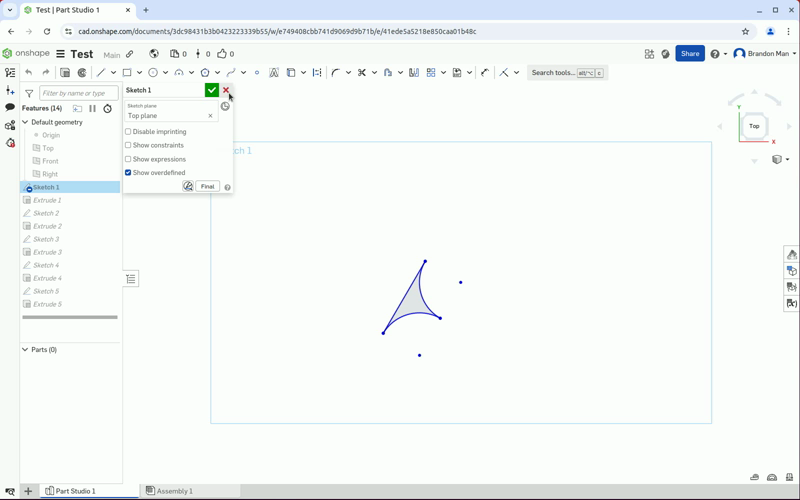
click(229, 92)
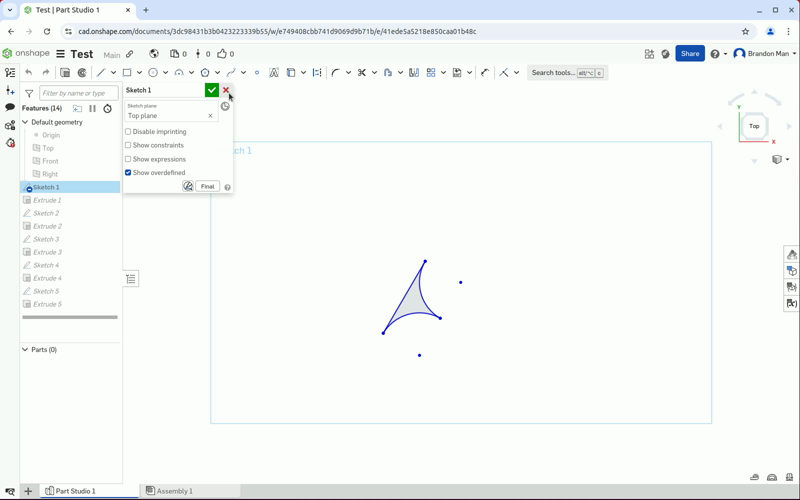
key(shift+s)
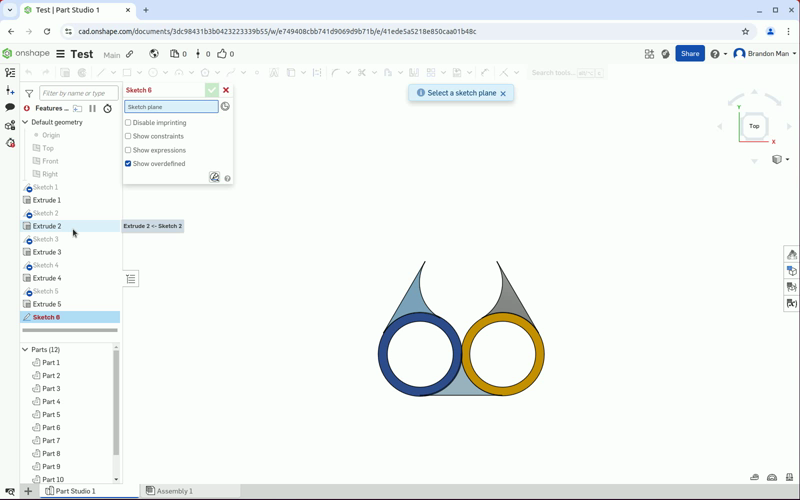
scroll(3)
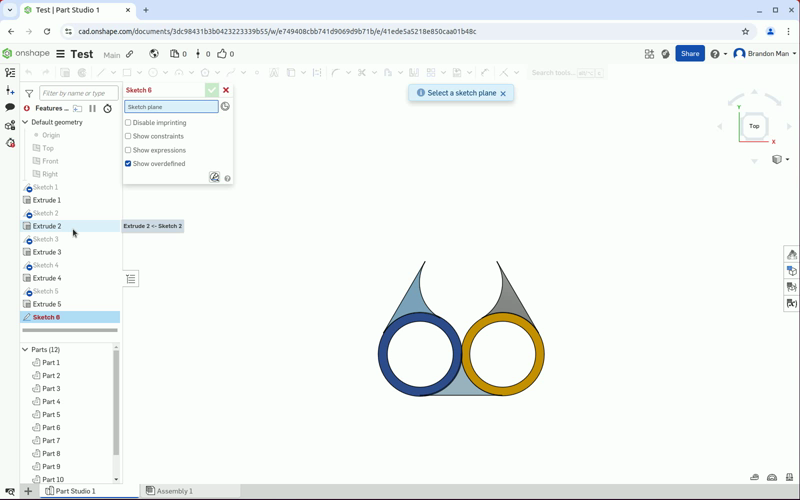
mouse_move(73, 150)
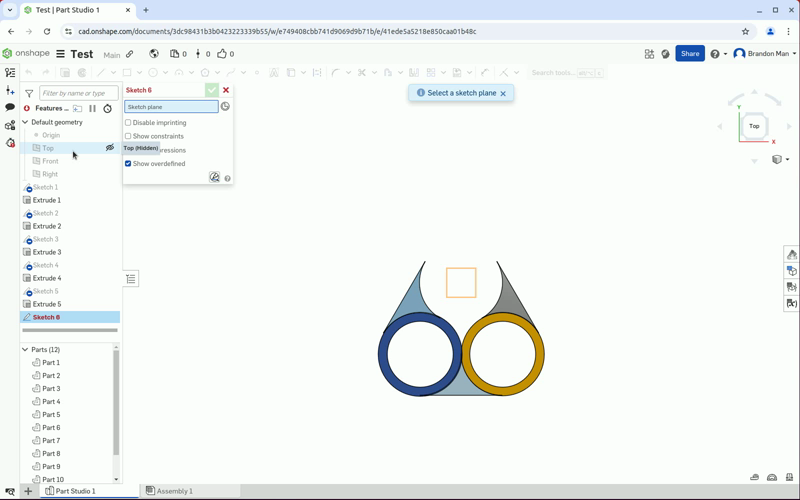
click(73, 150)
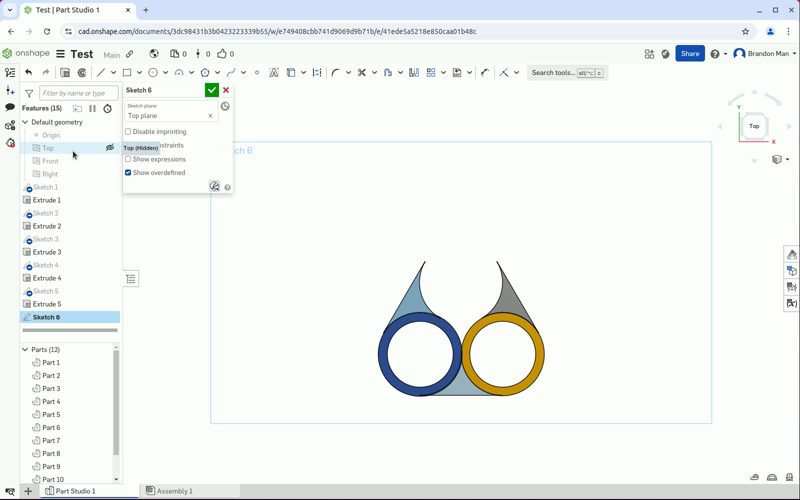
mouse_move(69, 352)
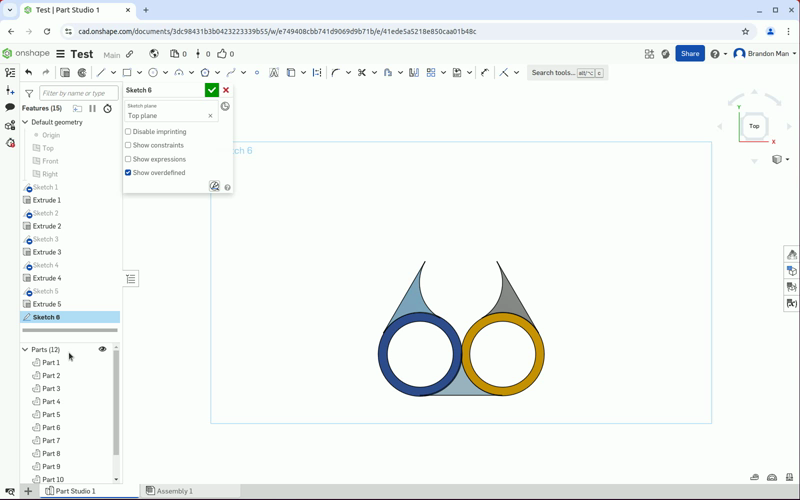
key(y)
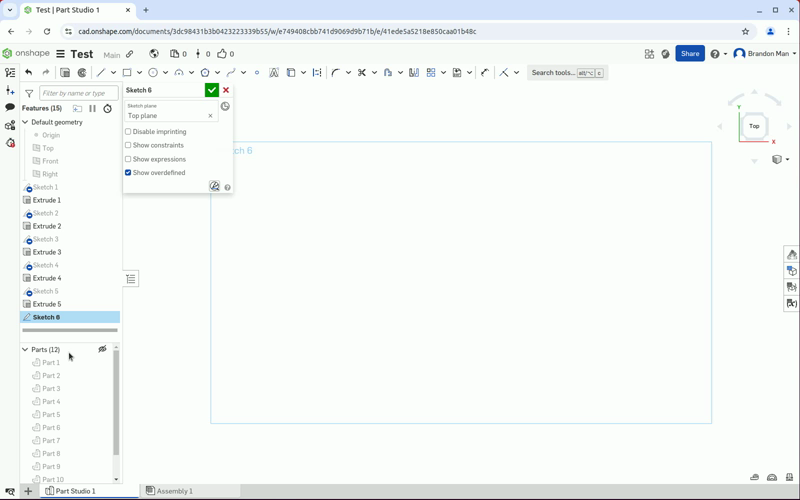
key(a)
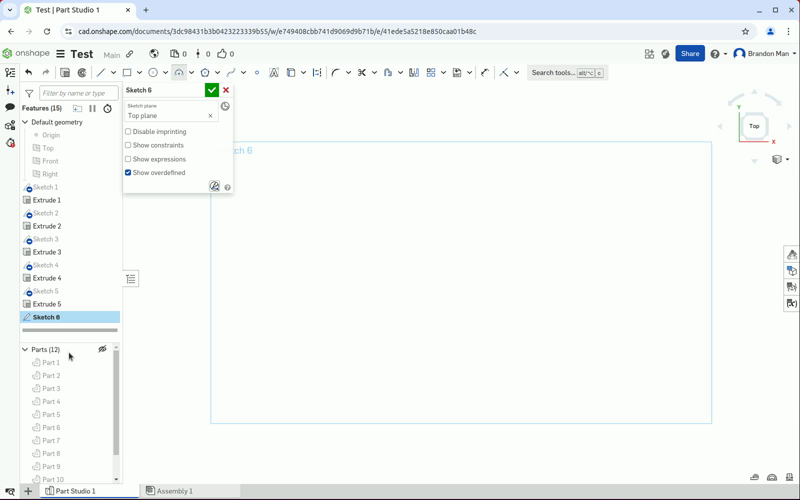
key_down(shift)
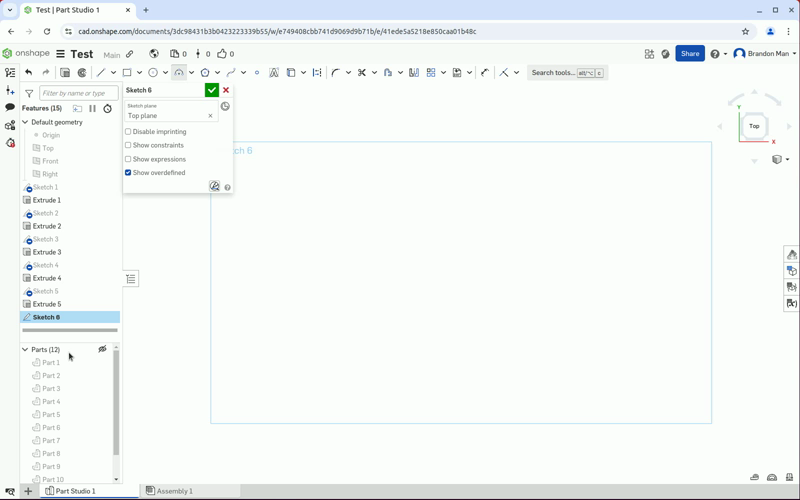
mouse_move(439, 318)
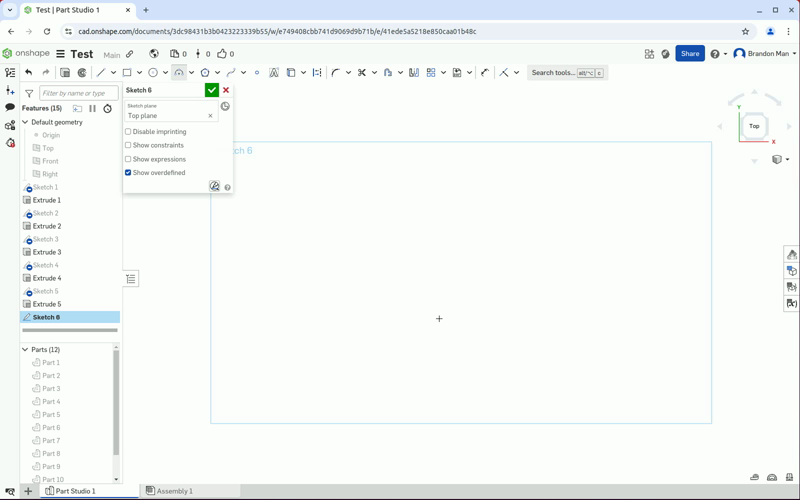
click(439, 318)
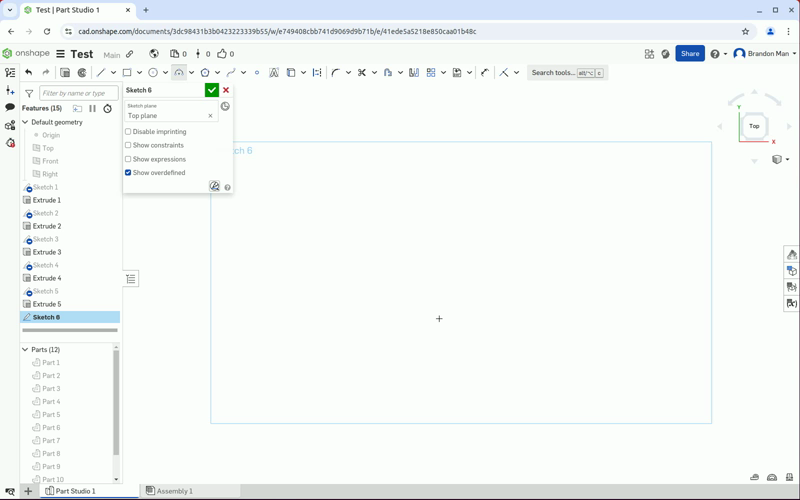
key_up(shift)
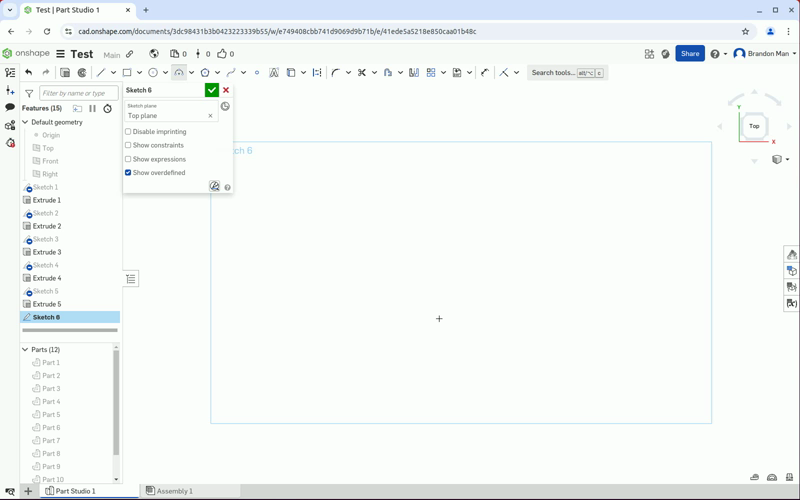
key_down(shift)
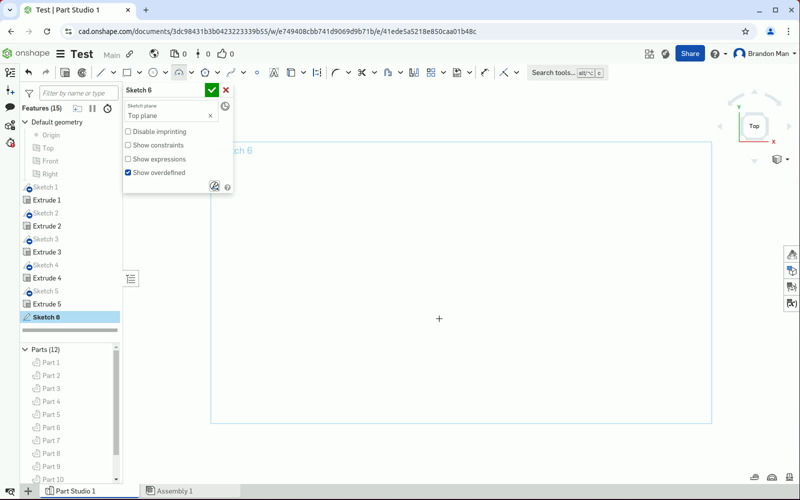
mouse_move(460, 354)
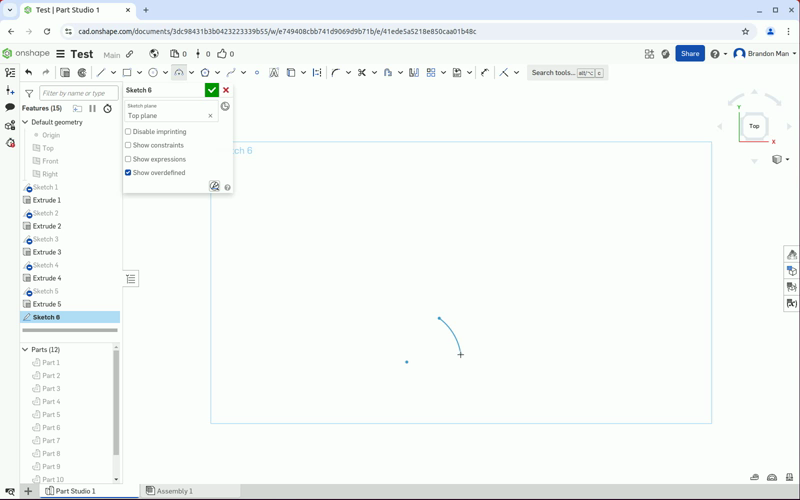
click(460, 354)
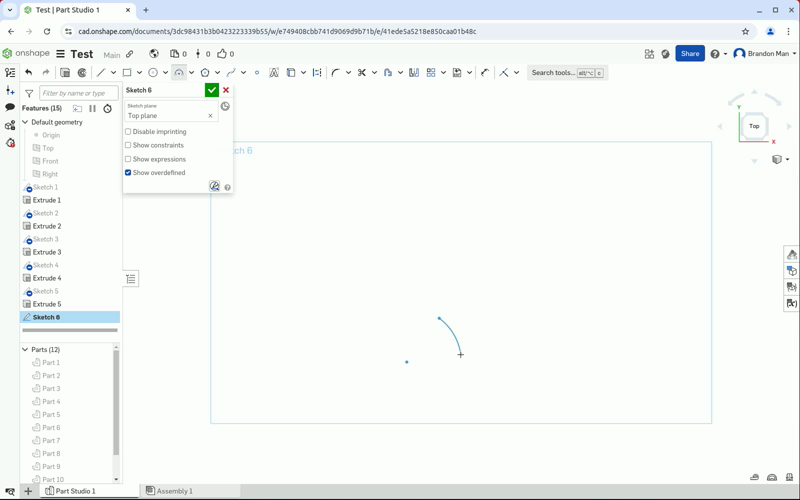
mouse_move(455, 333)
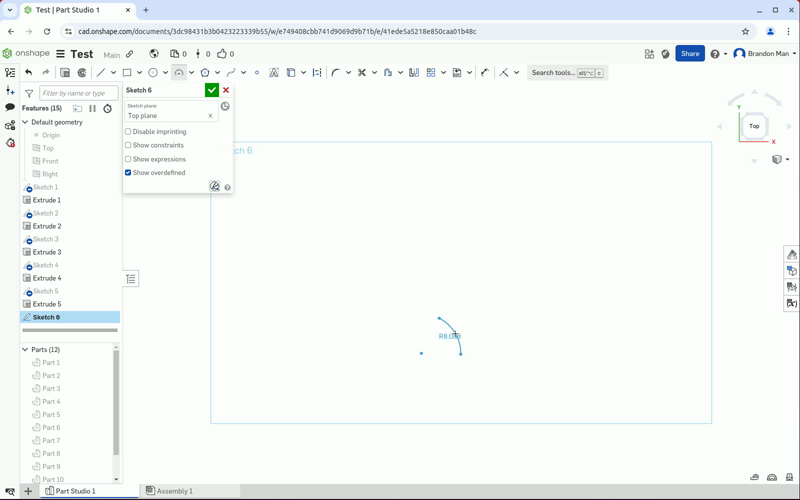
click(455, 333)
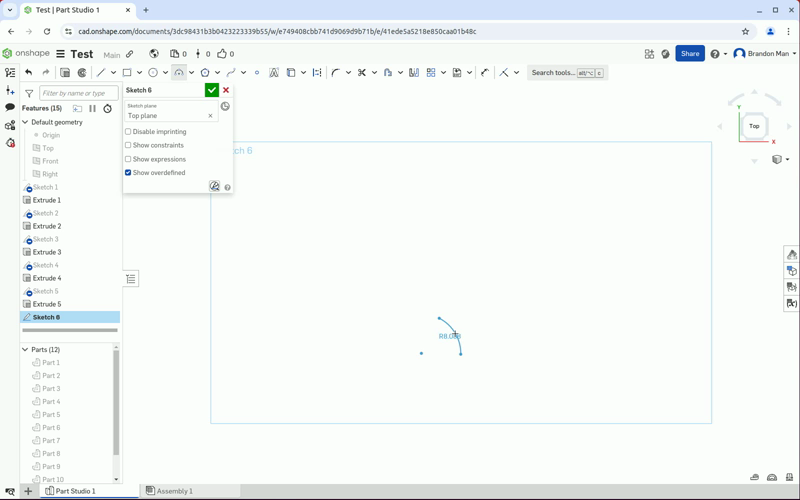
key_up(shift)
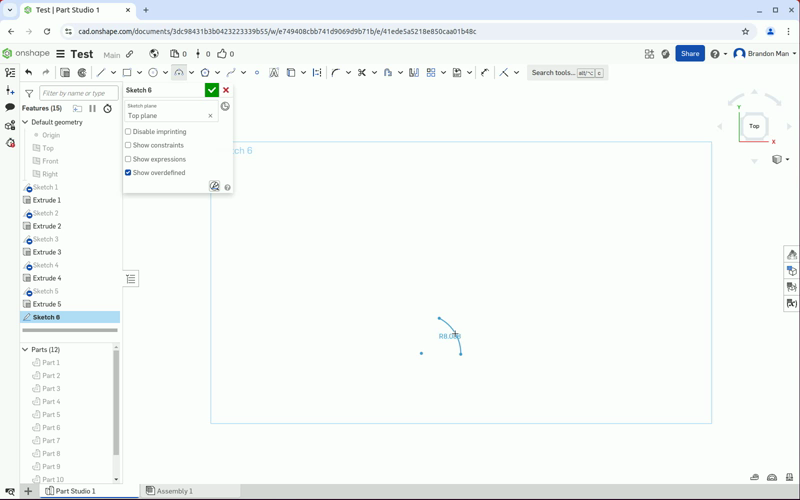
mouse_move(460, 354)
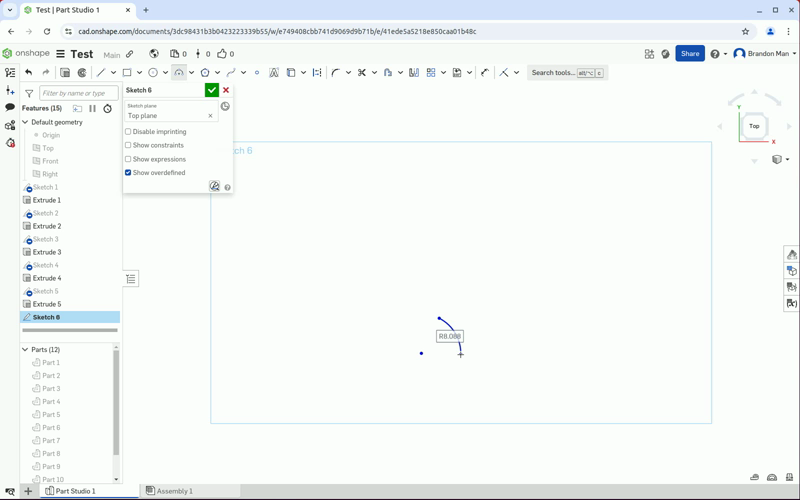
click(460, 354)
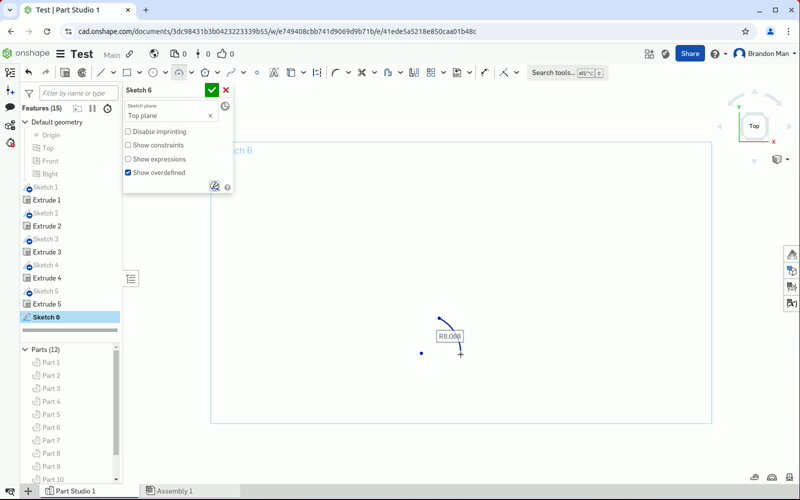
key_down(shift)
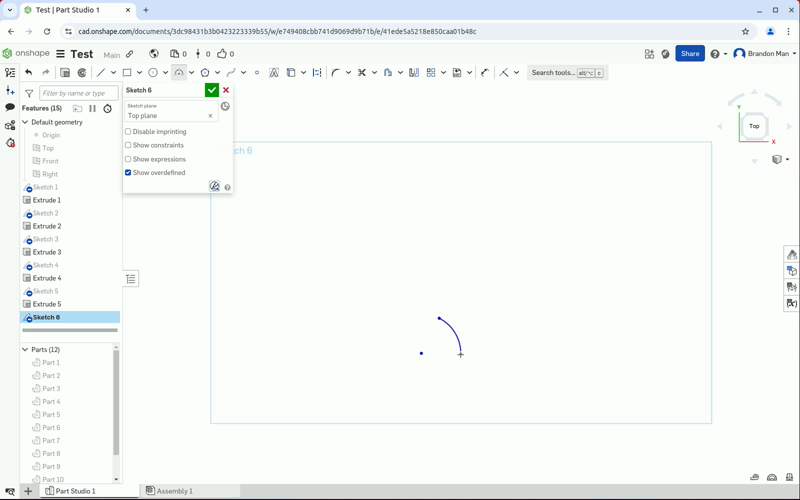
mouse_move(481, 318)
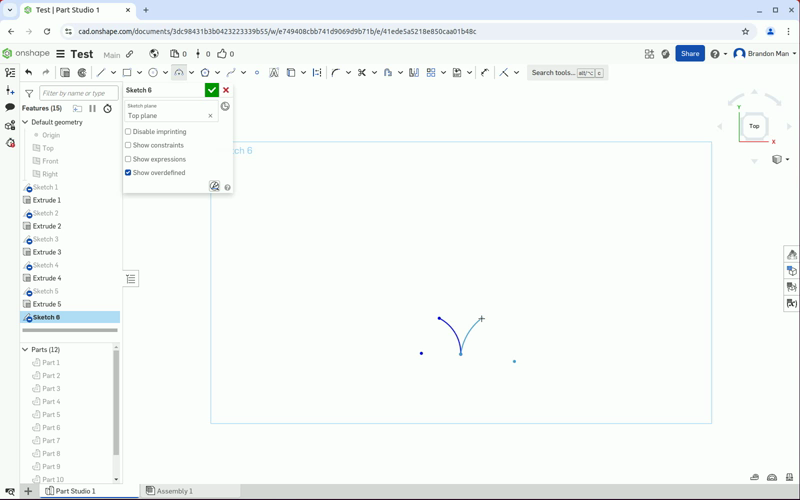
click(481, 318)
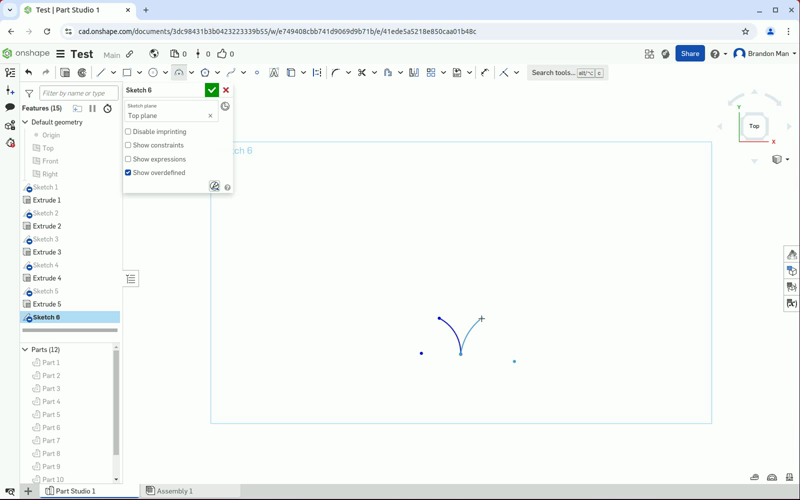
mouse_move(466, 333)
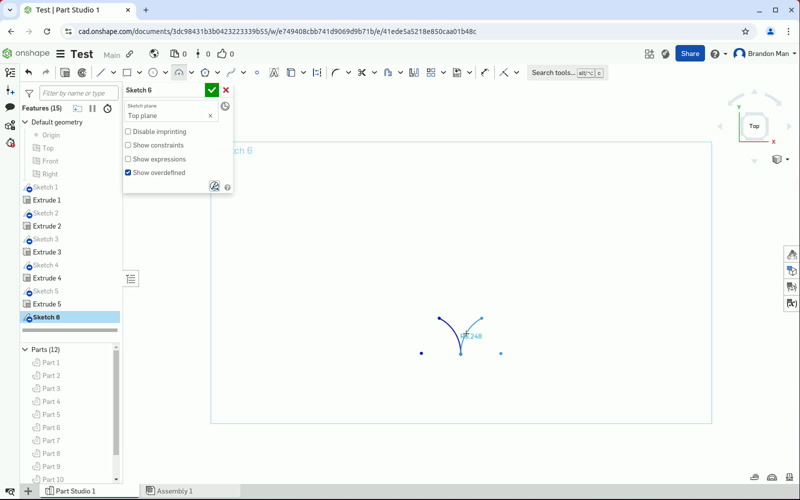
click(466, 333)
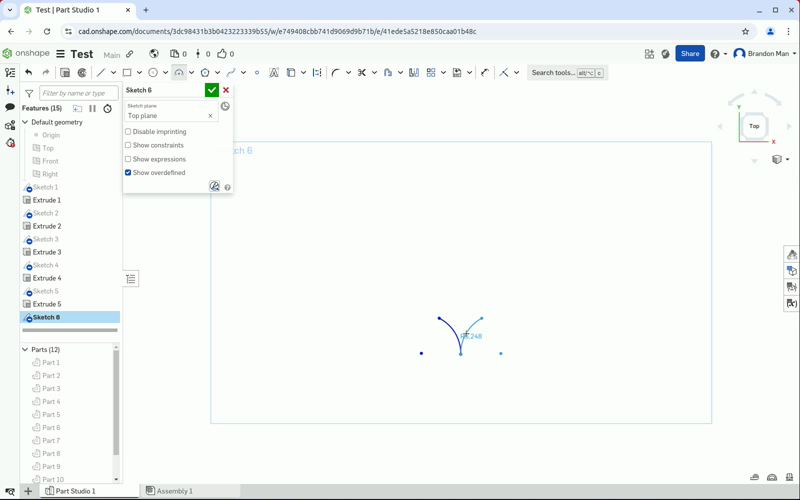
key_up(shift)
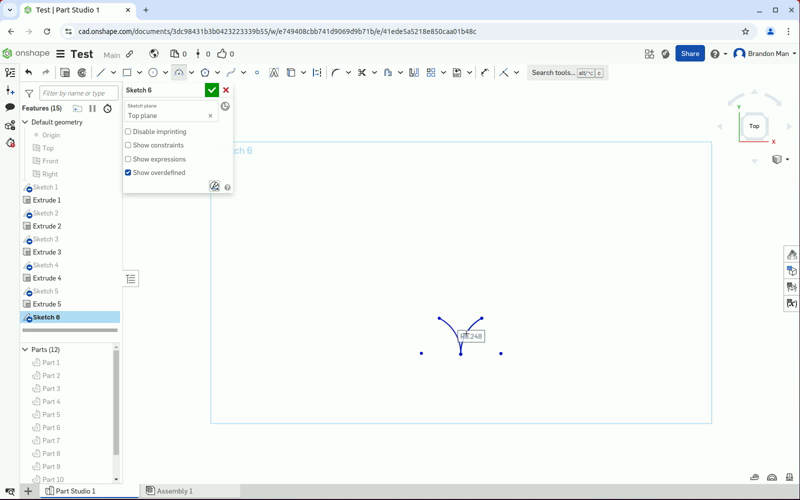
mouse_move(481, 318)
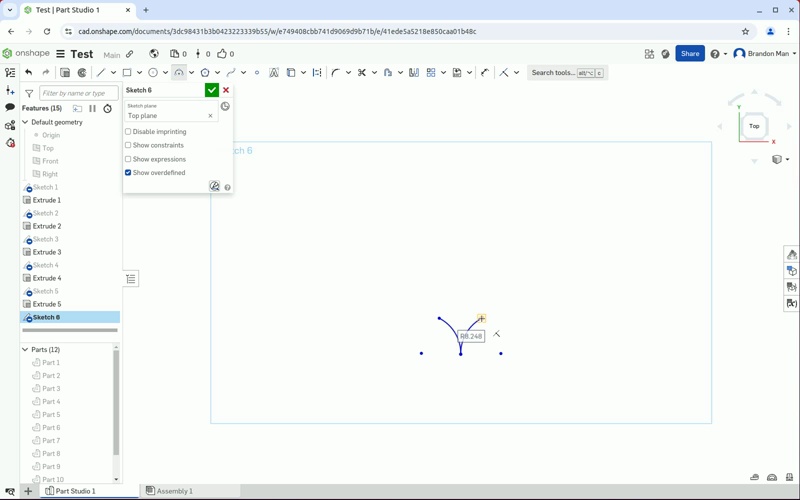
click(481, 318)
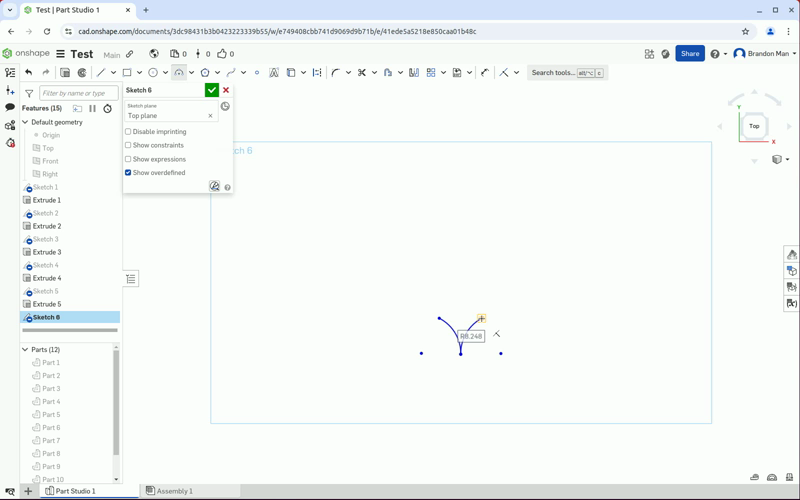
mouse_move(439, 318)
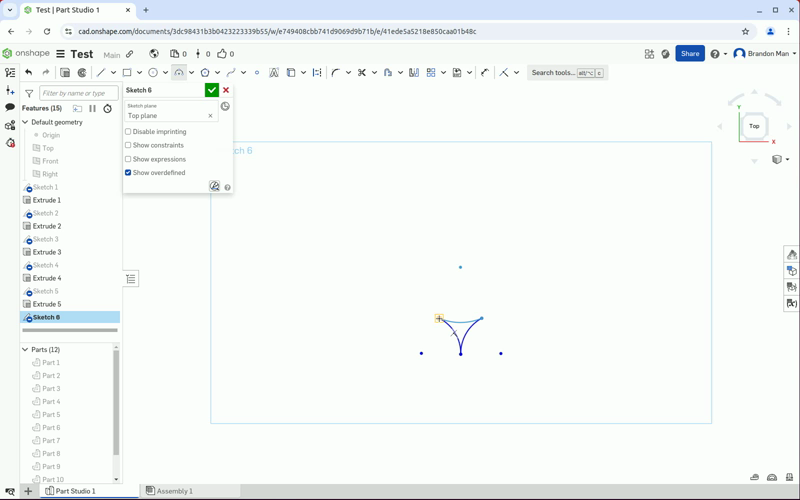
click(439, 318)
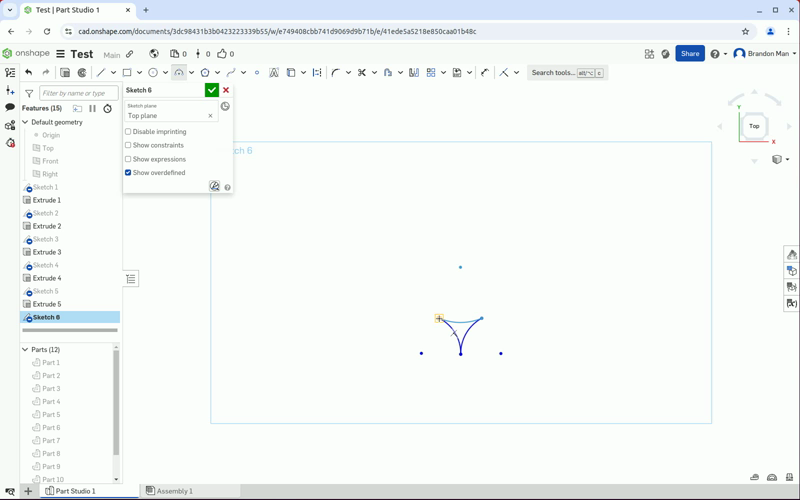
key_down(shift)
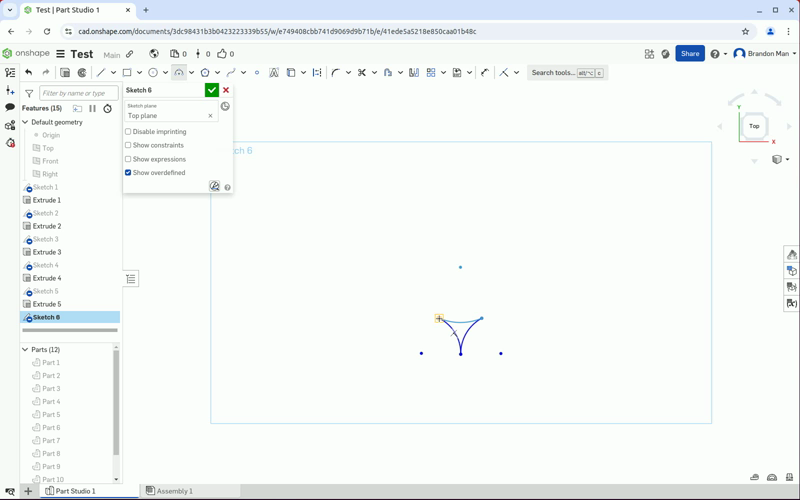
mouse_move(460, 323)
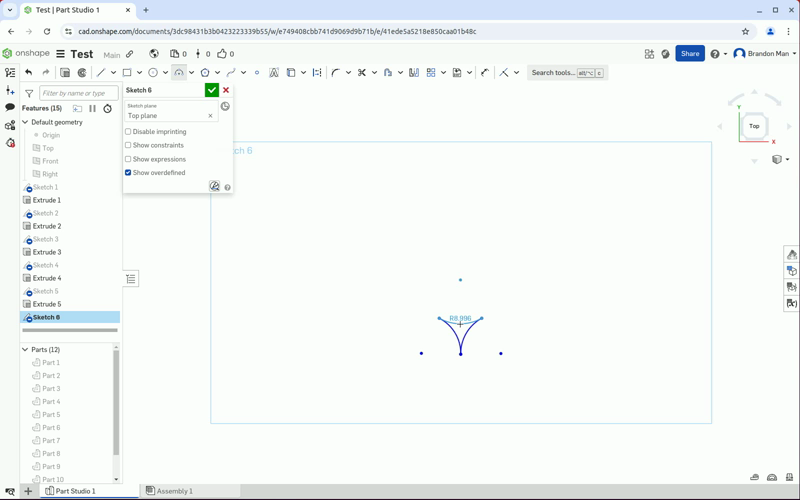
click(460, 323)
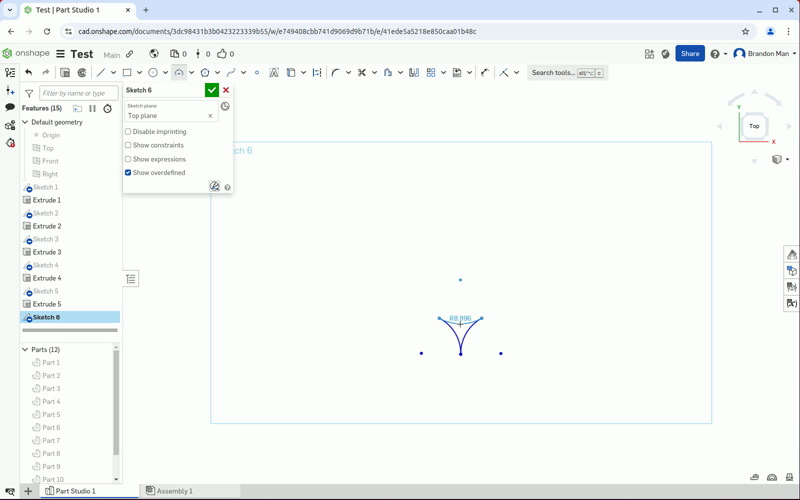
key_up(shift)
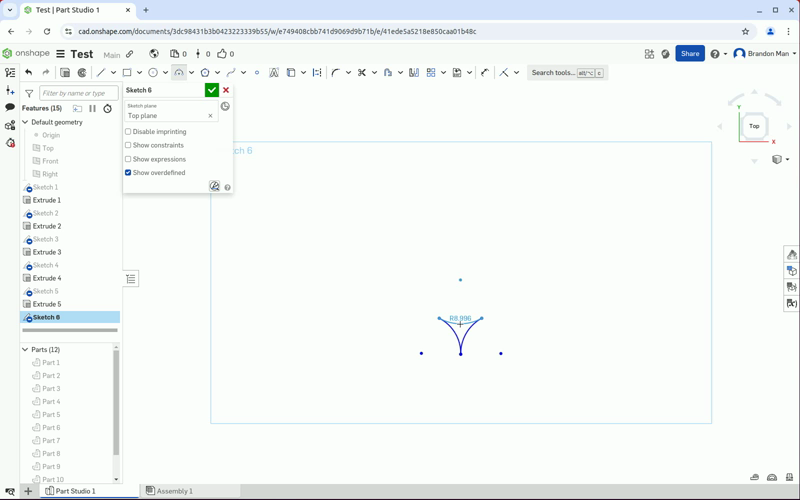
key(esc)
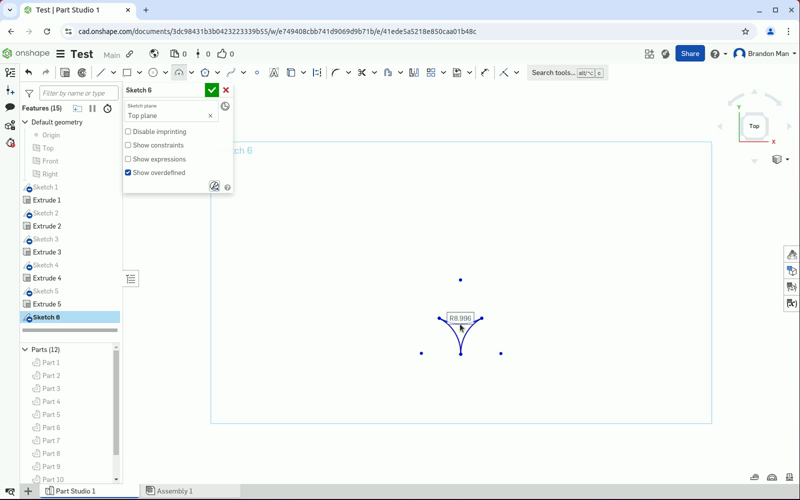
mouse_move(464, 338)
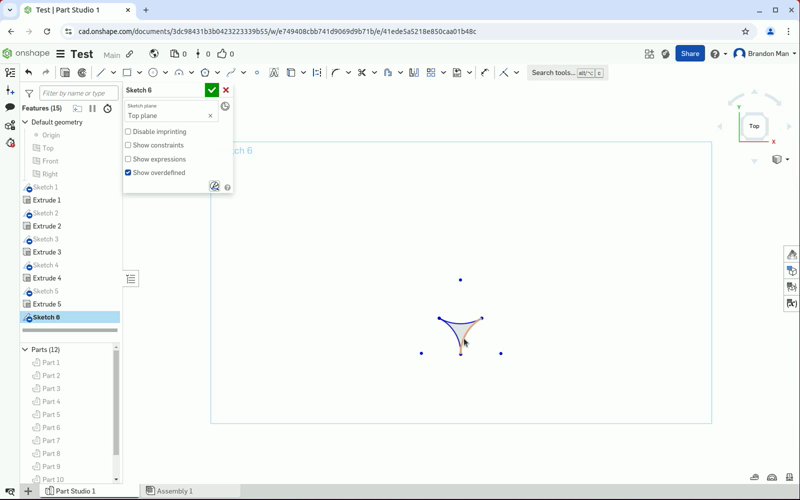
scroll(6)
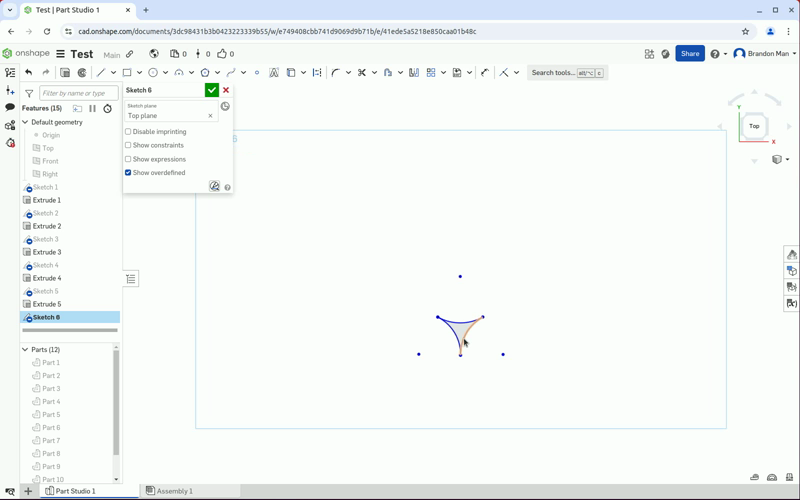
scroll(6)
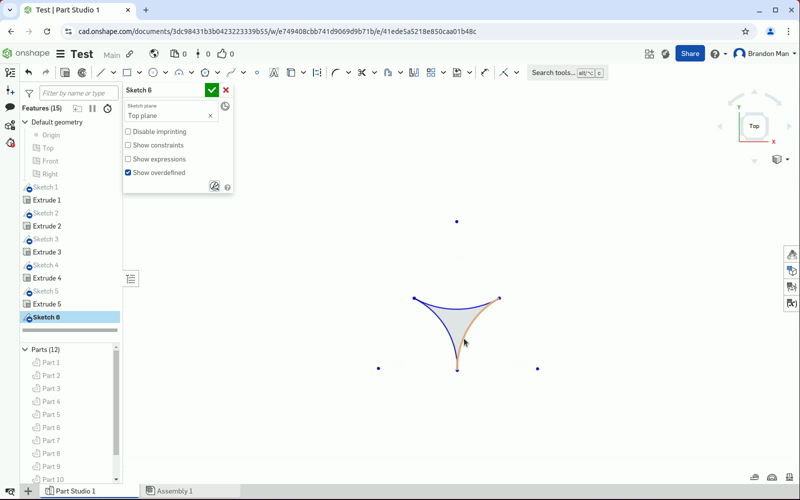
scroll(6)
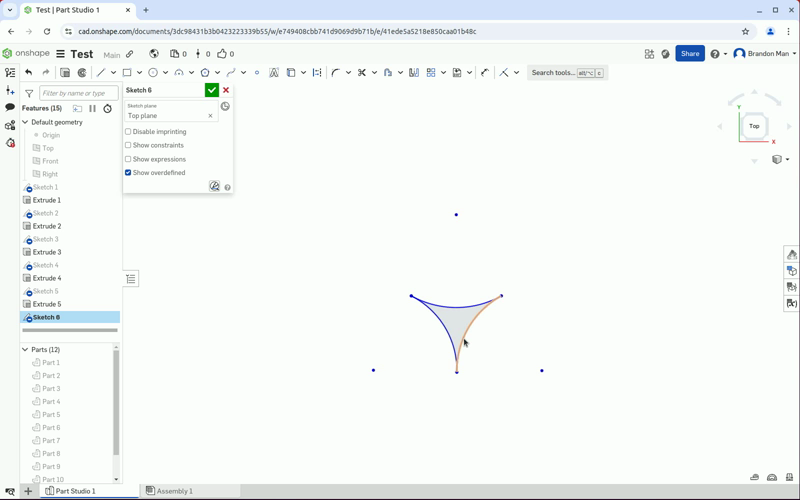
scroll(6)
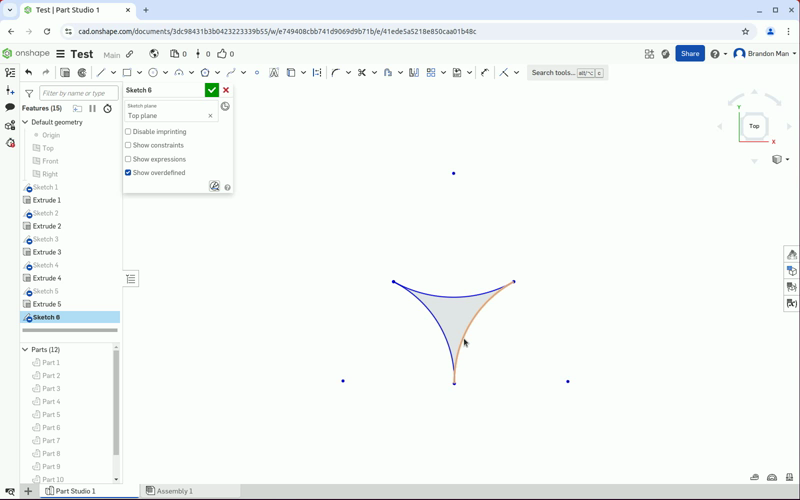
scroll(6)
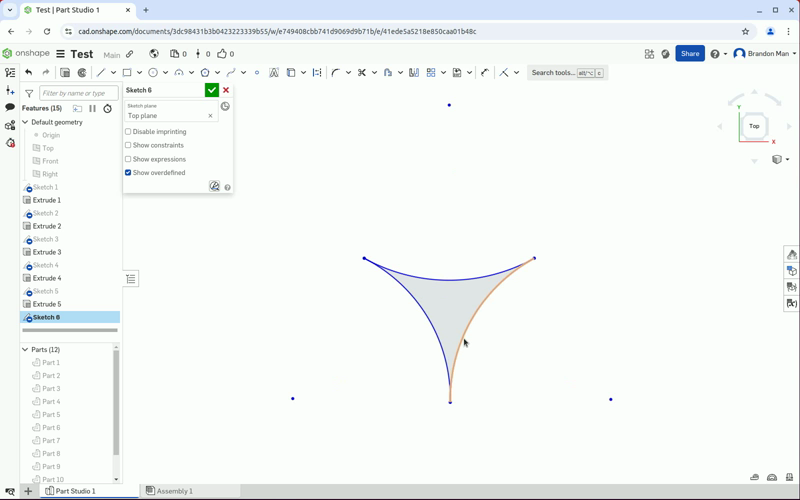
scroll(6)
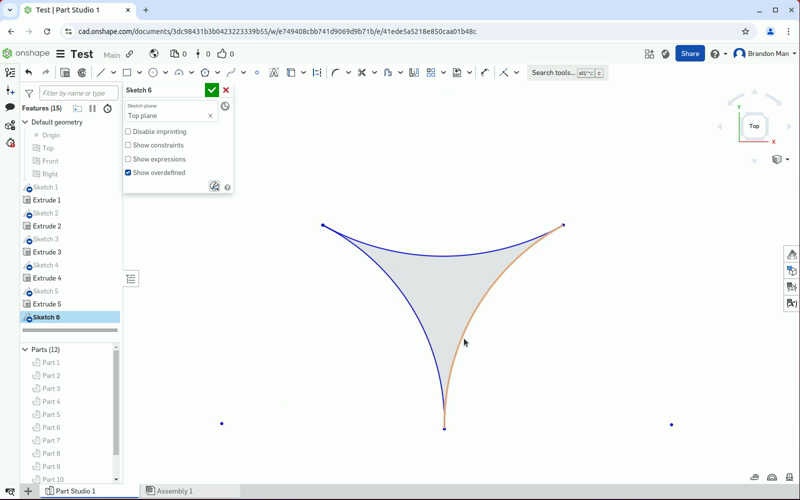
scroll(6)
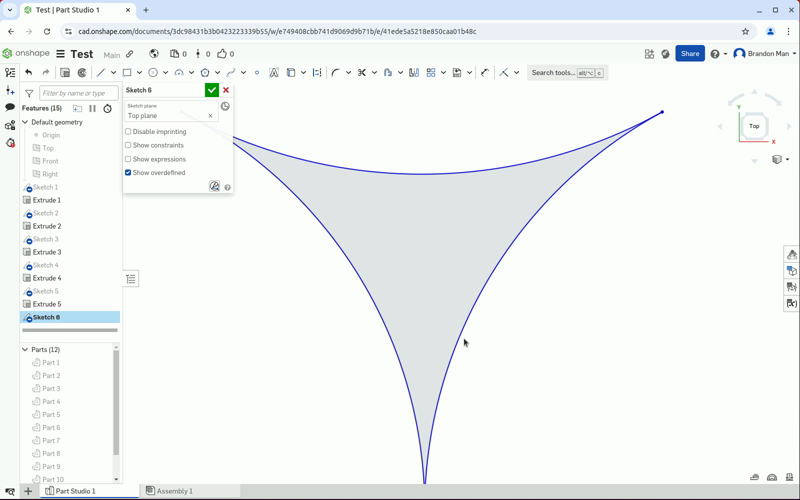
click(464, 338)
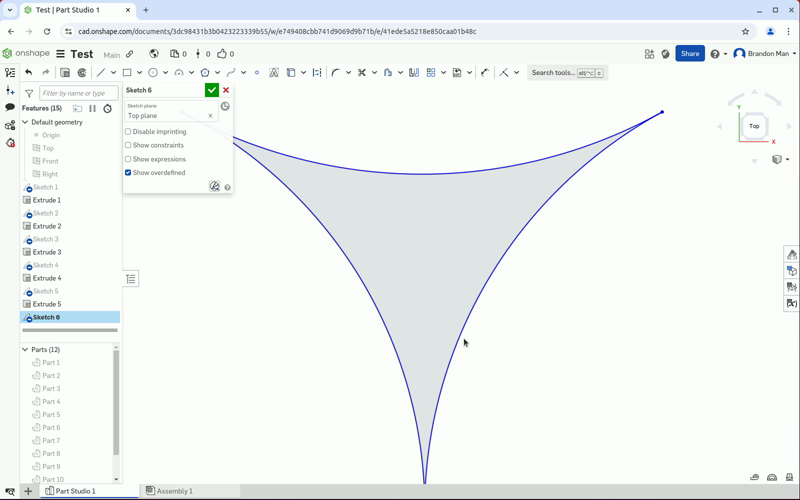
scroll(-6)
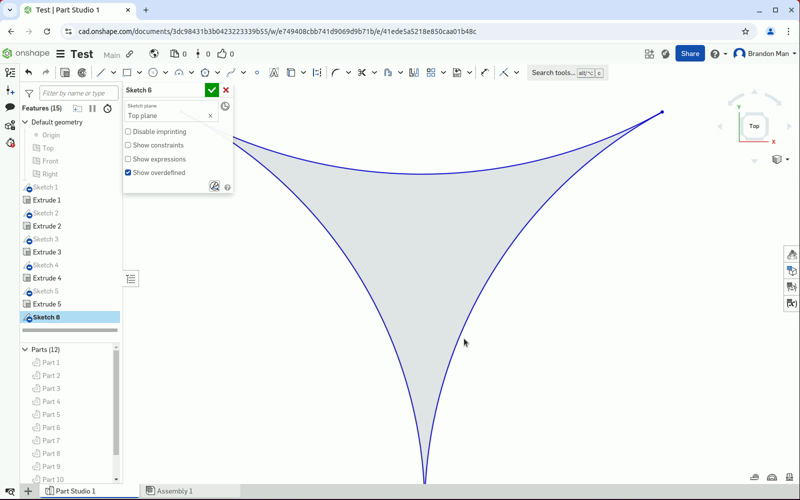
scroll(-6)
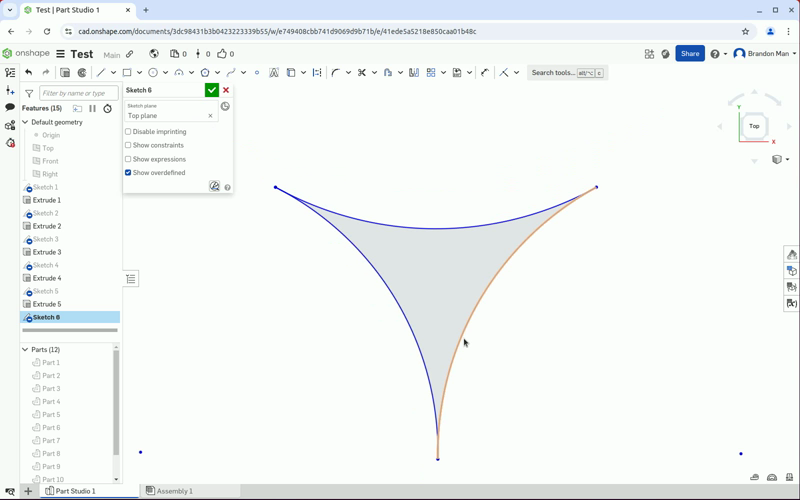
scroll(-6)
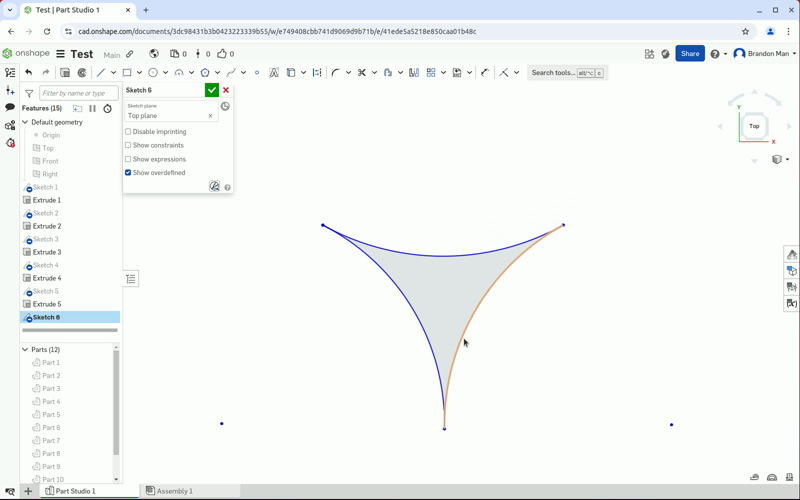
scroll(-6)
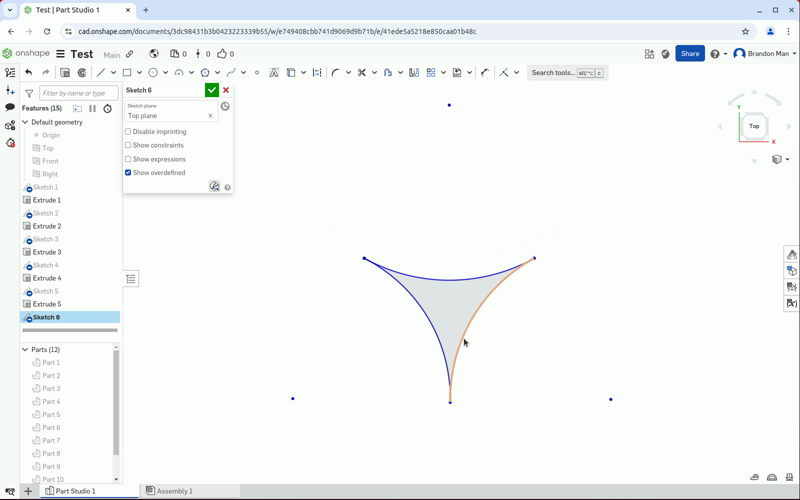
scroll(-6)
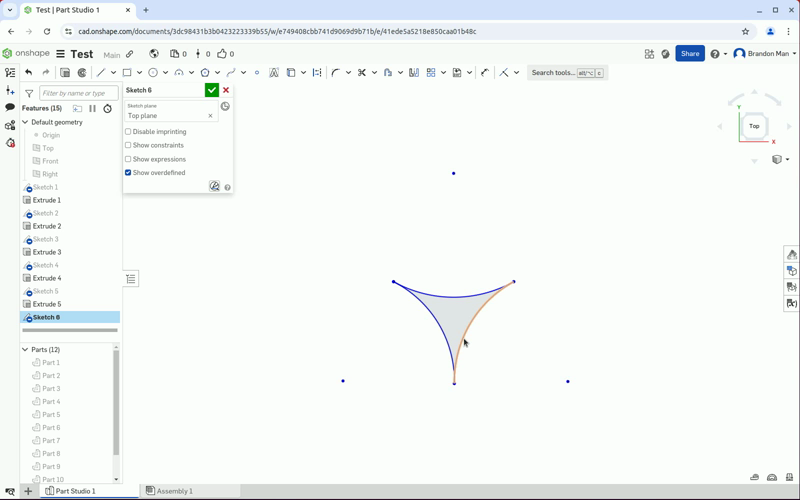
scroll(-6)
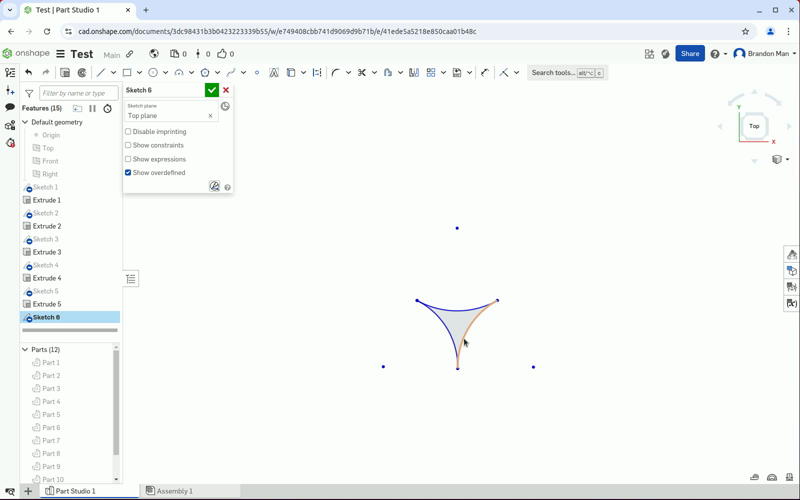
scroll(-6)
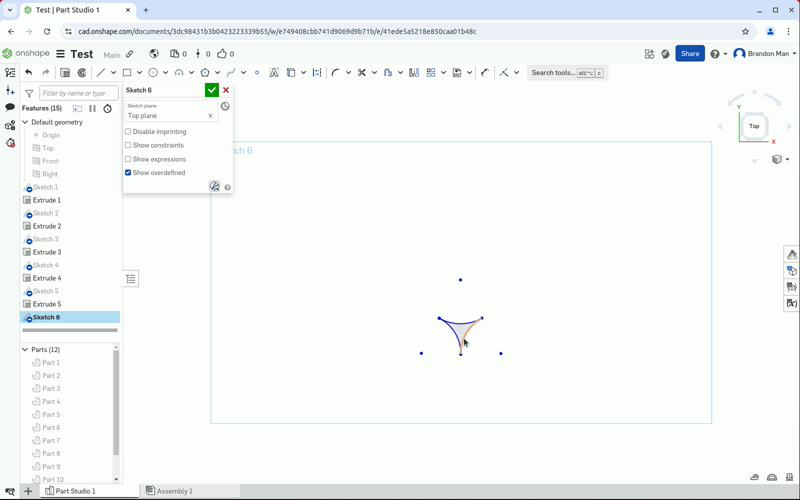
mouse_move(69, 352)
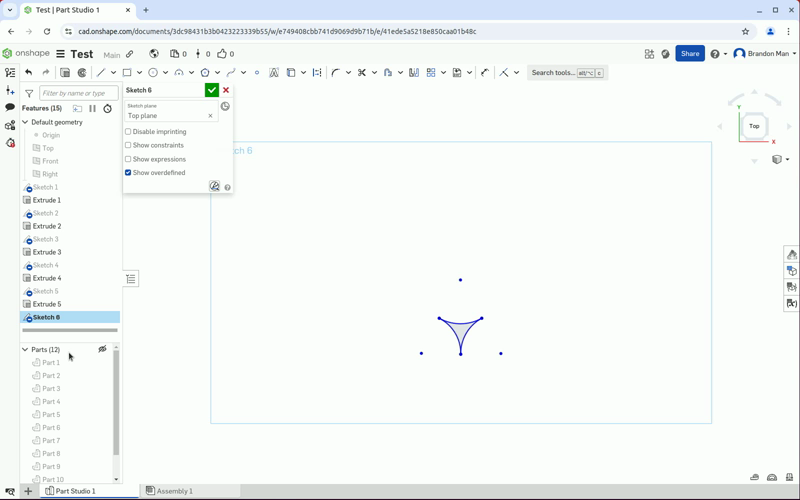
key(shift+y)
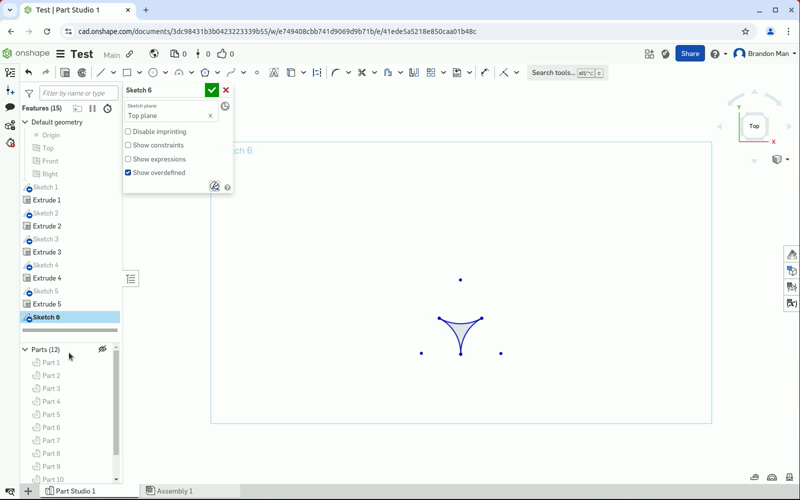
key(shift+e)
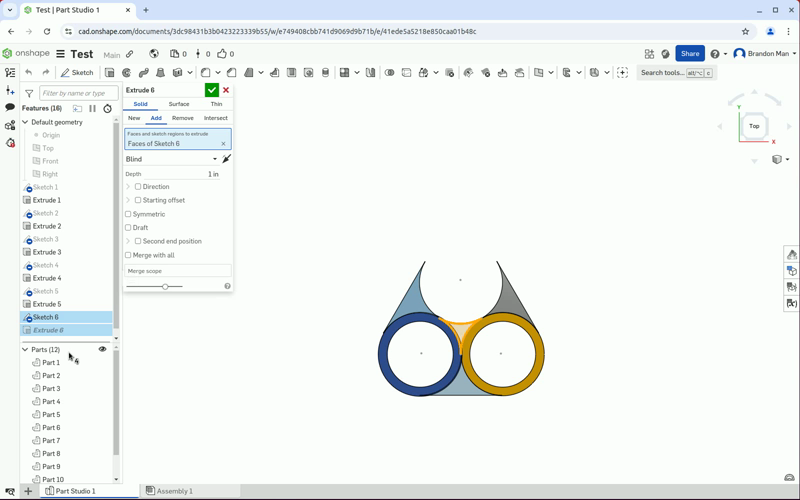
mouse_move(143, 106)
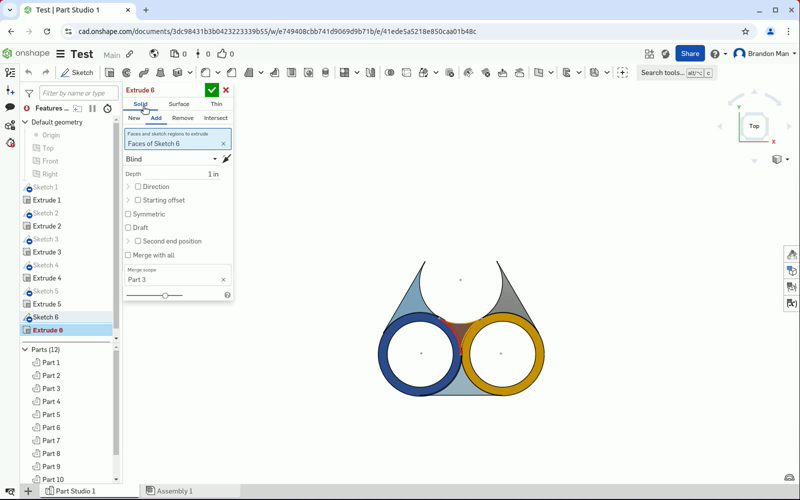
click(143, 106)
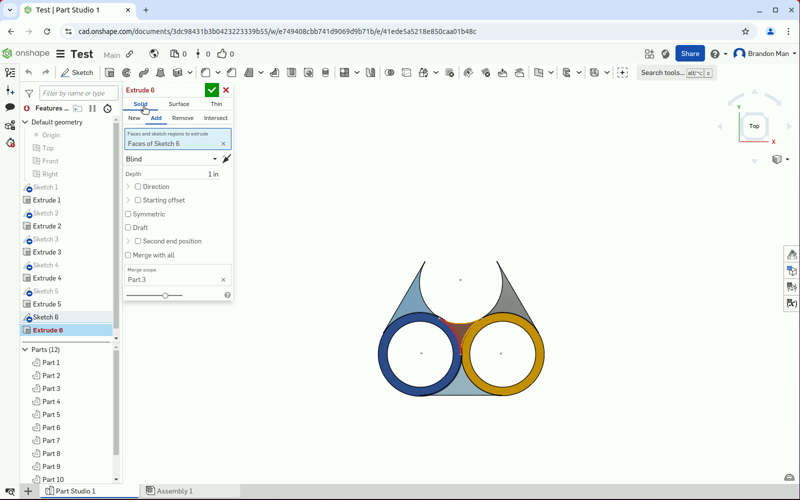
mouse_move(137, 120)
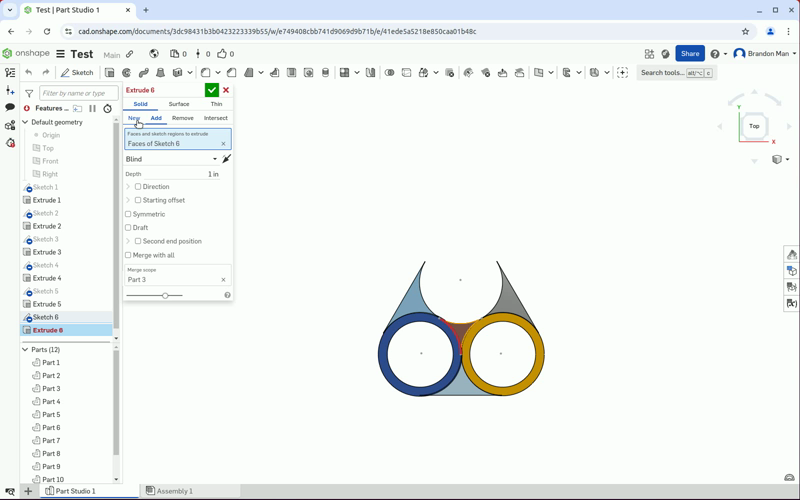
click(137, 120)
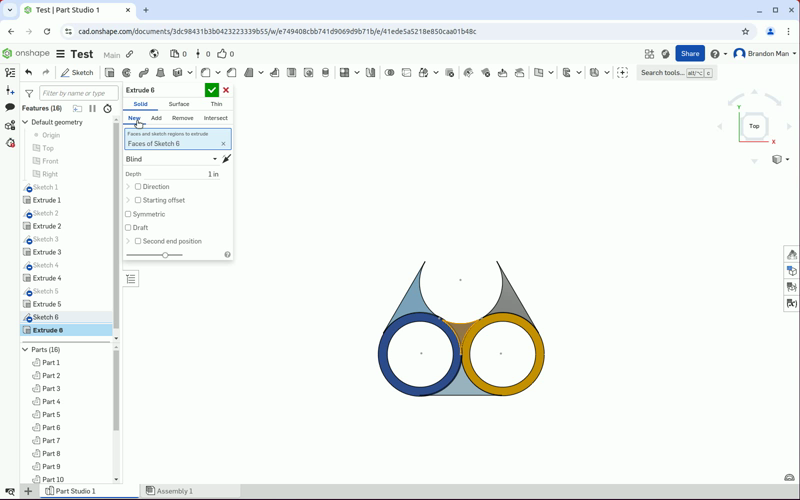
key(tab, 4)
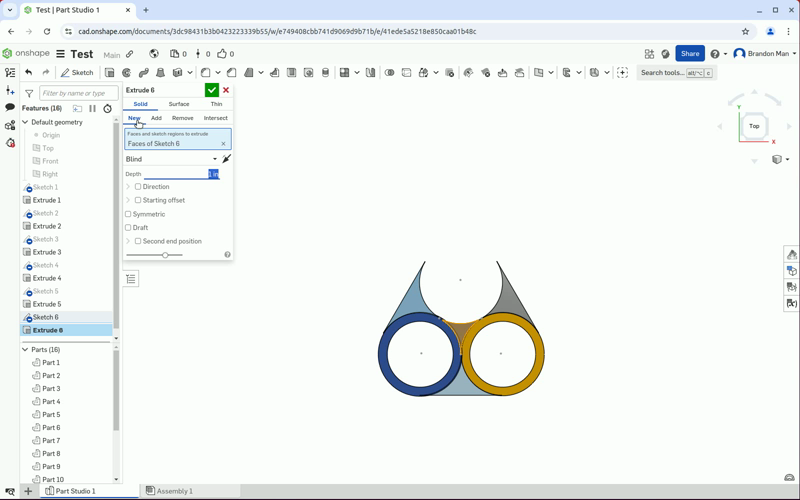
text(0.963)
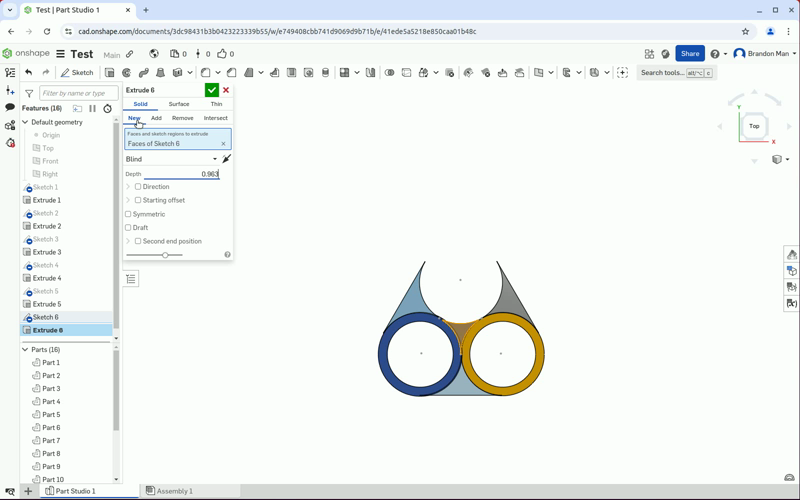
key(enter)
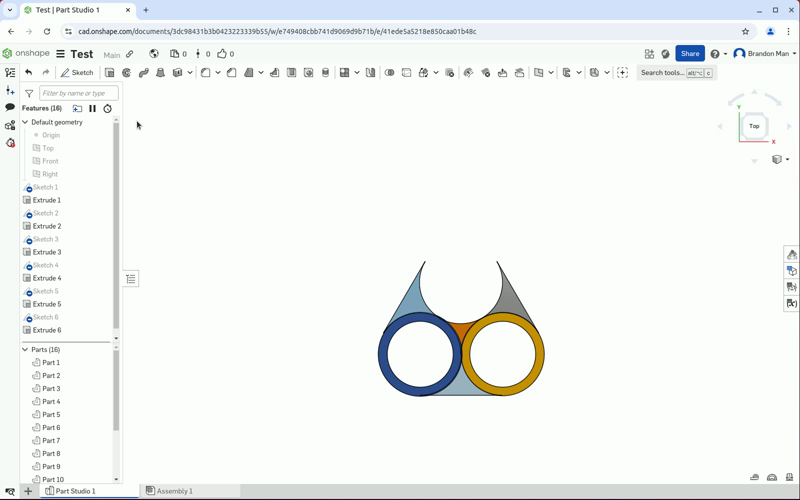
key(shift+h)
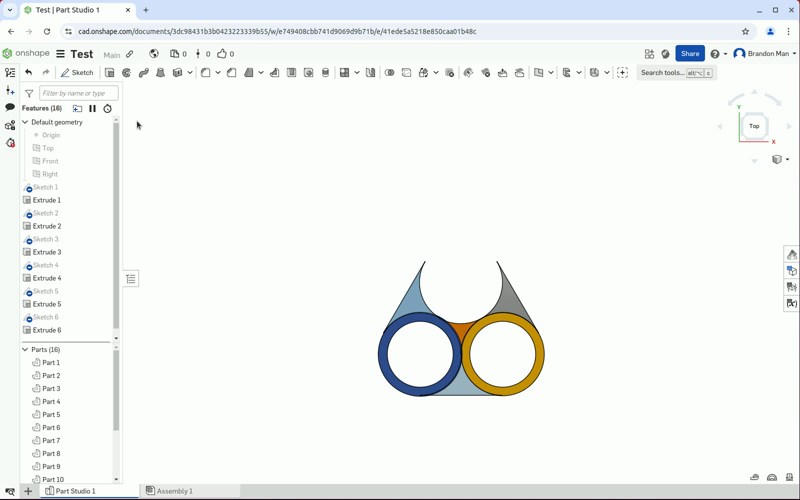
key(shift+h)
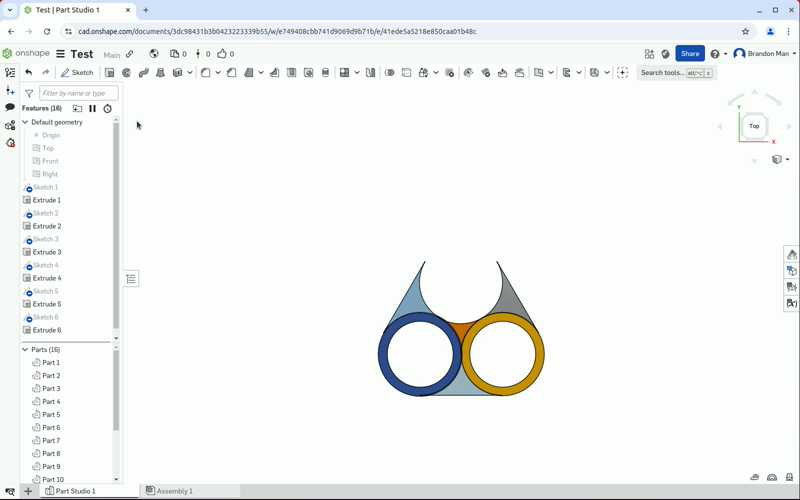
mouse_move(69, 189)
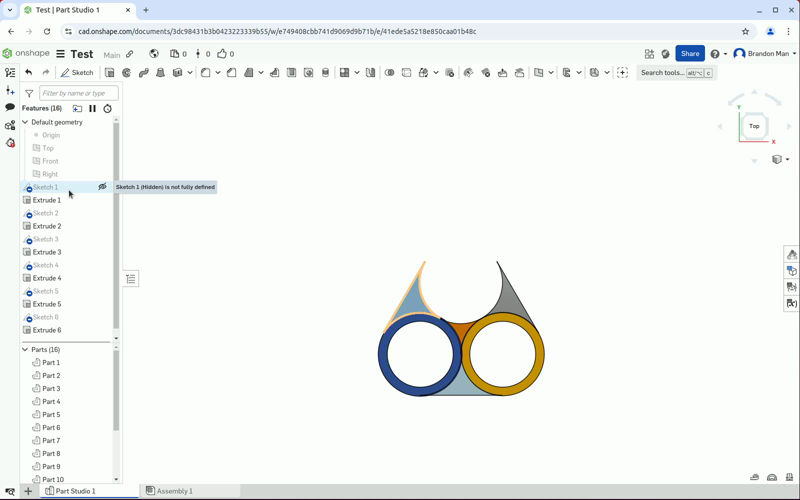
click(69, 189)
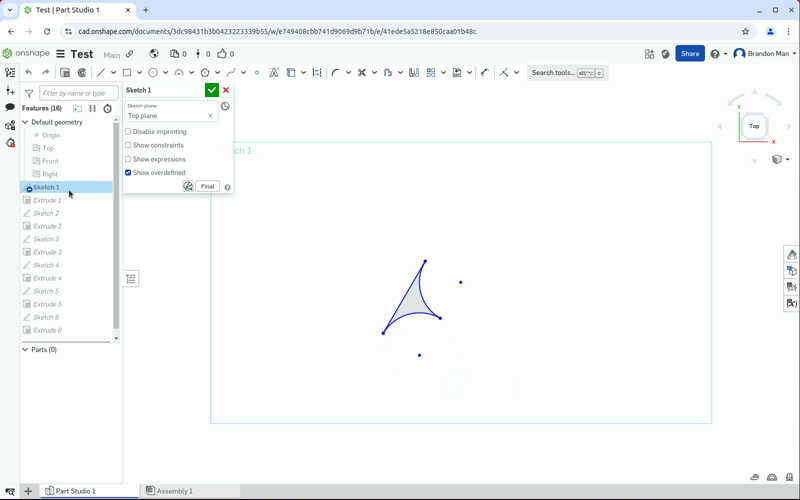
mouse_move(229, 92)
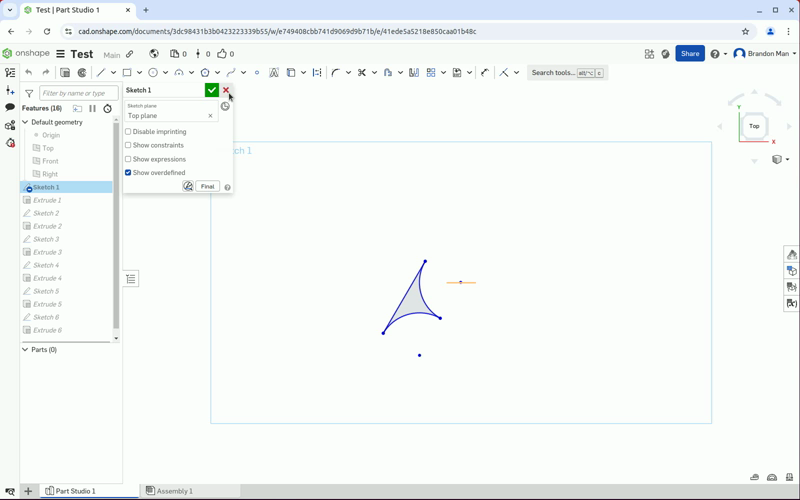
click(229, 92)
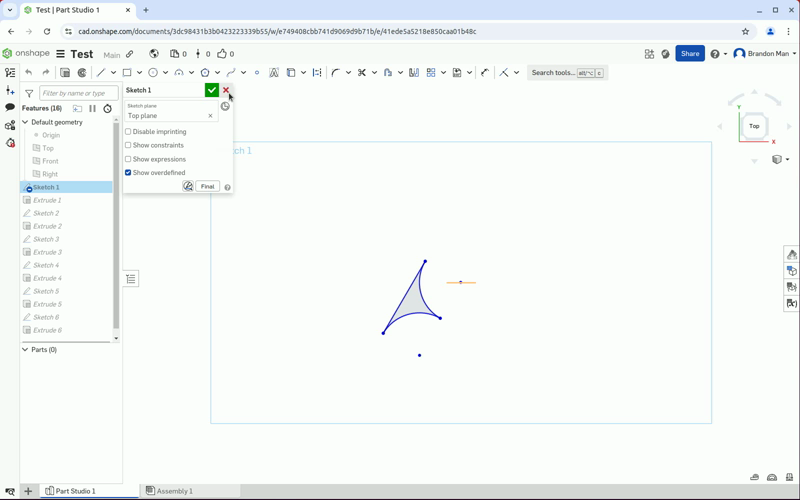
key(shift+s)
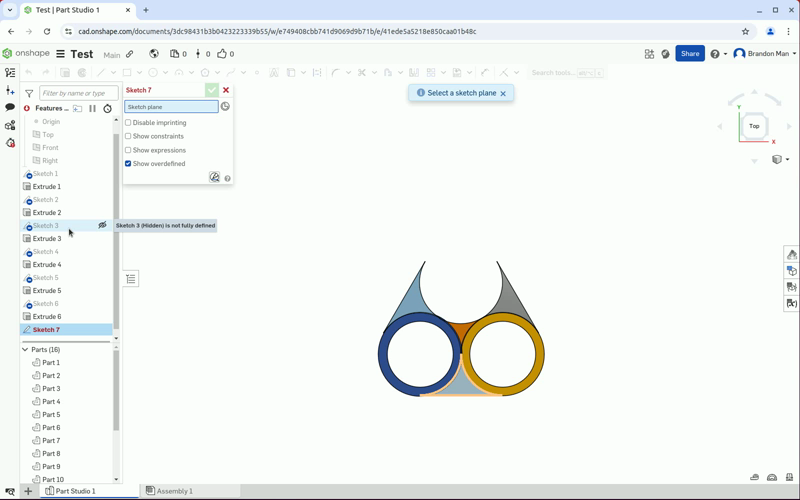
scroll(3)
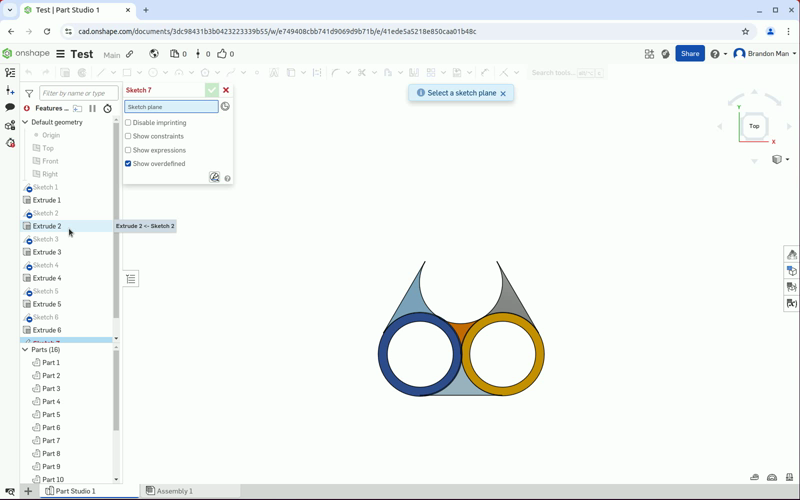
mouse_move(69, 150)
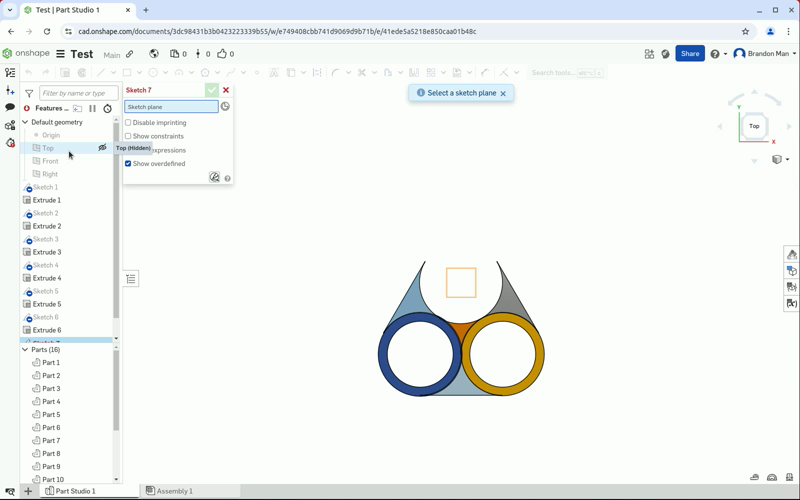
click(69, 150)
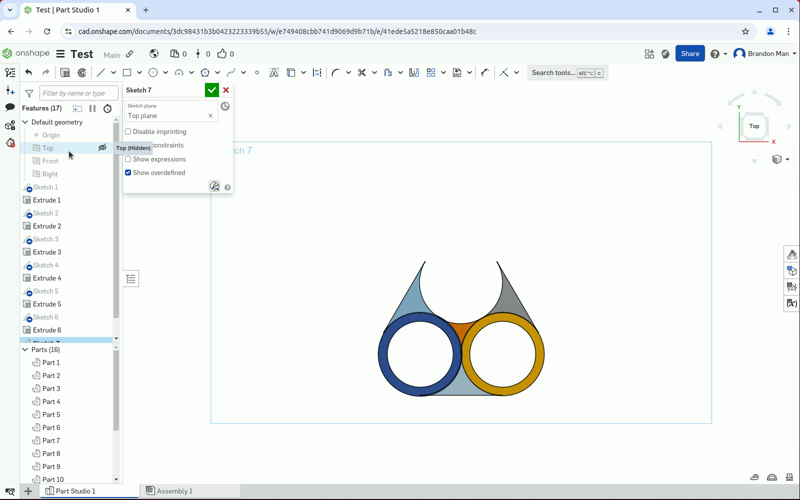
mouse_move(69, 352)
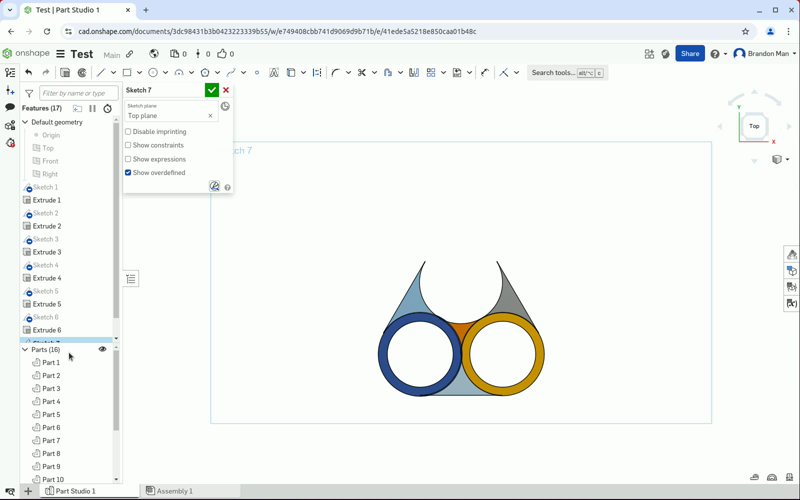
key(y)
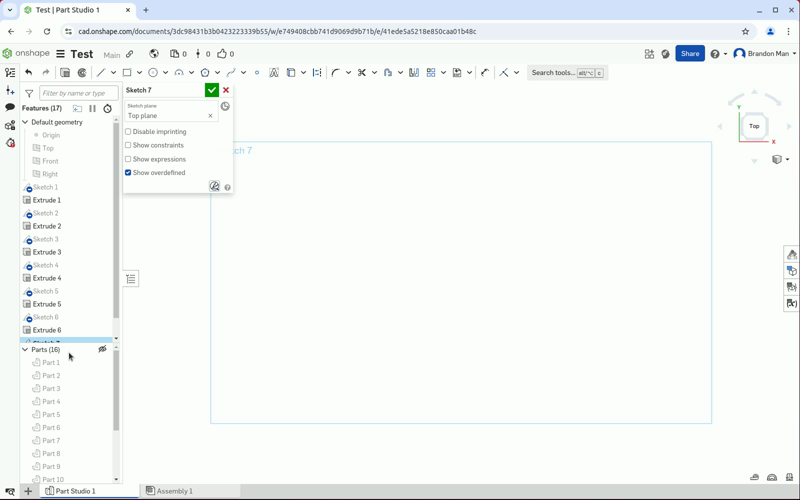
key(c)
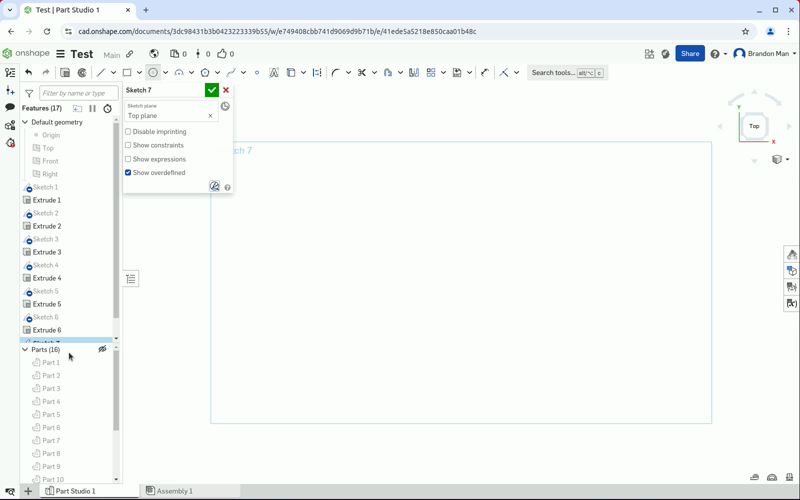
key_down(shift)
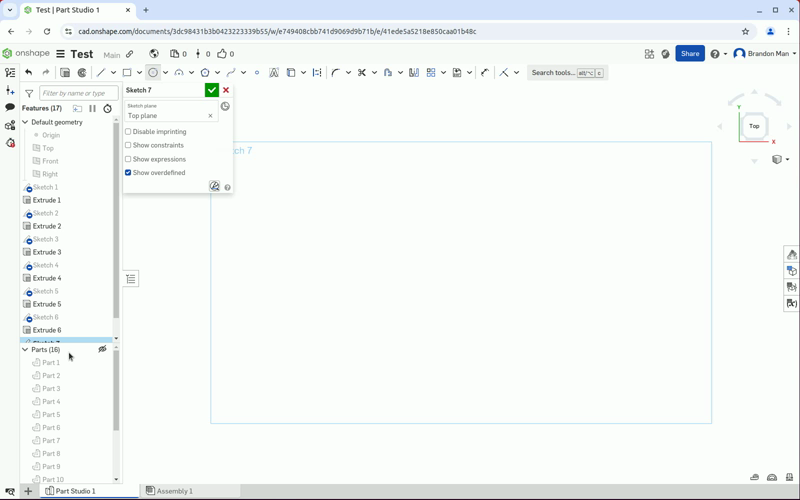
mouse_move(461, 282)
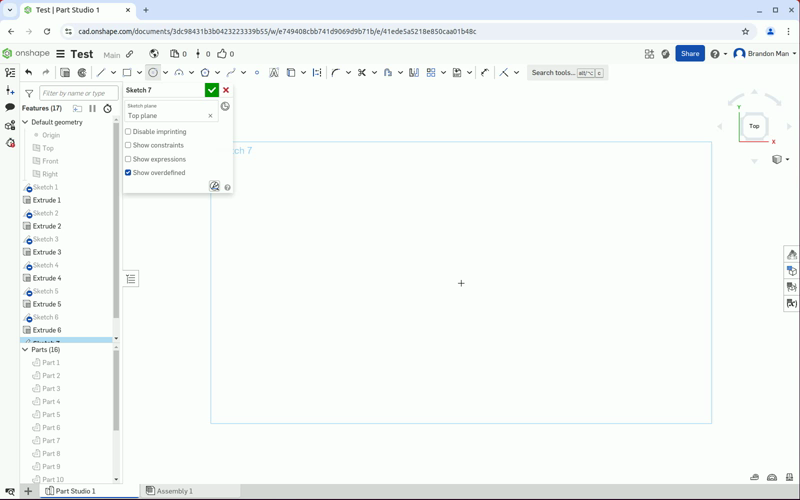
click(461, 282)
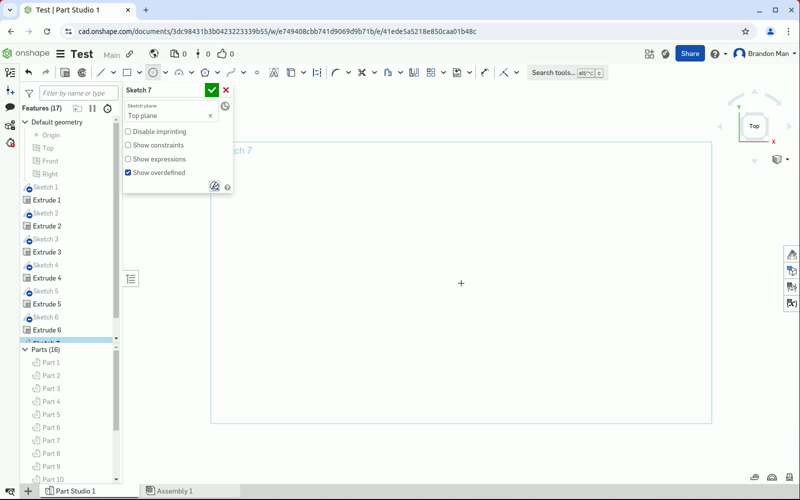
key_up(shift)
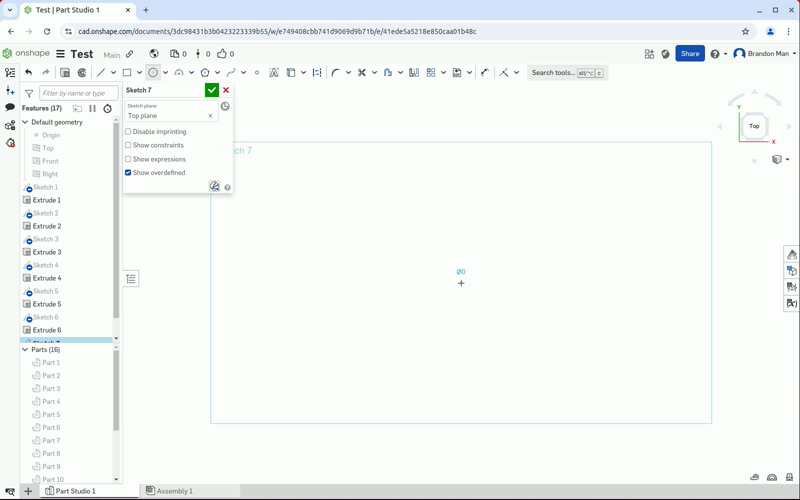
mouse_move(503, 282)
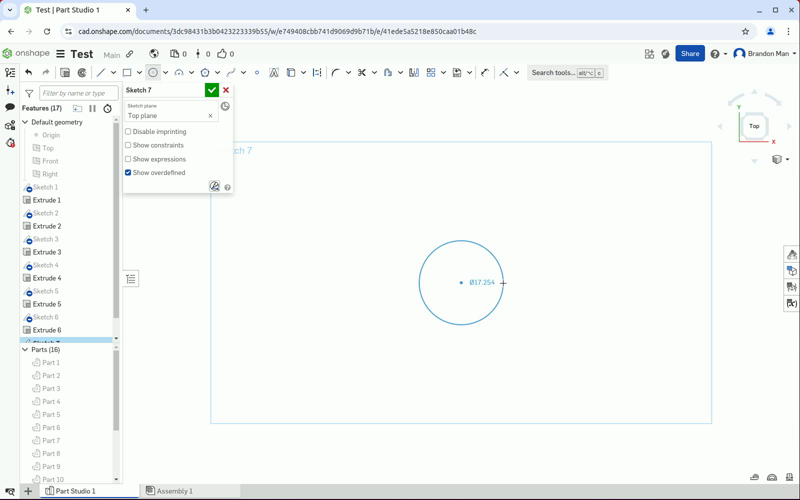
click(503, 282)
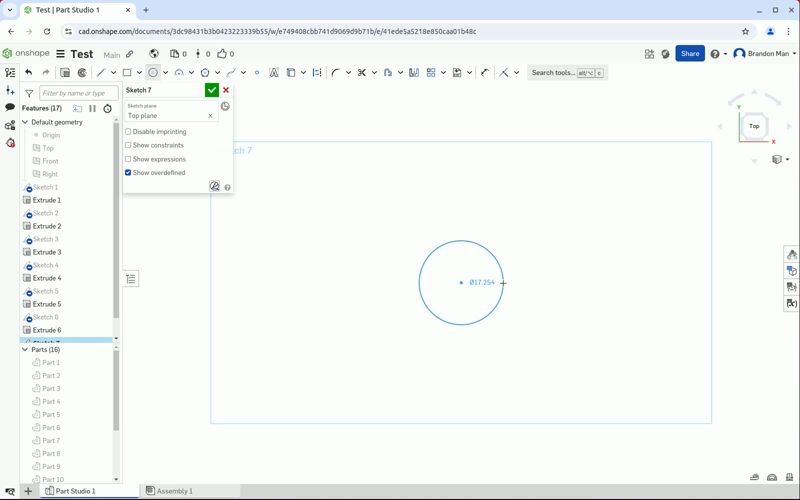
key(esc)
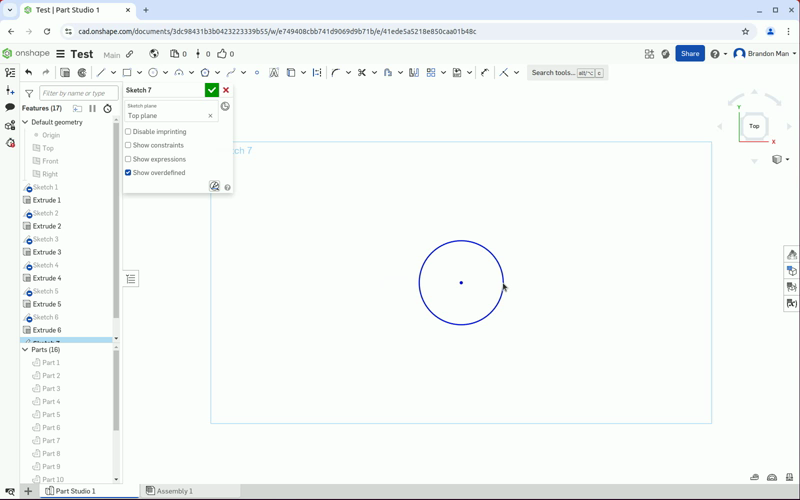
key(c)
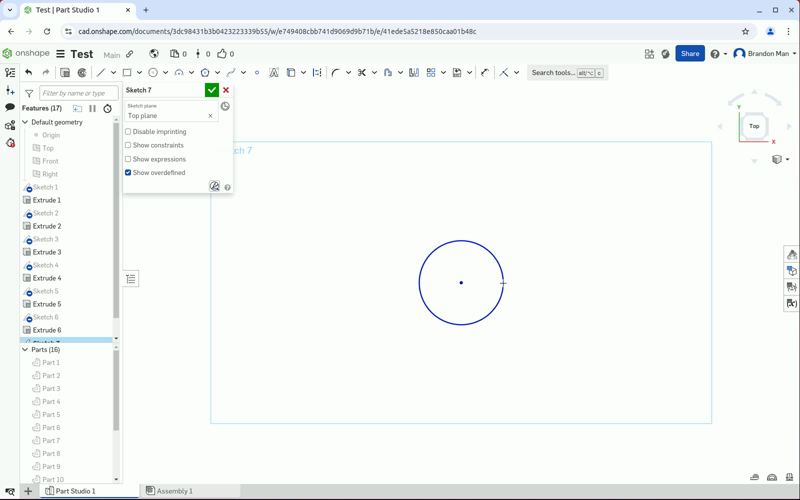
key_down(shift)
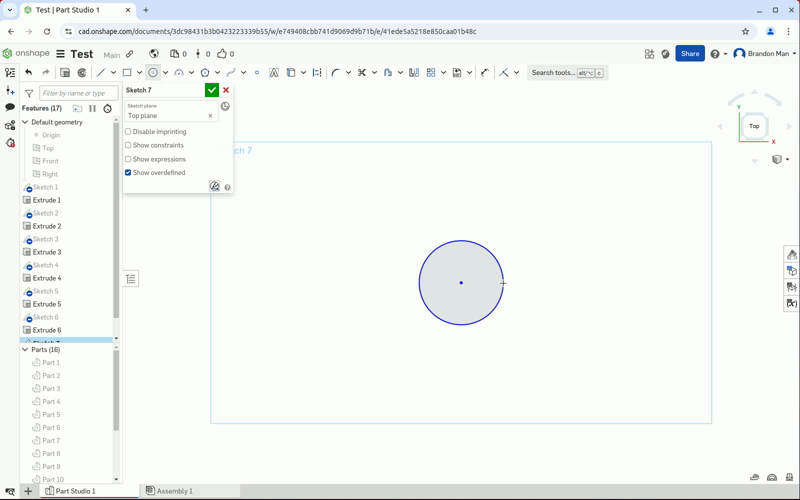
mouse_move(461, 282)
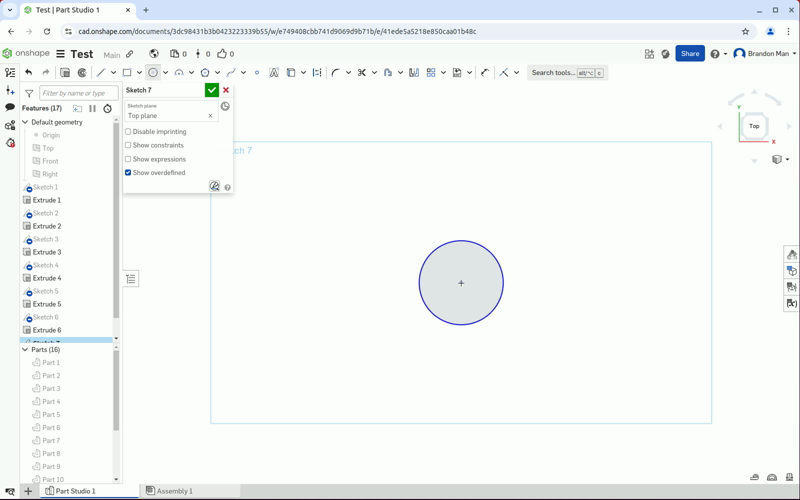
click(461, 282)
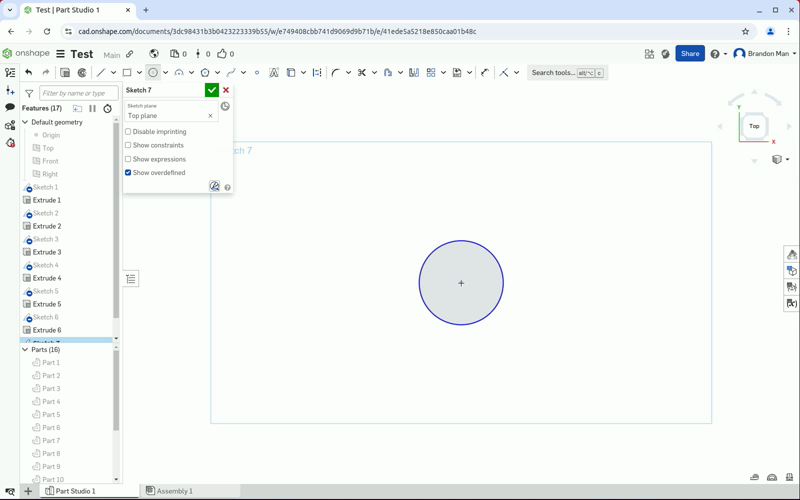
key_up(shift)
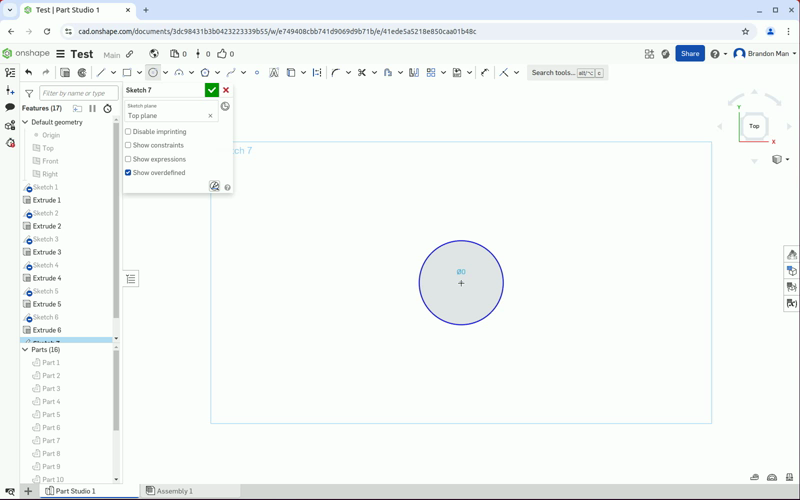
mouse_move(494, 282)
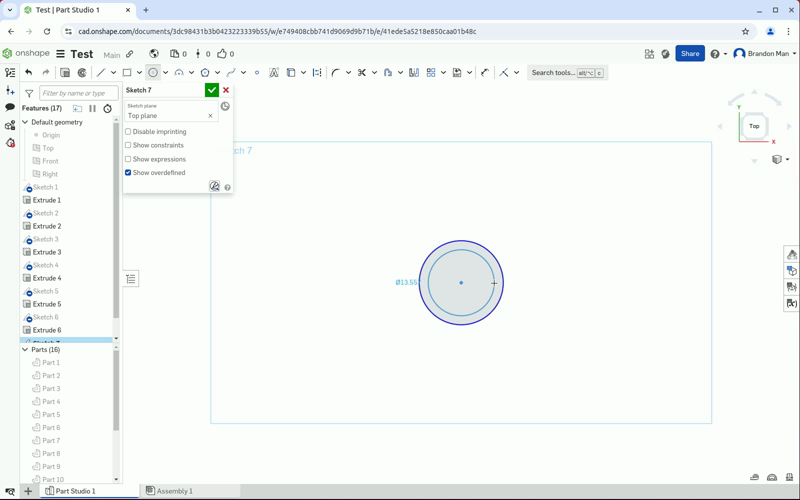
click(494, 282)
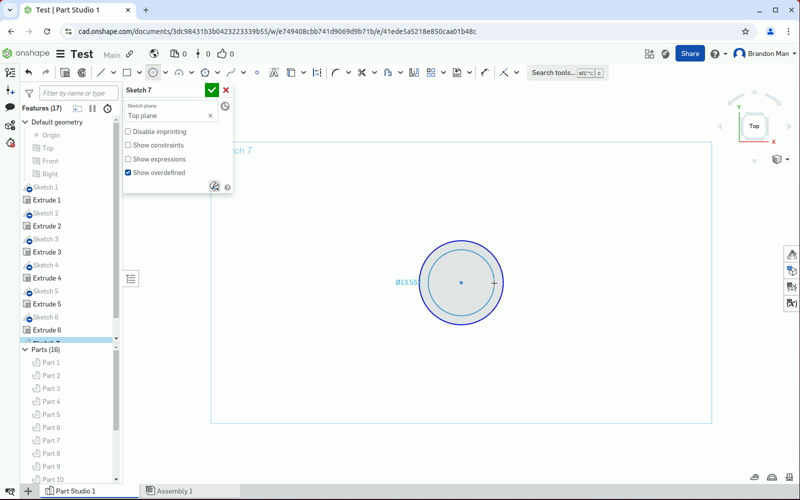
key(esc)
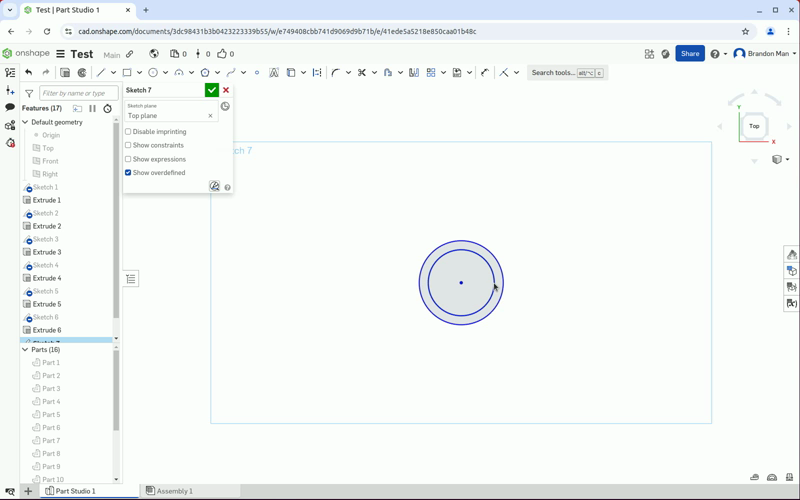
mouse_move(451, 320)
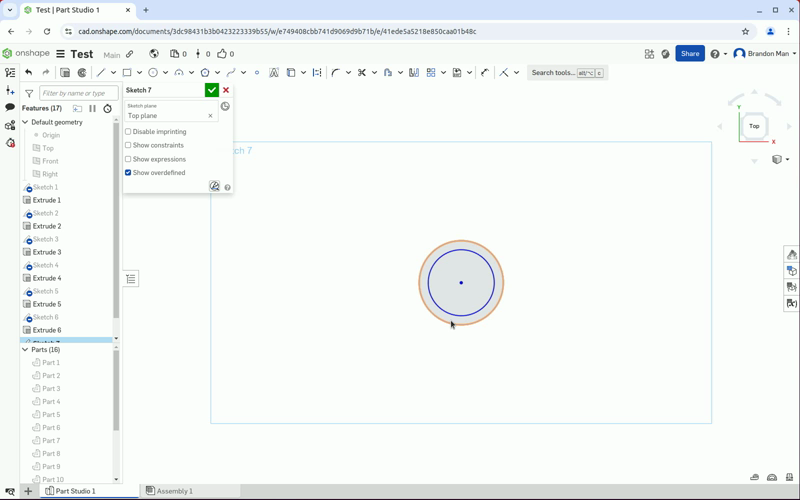
click(451, 320)
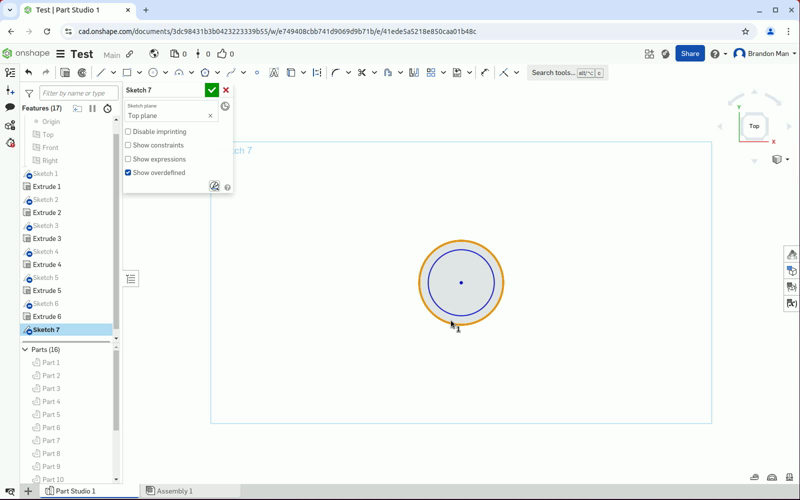
mouse_move(69, 352)
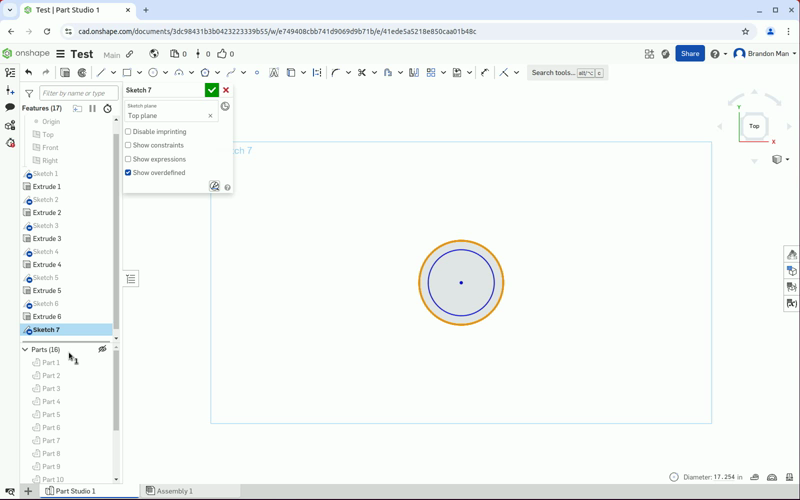
key(shift+y)
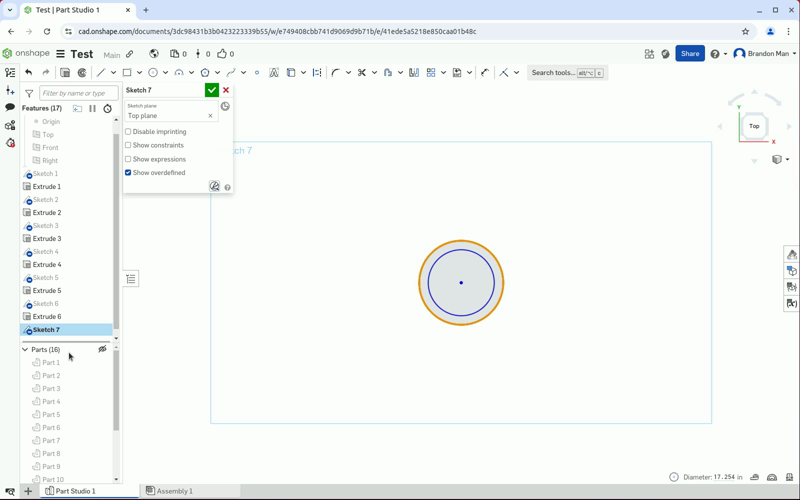
key(shift+e)
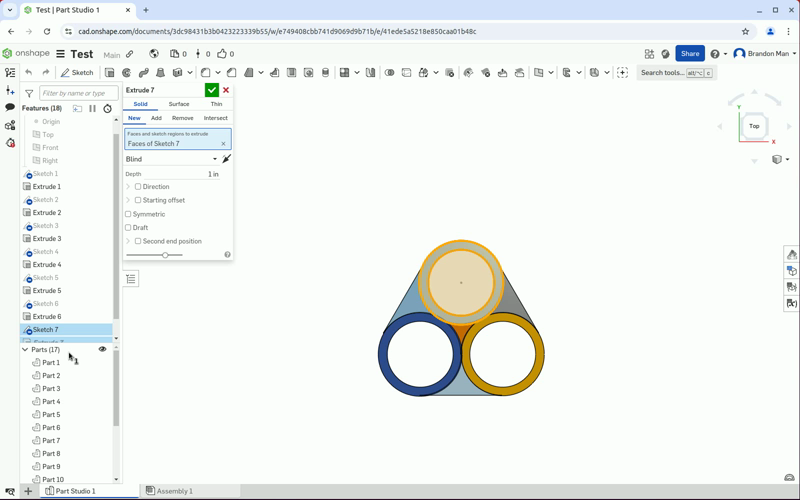
mouse_move(143, 106)
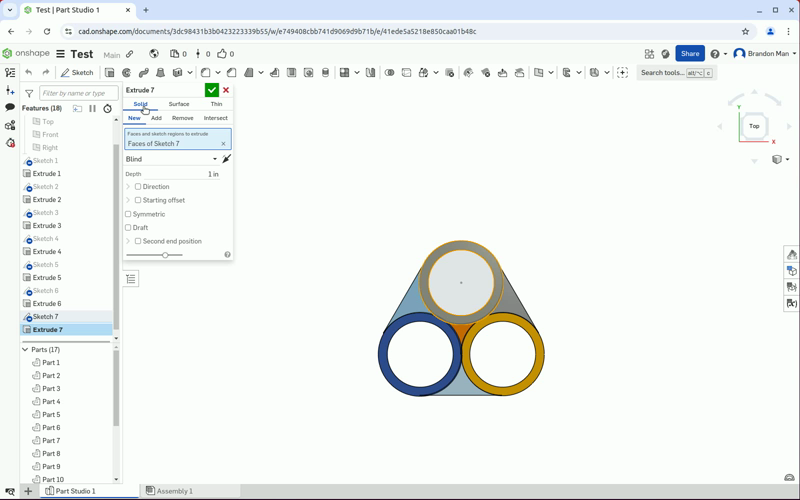
click(143, 106)
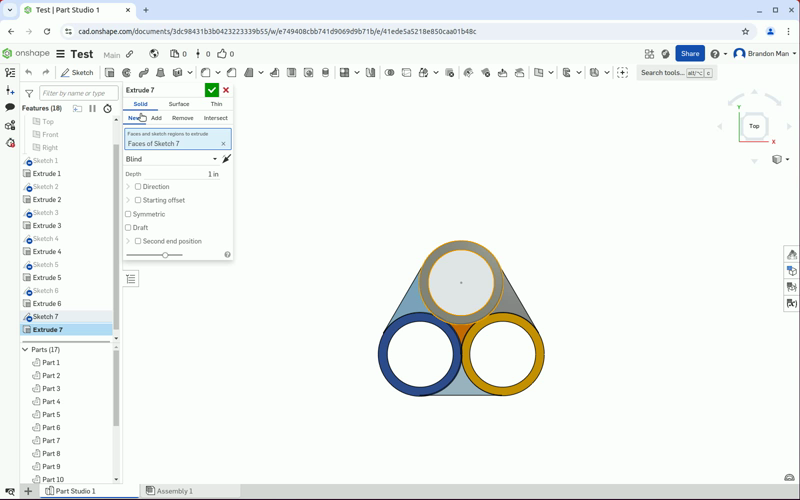
mouse_move(137, 120)
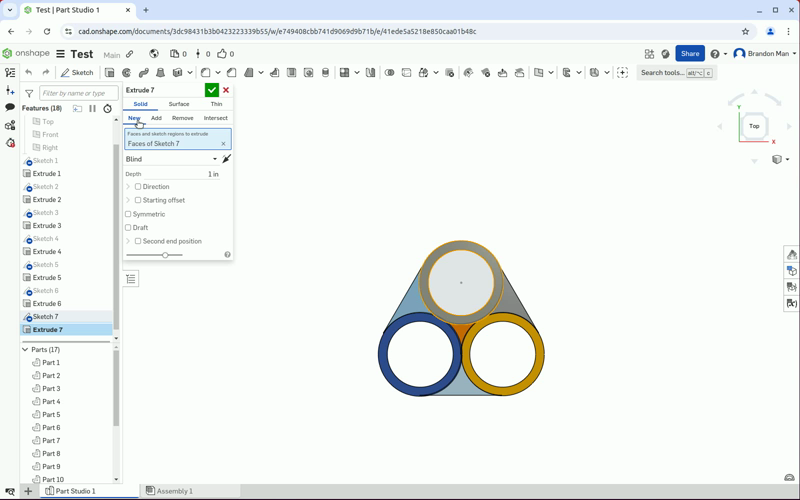
click(137, 120)
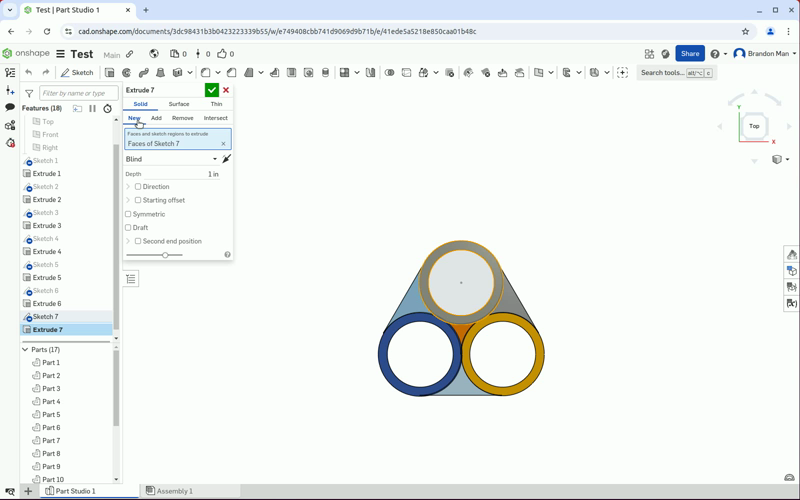
key(tab, 4)
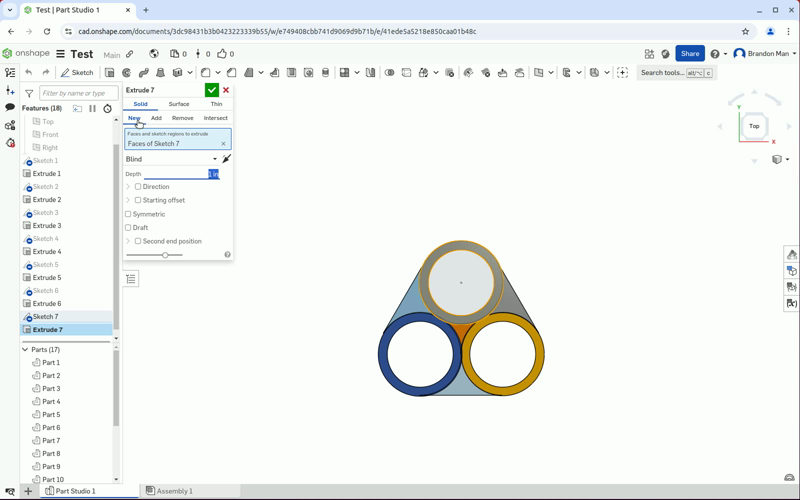
text(0.963)
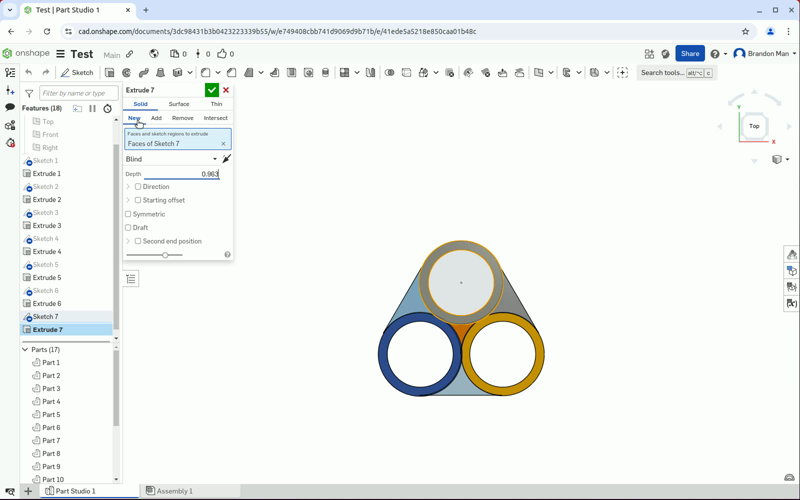
key(enter)
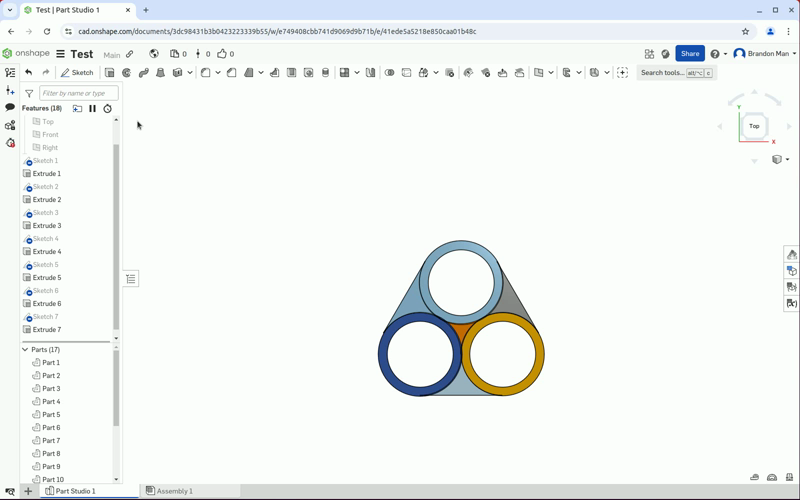
key(shift+h)
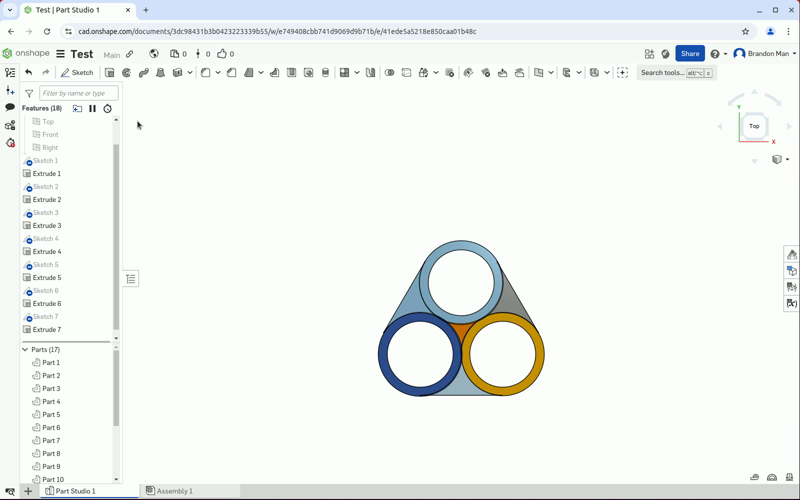
key(shift+h)
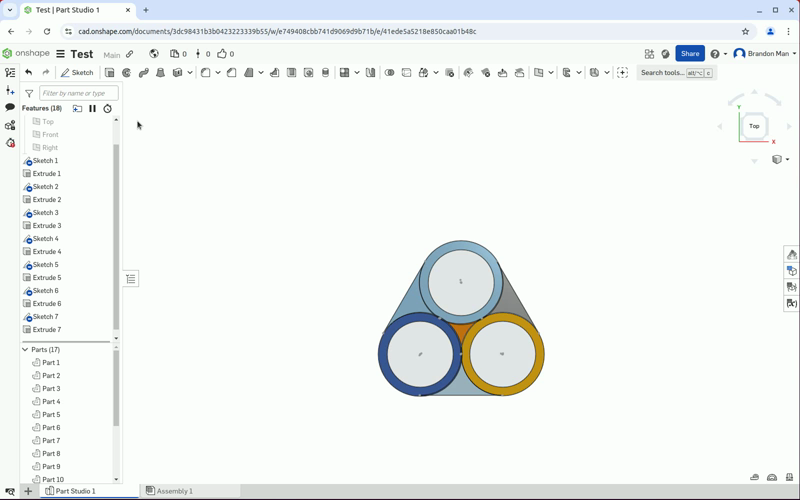
key(shift+7)
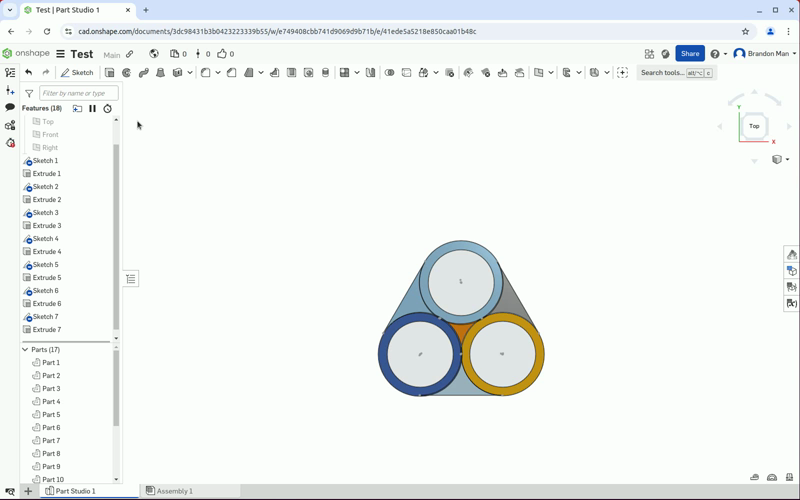
key(up, 3)
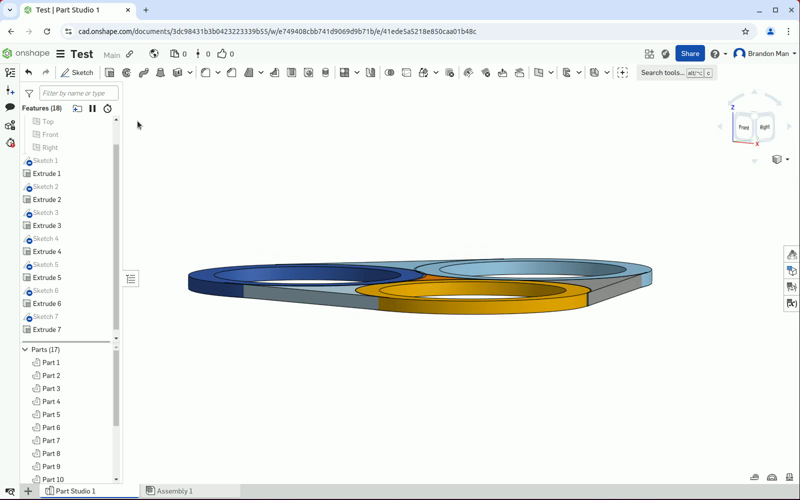
key(left, 3)
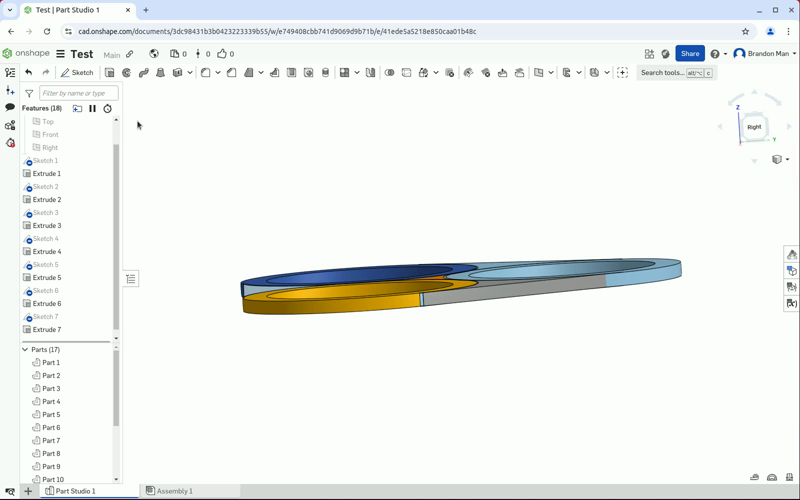
key(right, 3)
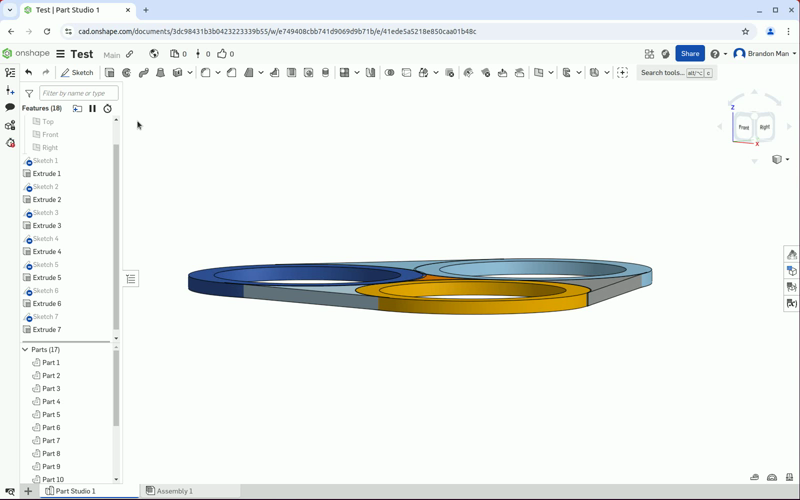
key(down, 3)
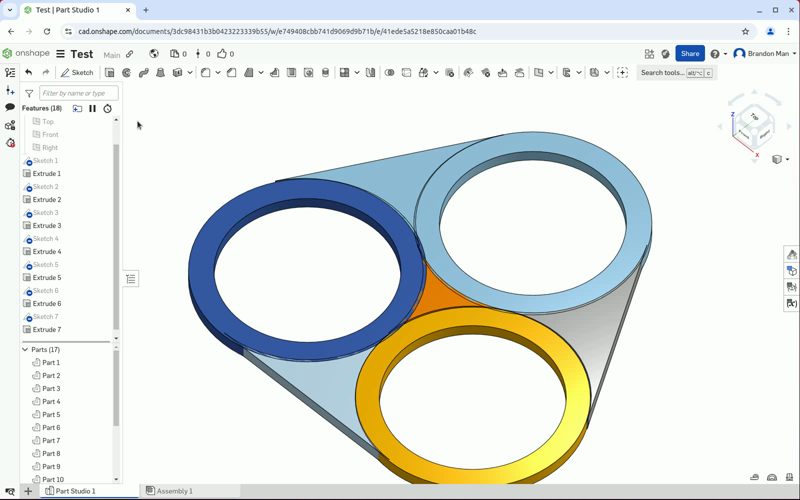
mouse_move(69, 163)
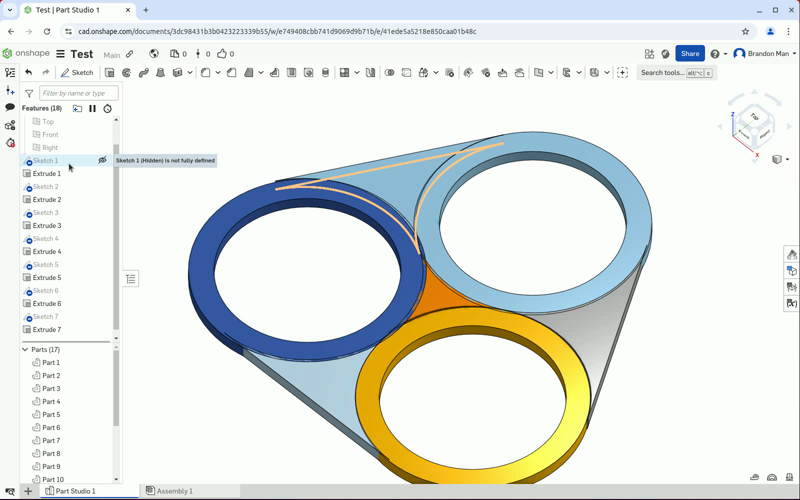
click(69, 163)